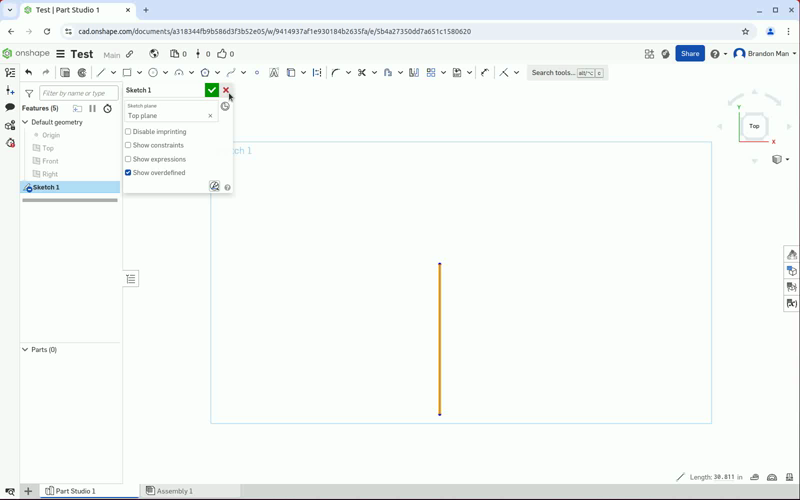
key(shift+h)
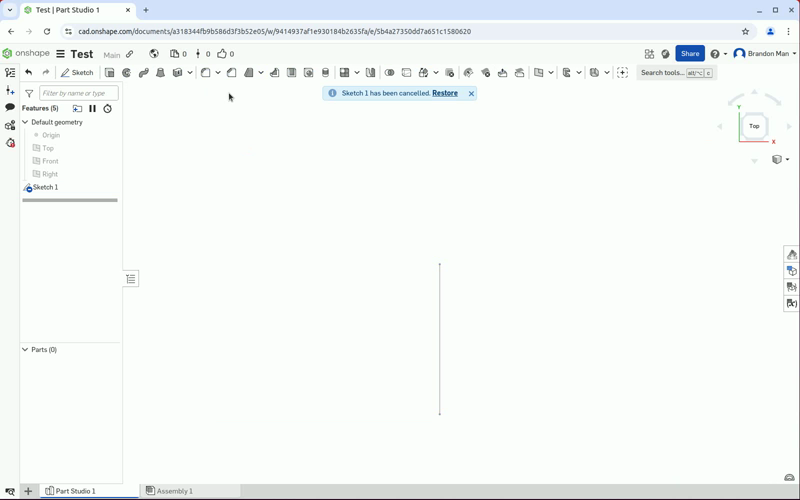
key(shift+s)
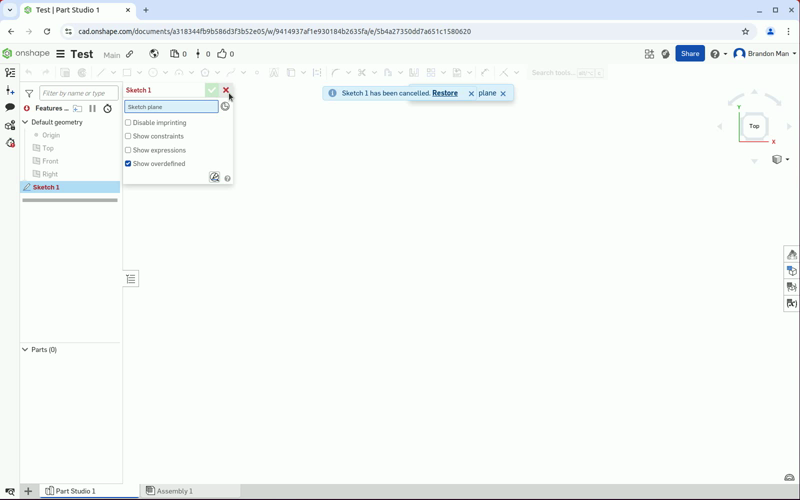
mouse_move(73, 150)
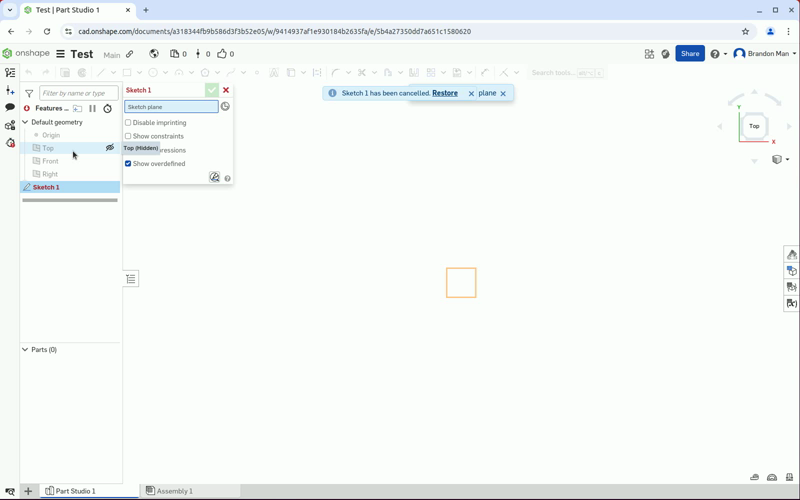
click(73, 150)
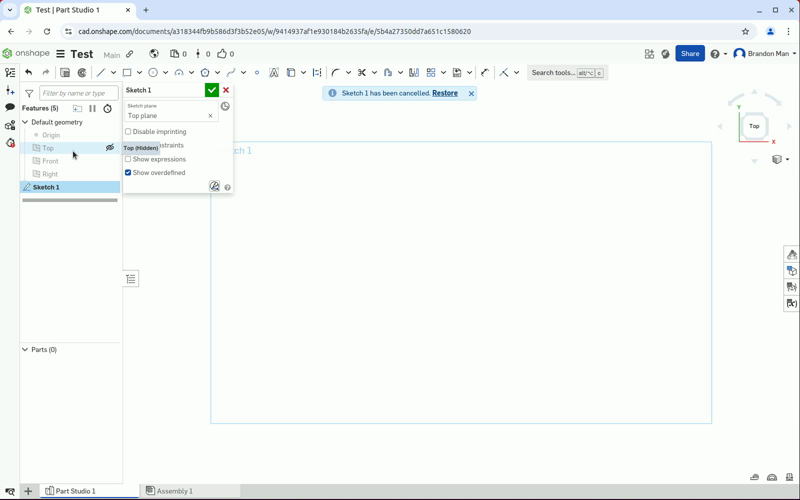
mouse_move(73, 352)
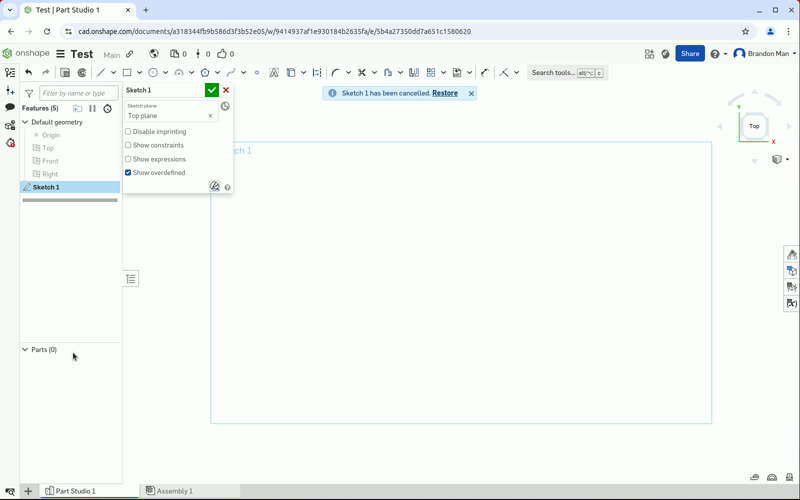
key(y)
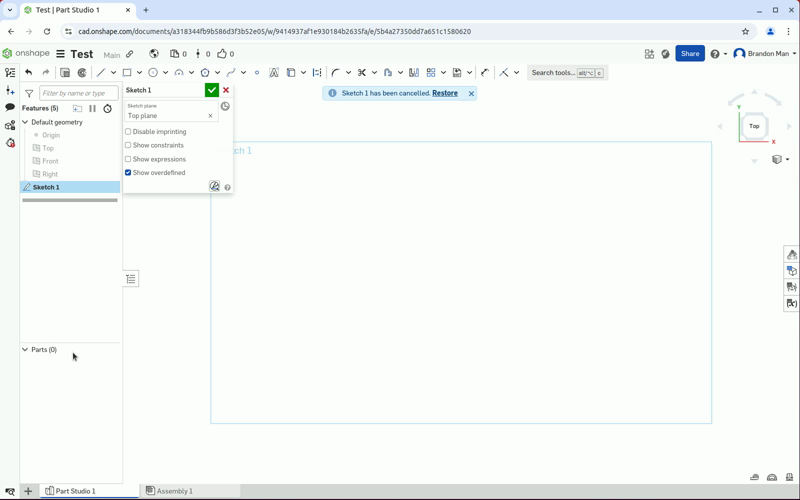
key(c)
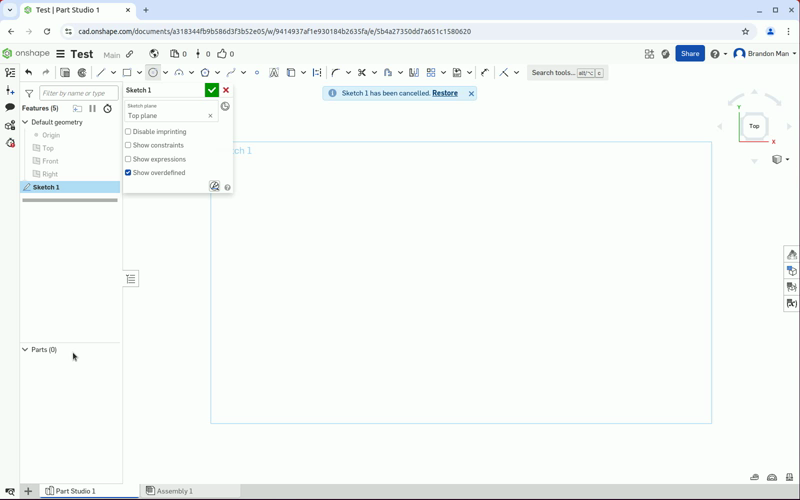
key_down(shift)
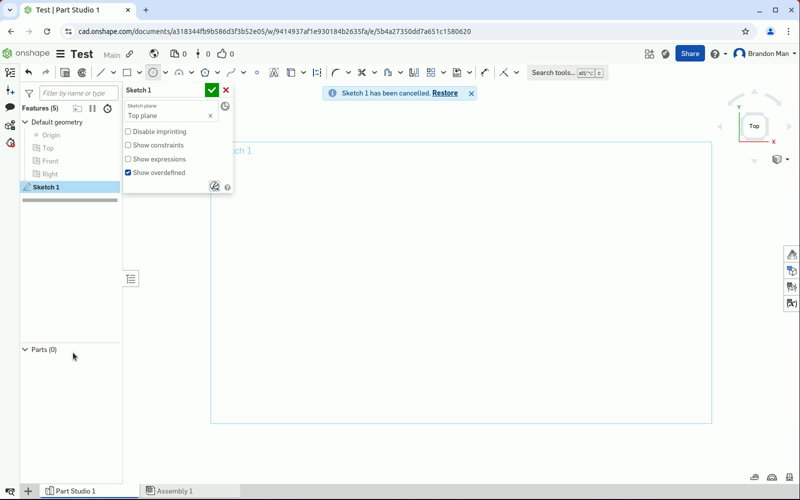
mouse_move(389, 253)
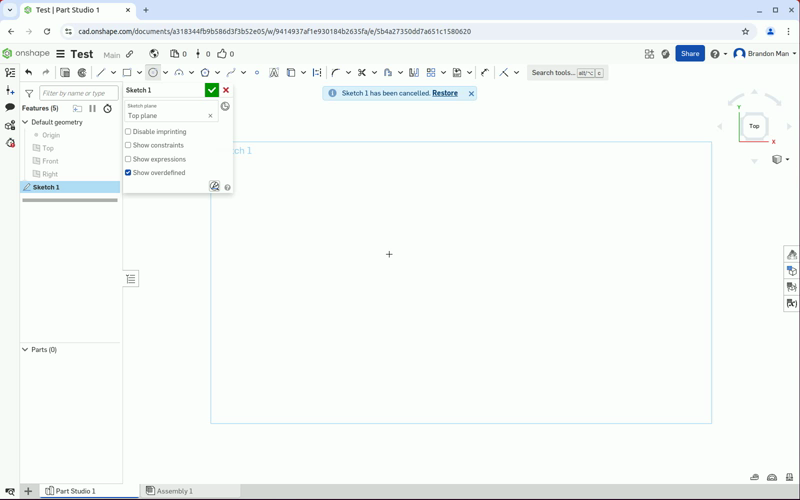
click(389, 253)
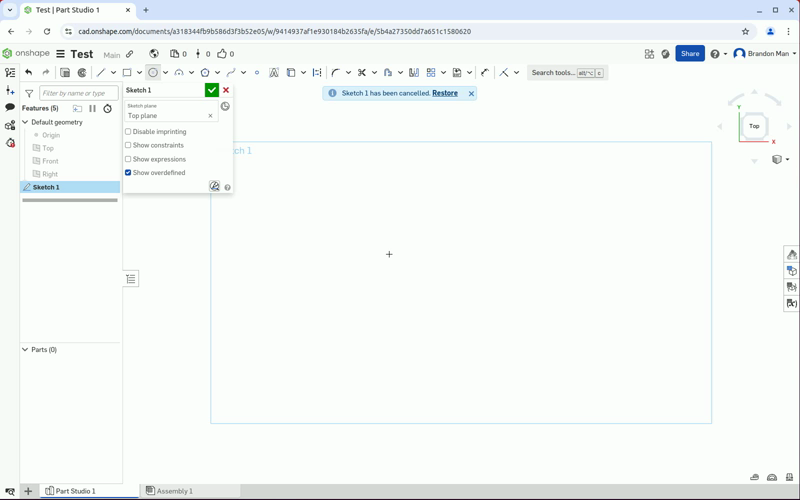
key_up(shift)
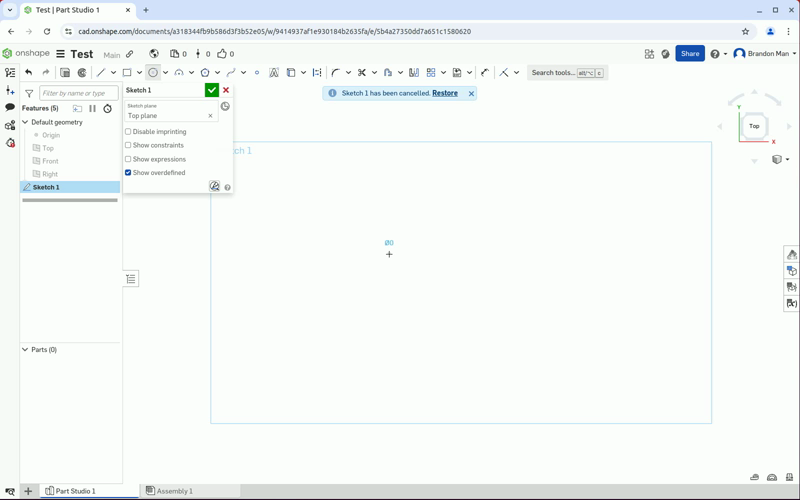
mouse_move(395, 253)
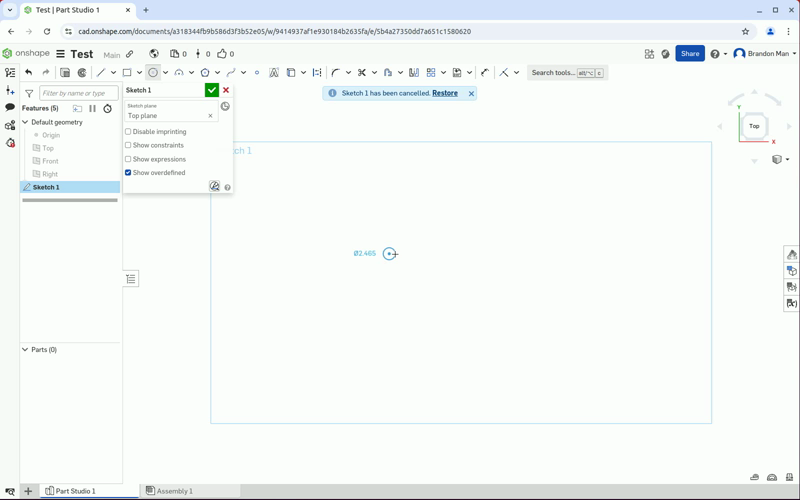
click(395, 253)
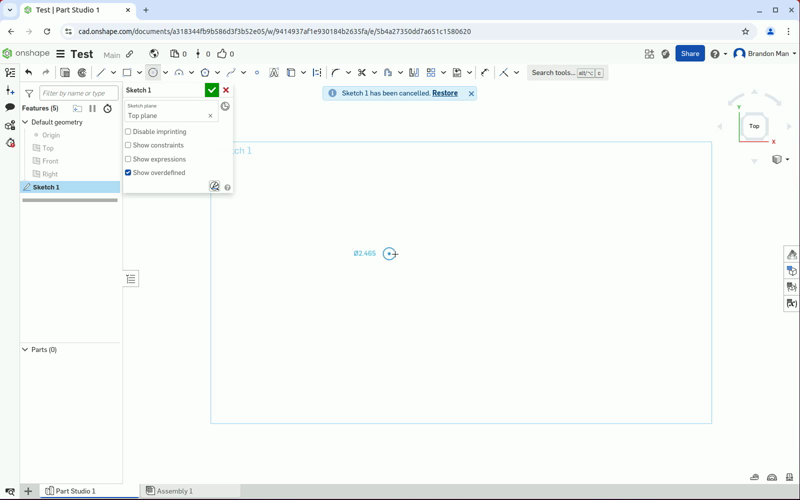
key(esc)
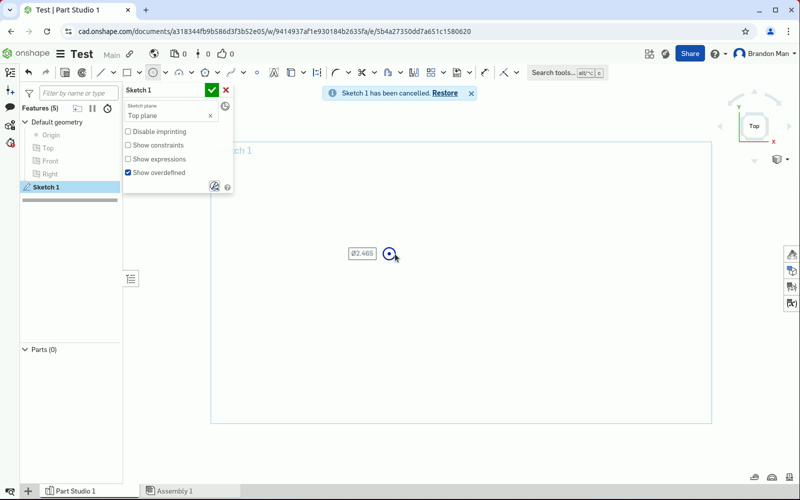
key(c)
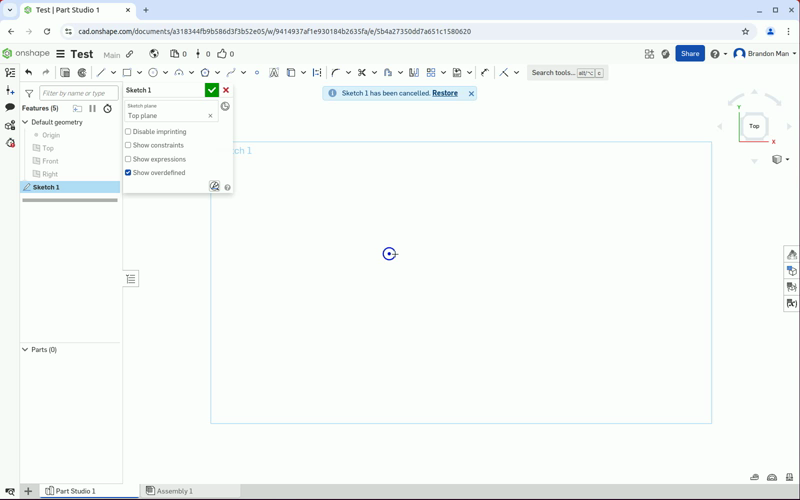
key_down(shift)
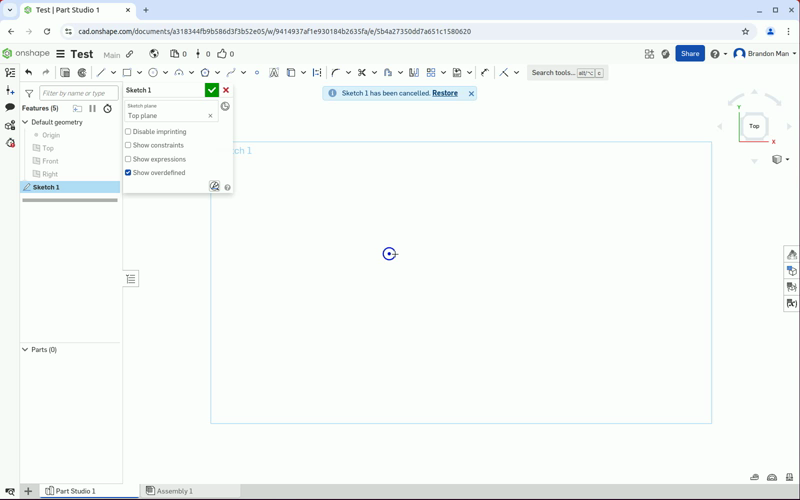
mouse_move(389, 253)
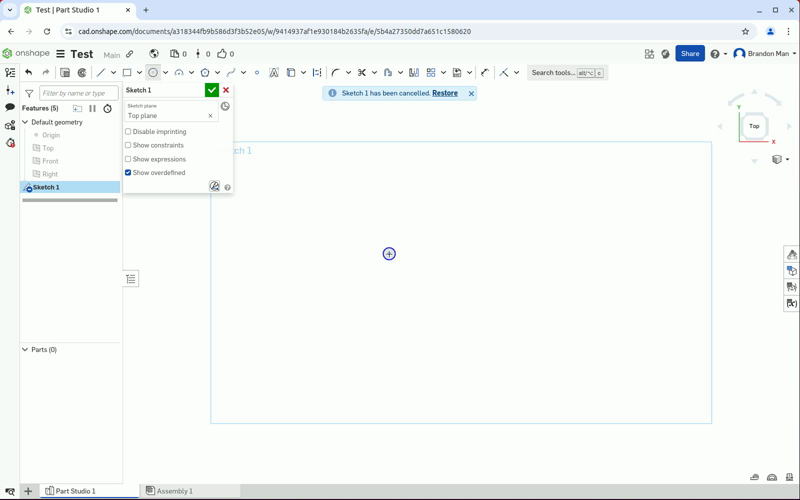
click(389, 253)
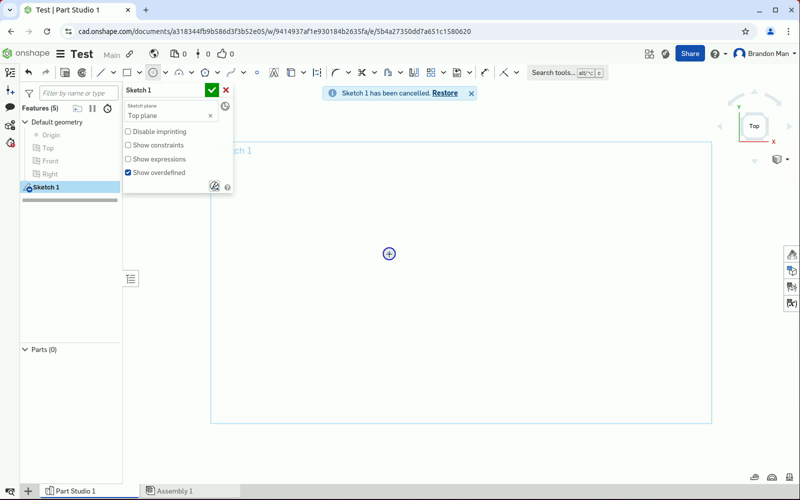
key_up(shift)
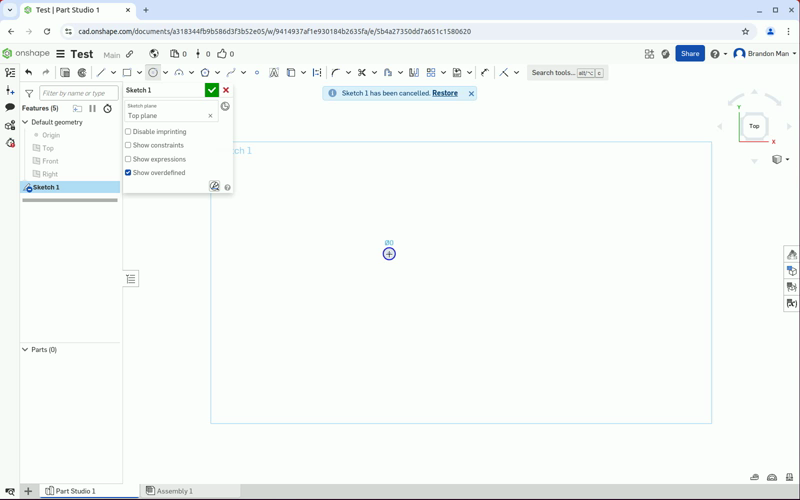
mouse_move(392, 253)
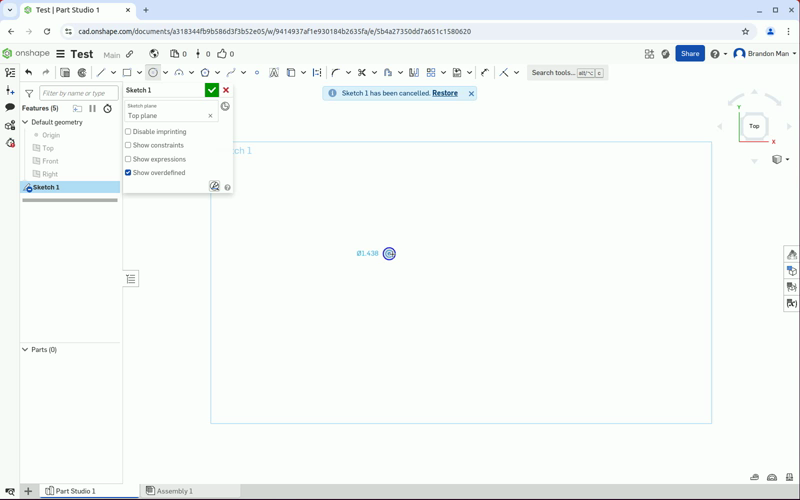
scroll(6)
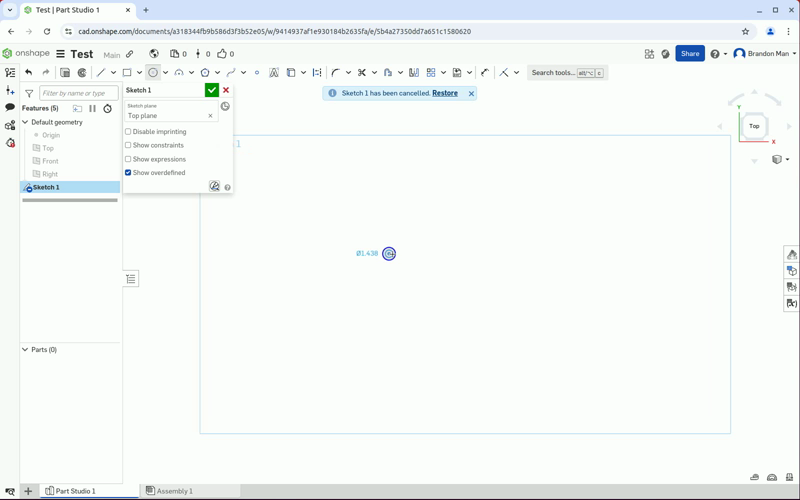
scroll(6)
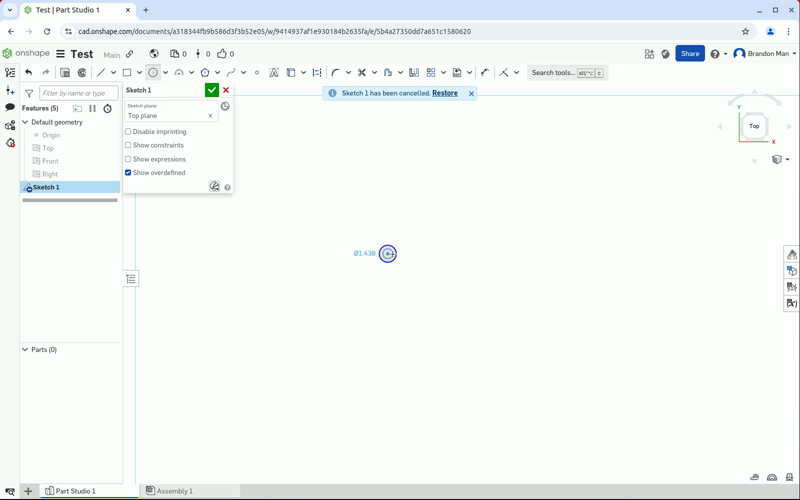
scroll(6)
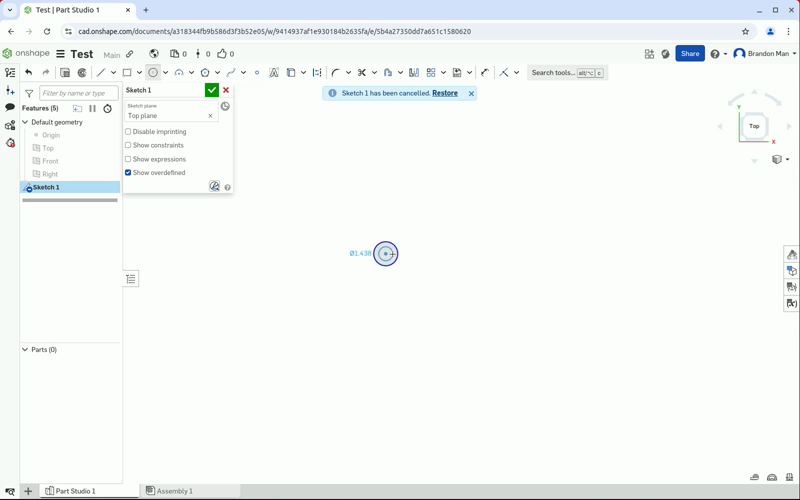
scroll(6)
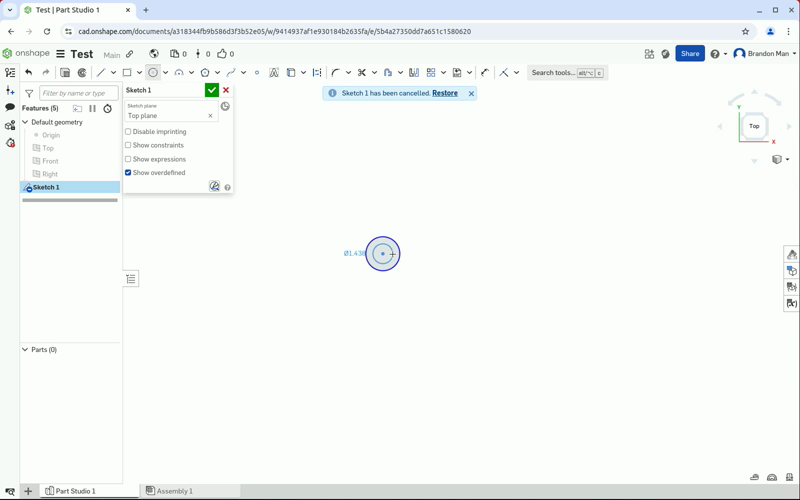
scroll(6)
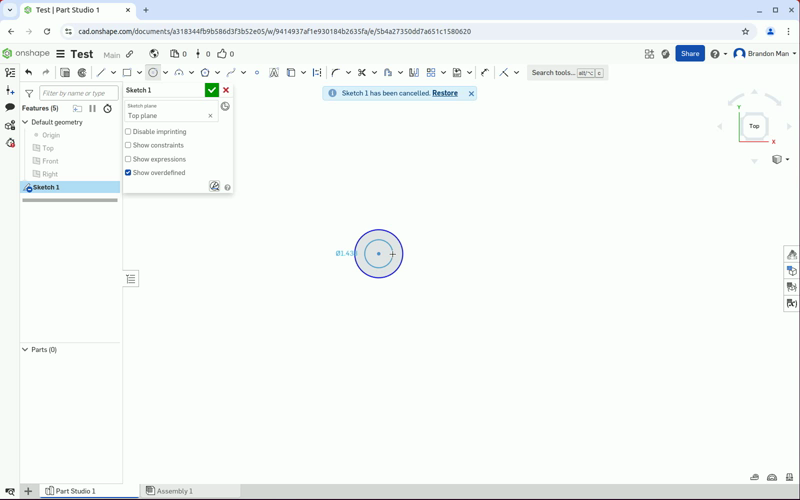
scroll(6)
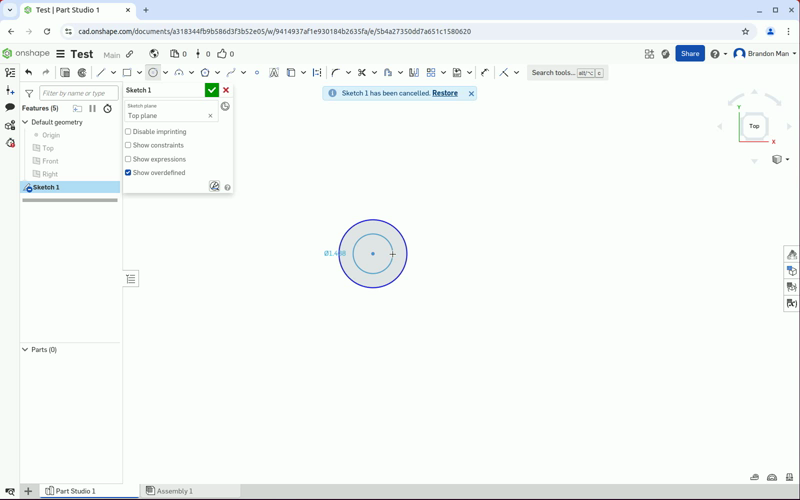
scroll(6)
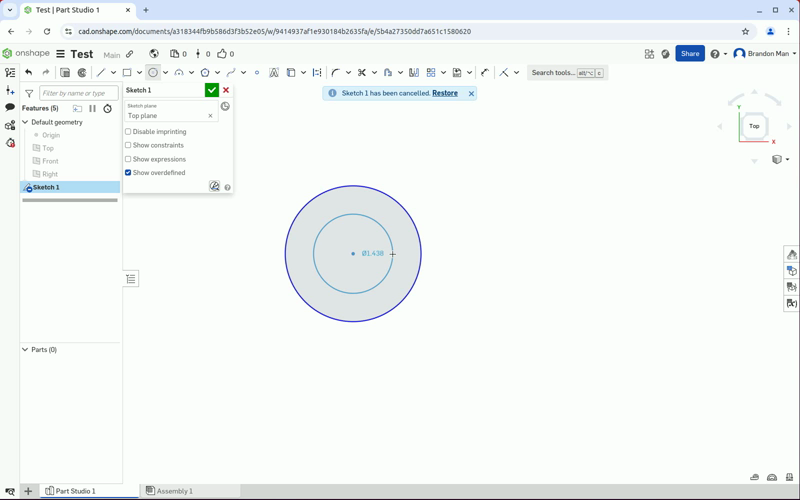
click(392, 253)
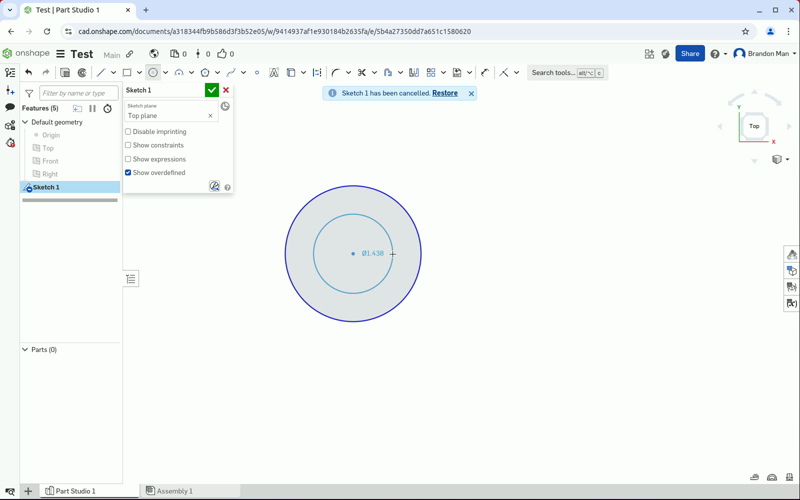
scroll(-6)
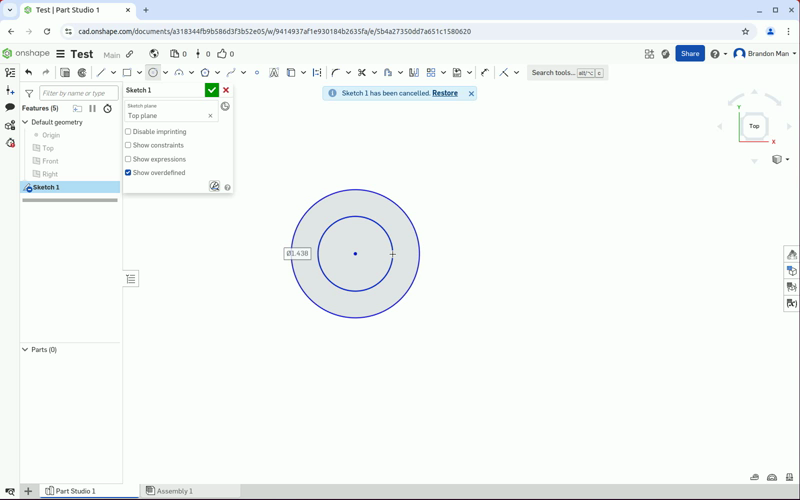
scroll(-6)
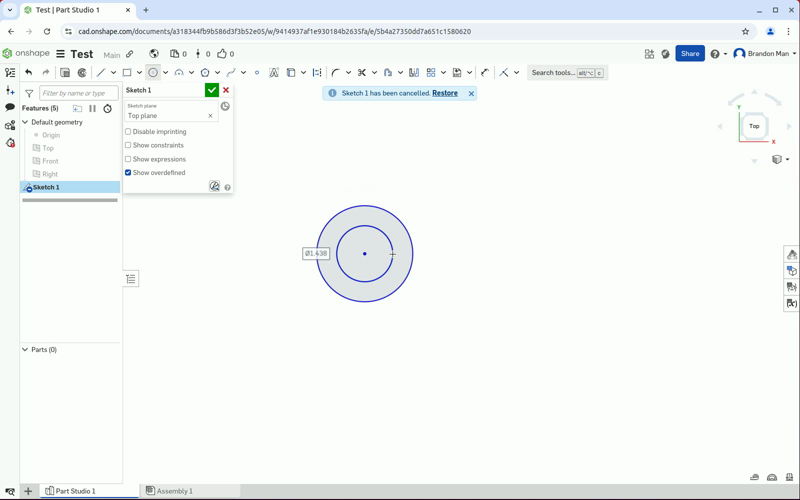
scroll(-6)
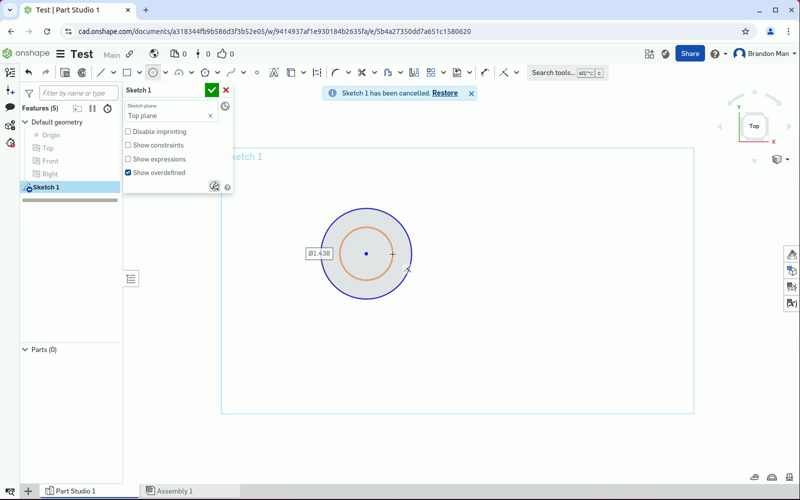
scroll(-6)
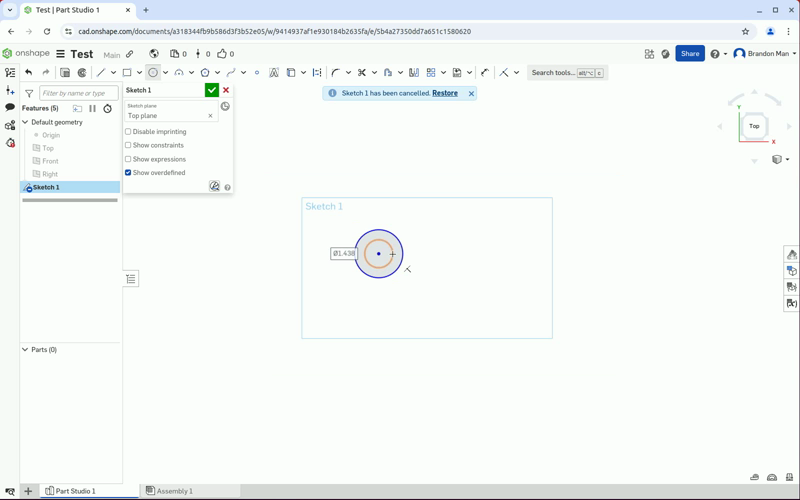
scroll(-6)
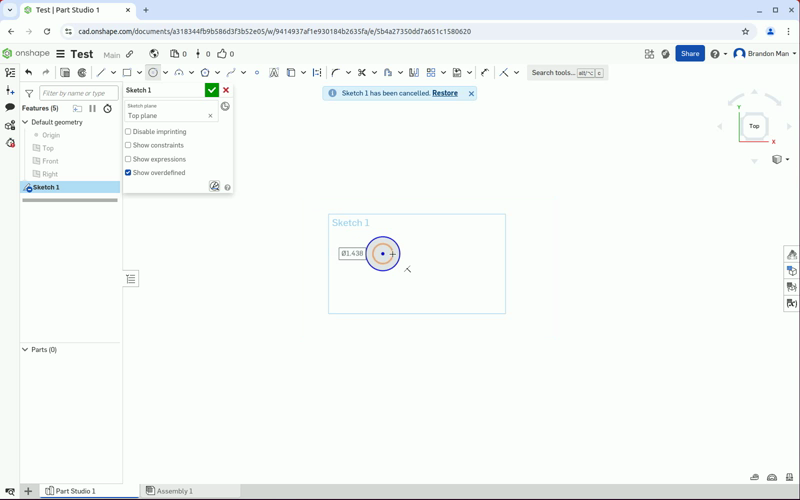
scroll(-6)
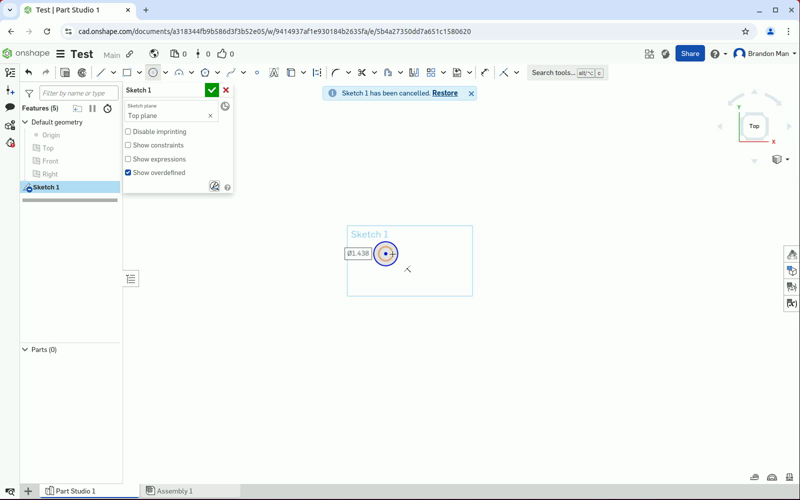
scroll(-6)
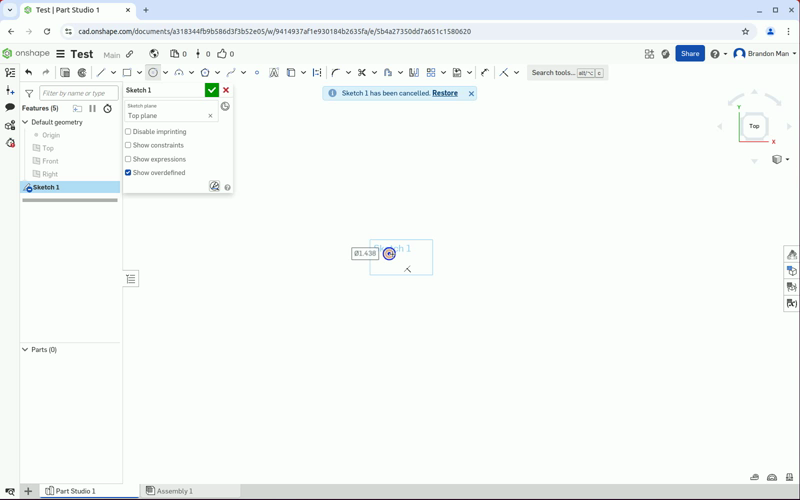
key(esc)
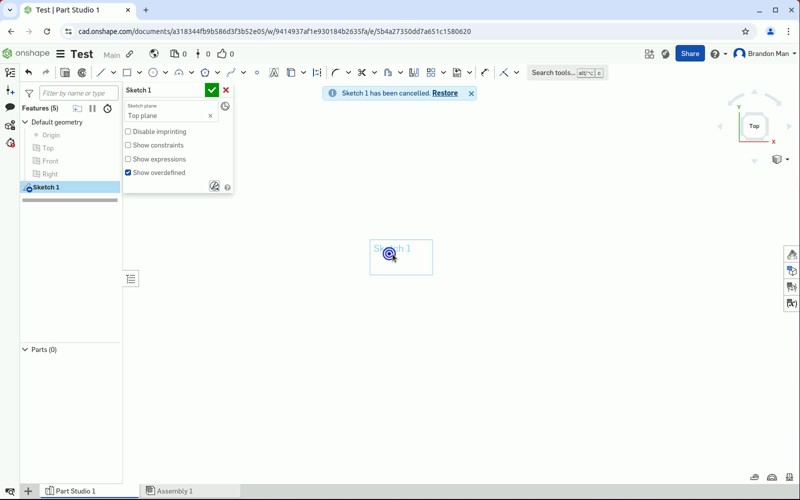
mouse_move(384, 251)
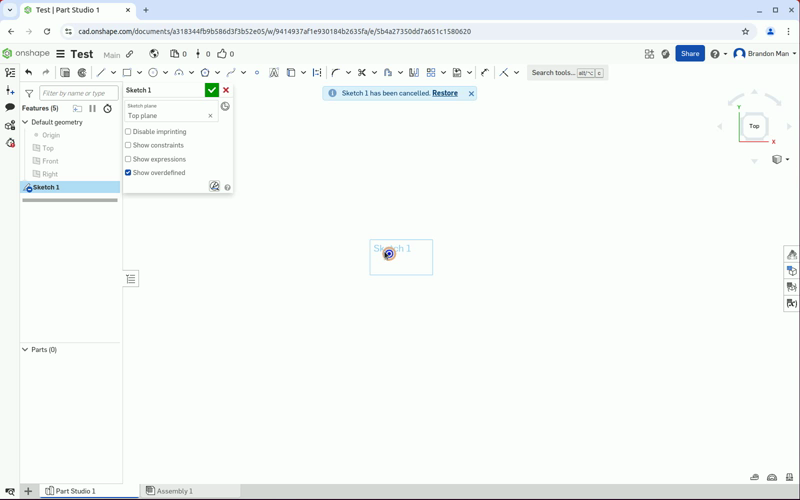
scroll(6)
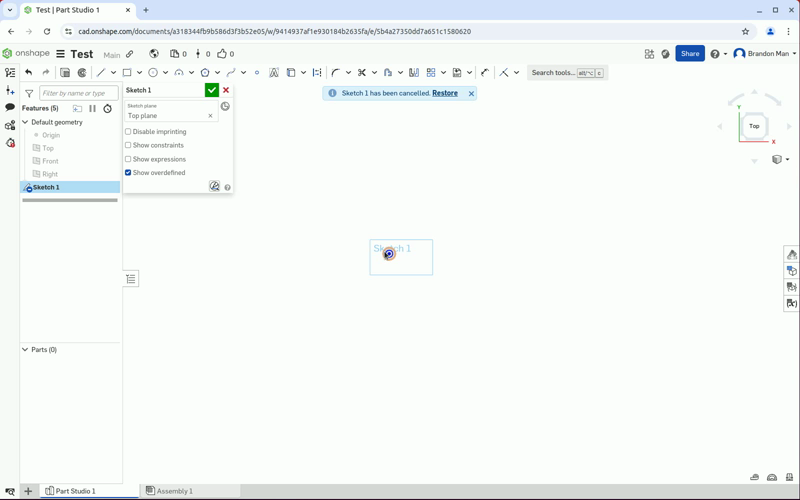
scroll(6)
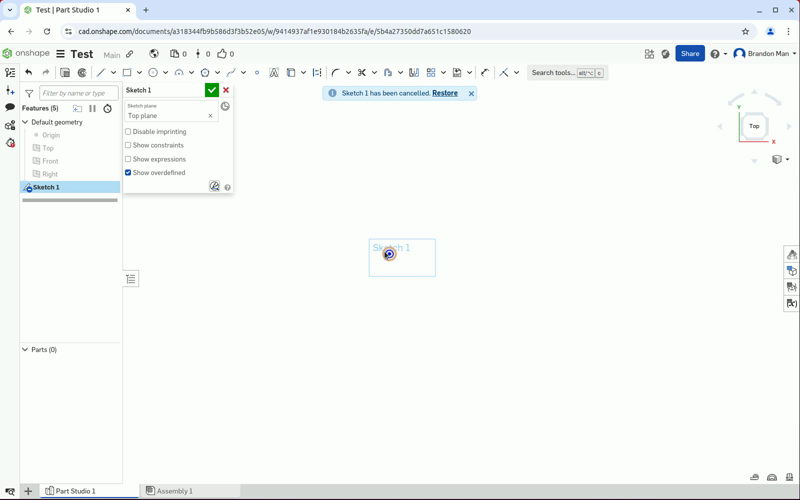
scroll(6)
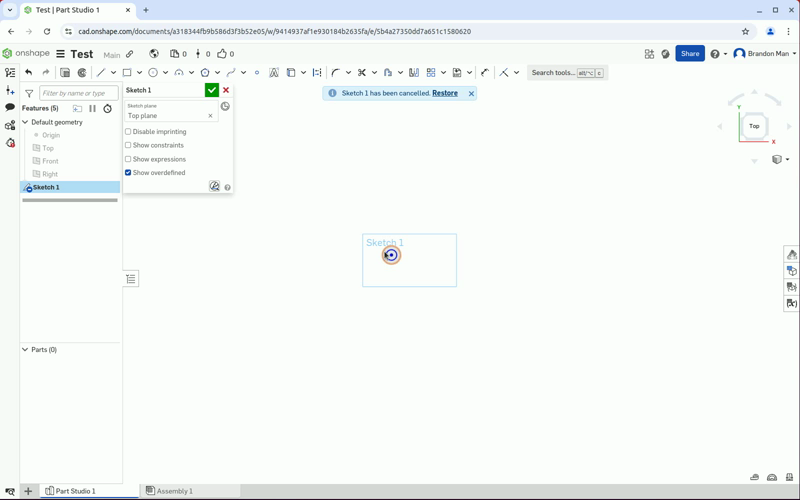
scroll(6)
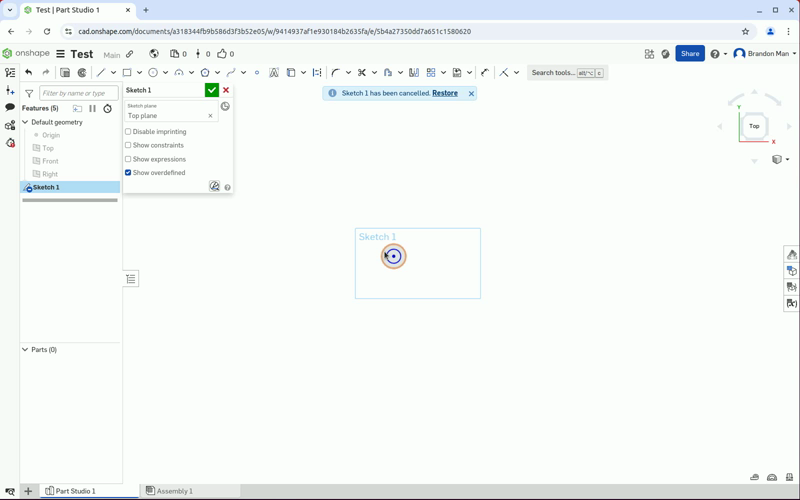
scroll(6)
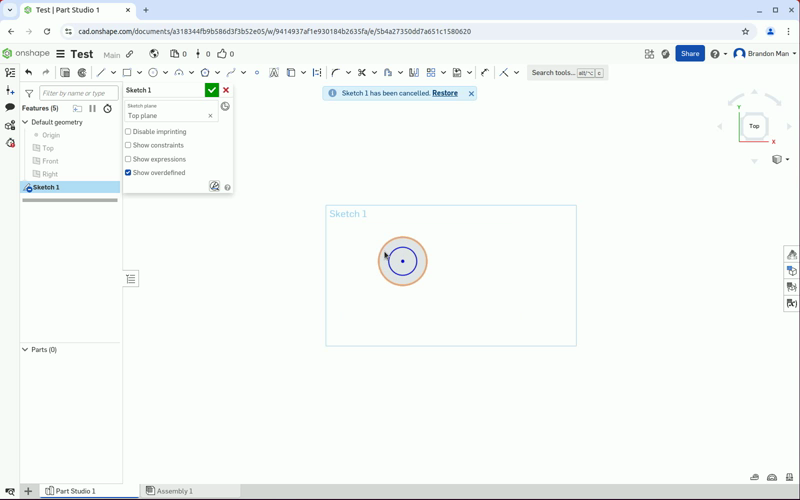
scroll(6)
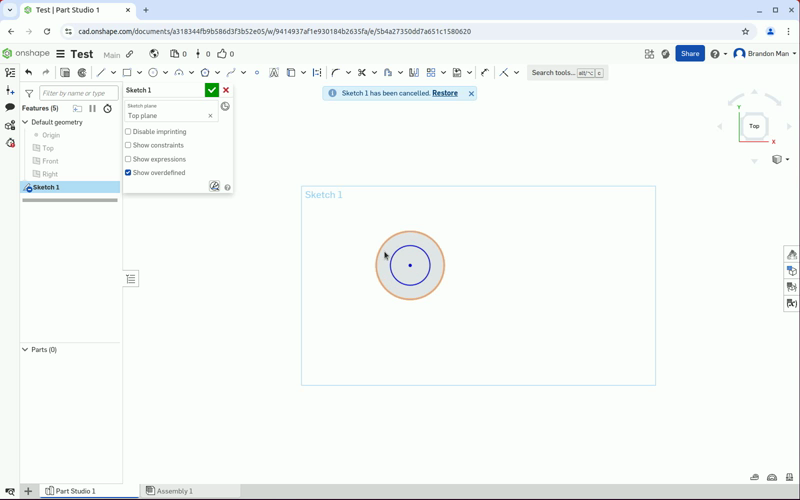
scroll(6)
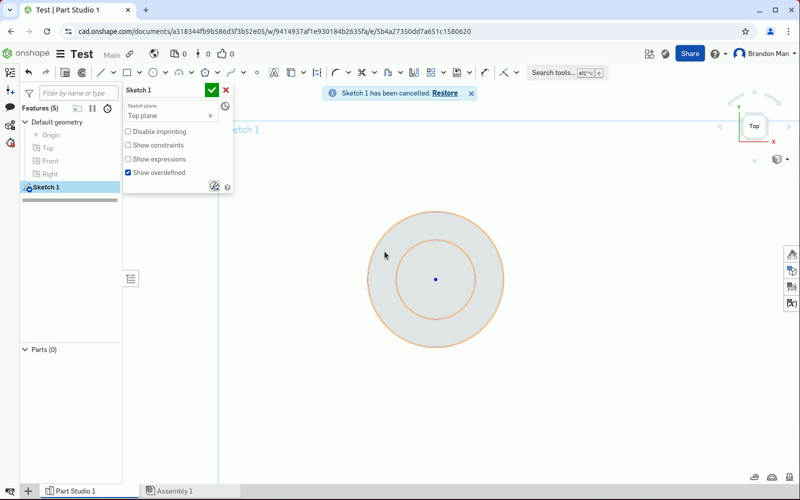
click(384, 251)
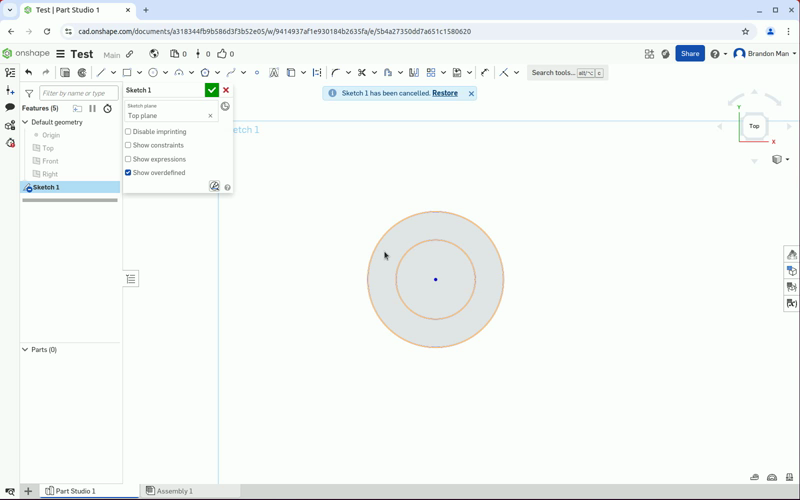
scroll(-6)
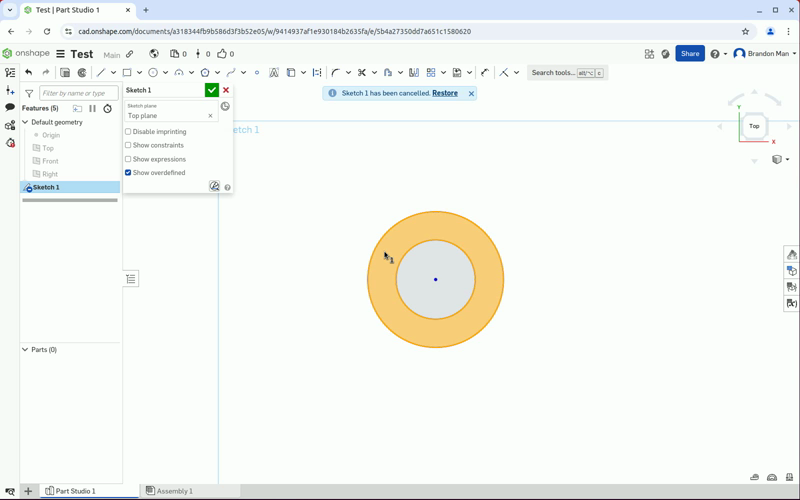
scroll(-6)
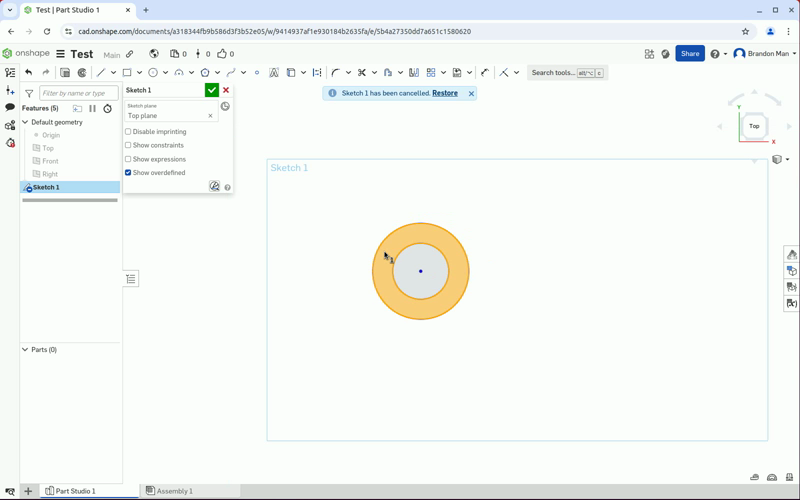
scroll(-6)
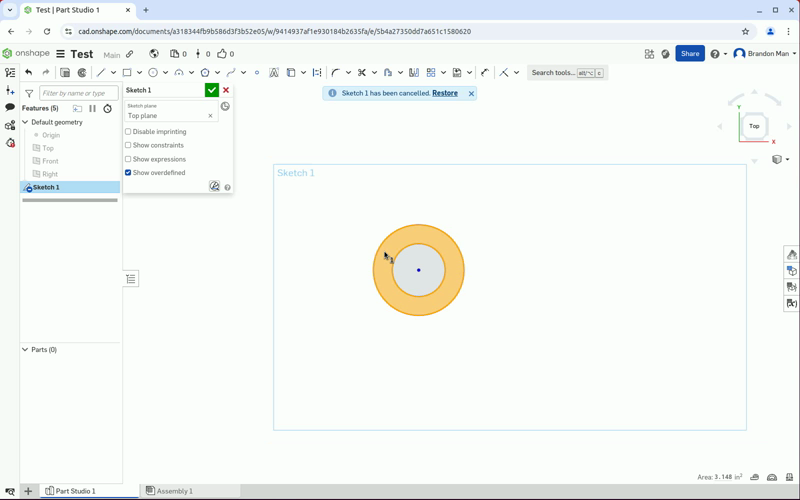
scroll(-6)
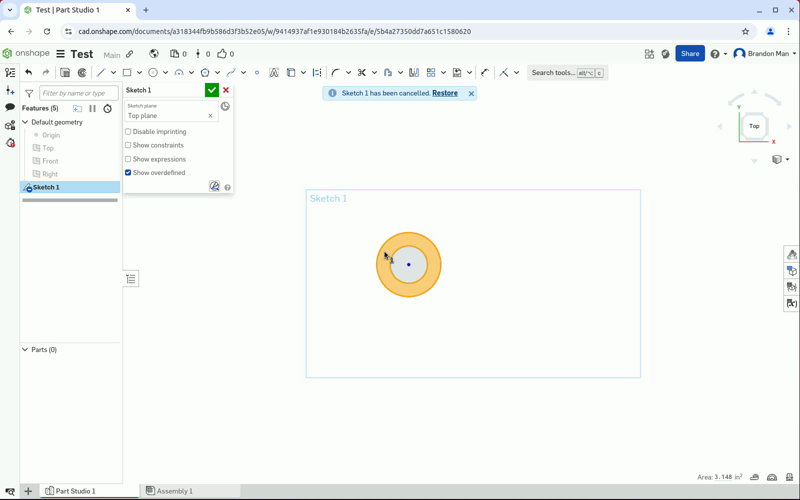
scroll(-6)
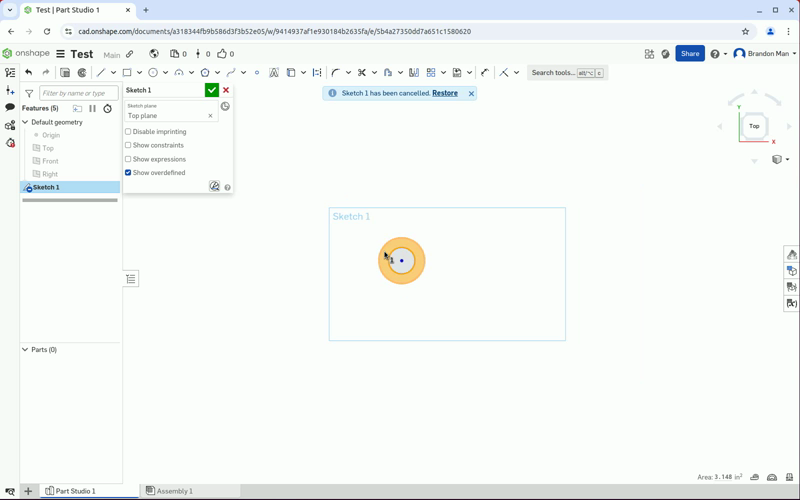
scroll(-6)
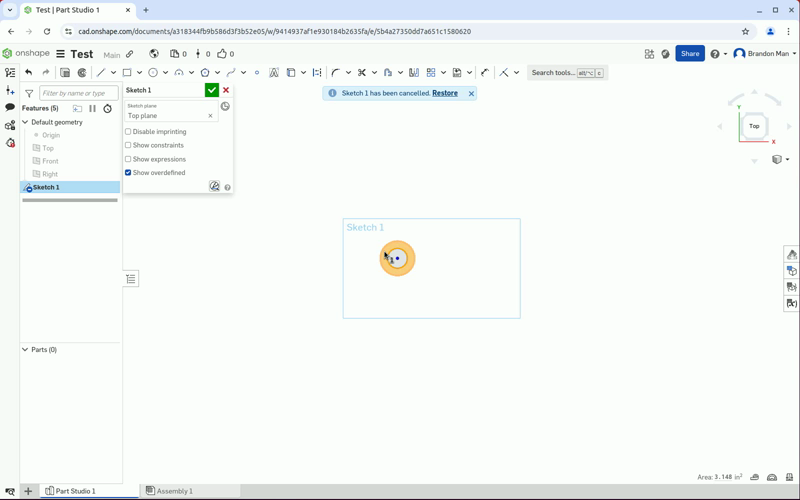
scroll(-6)
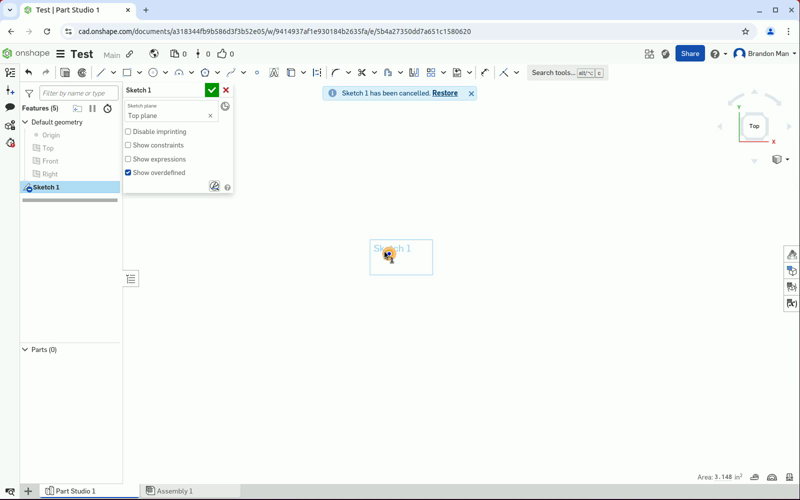
mouse_move(73, 352)
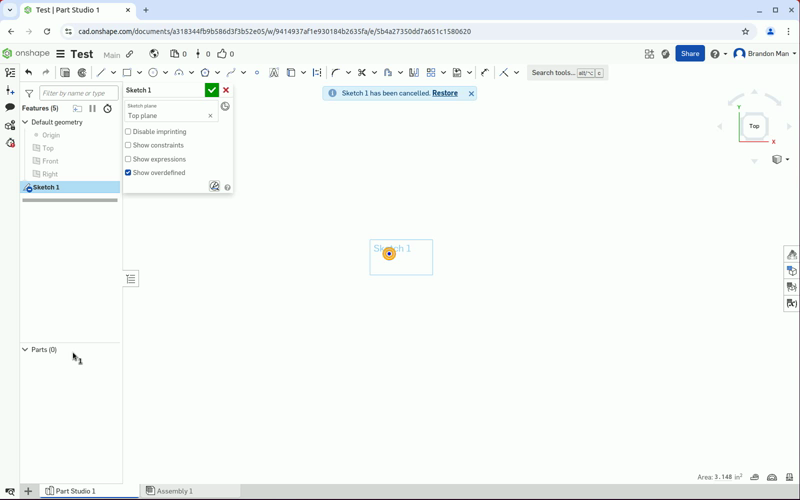
key(shift+y)
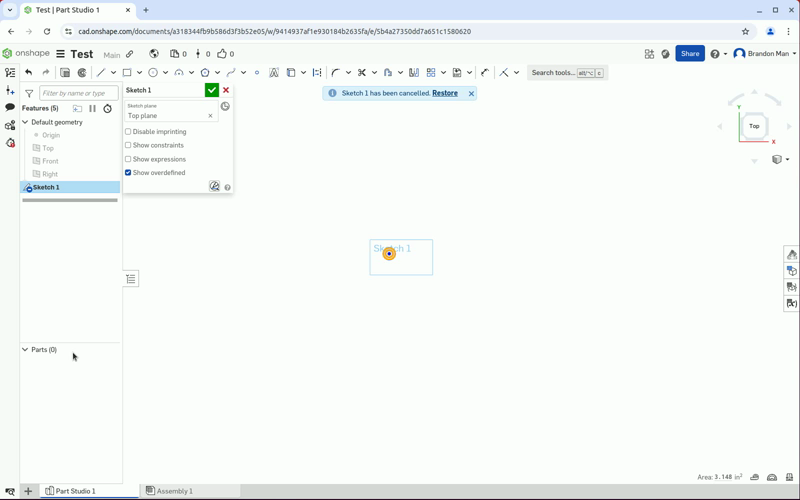
key(shift+e)
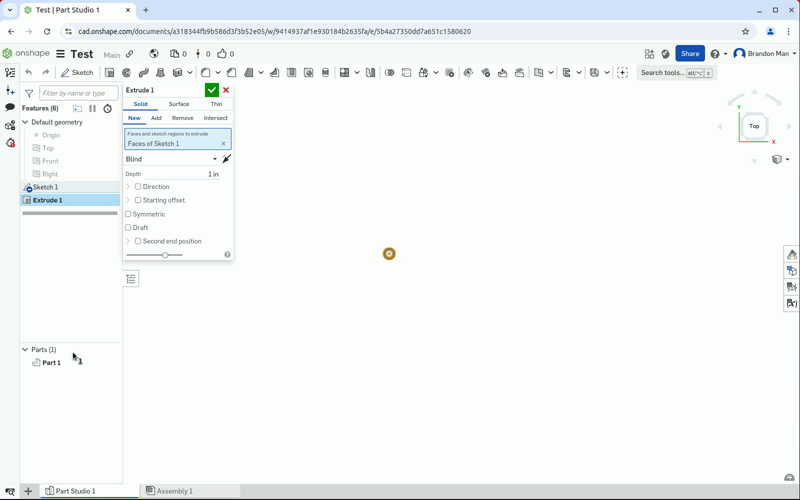
mouse_move(143, 106)
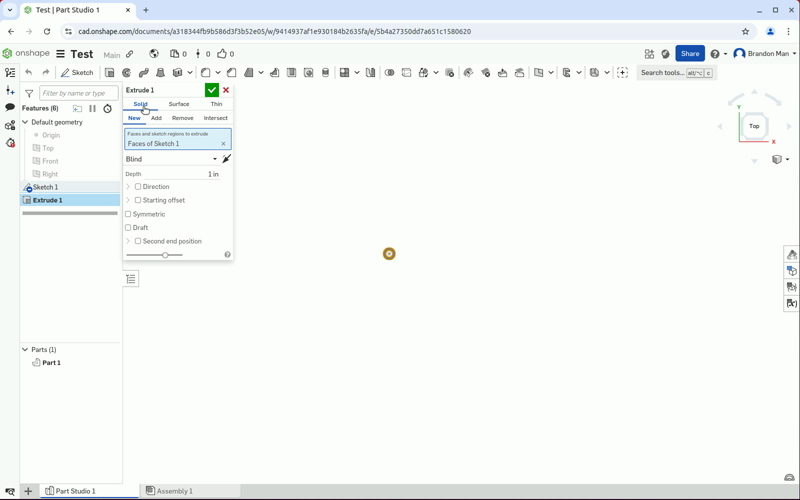
click(143, 106)
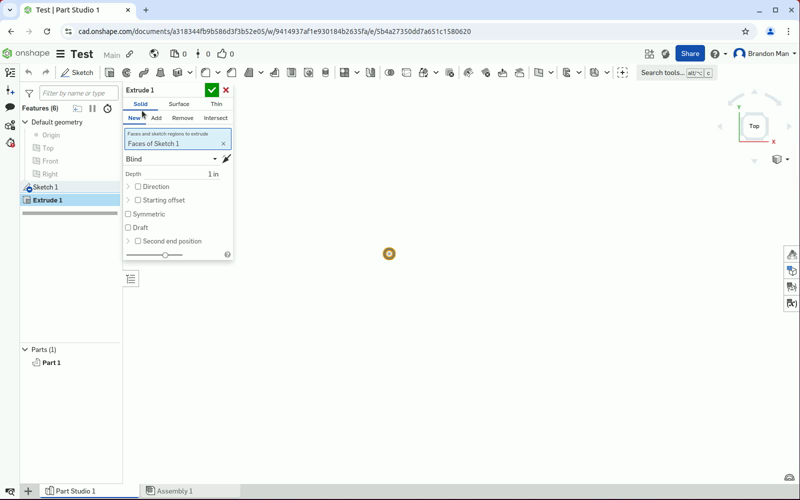
mouse_move(137, 120)
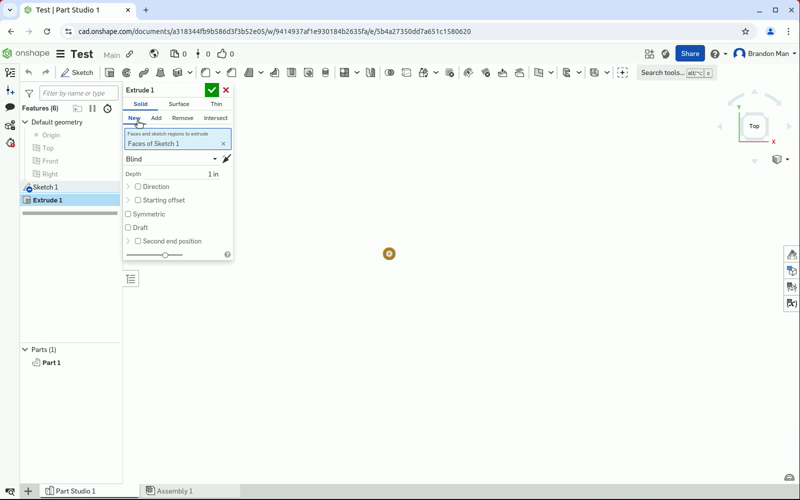
click(137, 120)
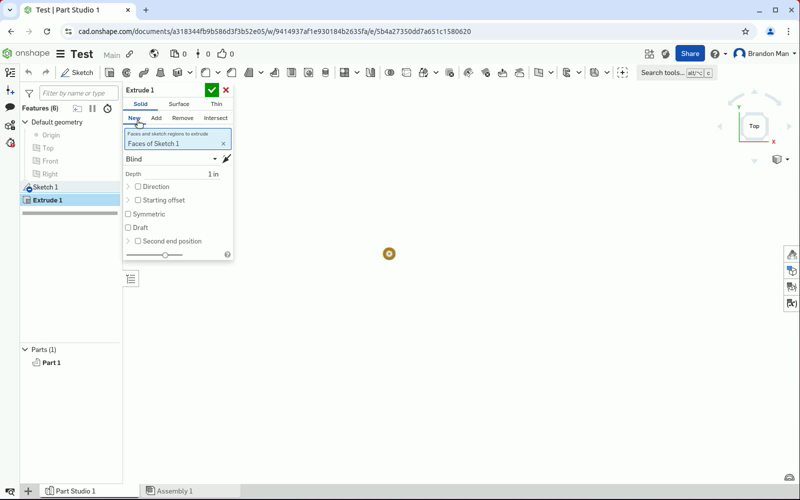
key(tab, 4)
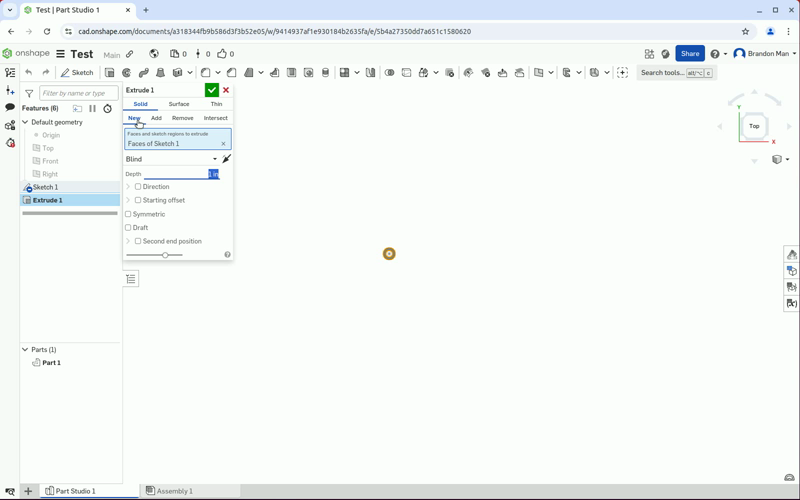
text(0.481)
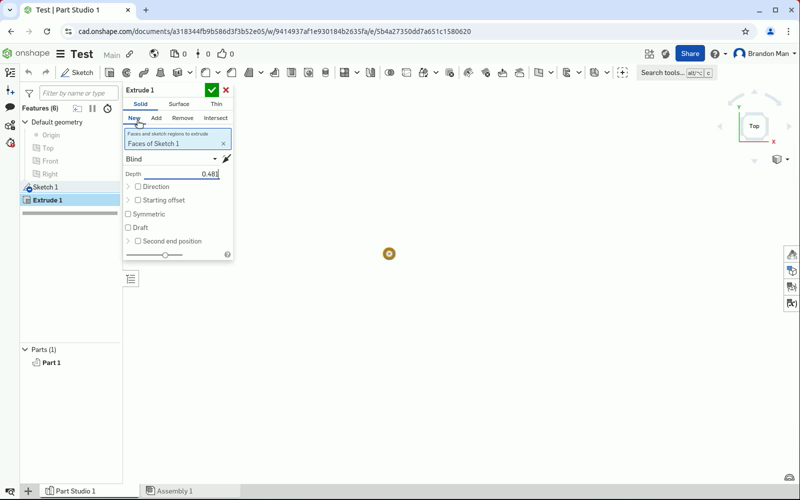
key(enter)
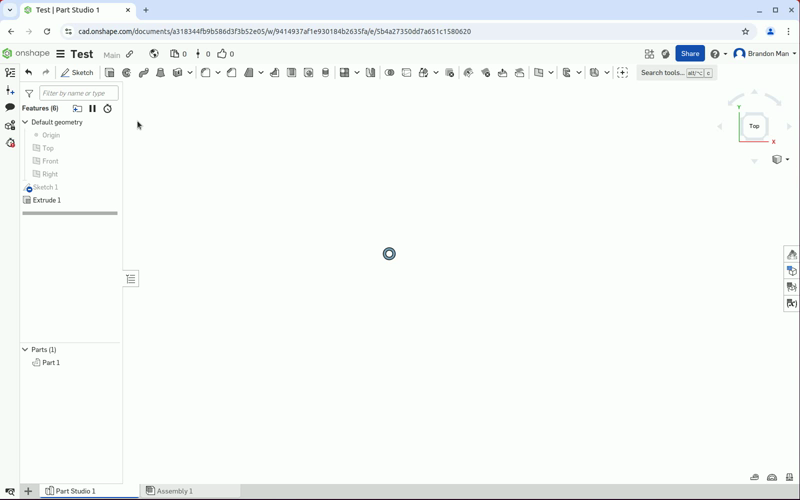
key(shift+h)
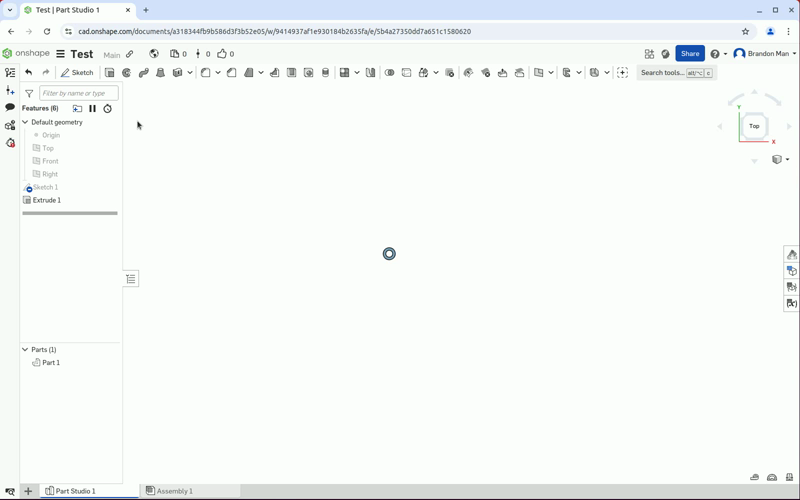
key(shift+h)
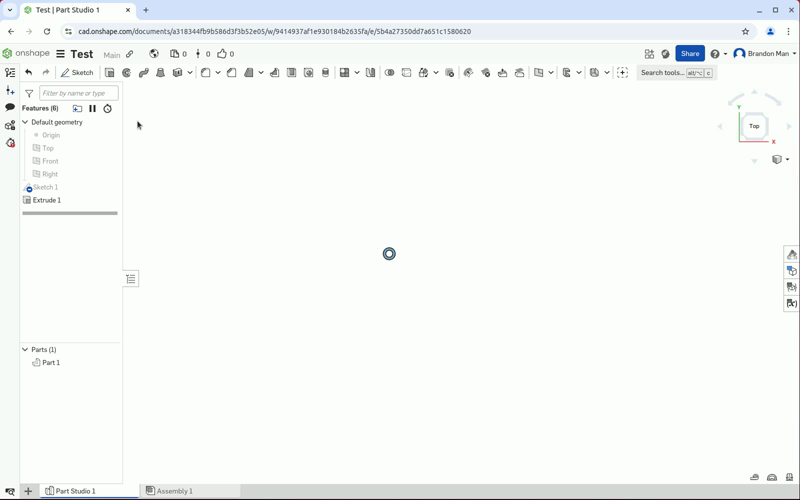
mouse_move(73, 189)
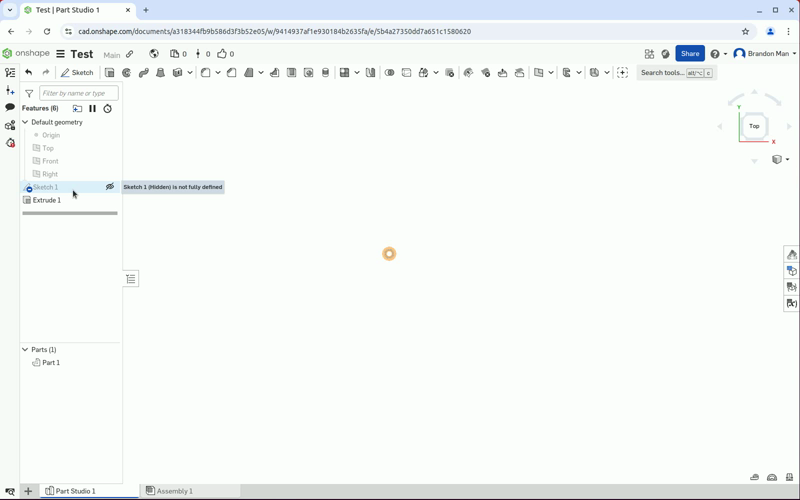
click(73, 189)
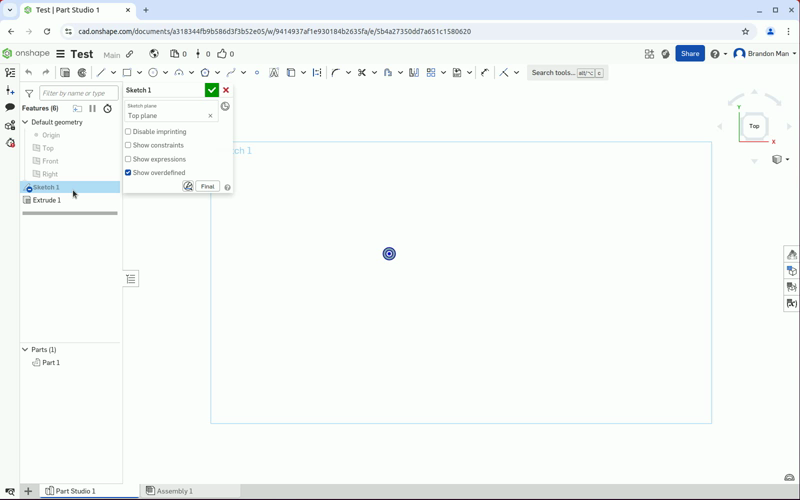
mouse_move(229, 92)
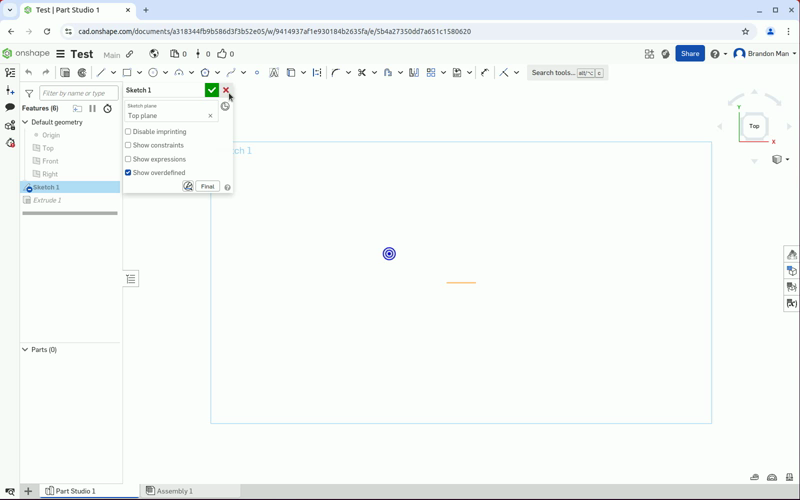
click(229, 92)
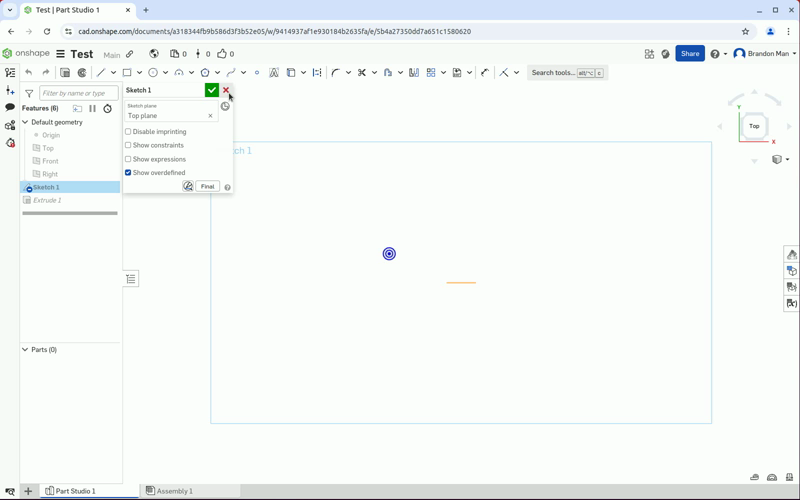
key(shift+s)
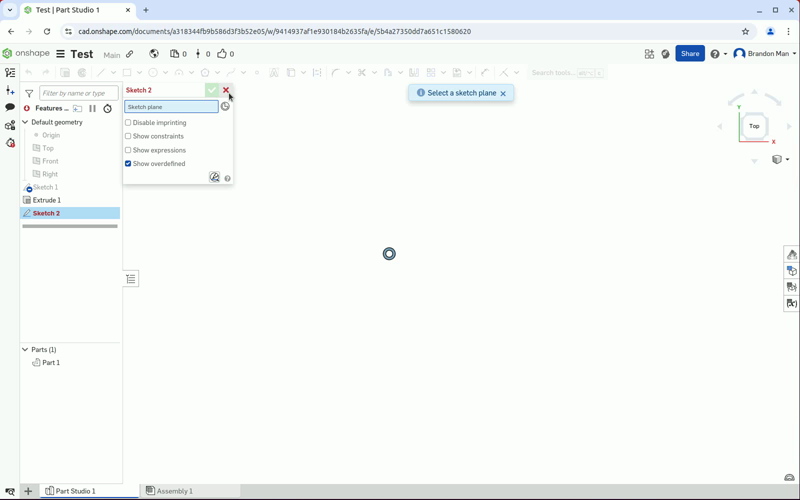
mouse_move(73, 150)
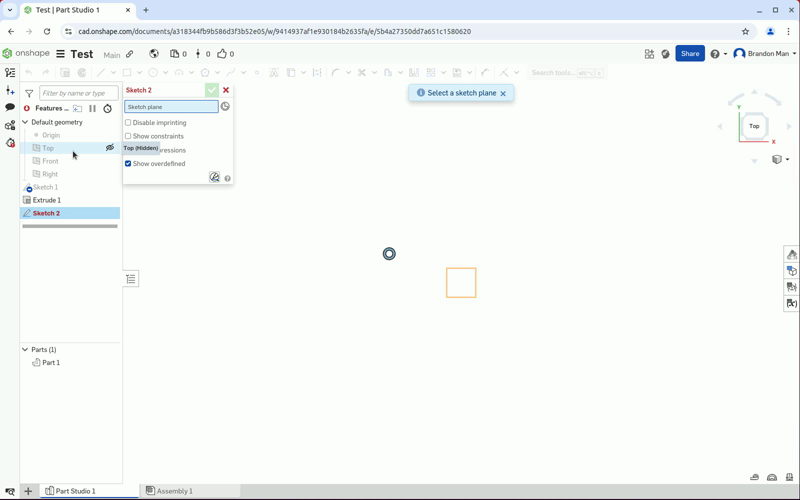
click(73, 150)
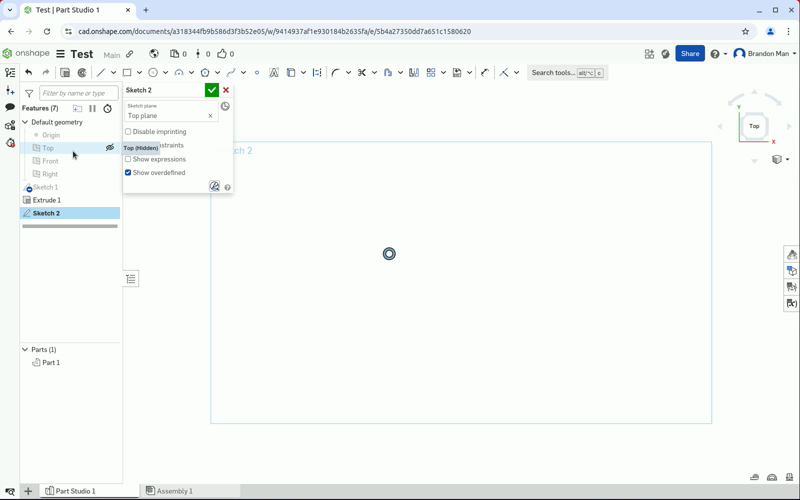
mouse_move(73, 352)
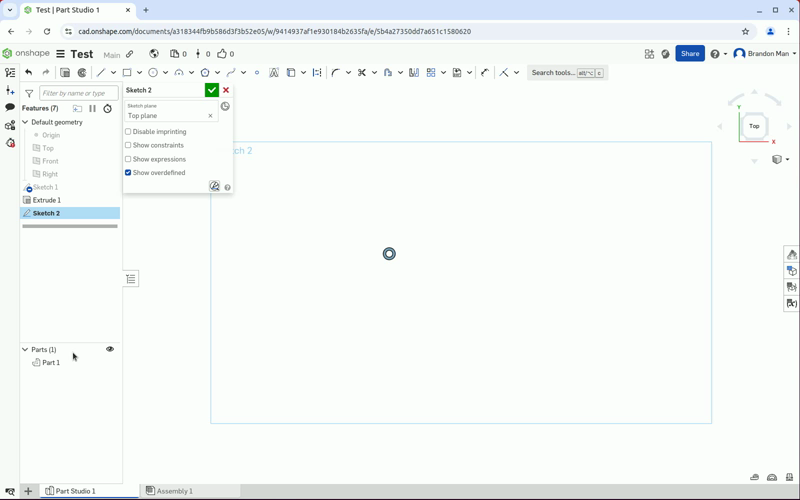
key(y)
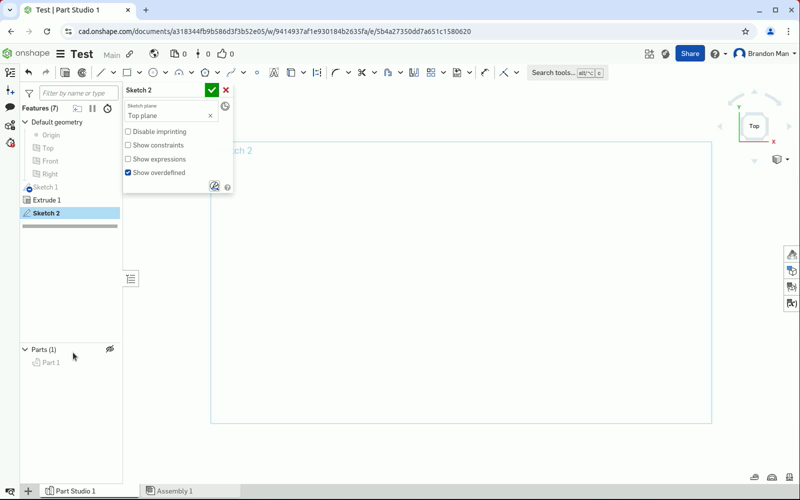
key(c)
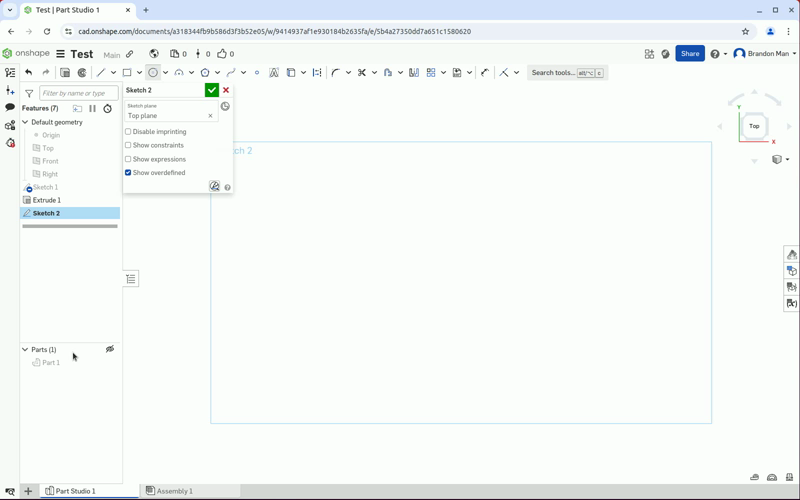
key_down(shift)
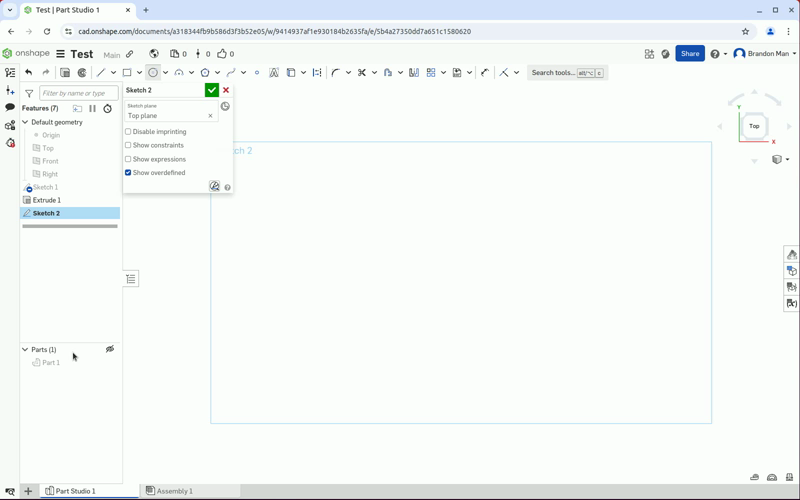
mouse_move(370, 254)
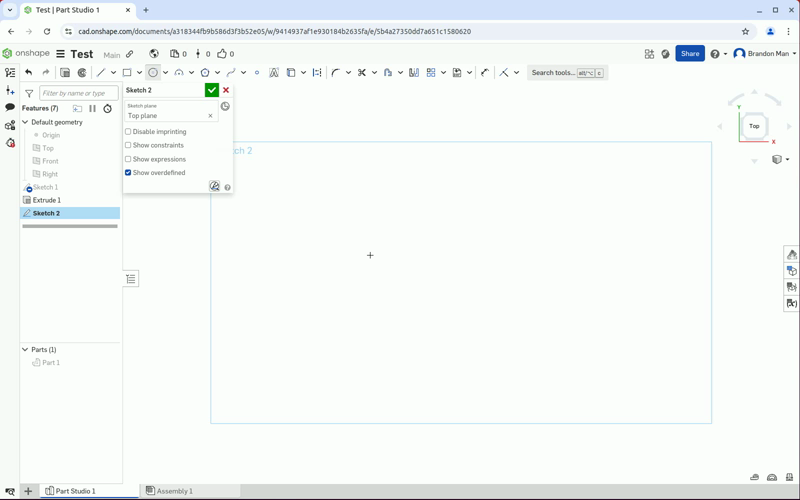
click(370, 254)
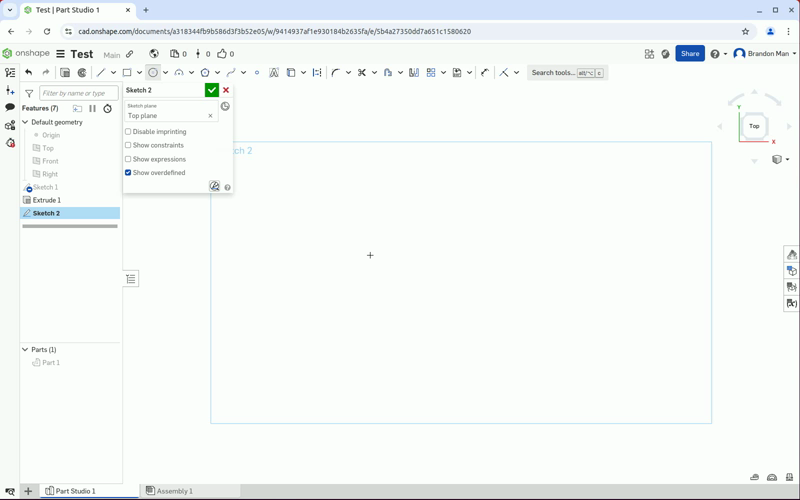
key_up(shift)
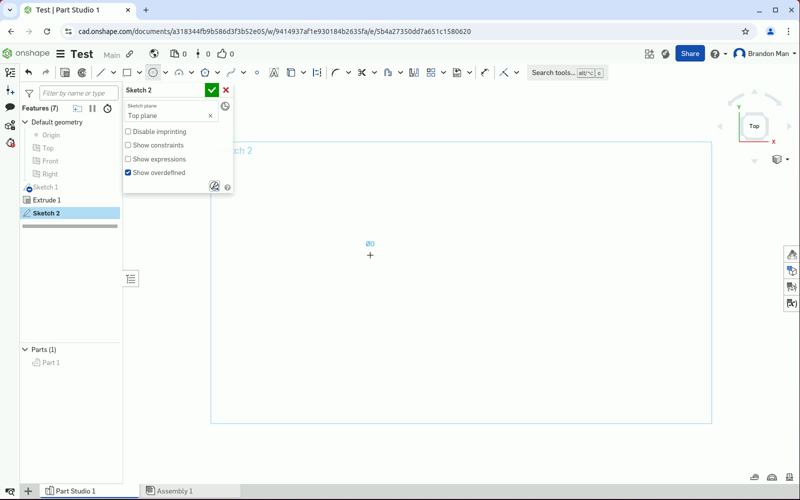
mouse_move(376, 254)
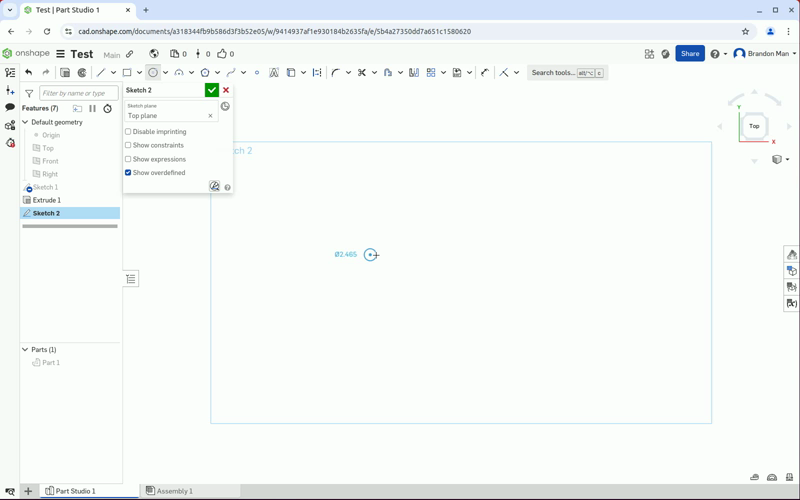
click(376, 254)
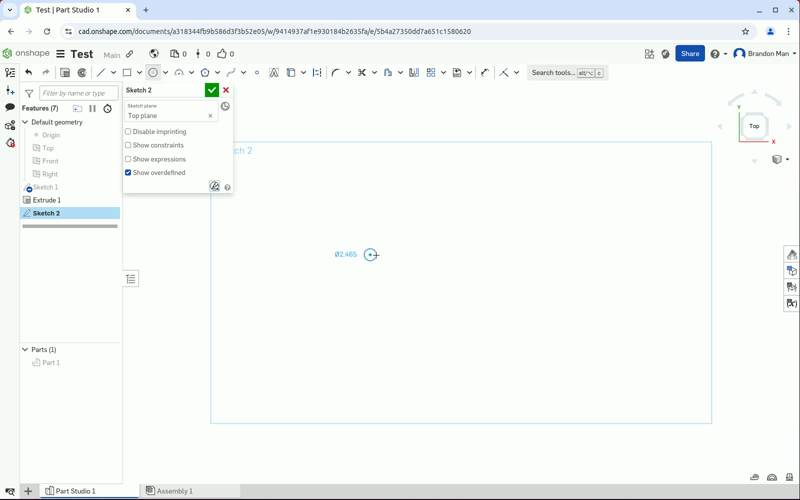
key(esc)
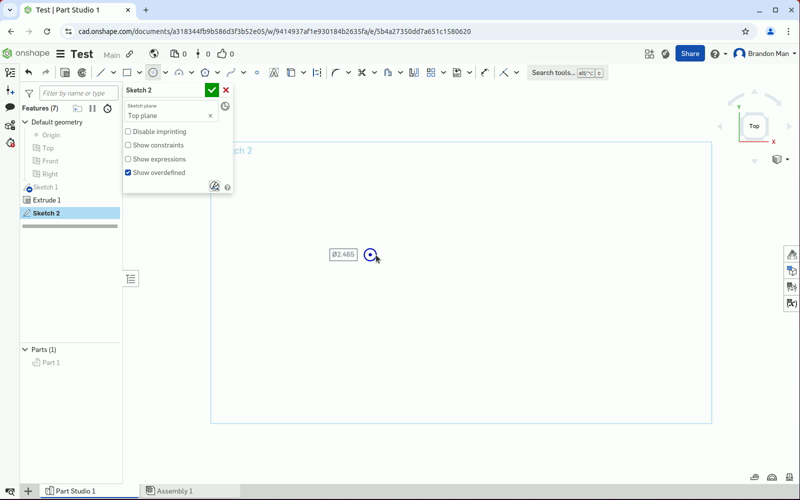
key(c)
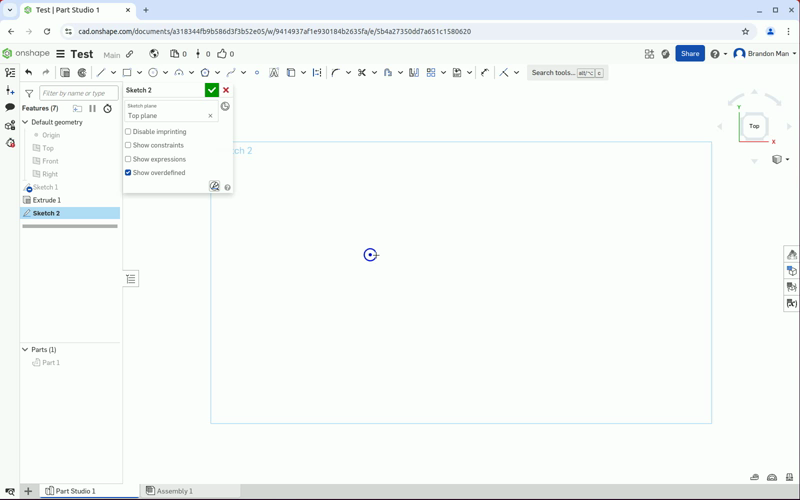
key_down(shift)
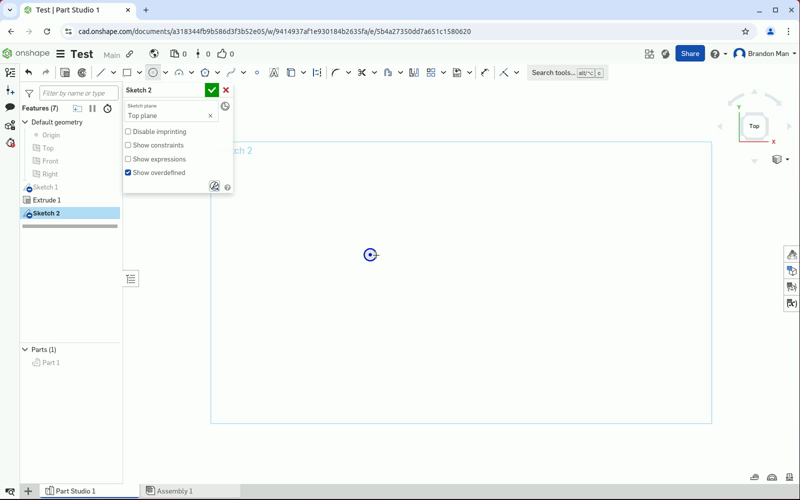
mouse_move(370, 254)
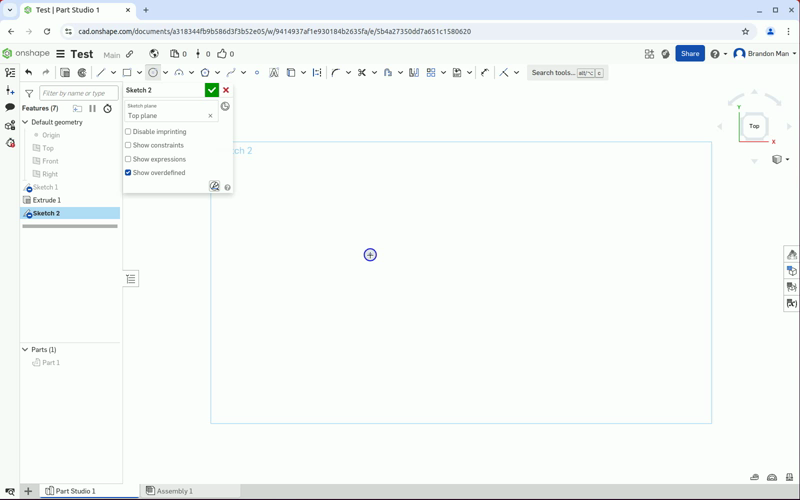
click(370, 254)
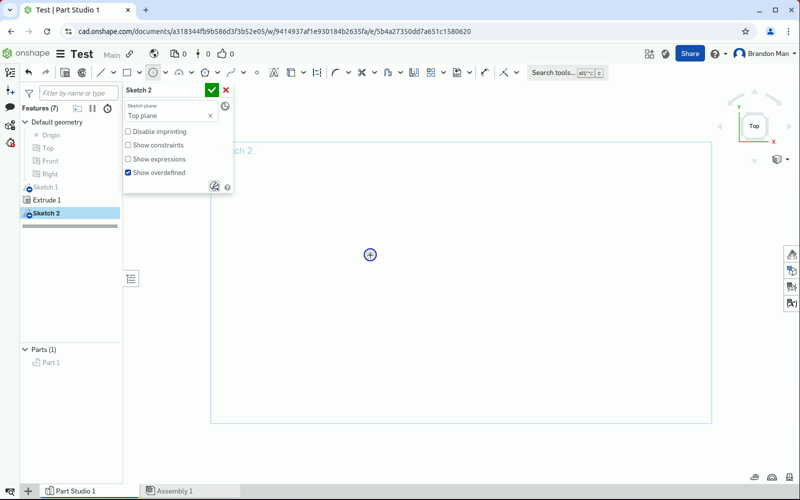
key_up(shift)
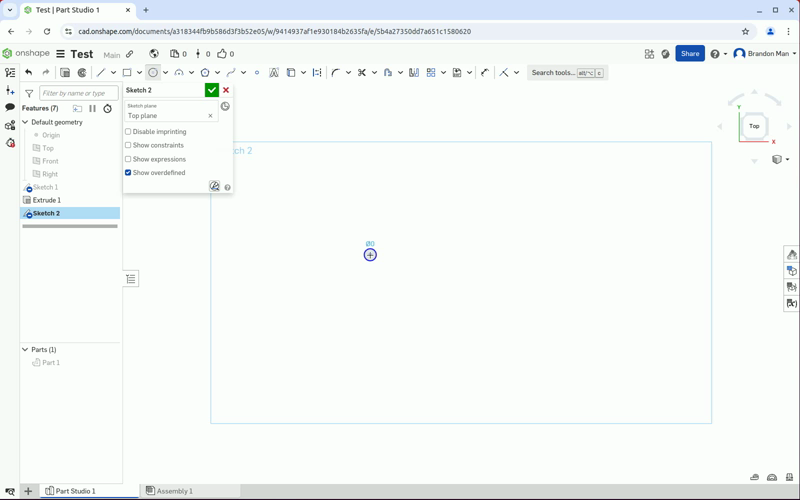
mouse_move(374, 254)
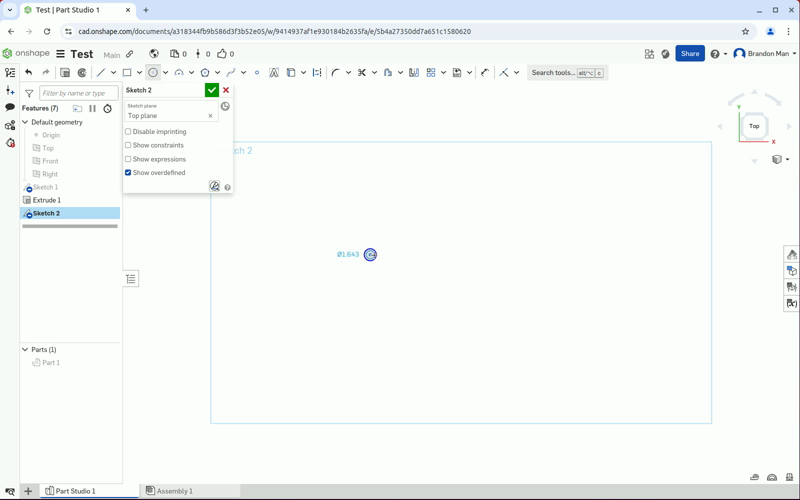
scroll(6)
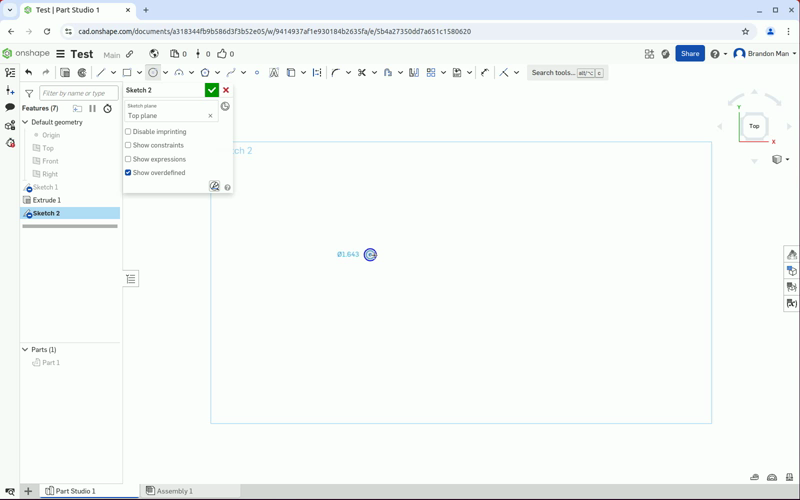
scroll(6)
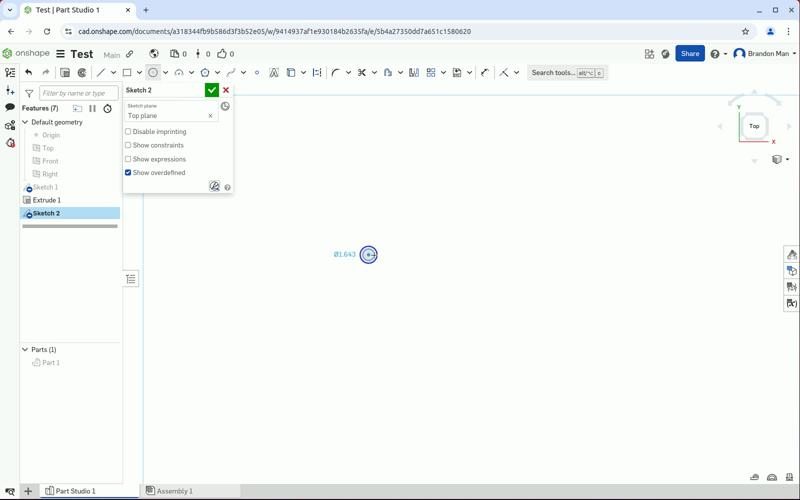
scroll(6)
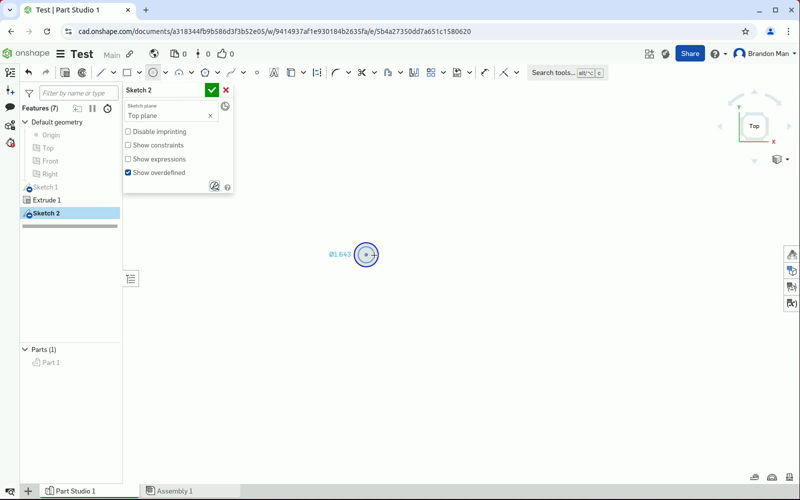
scroll(6)
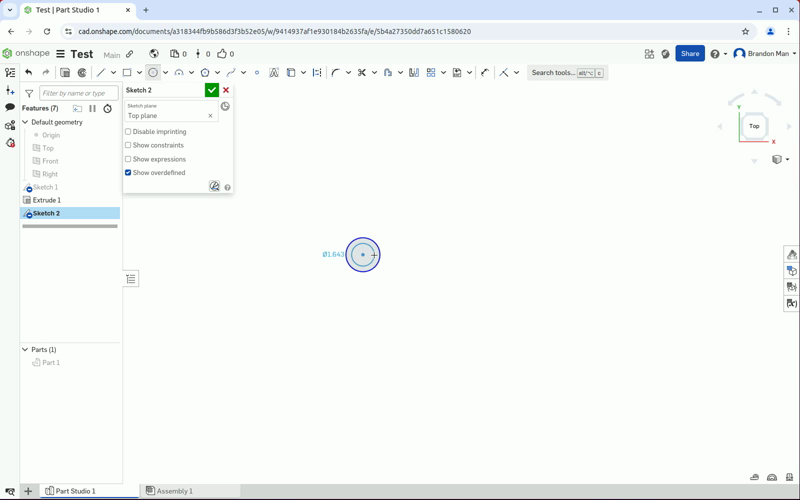
scroll(6)
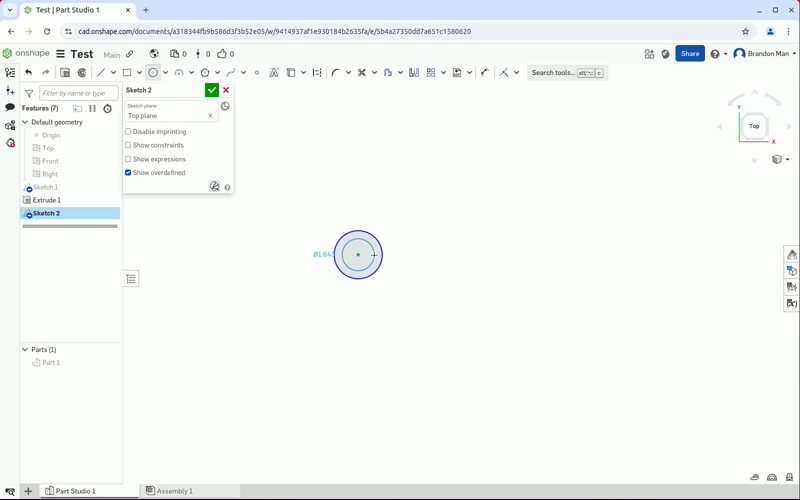
scroll(6)
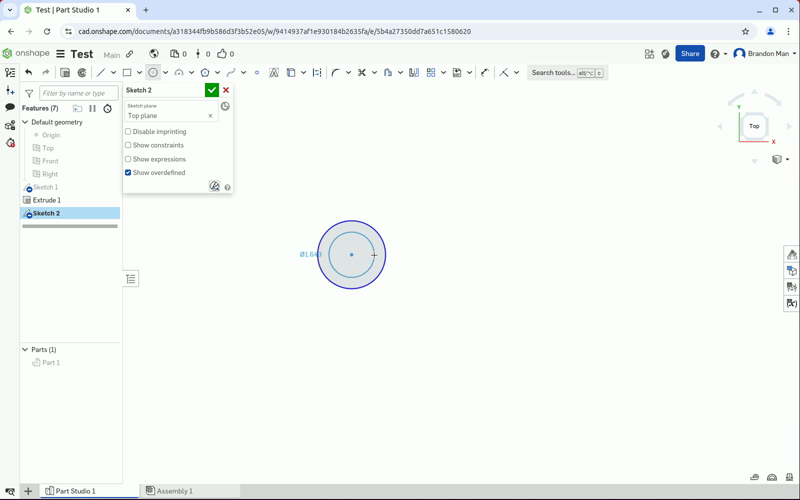
scroll(6)
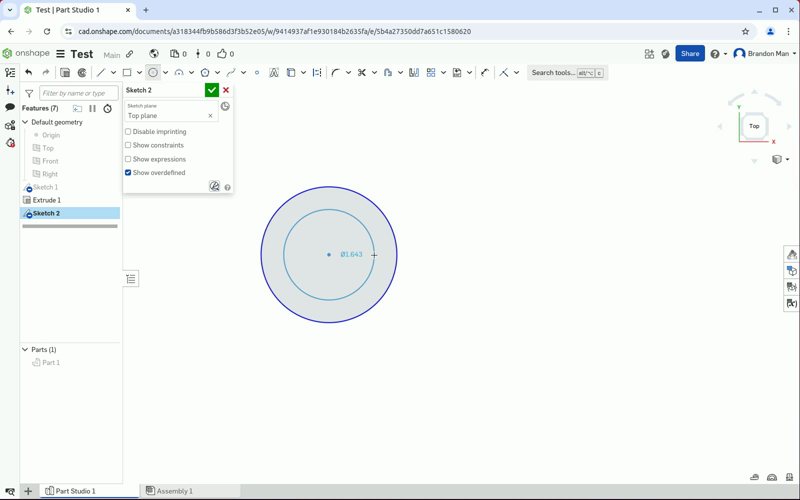
click(374, 254)
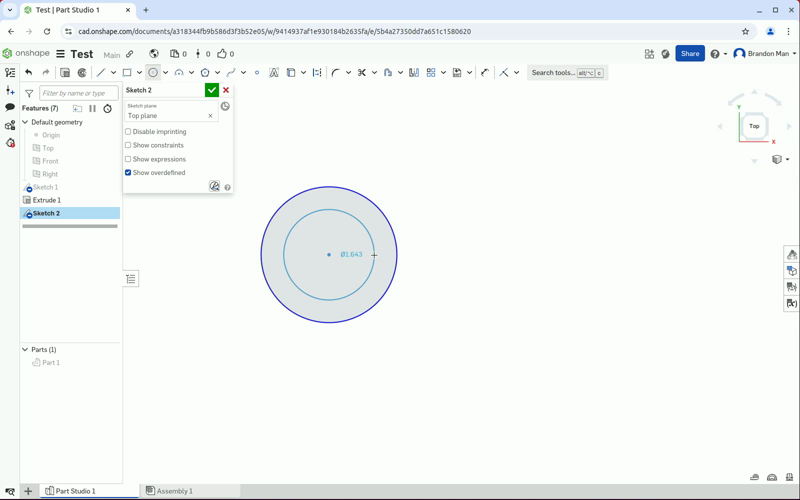
scroll(-6)
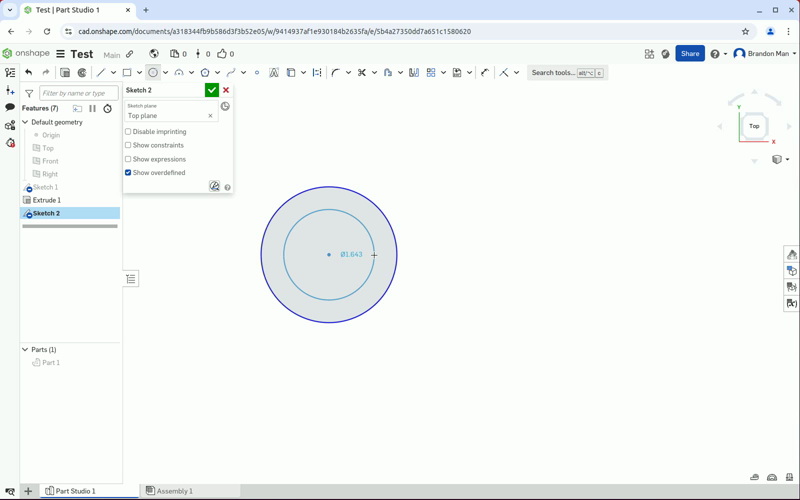
scroll(-6)
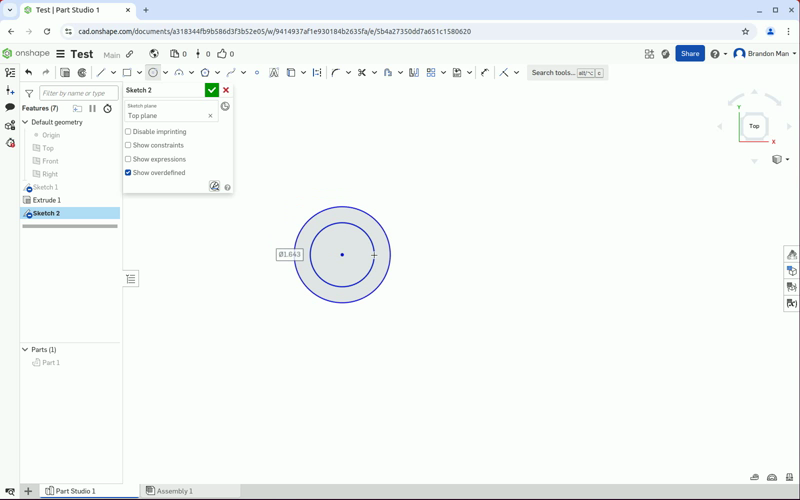
scroll(-6)
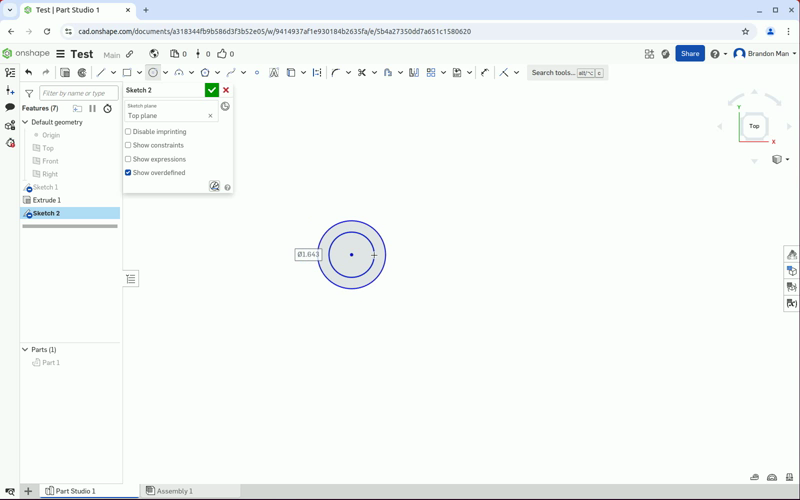
scroll(-6)
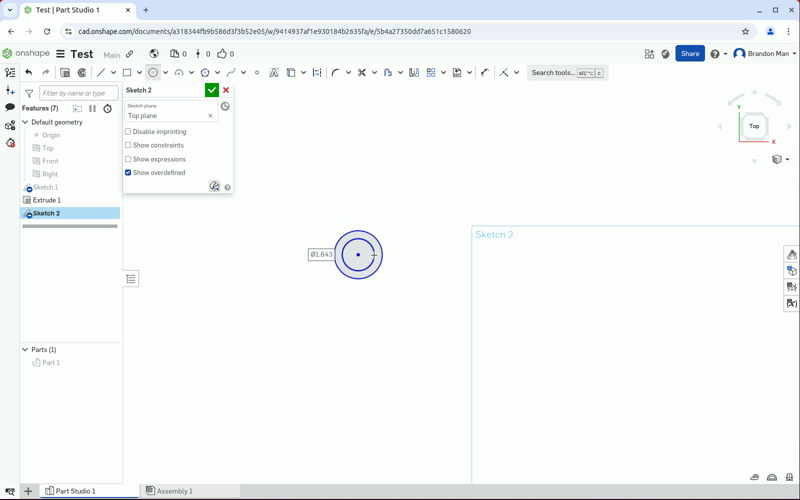
scroll(-6)
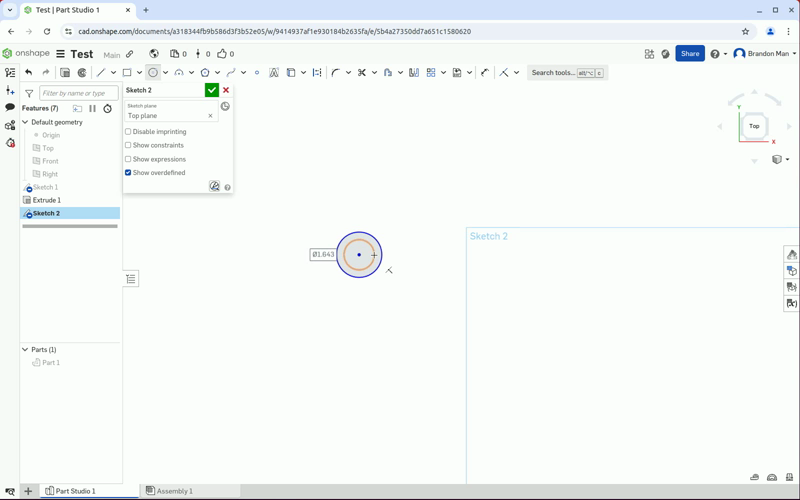
scroll(-6)
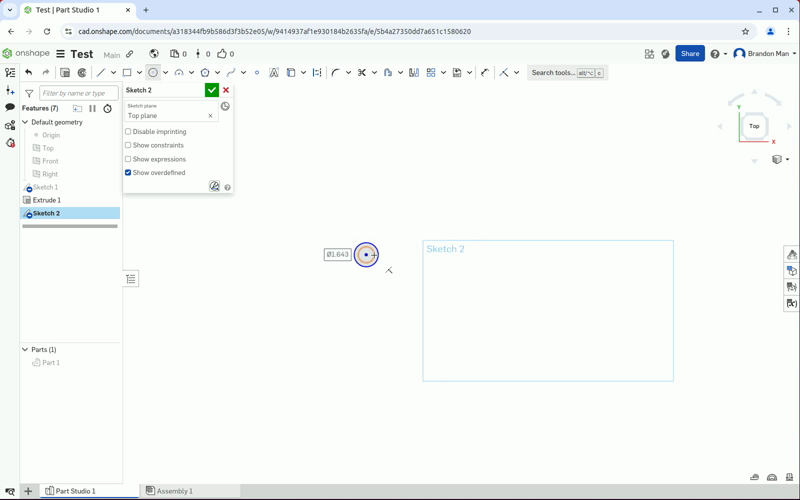
scroll(-6)
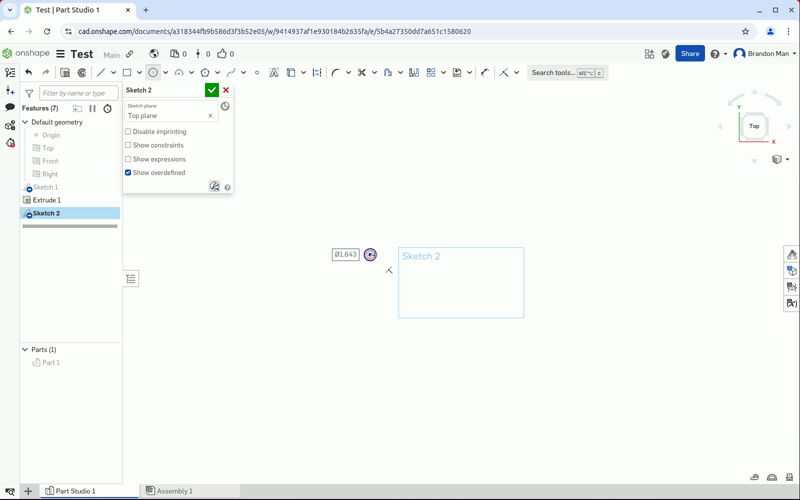
key(esc)
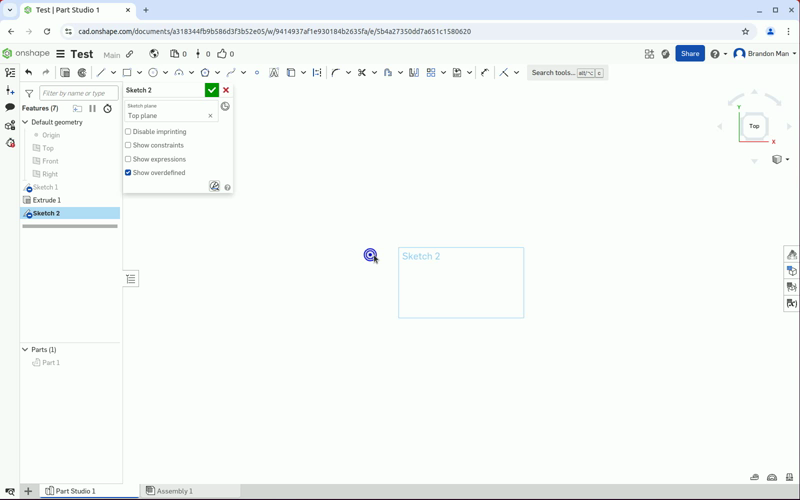
mouse_move(366, 254)
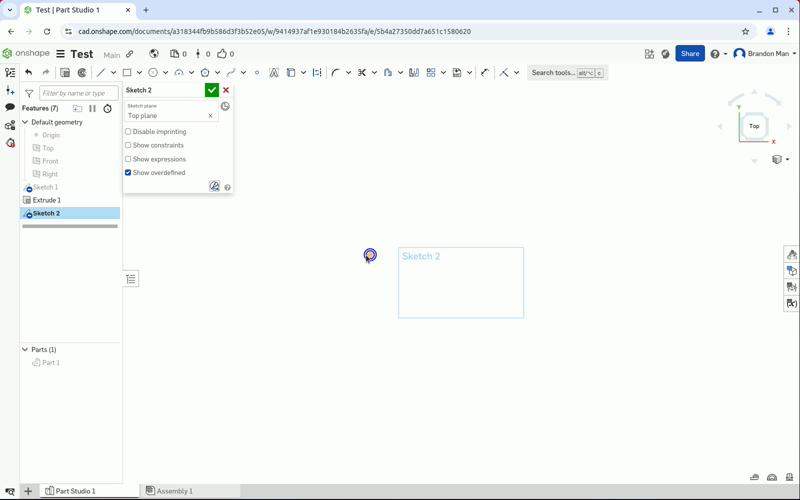
scroll(6)
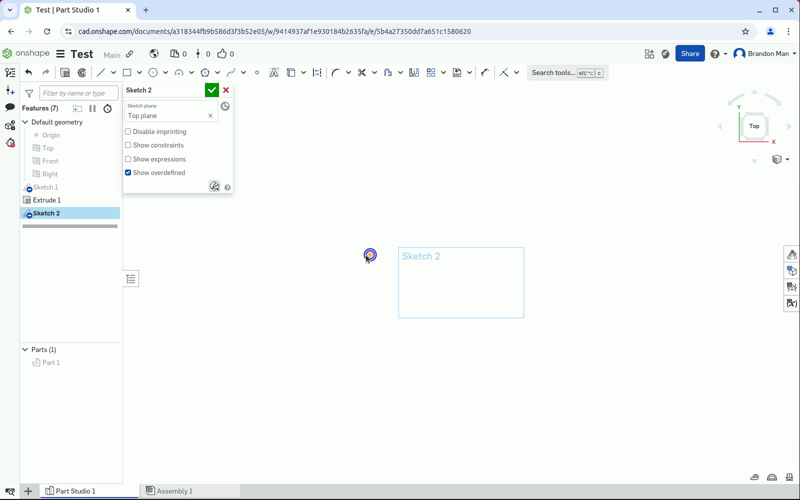
scroll(6)
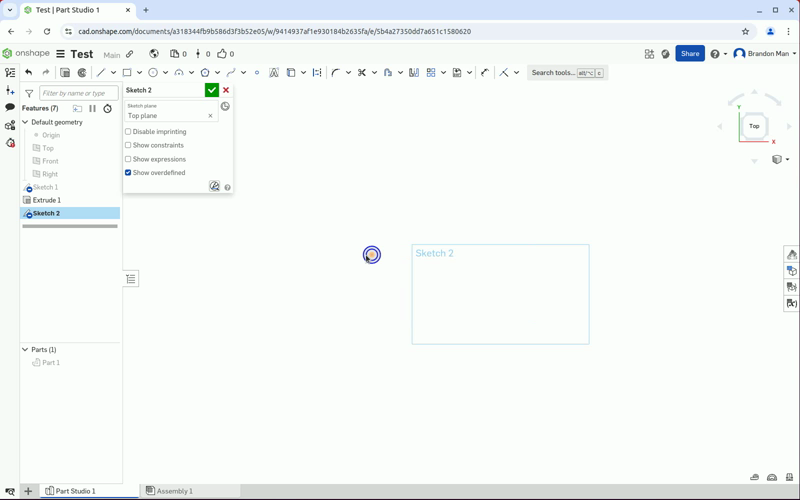
scroll(6)
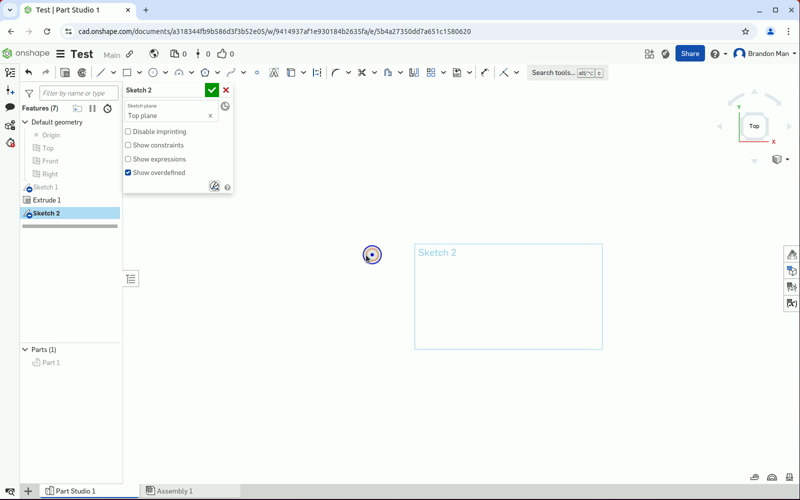
scroll(6)
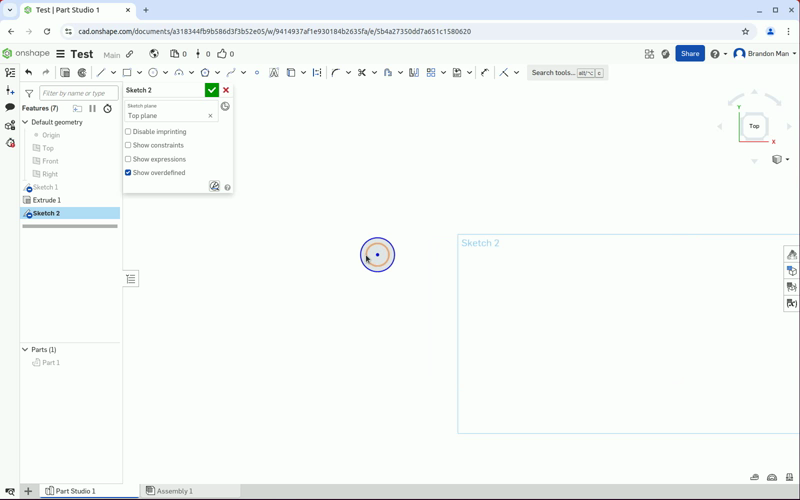
scroll(6)
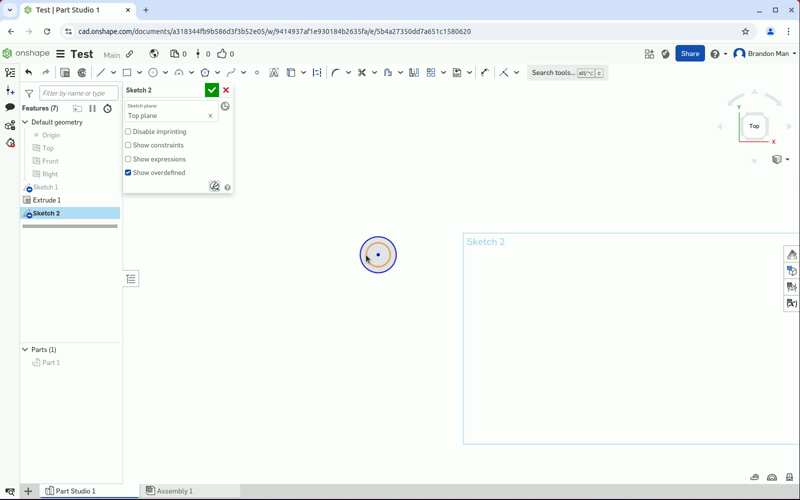
scroll(6)
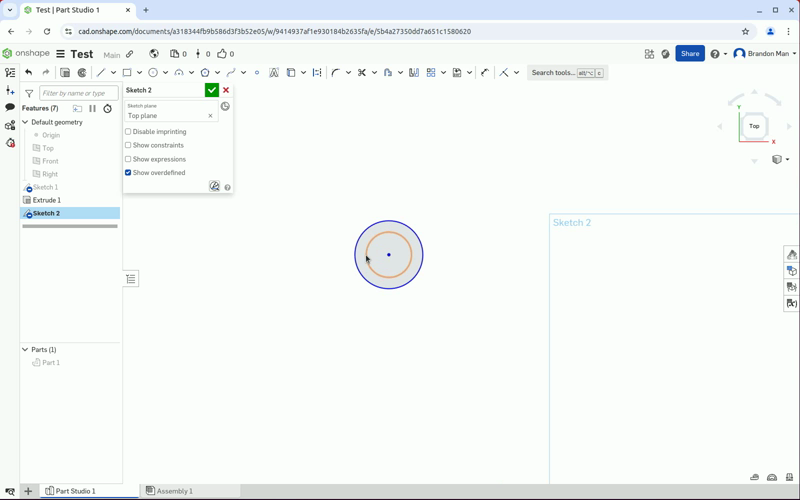
scroll(6)
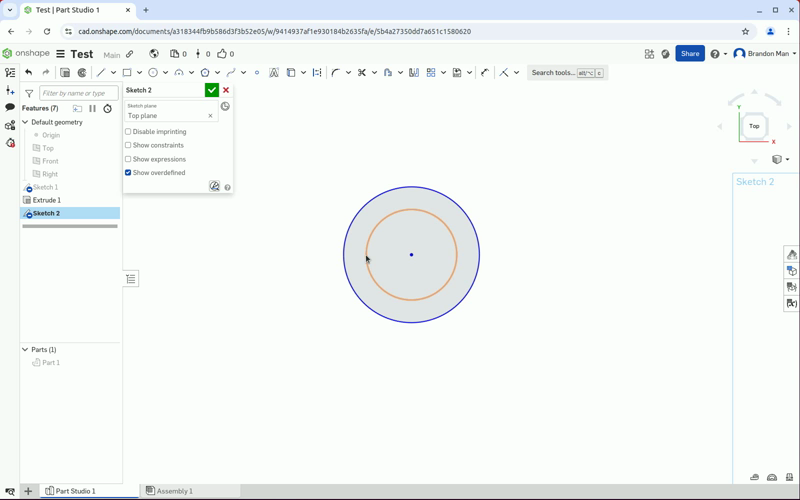
click(366, 254)
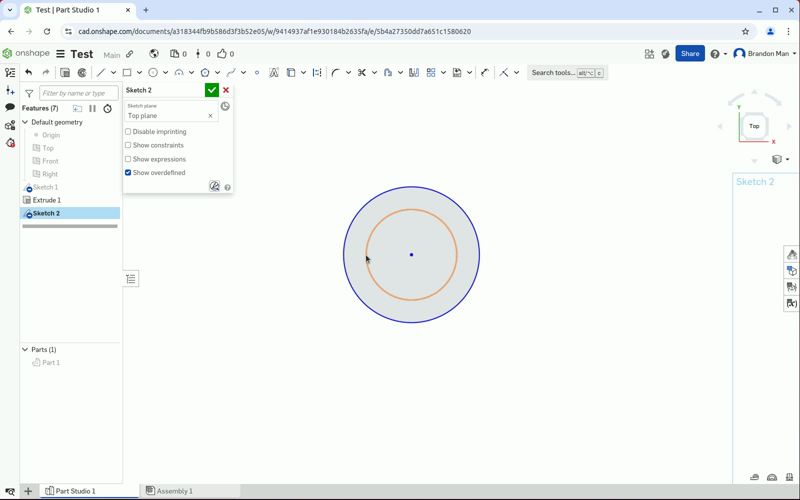
scroll(-6)
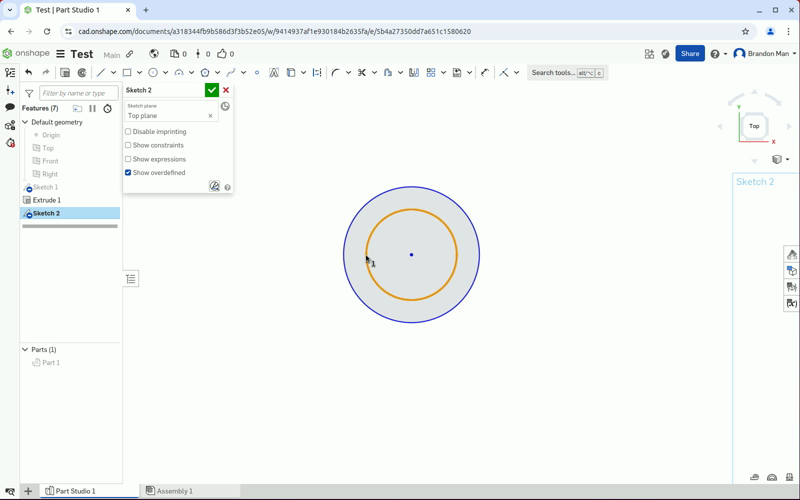
scroll(-6)
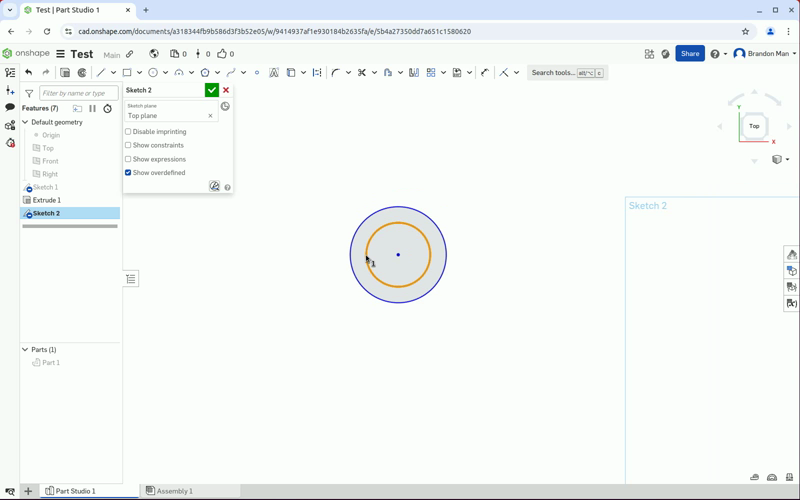
scroll(-6)
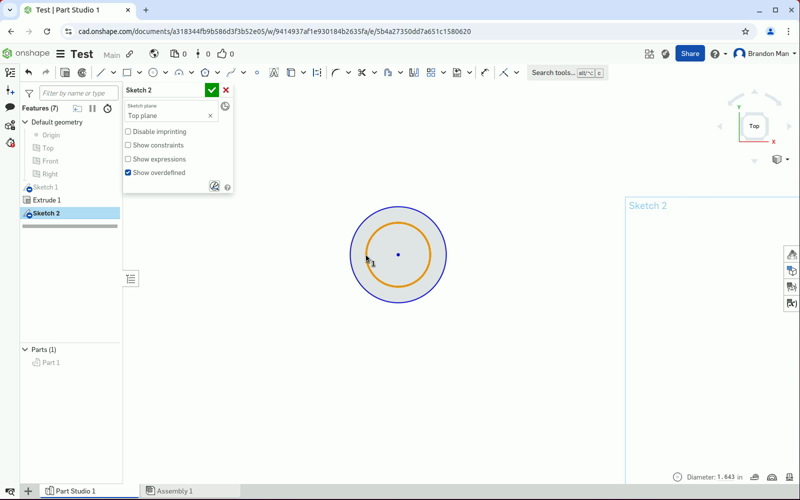
scroll(-6)
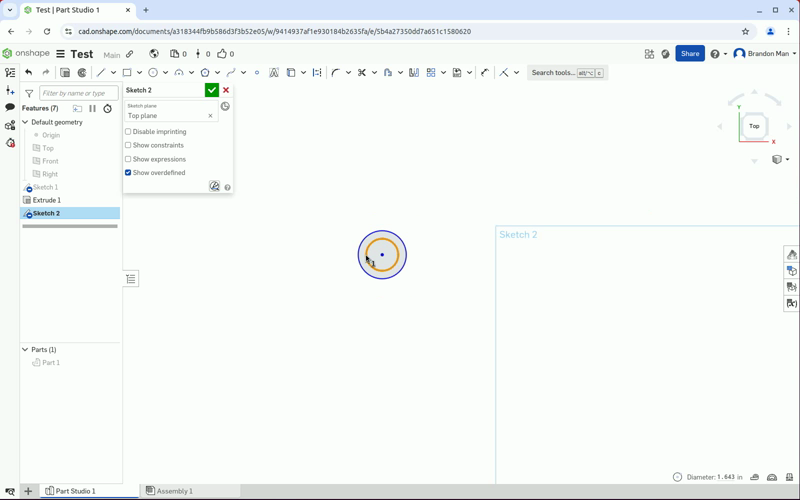
scroll(-6)
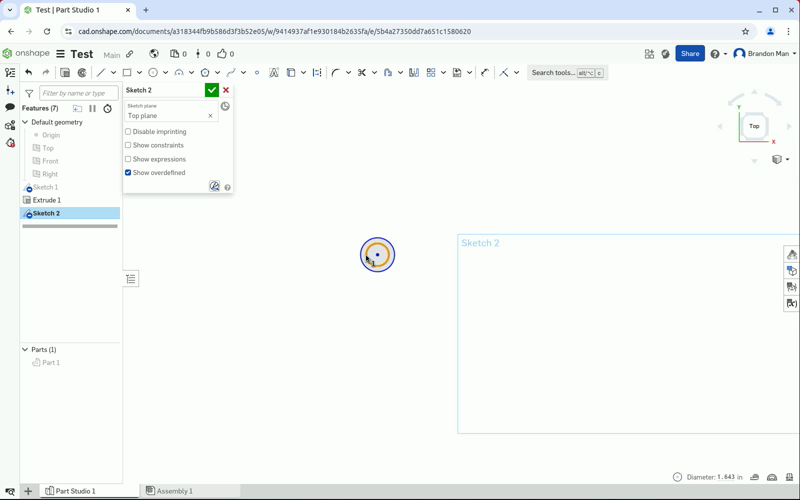
scroll(-6)
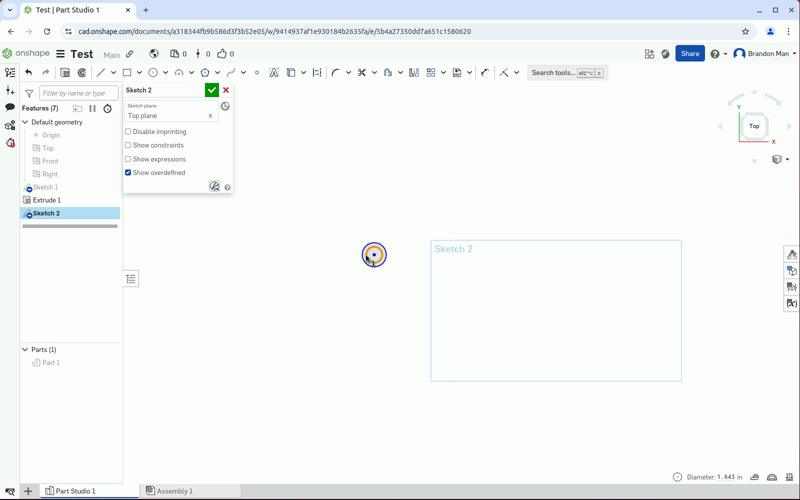
scroll(-6)
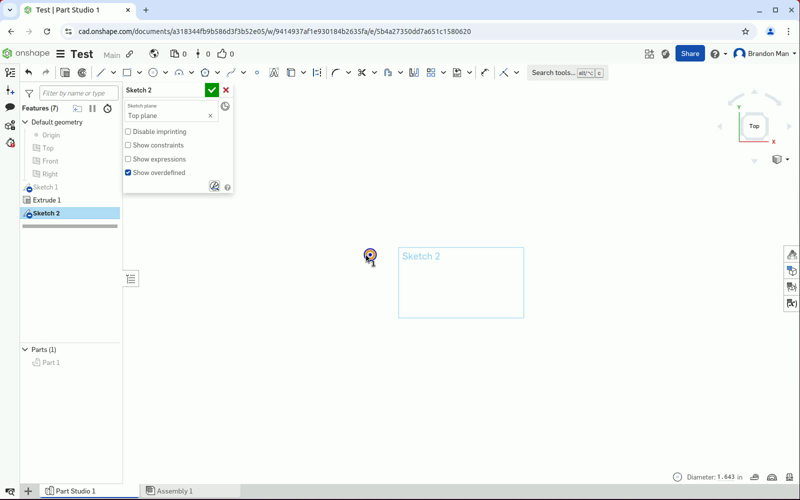
mouse_move(73, 352)
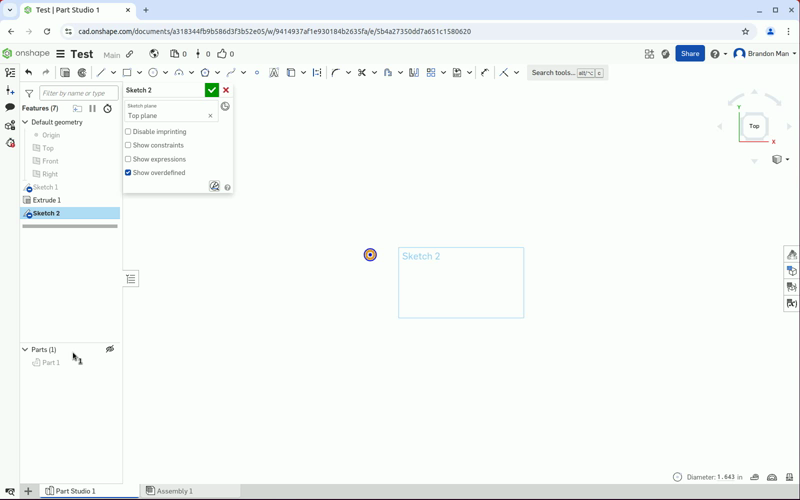
key(shift+y)
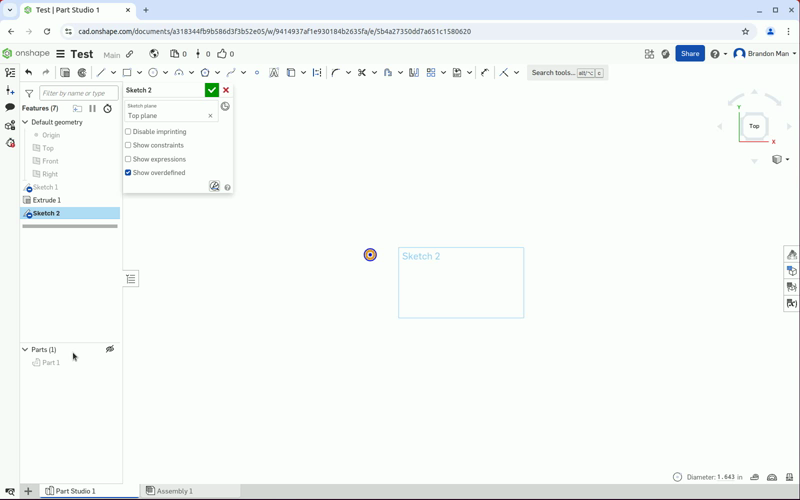
key(shift+e)
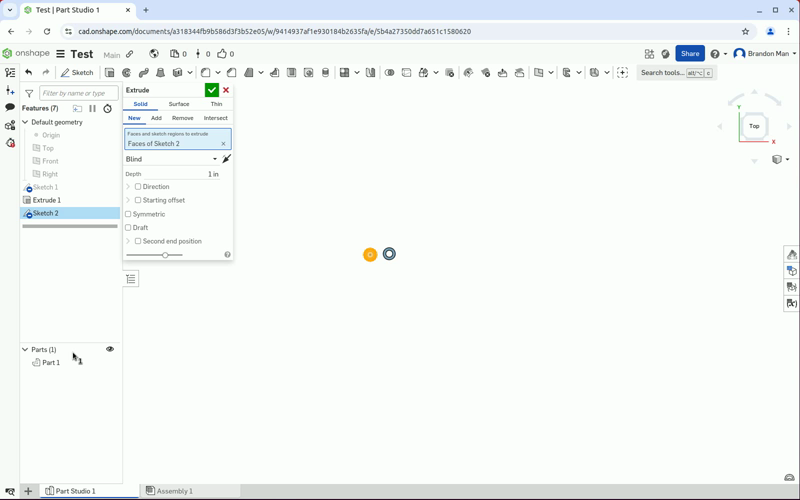
mouse_move(143, 106)
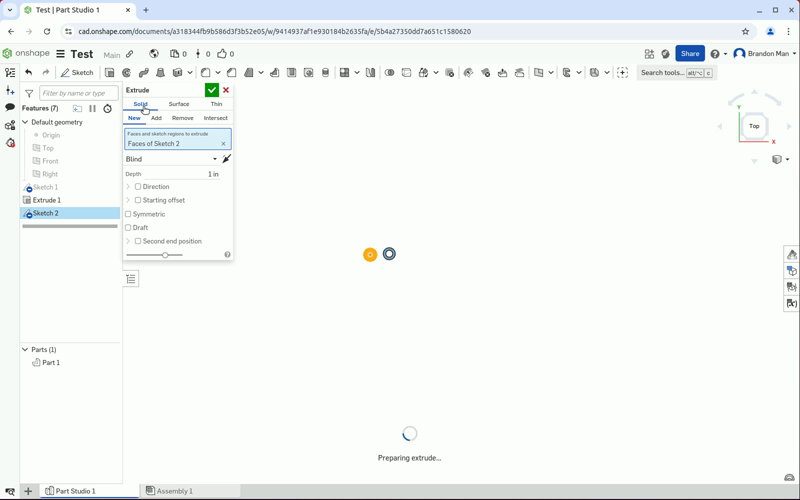
click(143, 106)
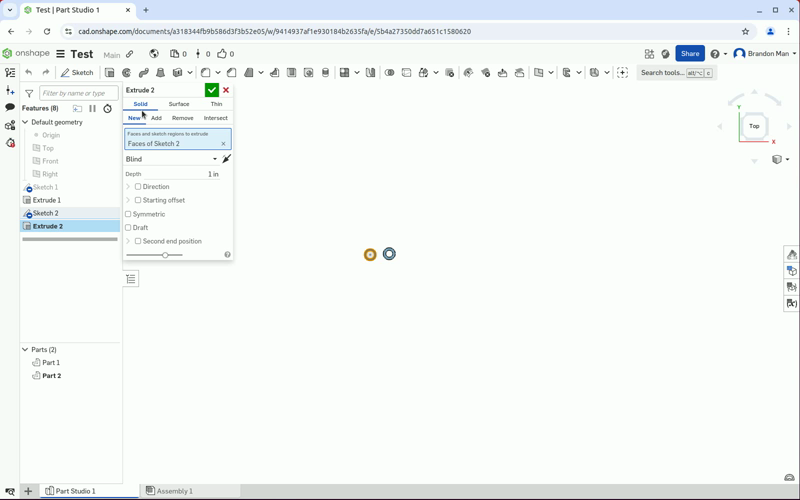
mouse_move(137, 120)
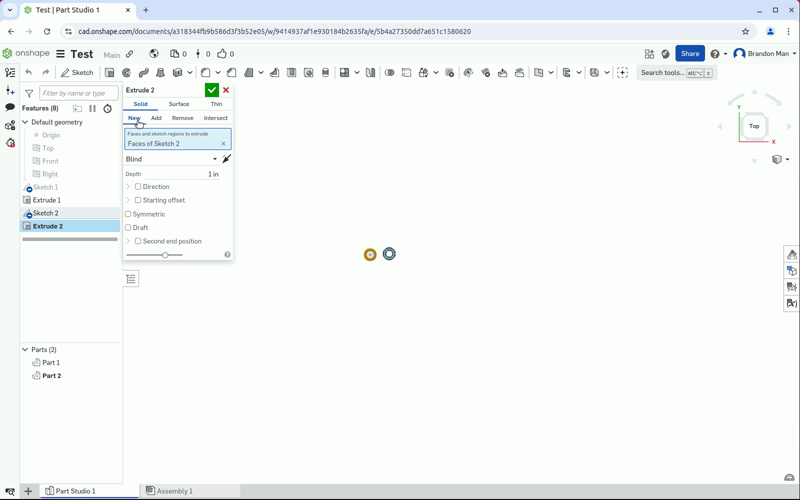
click(137, 120)
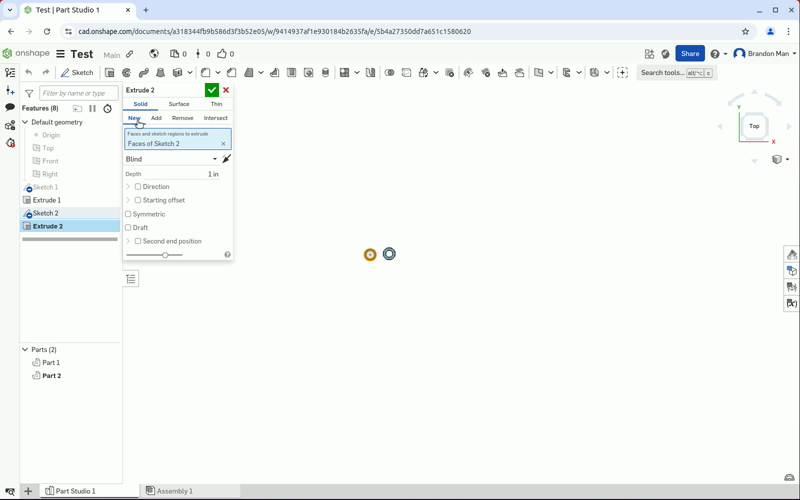
key(tab, 4)
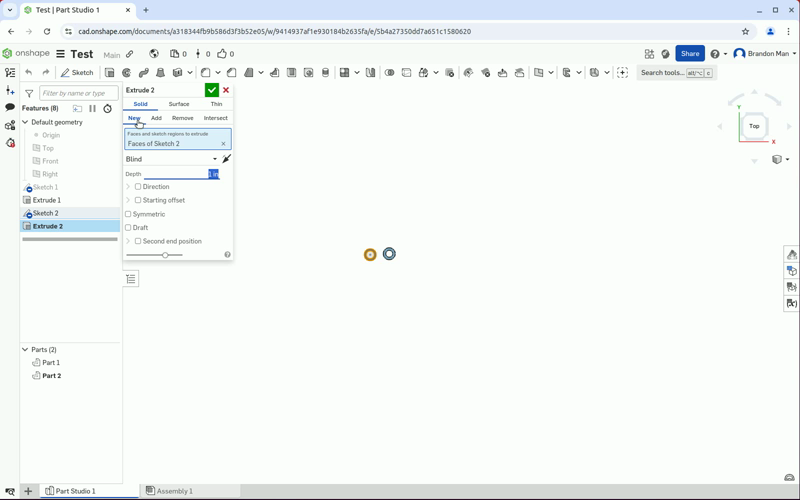
text(0.481)
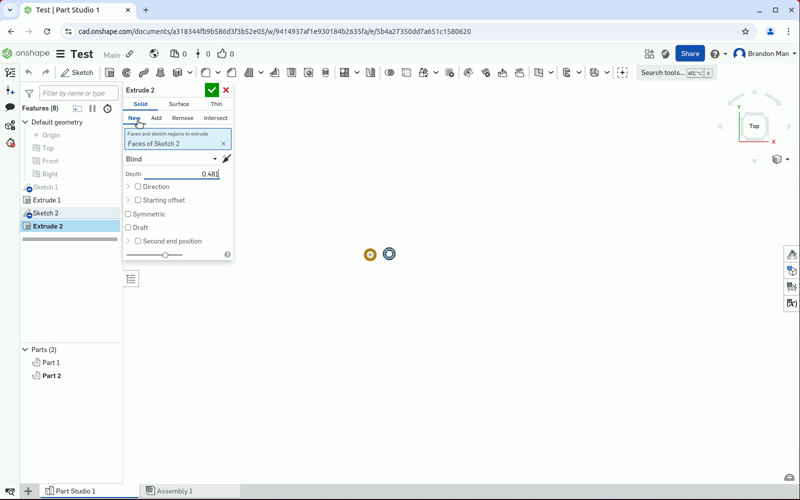
key(enter)
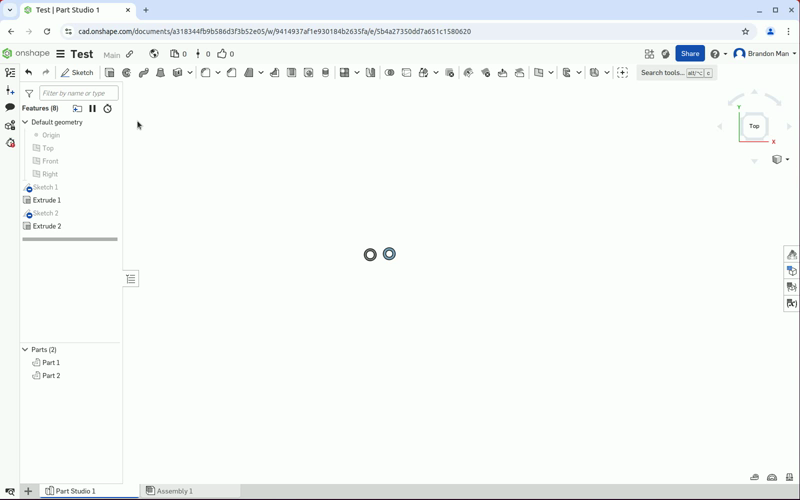
key(shift+h)
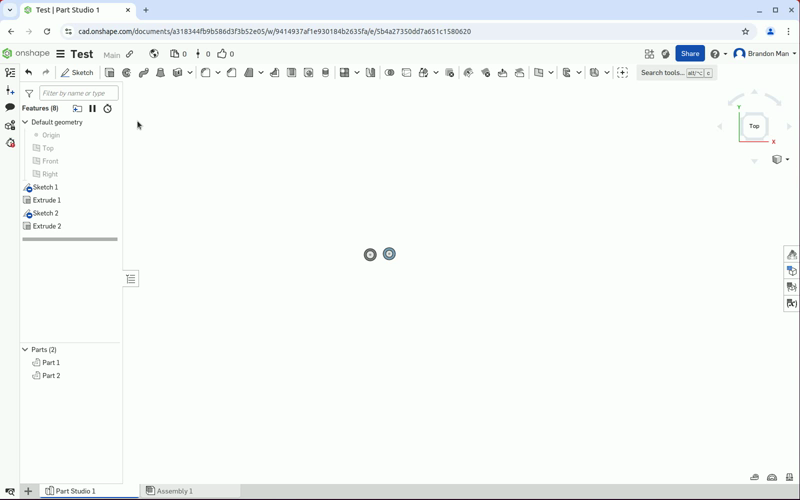
key(shift+h)
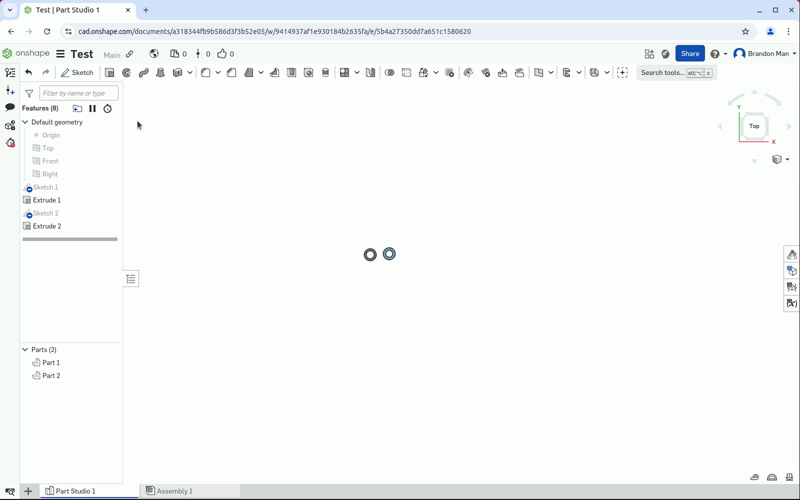
mouse_move(73, 189)
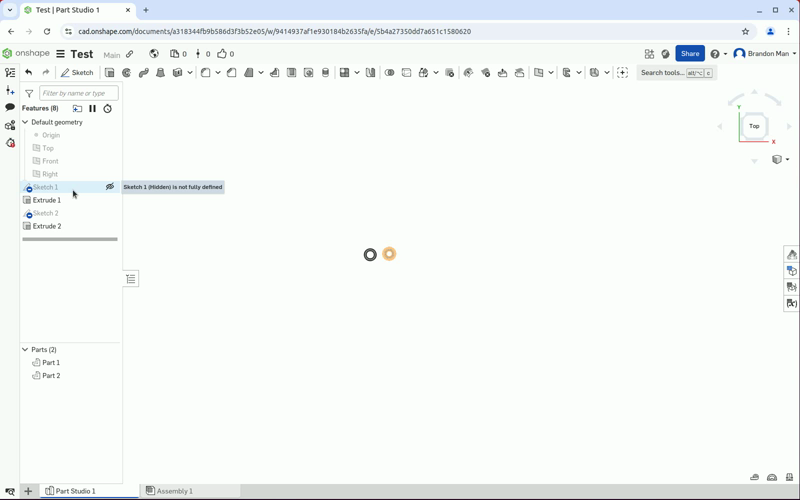
click(73, 189)
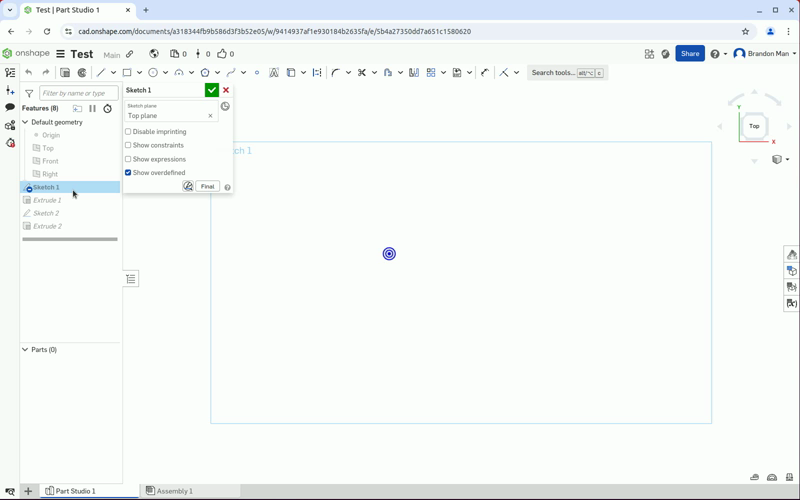
mouse_move(229, 92)
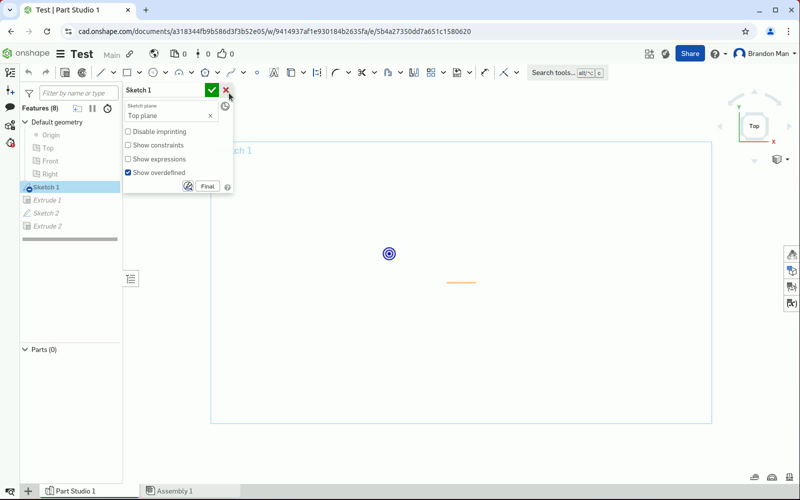
click(229, 92)
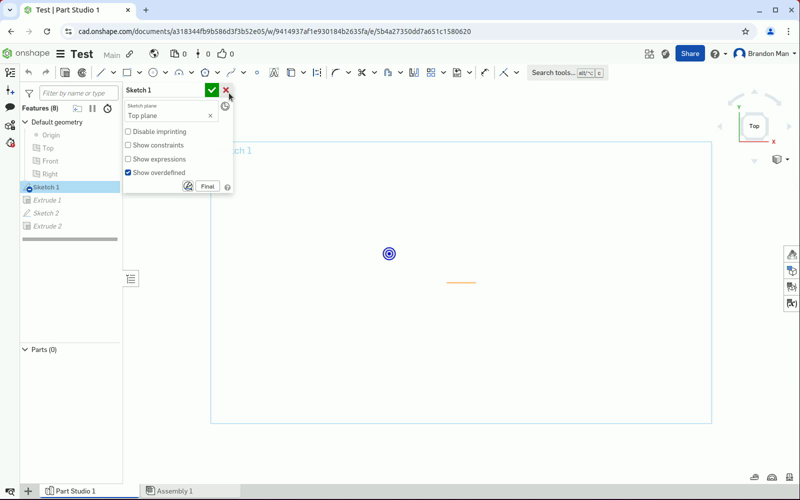
key(shift+s)
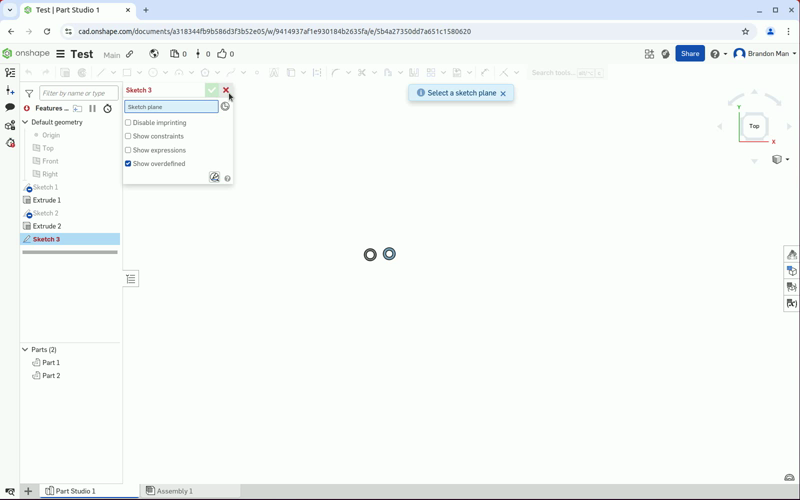
mouse_move(73, 150)
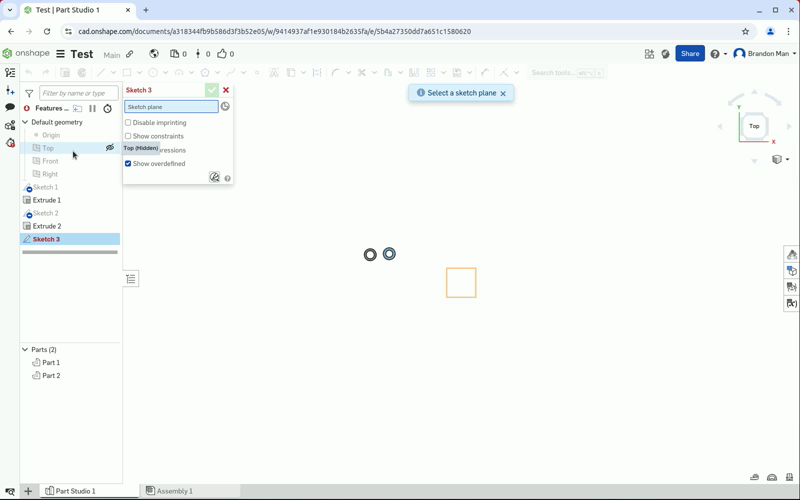
click(73, 150)
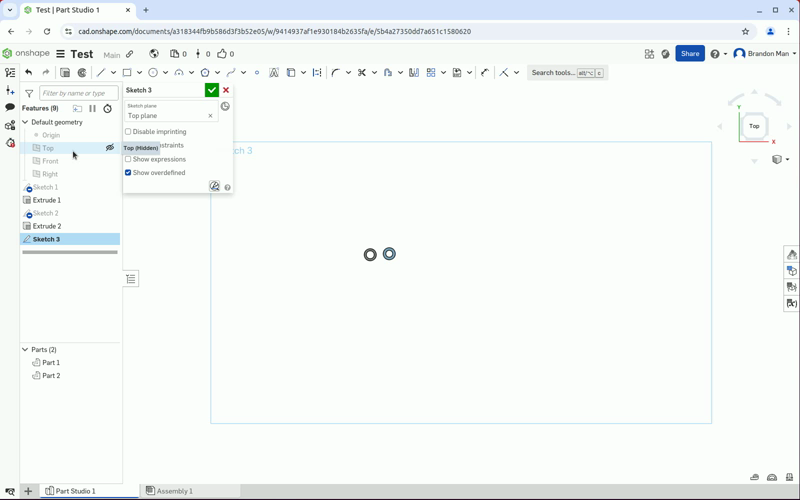
mouse_move(73, 352)
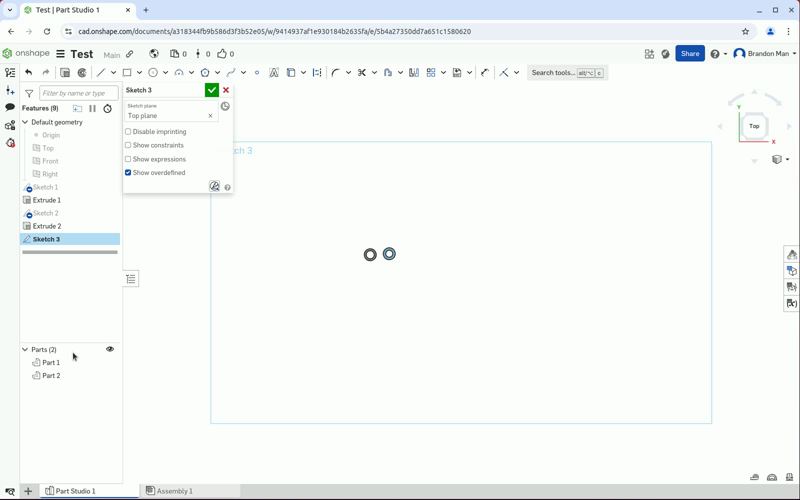
key(y)
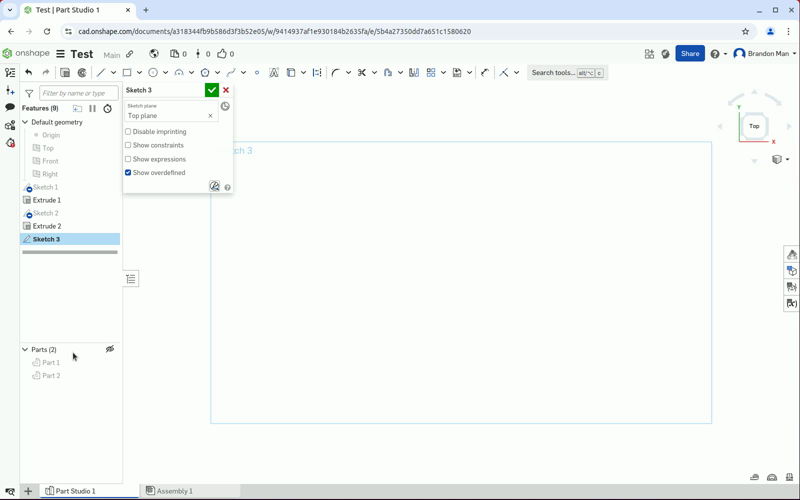
key(c)
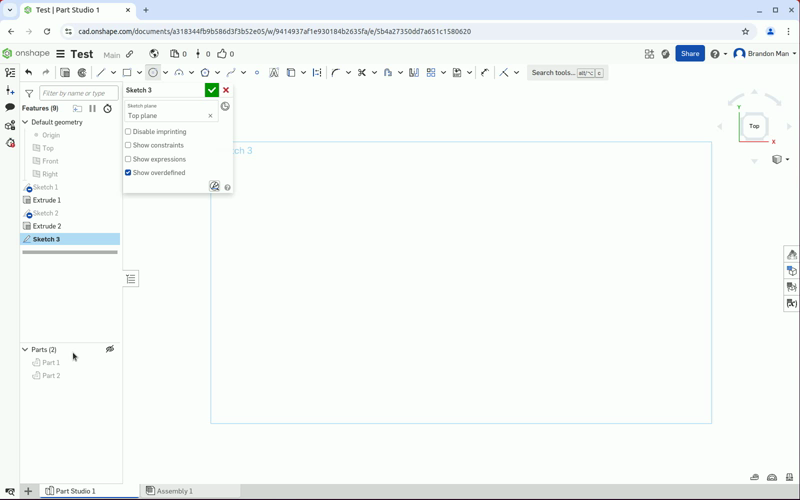
key_down(shift)
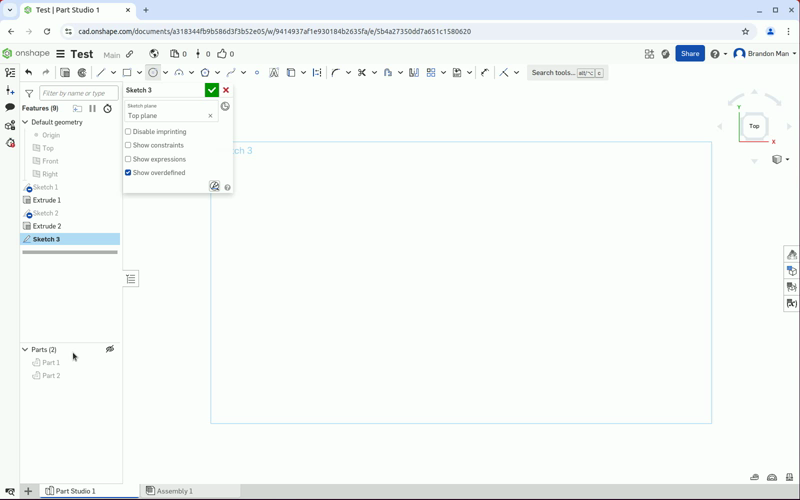
mouse_move(369, 254)
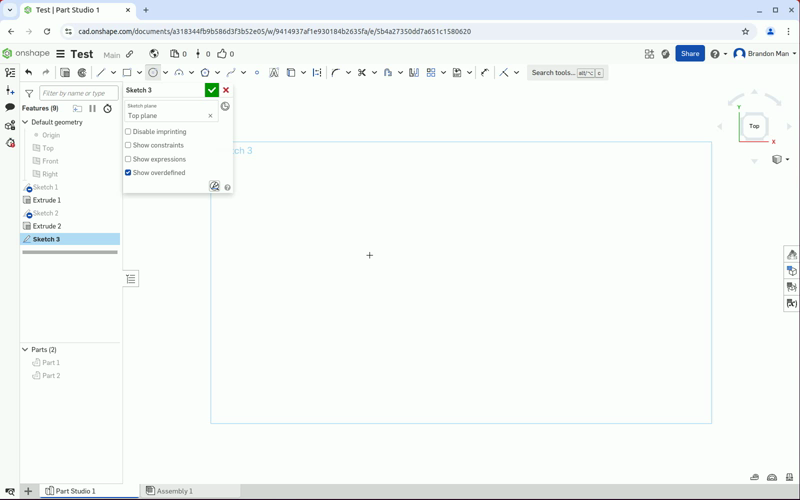
click(369, 254)
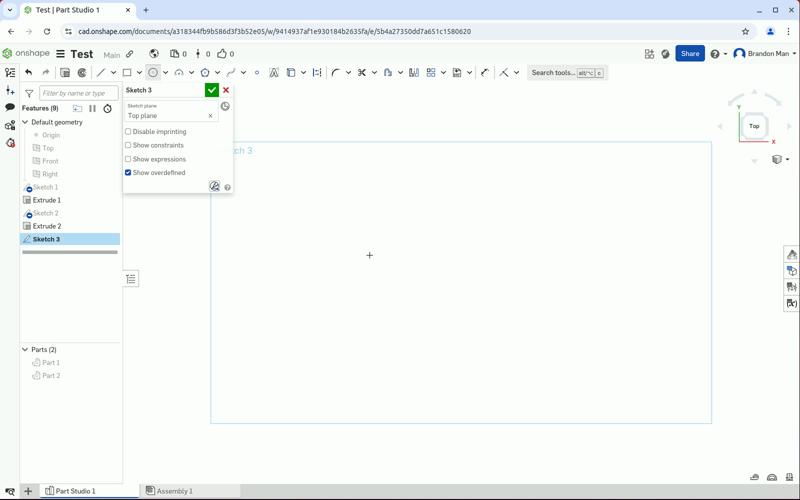
key_up(shift)
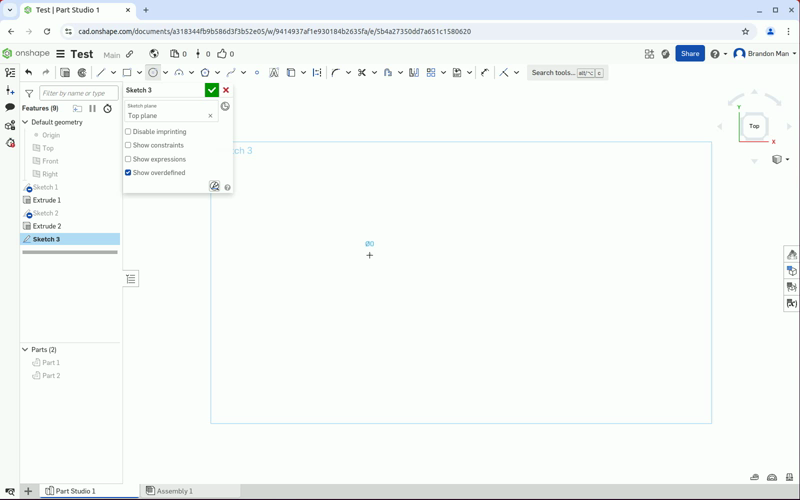
mouse_move(373, 254)
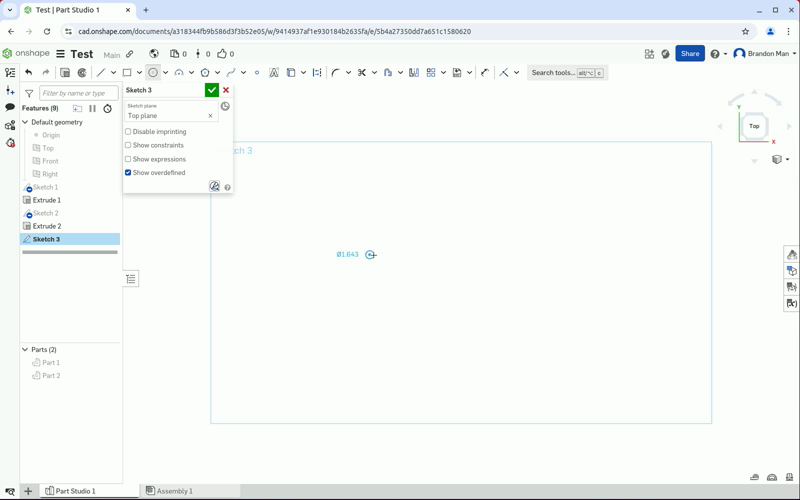
click(373, 254)
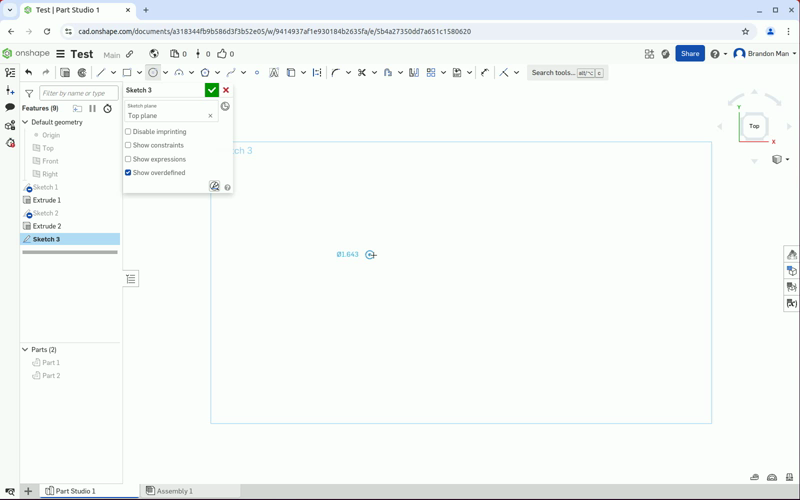
key(esc)
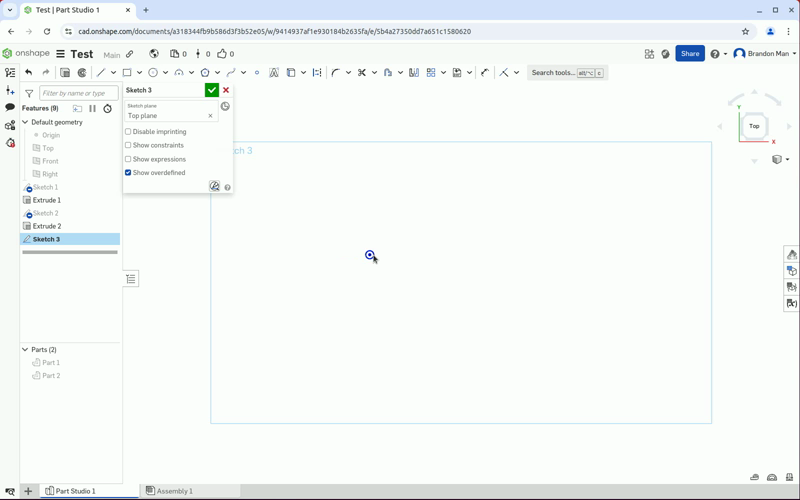
mouse_move(370, 253)
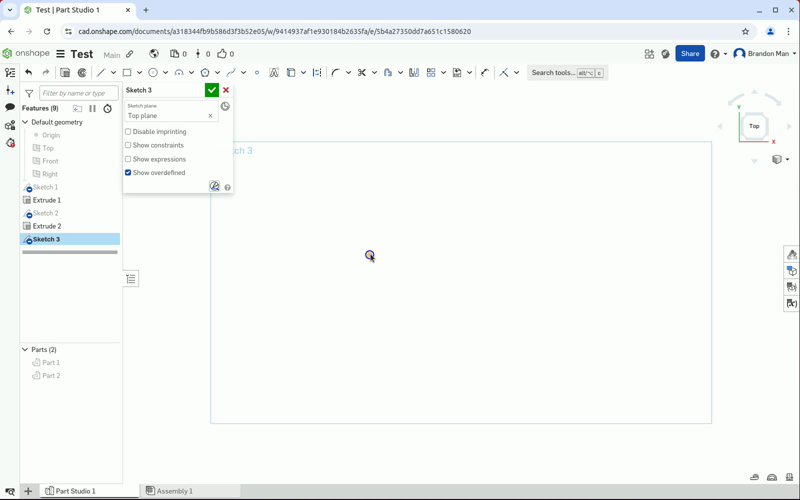
scroll(6)
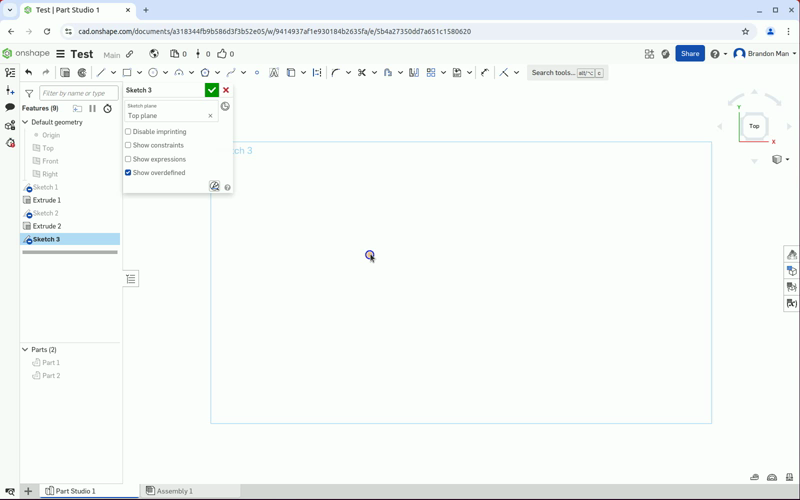
scroll(6)
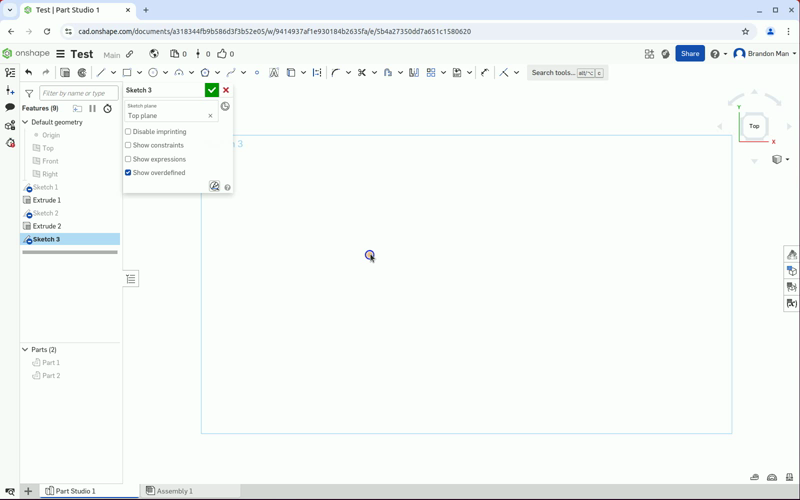
scroll(6)
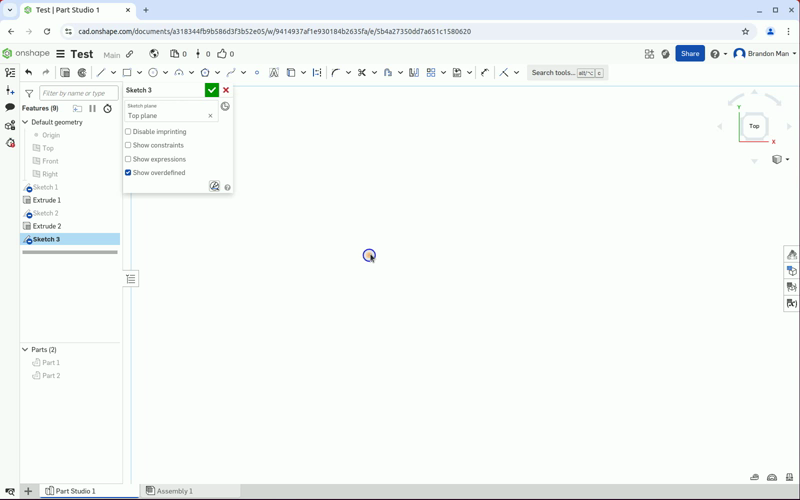
scroll(6)
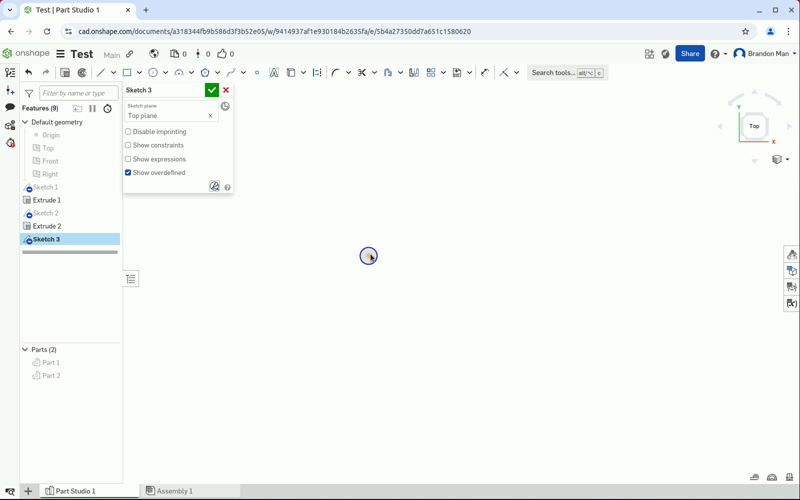
scroll(6)
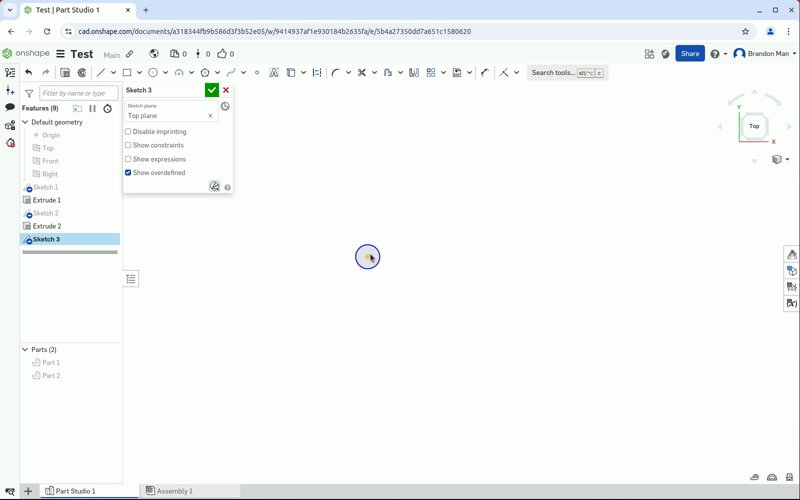
scroll(6)
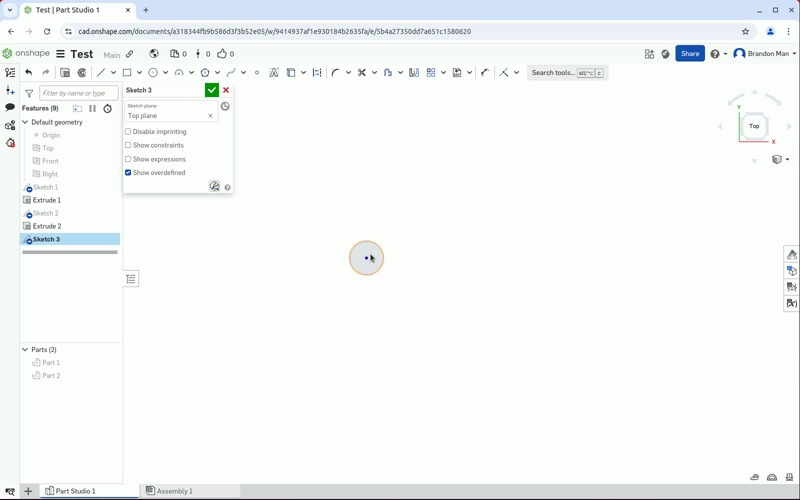
scroll(6)
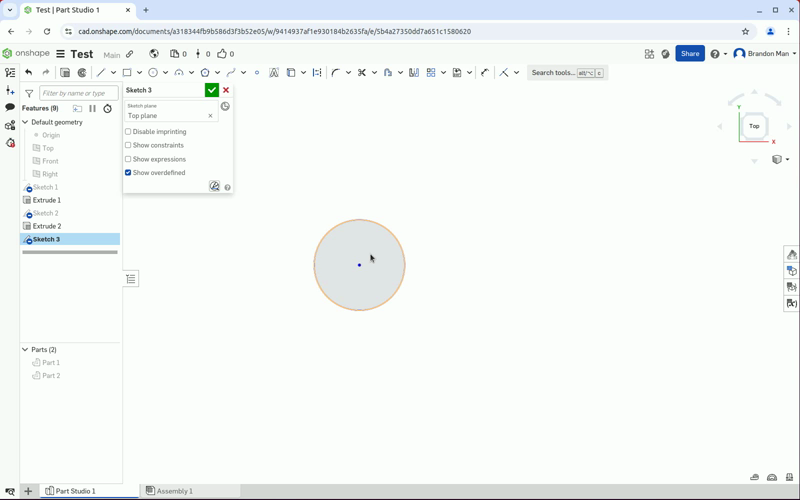
click(370, 253)
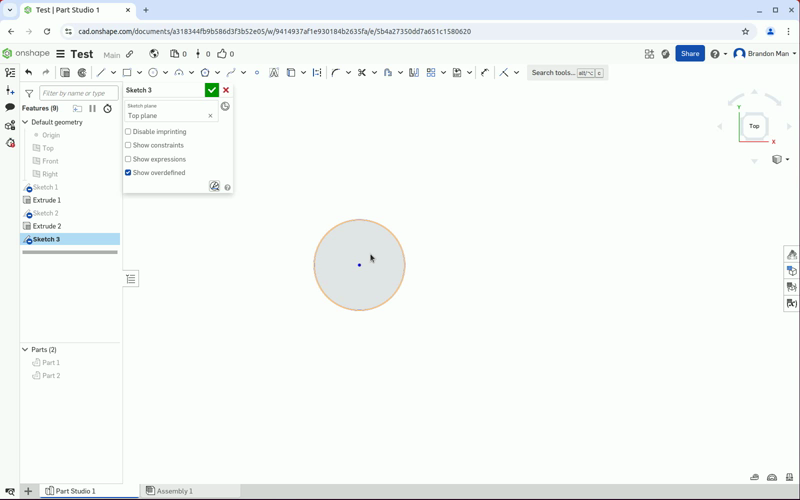
scroll(-6)
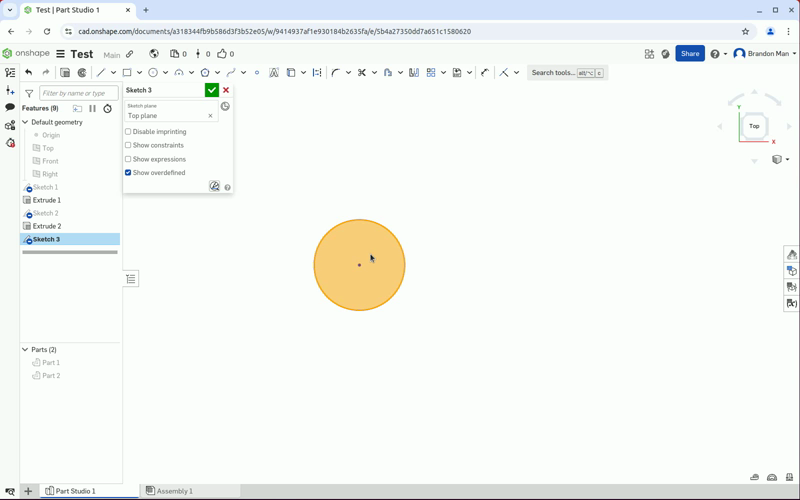
scroll(-6)
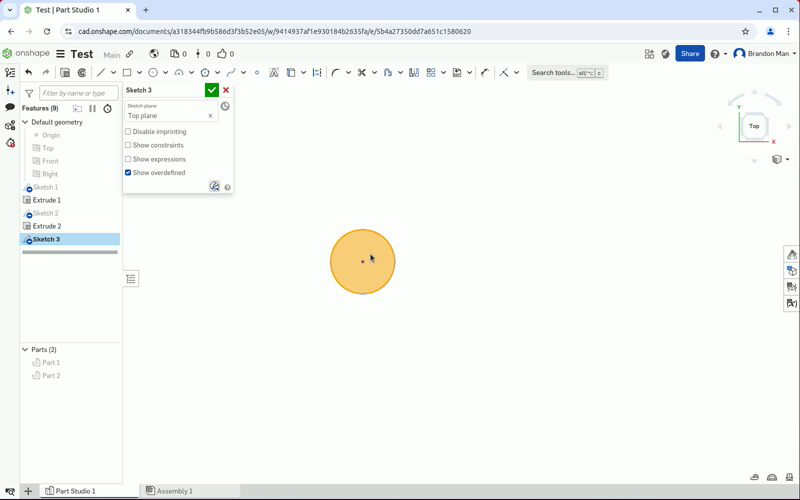
scroll(-6)
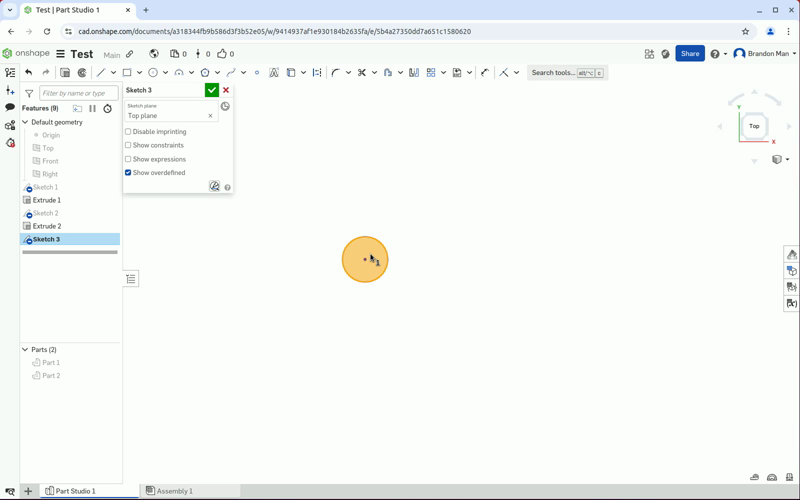
scroll(-6)
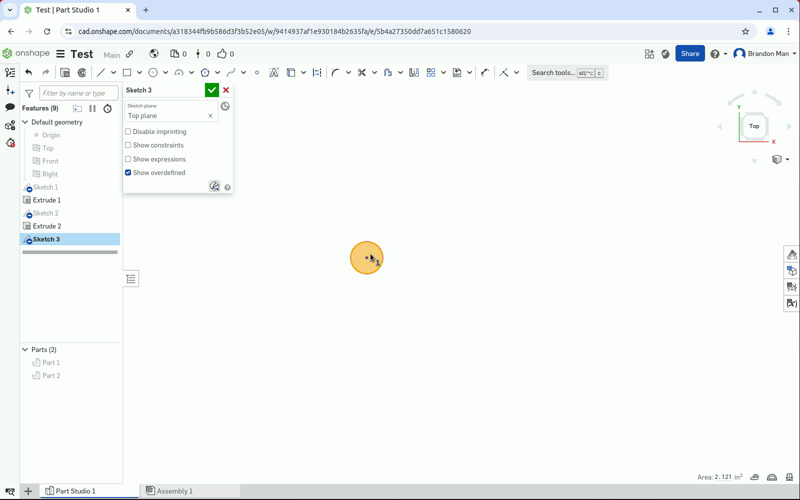
scroll(-6)
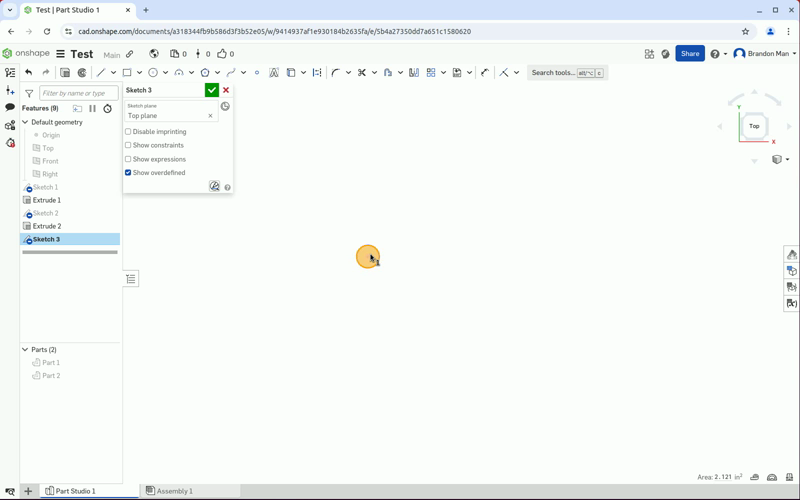
scroll(-6)
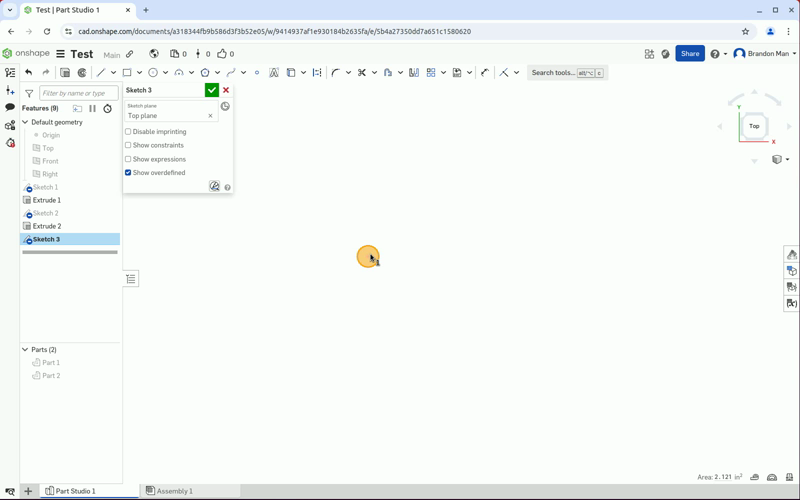
scroll(-6)
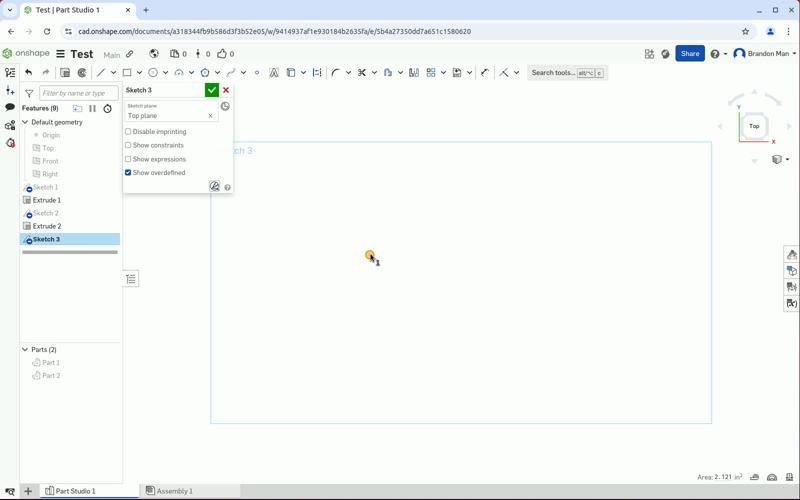
mouse_move(73, 352)
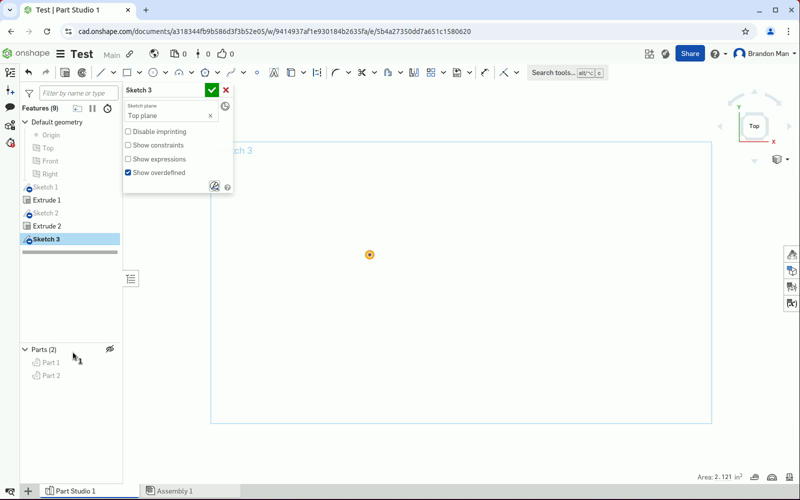
key(shift+y)
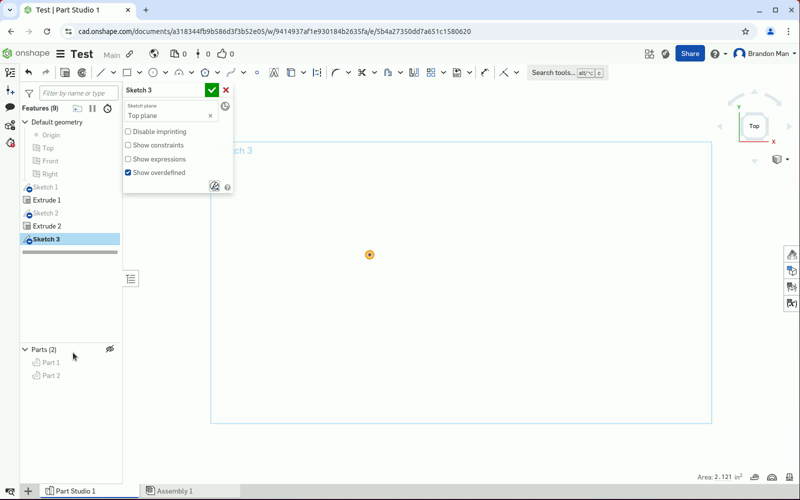
key(shift+e)
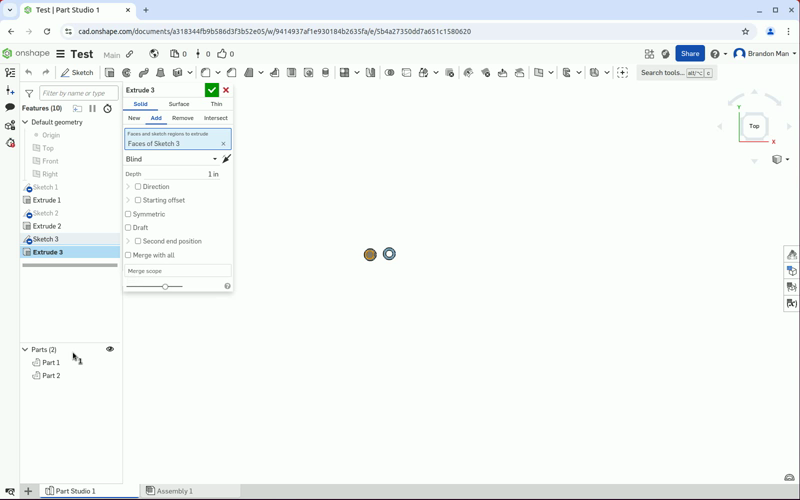
mouse_move(143, 106)
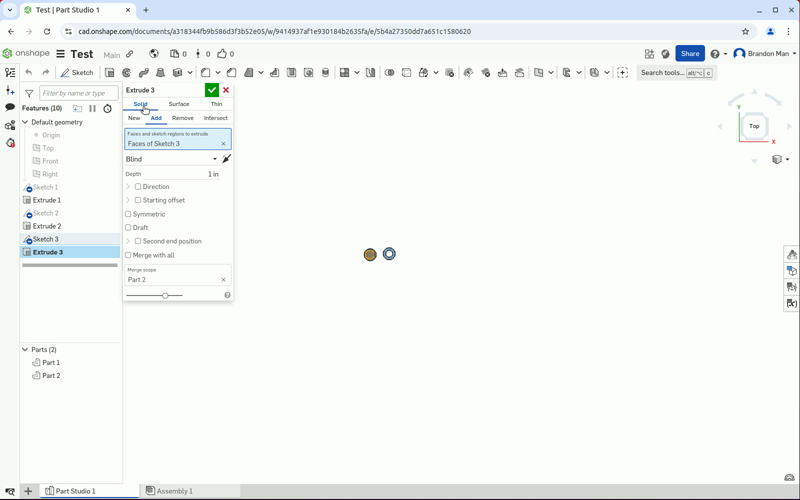
click(143, 106)
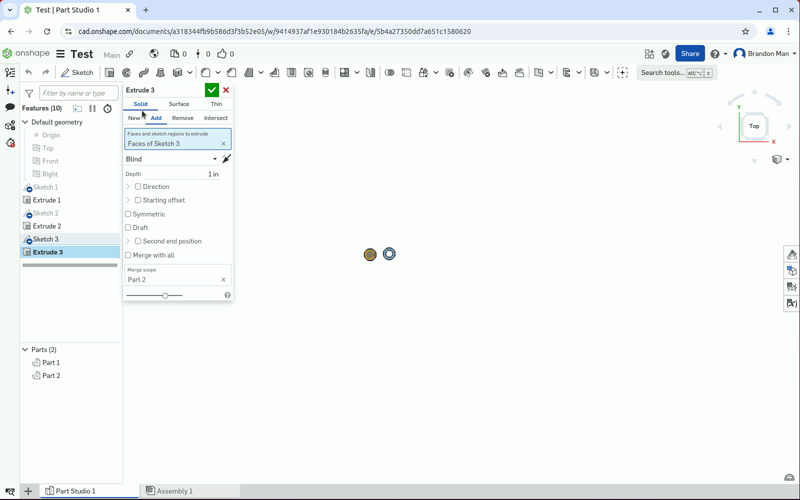
mouse_move(137, 120)
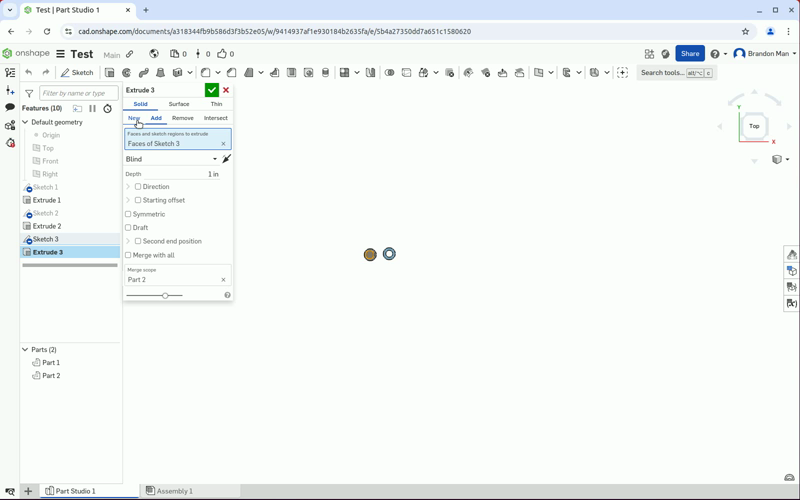
click(137, 120)
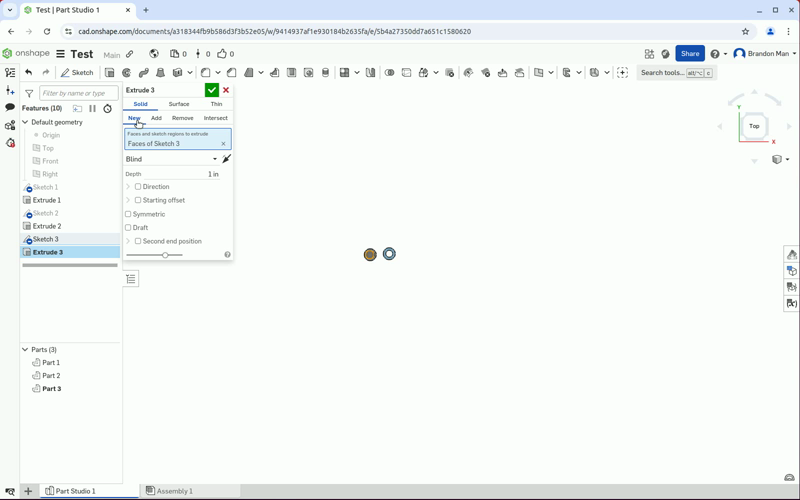
key(tab, 4)
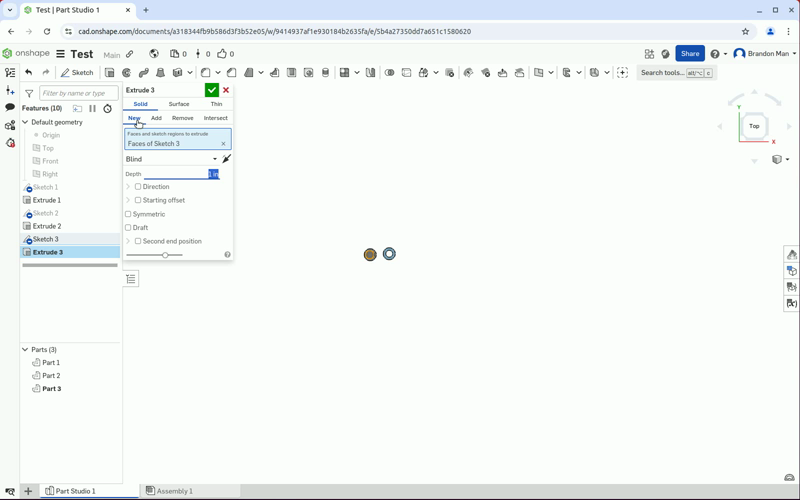
text(1.926)
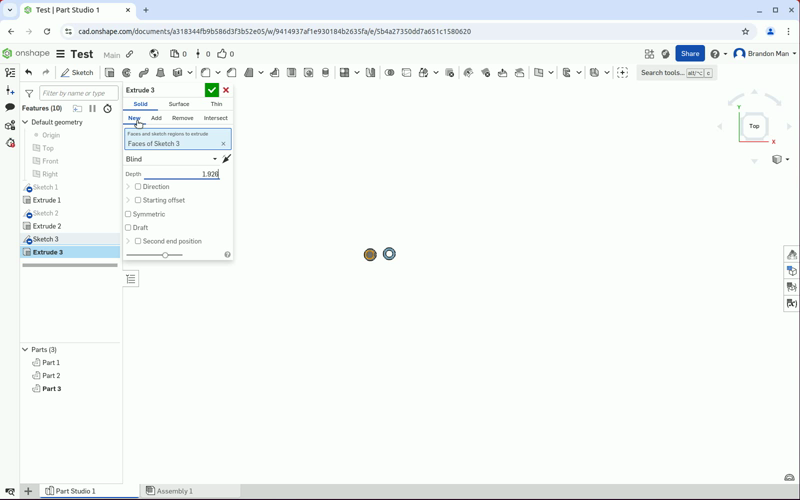
key(enter)
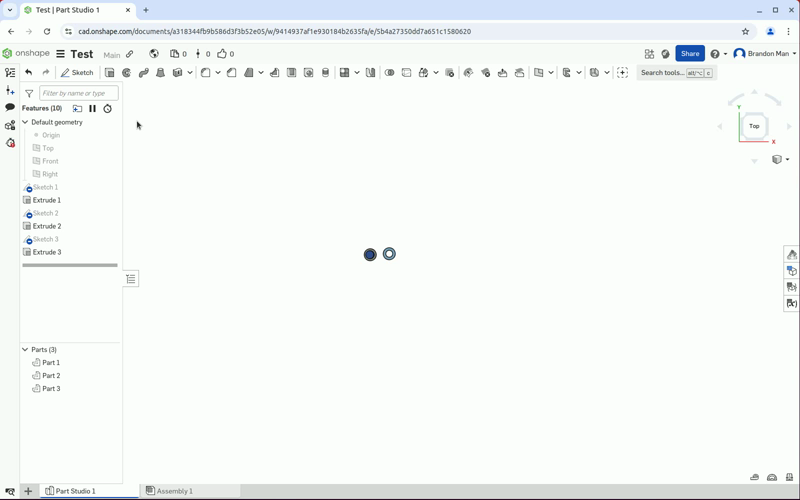
key(shift+h)
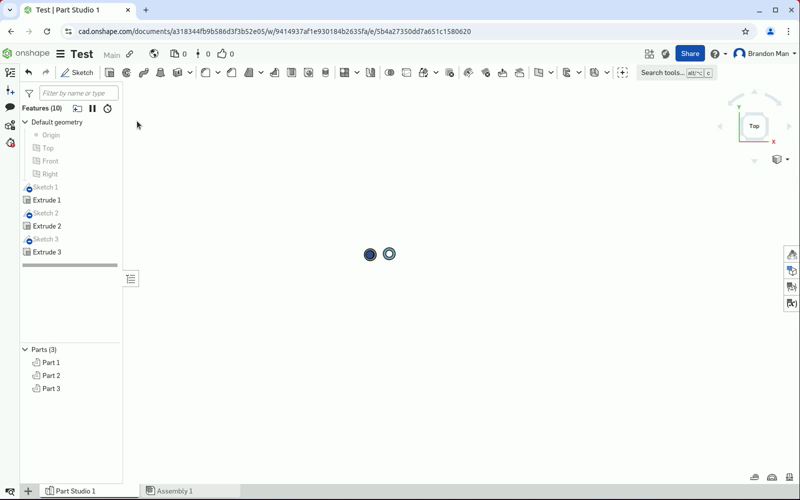
key(shift+h)
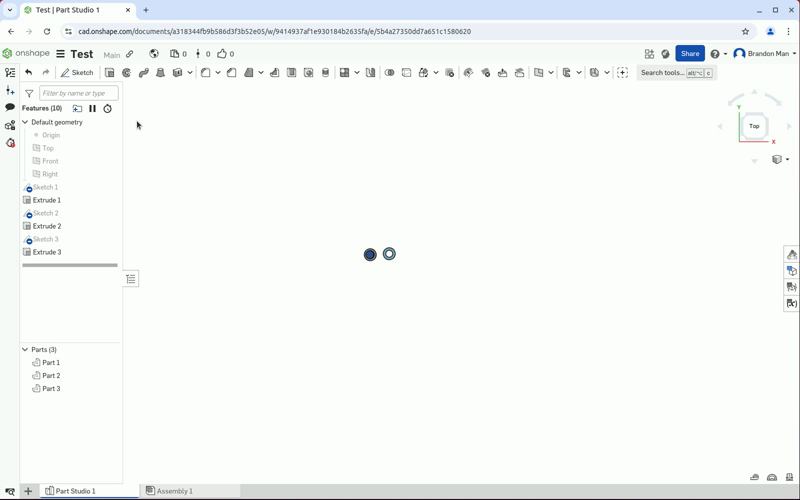
mouse_move(73, 189)
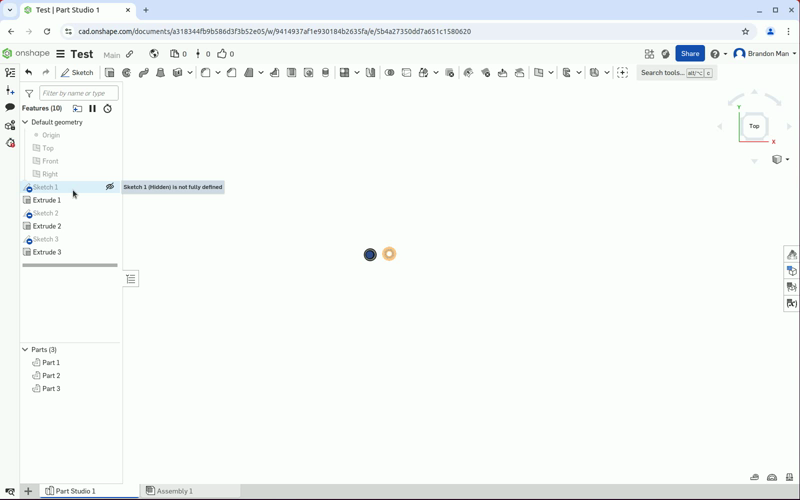
click(73, 189)
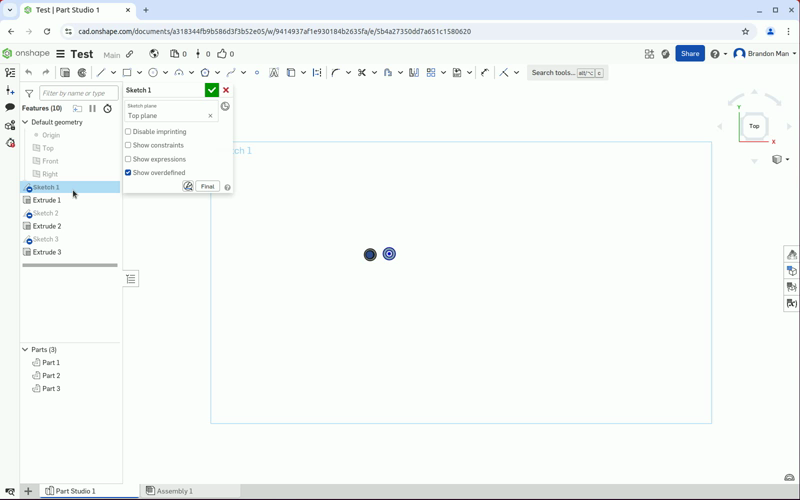
mouse_move(229, 92)
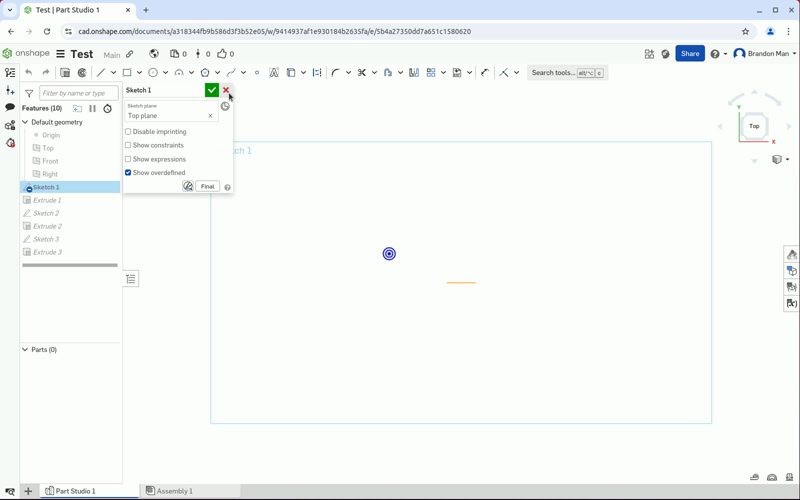
click(229, 92)
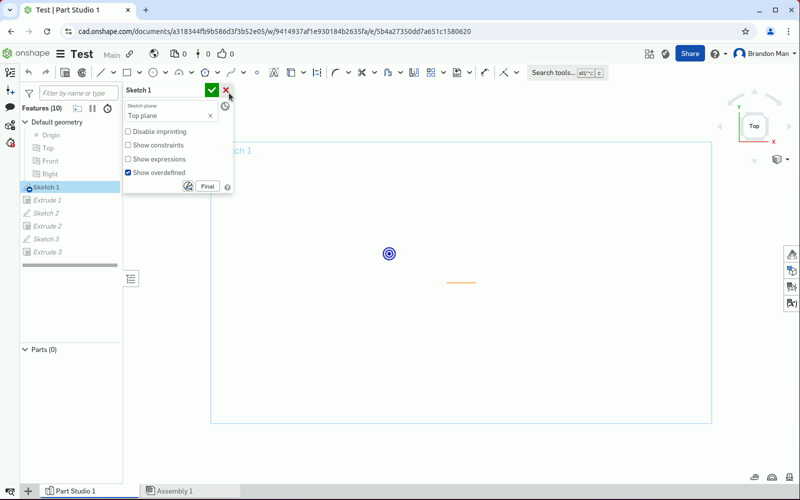
key(shift+s)
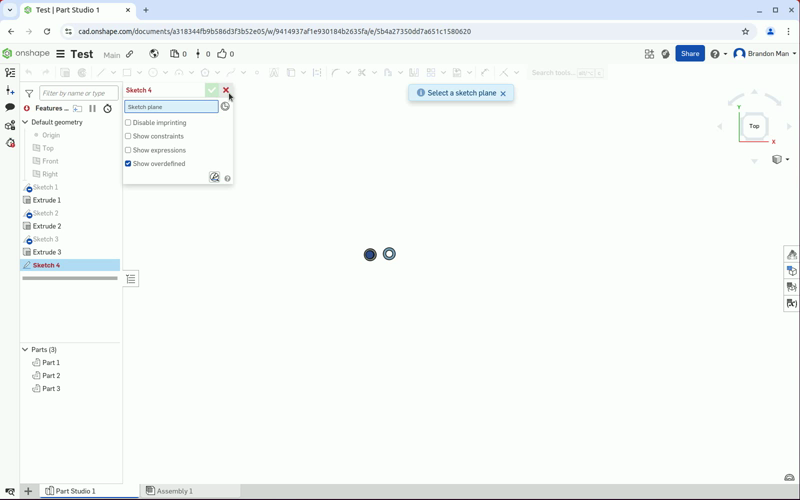
mouse_move(73, 150)
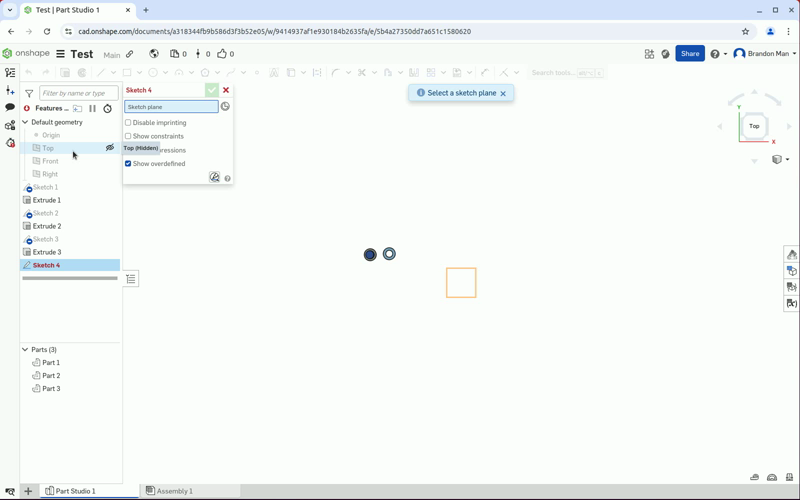
click(73, 150)
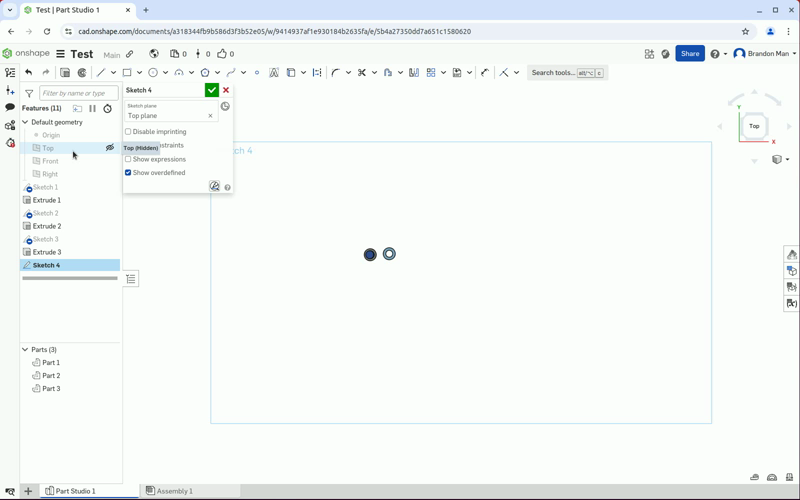
mouse_move(73, 352)
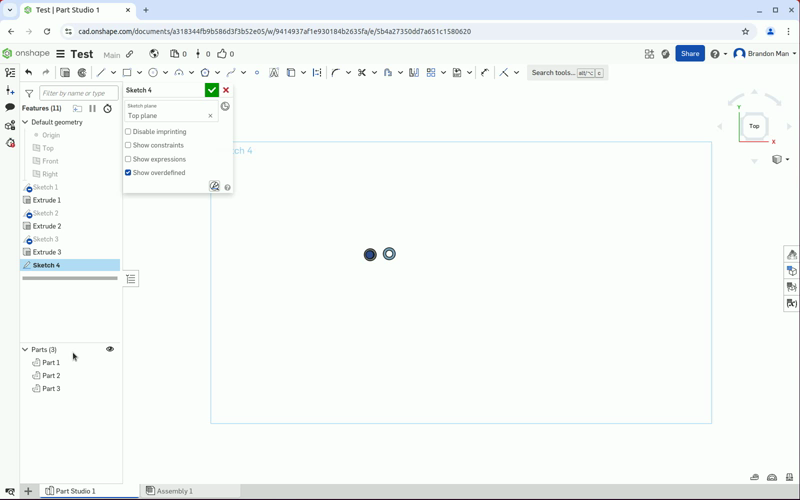
key(y)
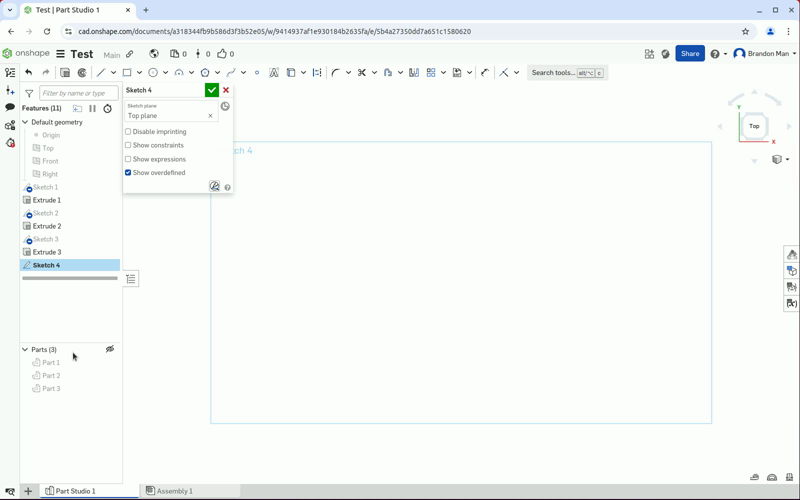
key(c)
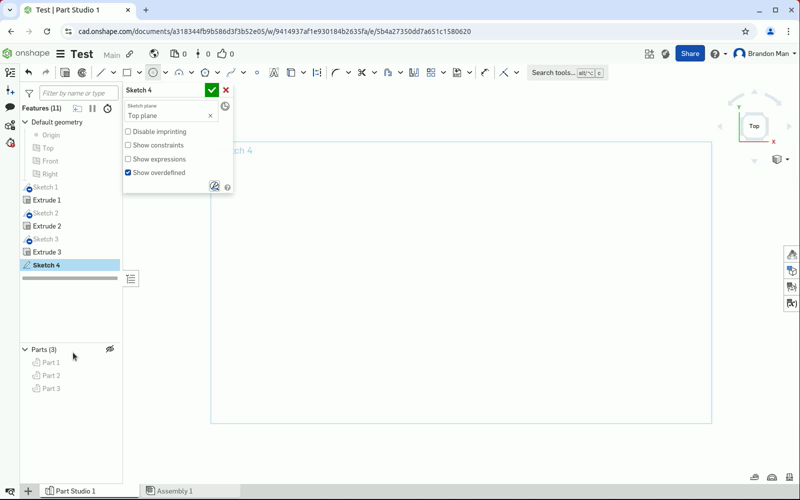
key_down(shift)
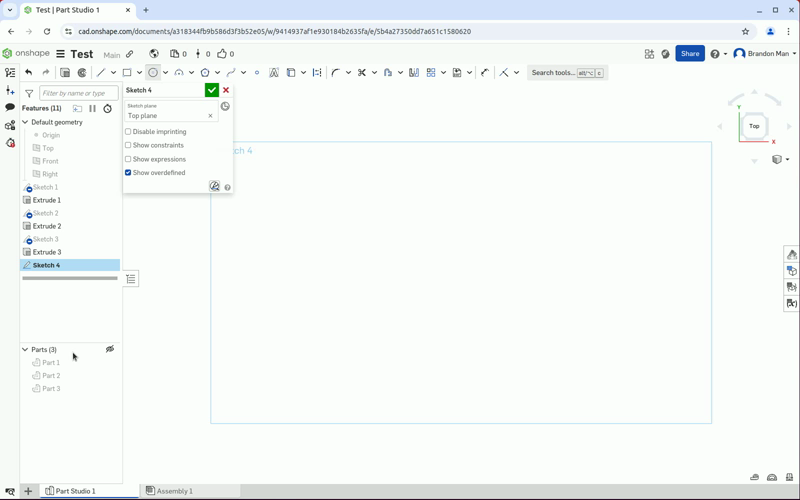
mouse_move(389, 253)
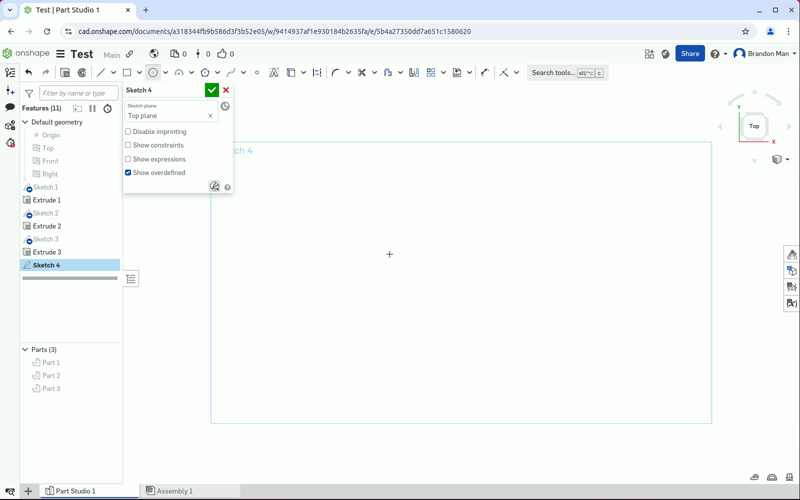
click(389, 253)
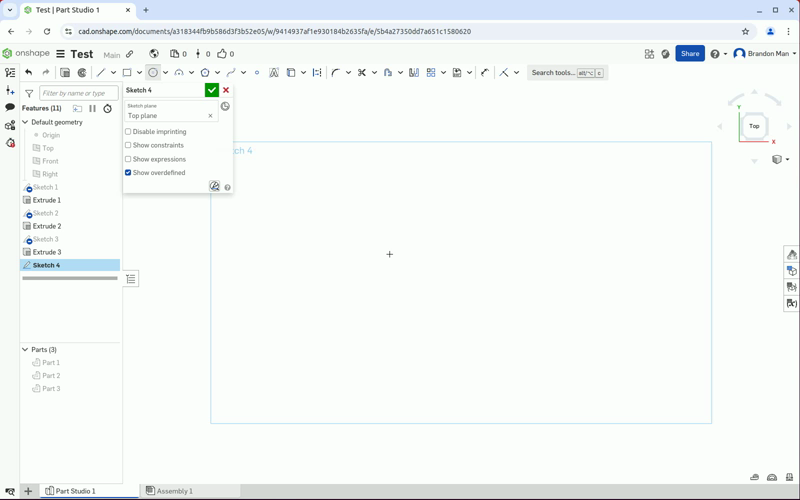
key_up(shift)
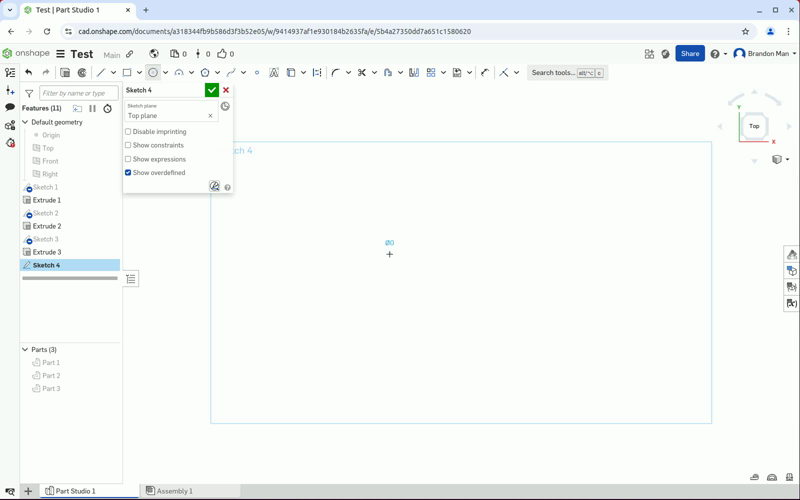
mouse_move(393, 253)
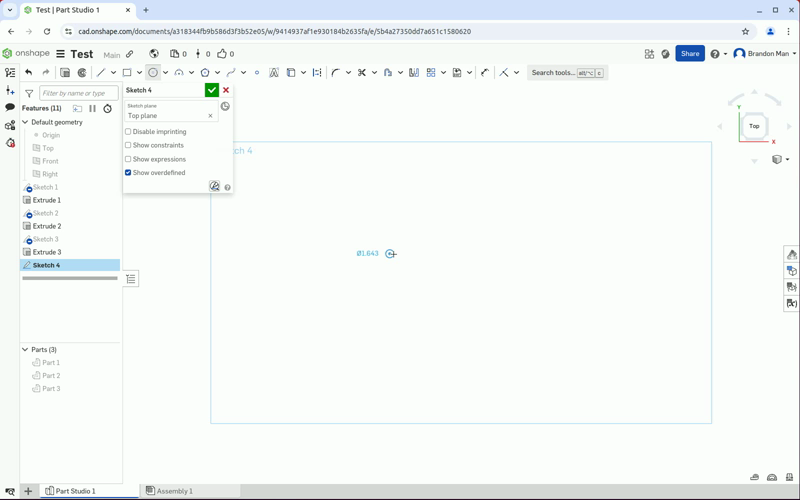
click(393, 253)
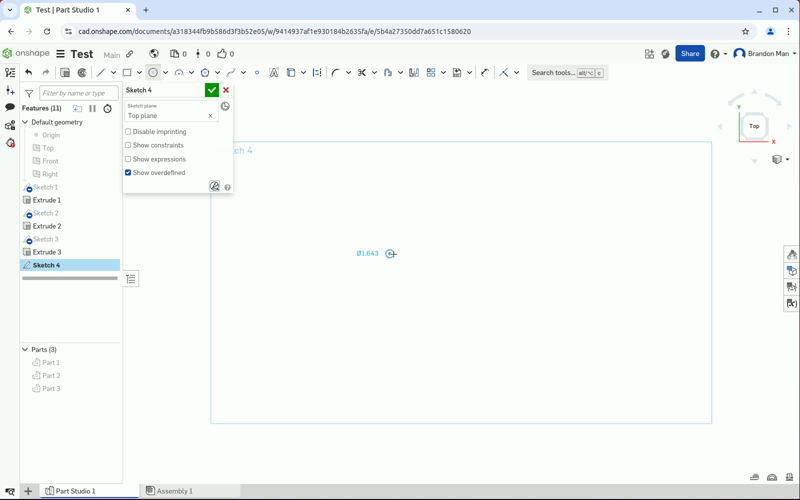
key(esc)
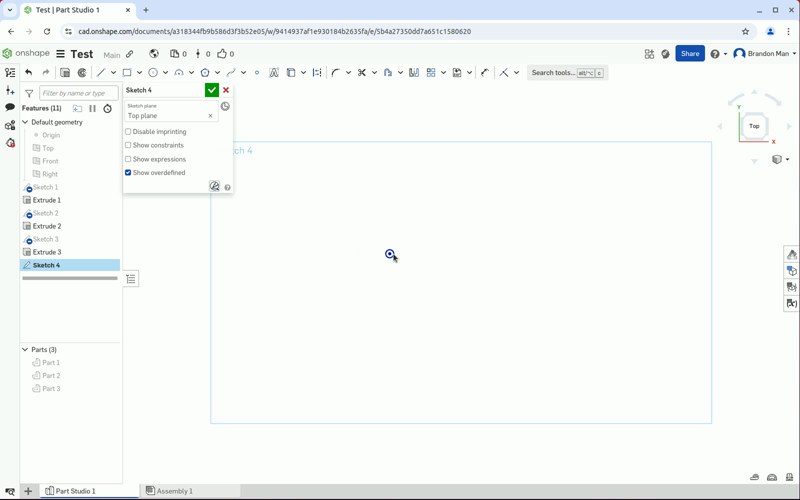
mouse_move(387, 253)
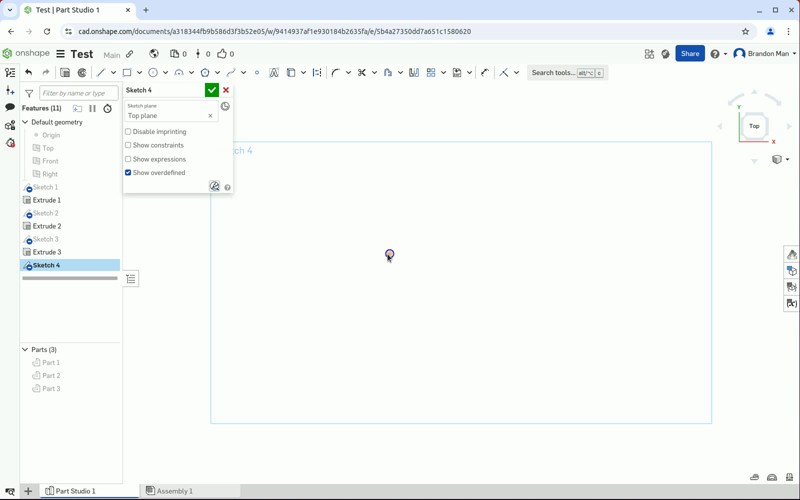
scroll(6)
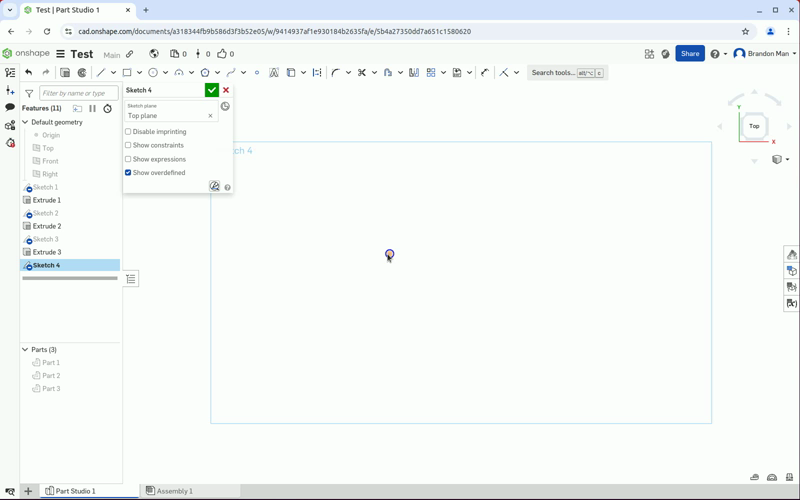
scroll(6)
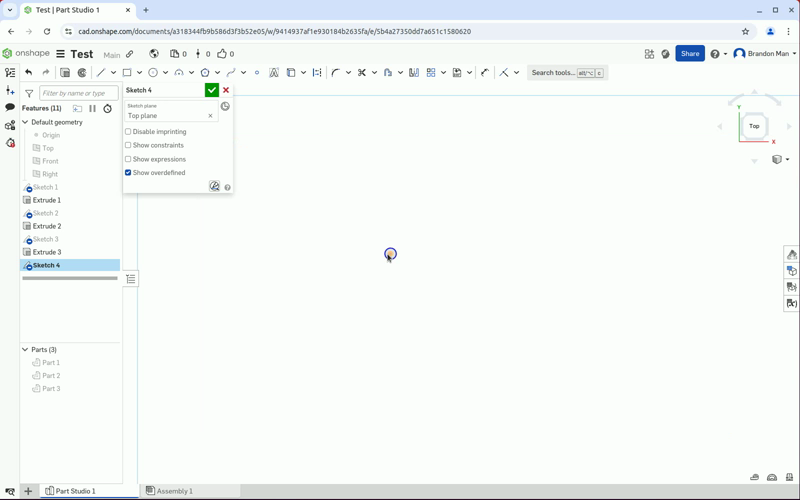
scroll(6)
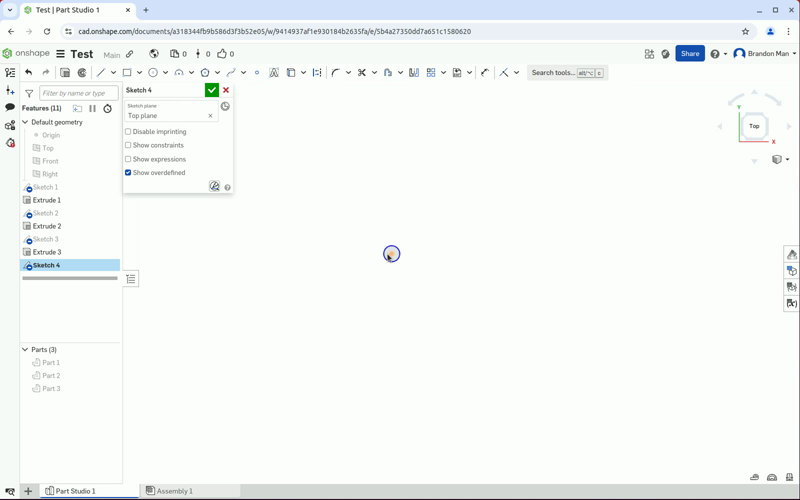
scroll(6)
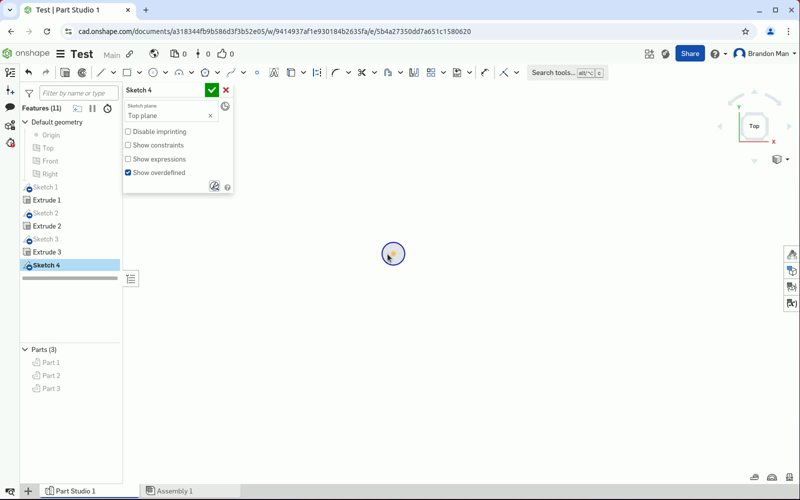
scroll(6)
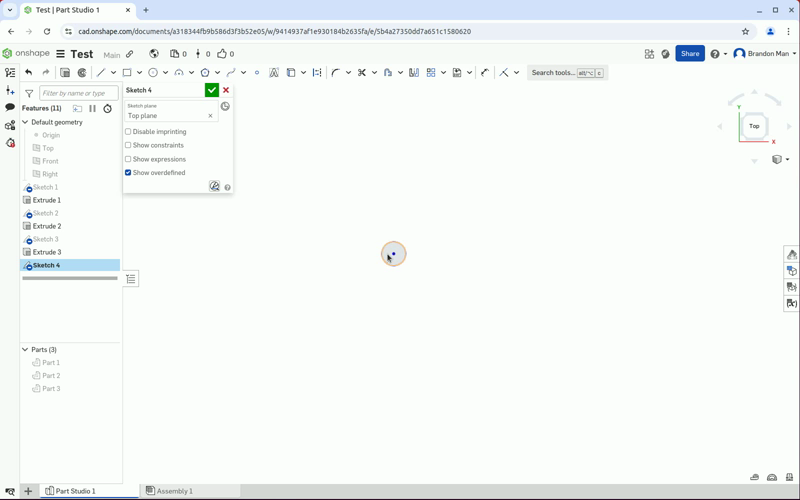
scroll(6)
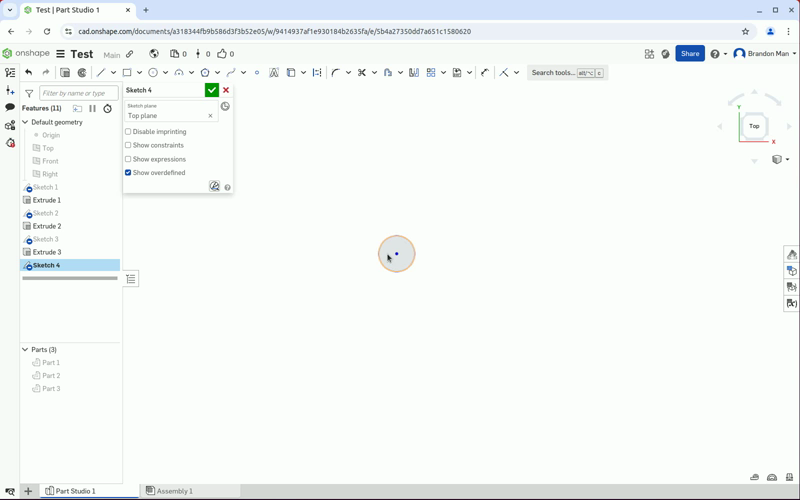
scroll(6)
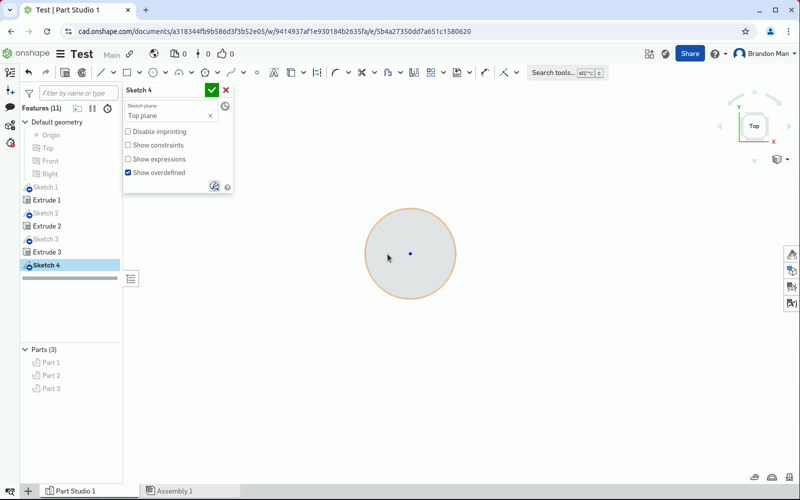
click(387, 253)
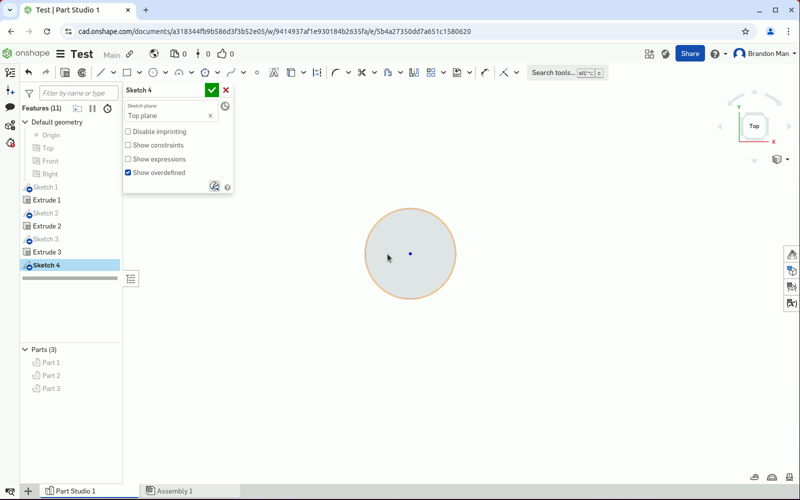
scroll(-6)
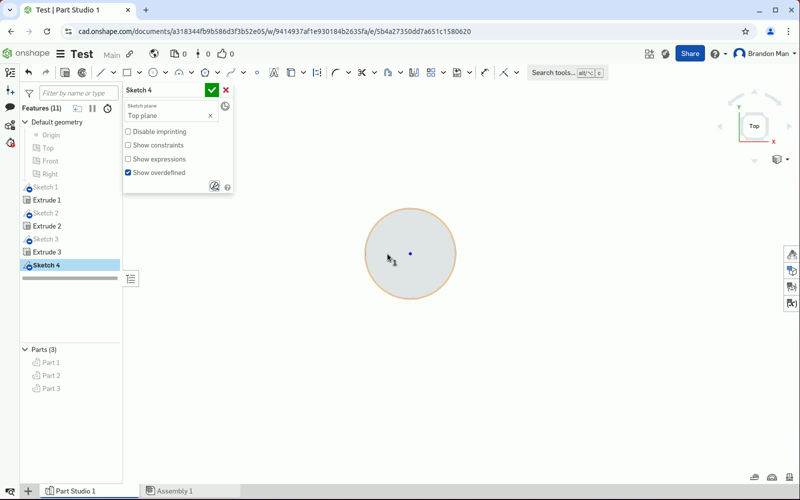
scroll(-6)
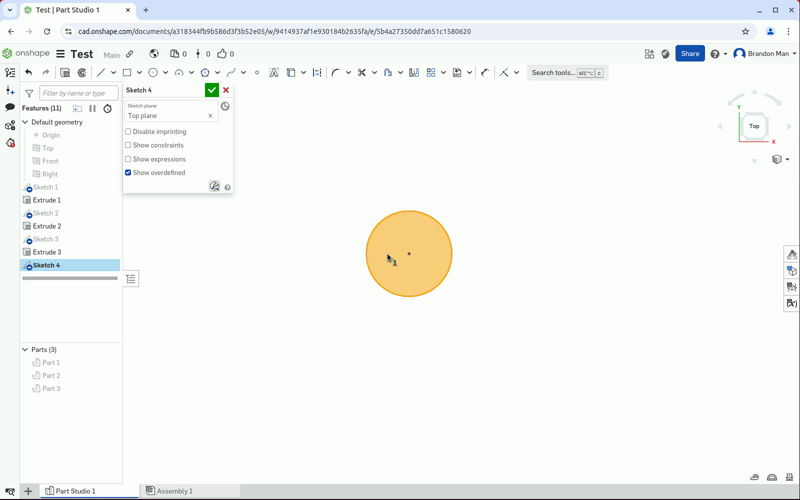
scroll(-6)
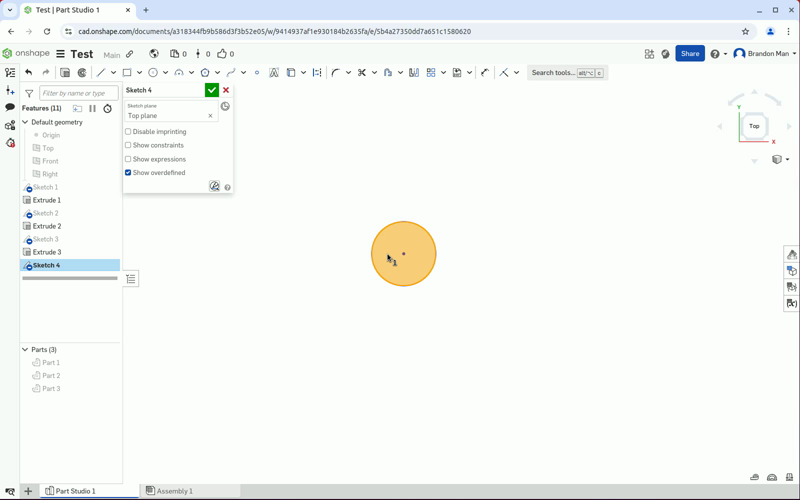
scroll(-6)
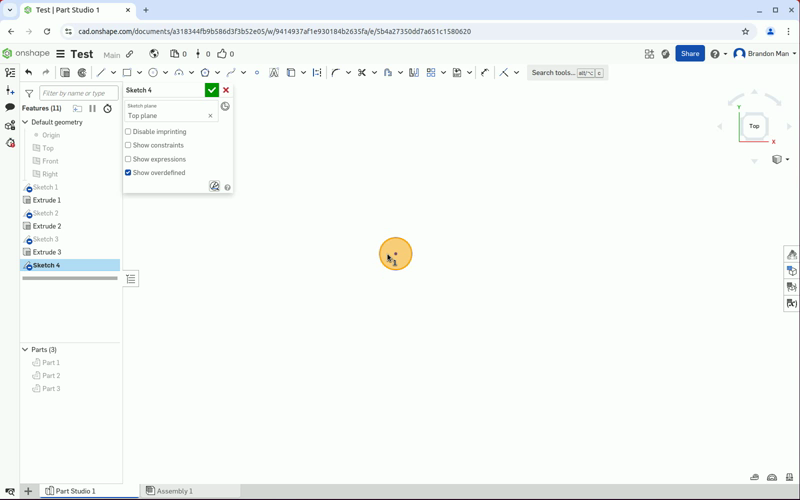
scroll(-6)
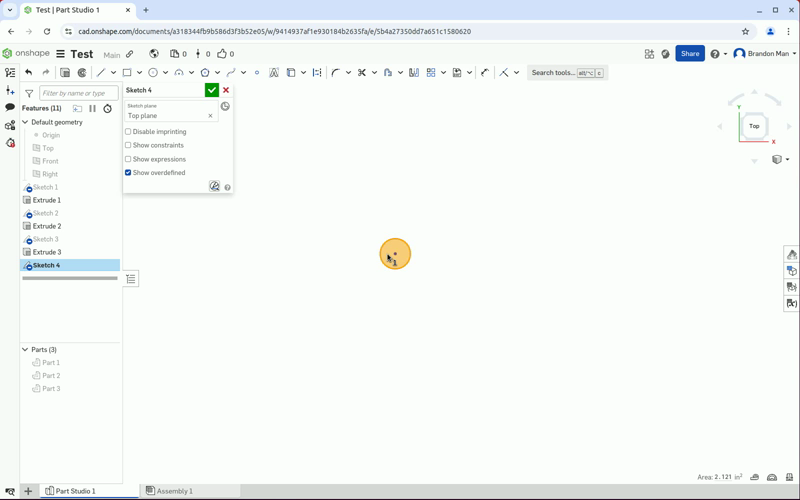
scroll(-6)
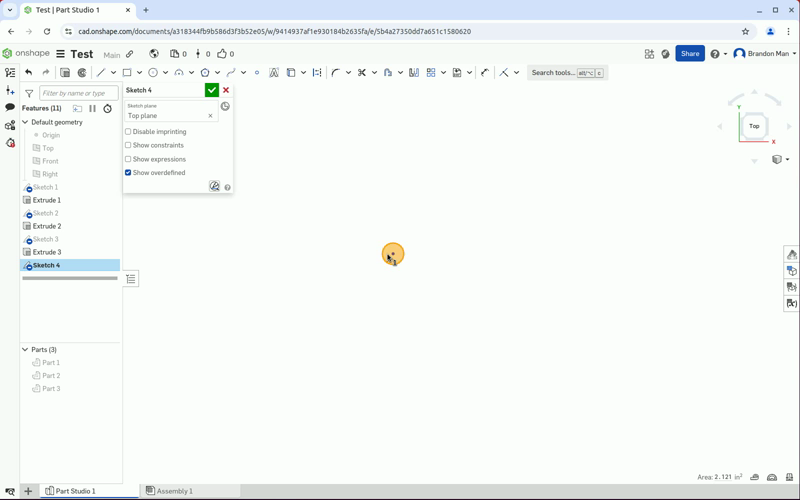
scroll(-6)
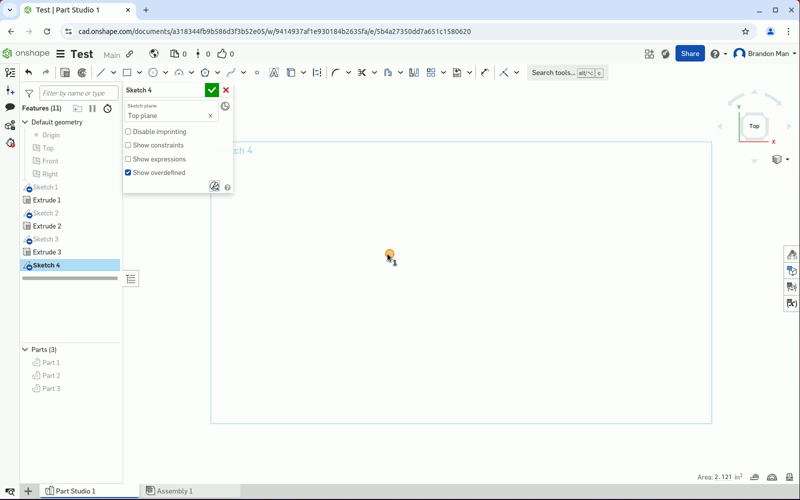
mouse_move(73, 352)
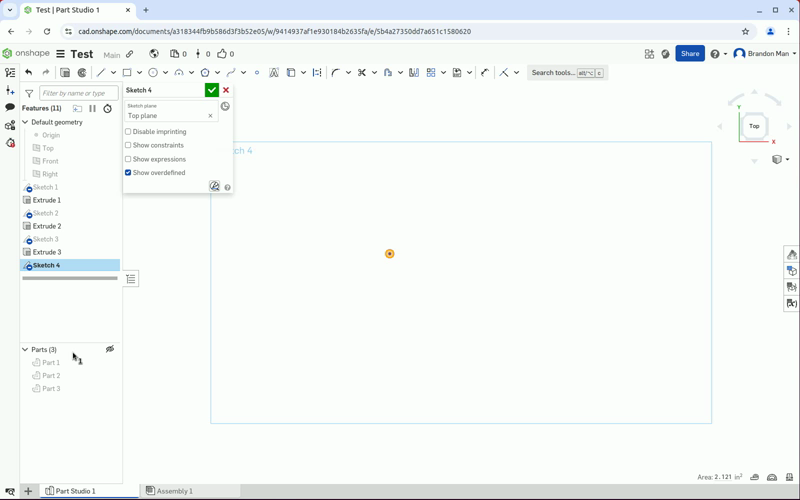
key(shift+y)
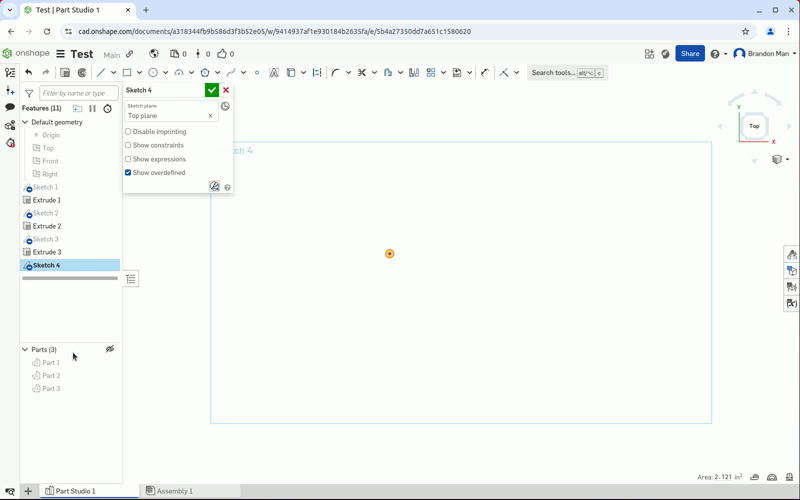
key(shift+e)
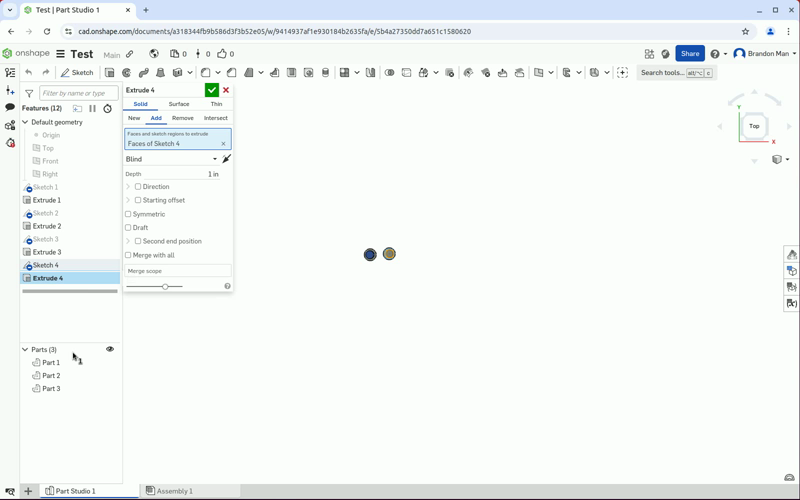
mouse_move(143, 106)
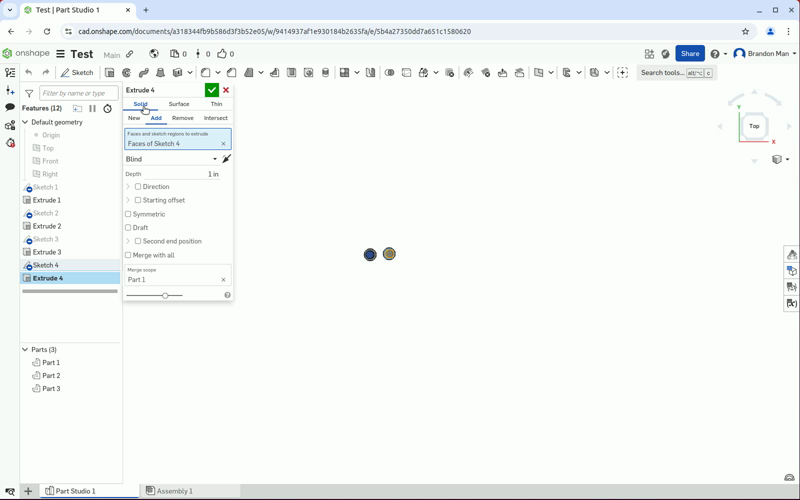
click(143, 106)
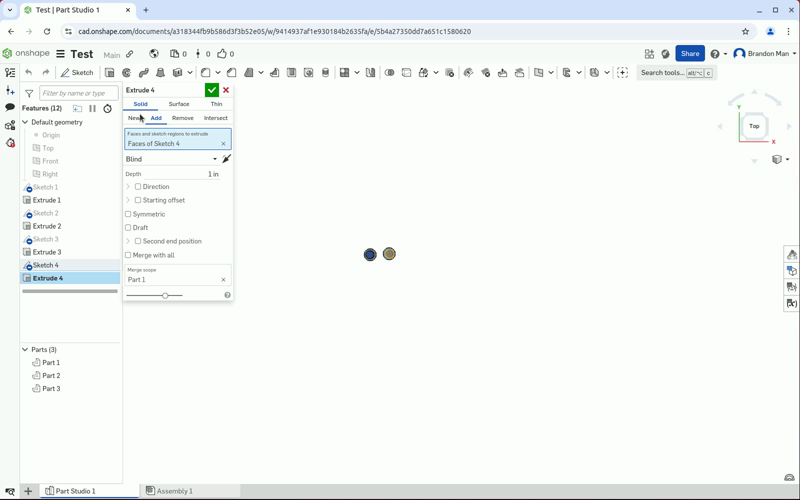
mouse_move(137, 120)
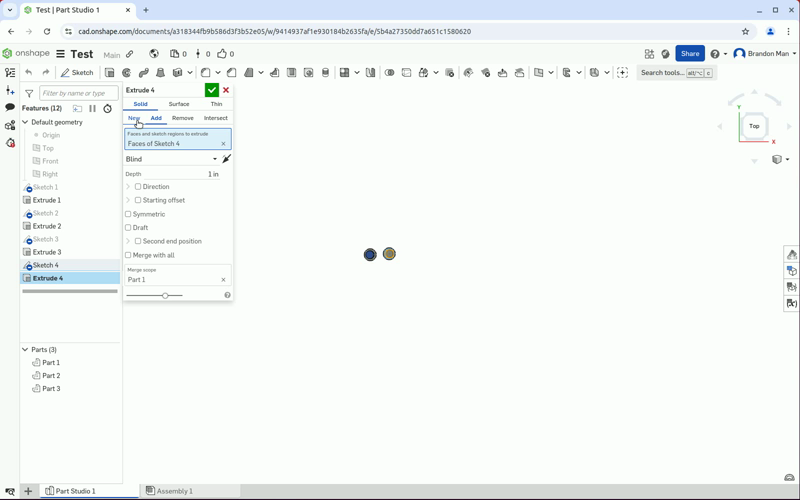
click(137, 120)
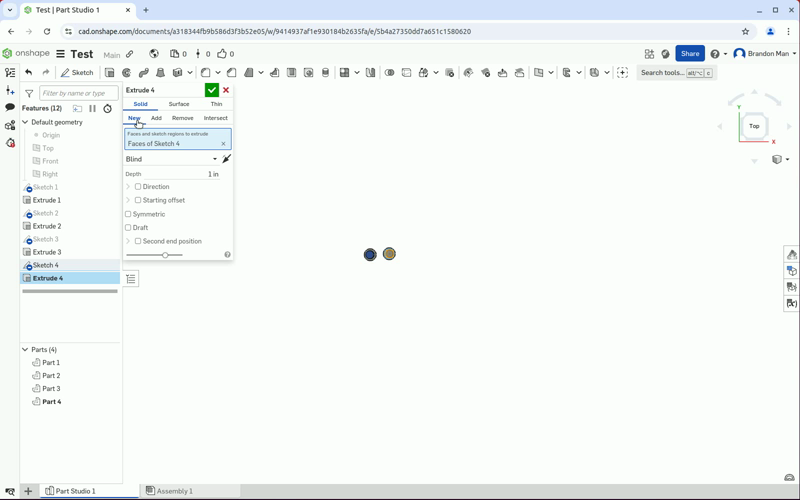
key(tab, 4)
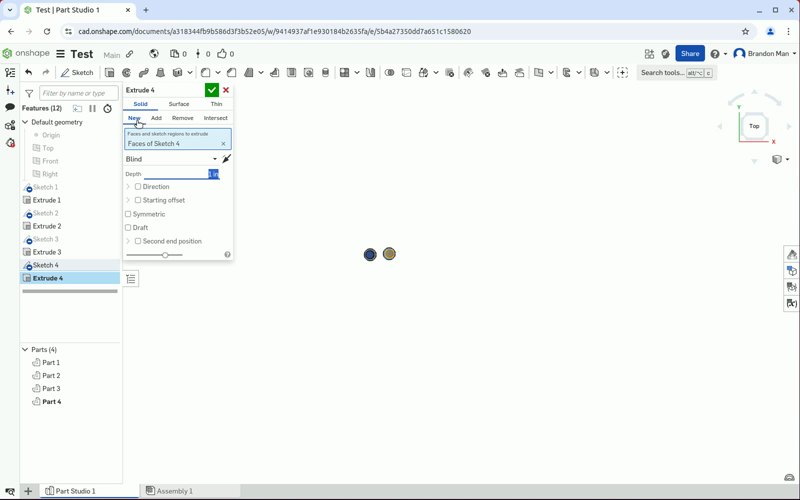
text(1.926)
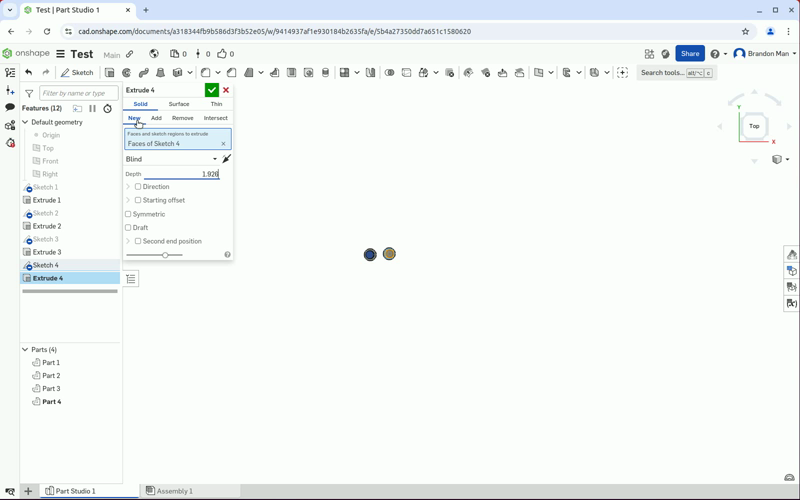
key(enter)
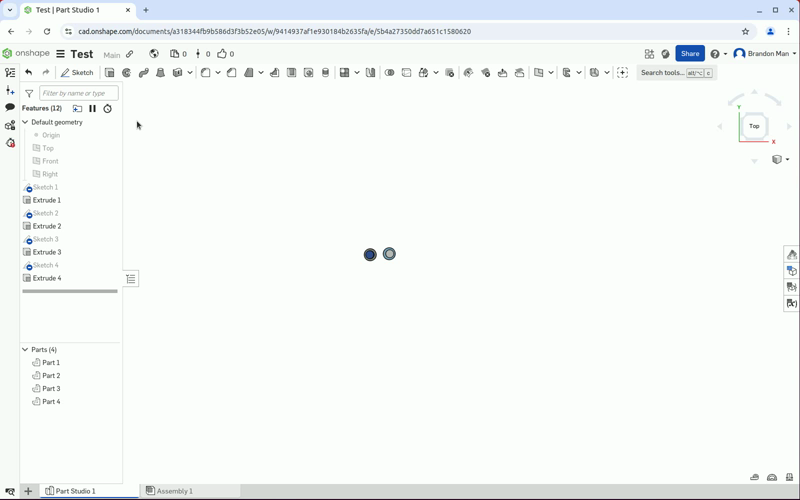
key(shift+h)
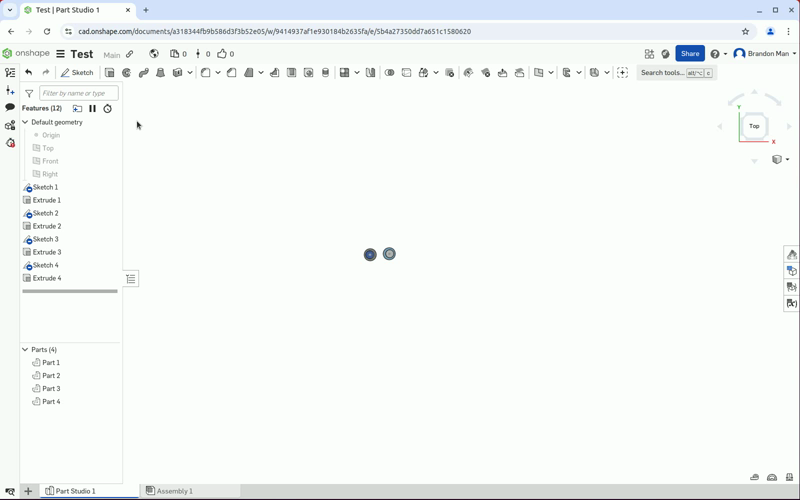
key(shift+h)
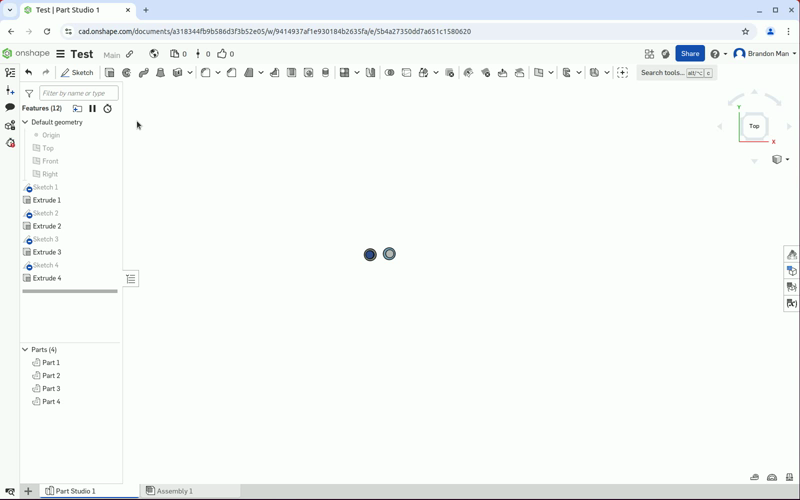
mouse_move(73, 189)
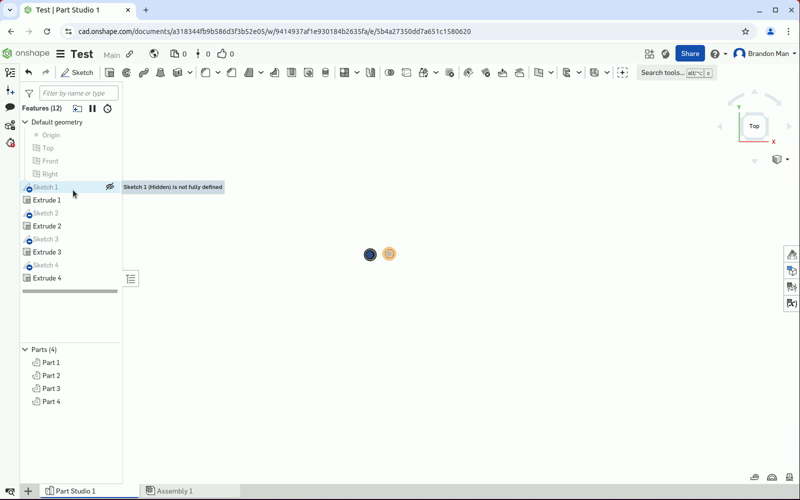
click(73, 189)
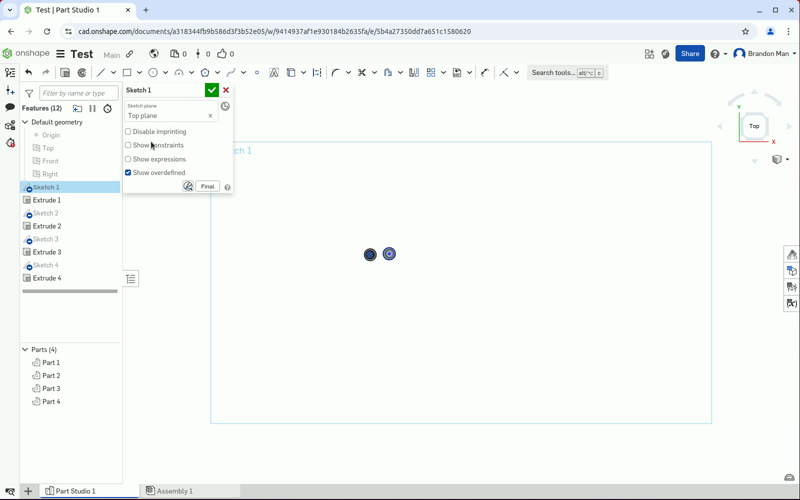
mouse_move(229, 92)
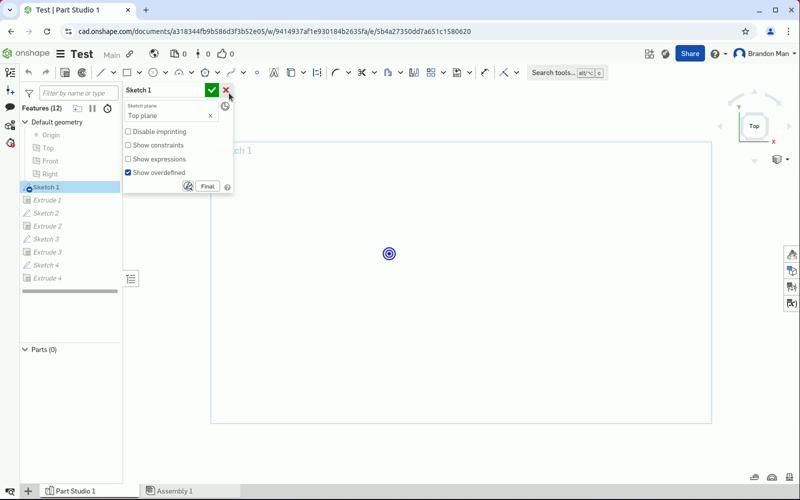
click(229, 92)
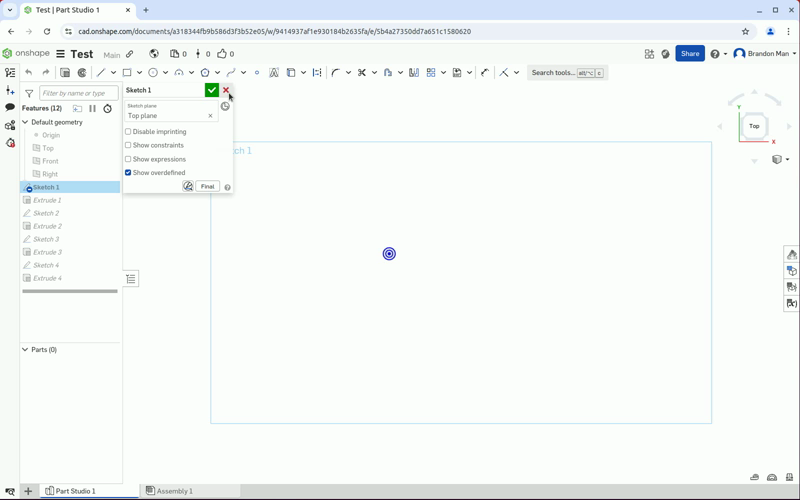
key(shift+s)
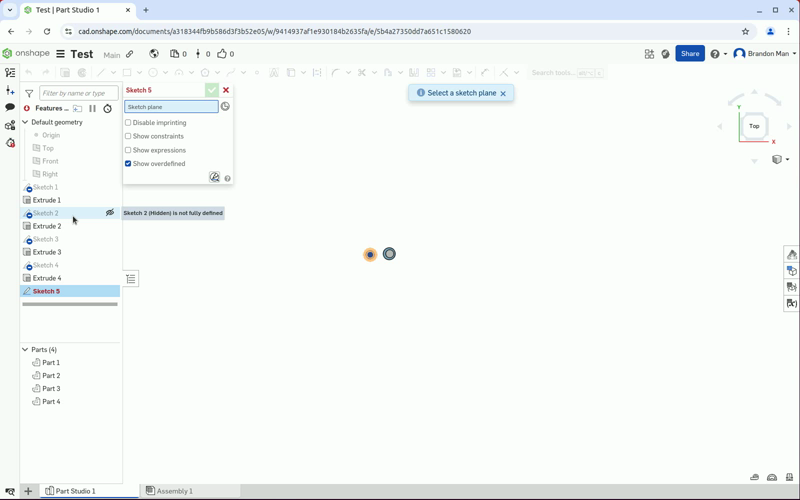
scroll(3)
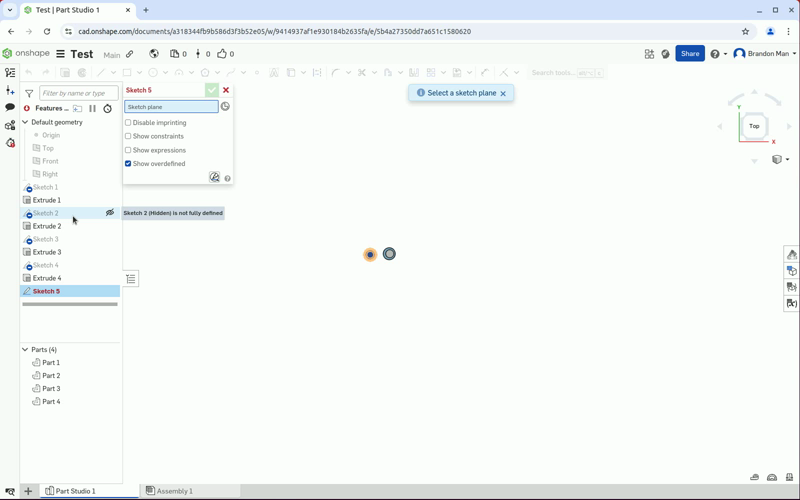
mouse_move(73, 150)
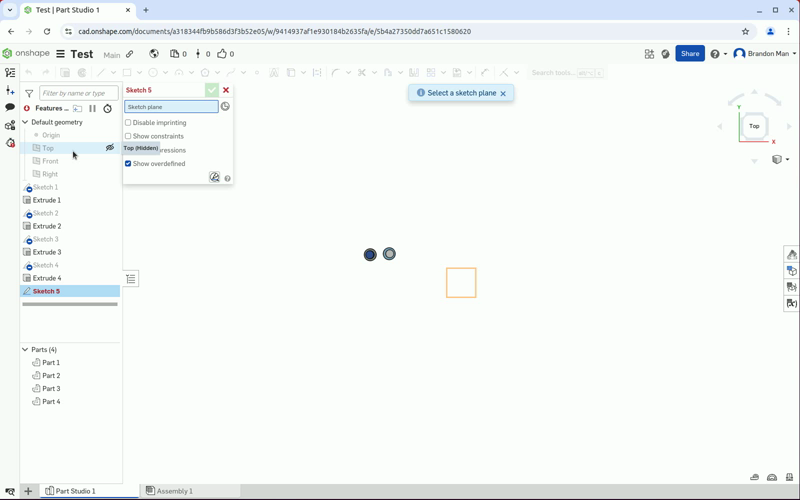
click(73, 150)
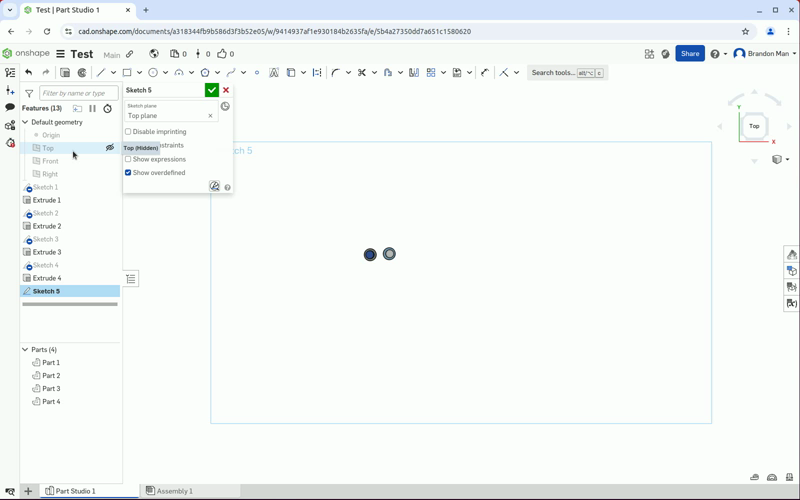
mouse_move(73, 352)
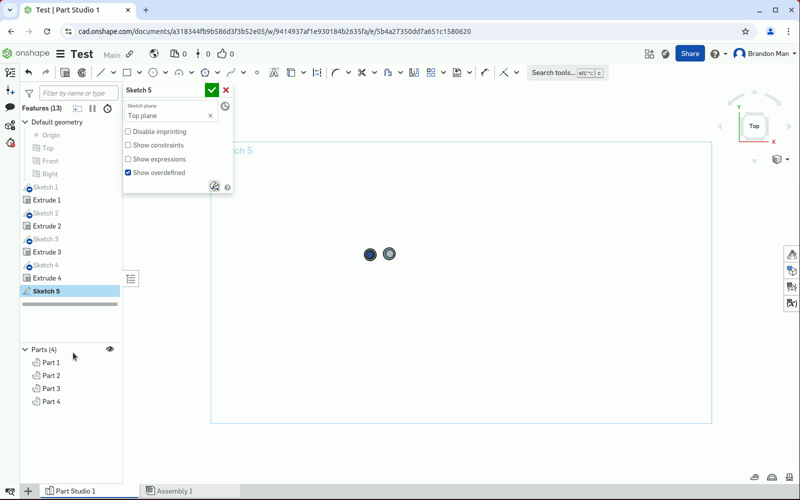
key(y)
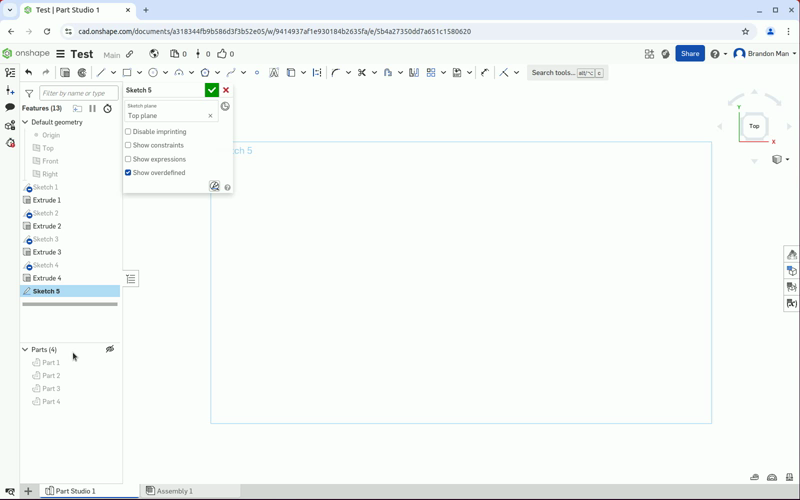
key(l)
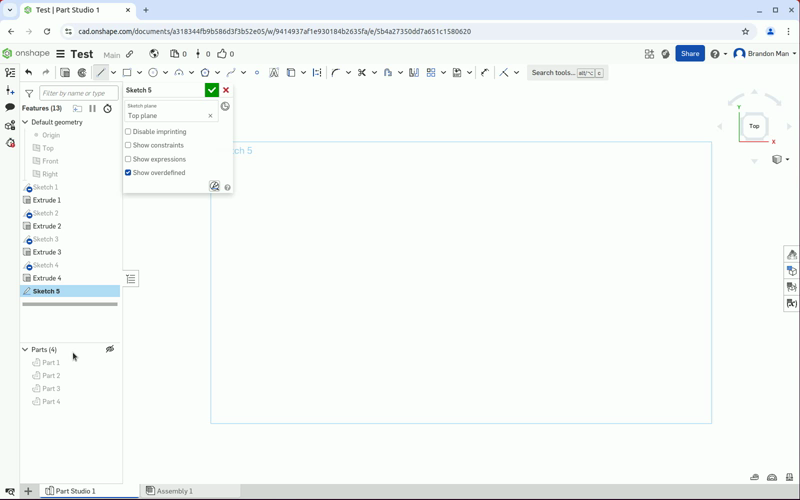
key_down(shift)
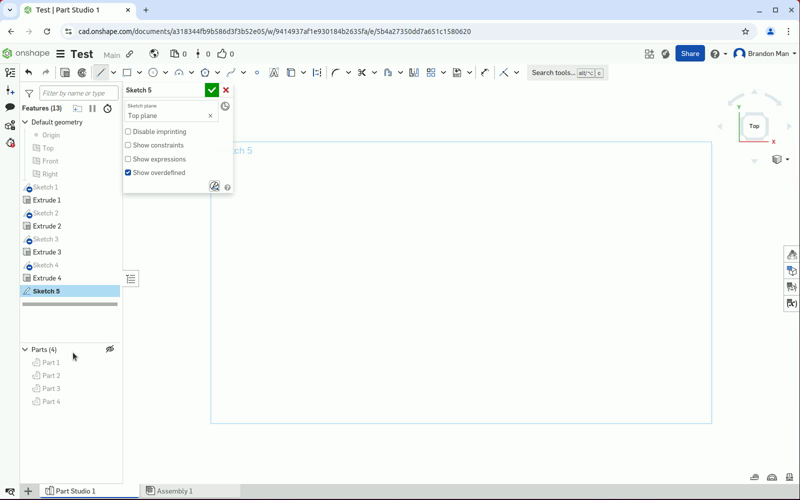
mouse_move(348, 365)
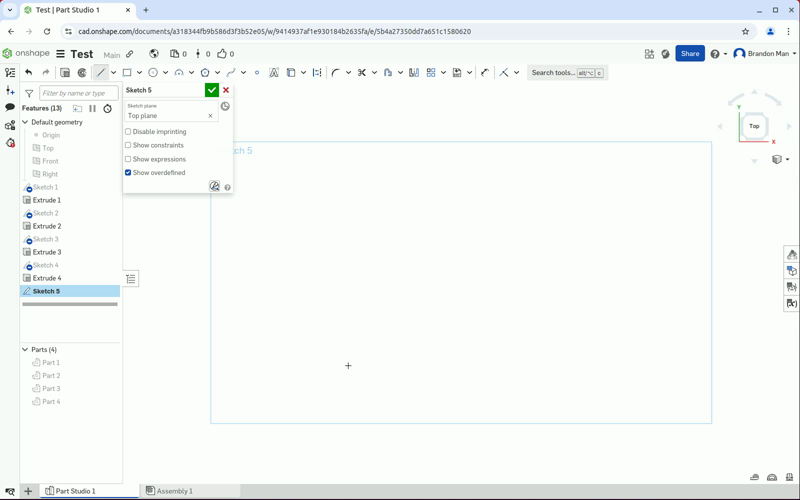
click(348, 365)
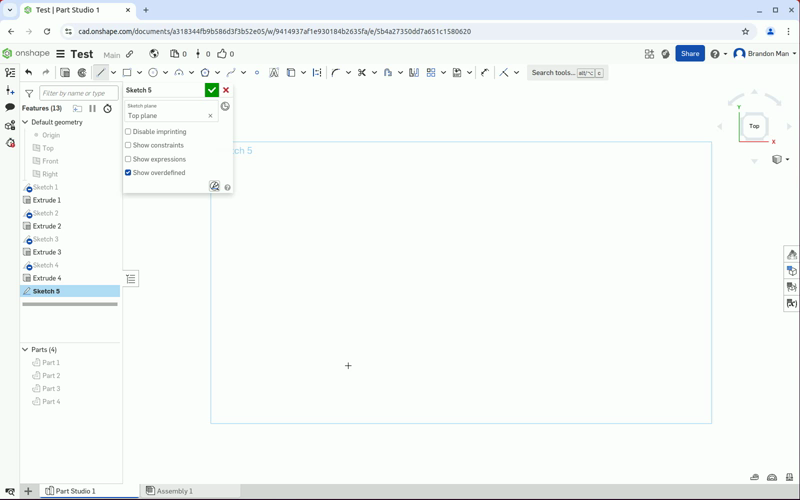
key_up(shift)
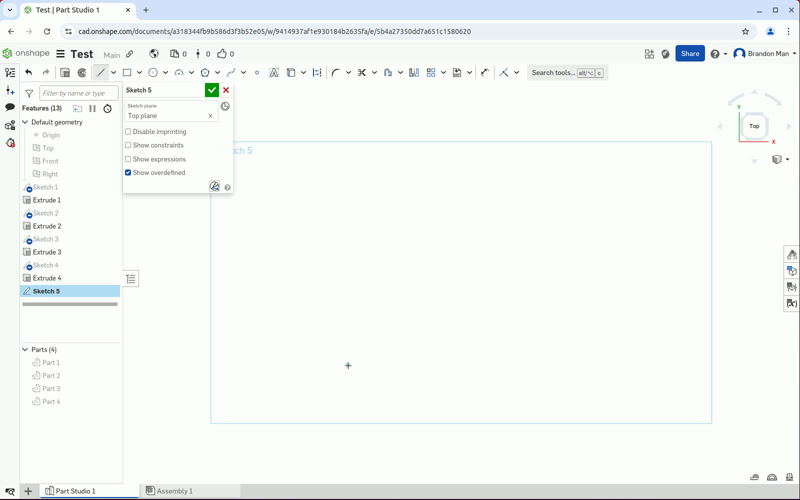
key_down(shift)
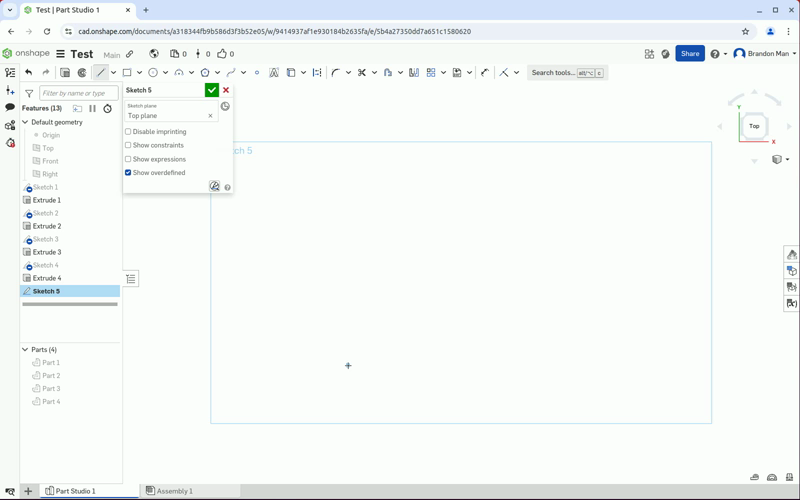
mouse_move(378, 365)
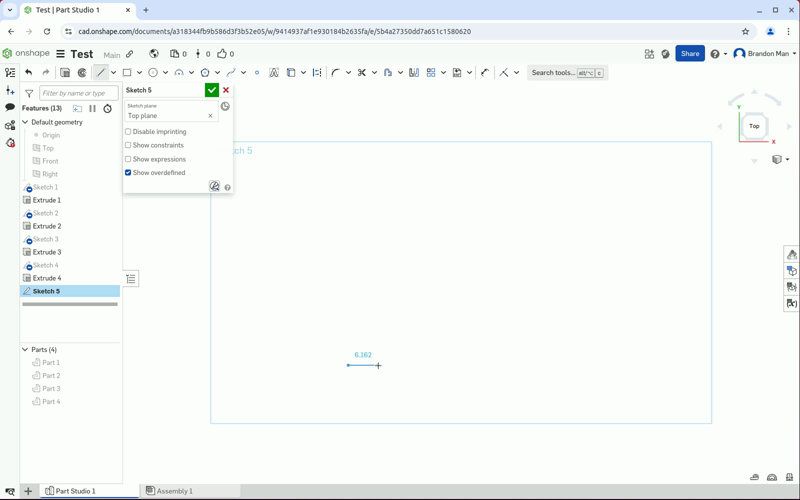
mouse_move(378, 365)
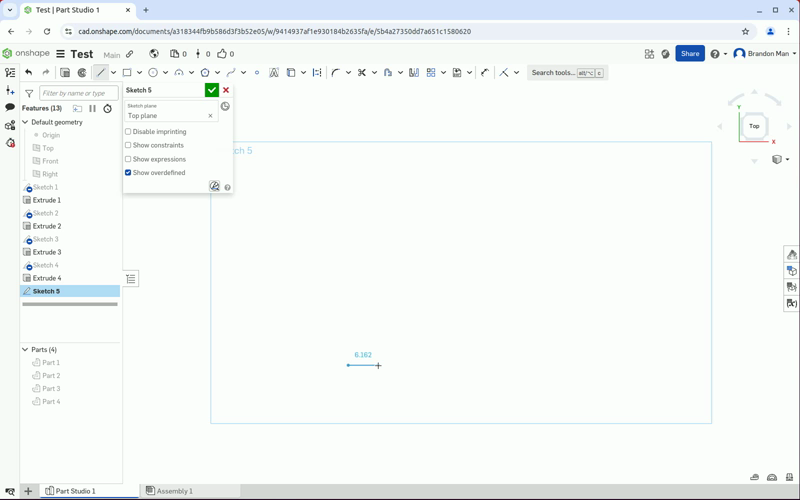
click(378, 365)
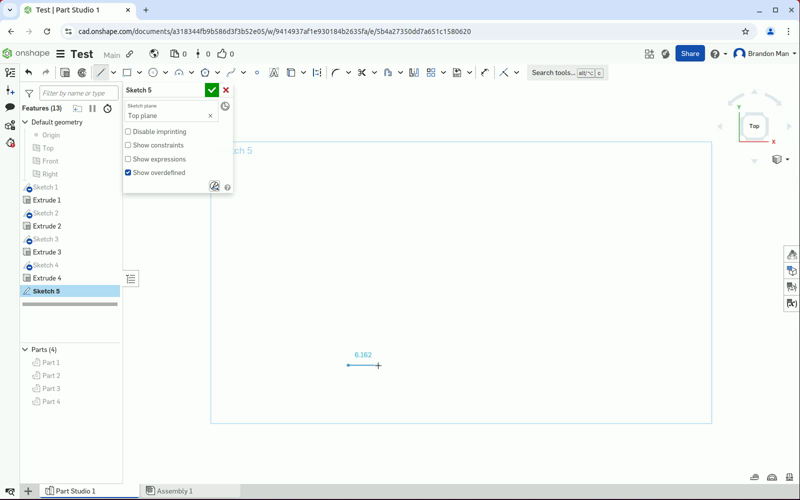
key_up(shift)
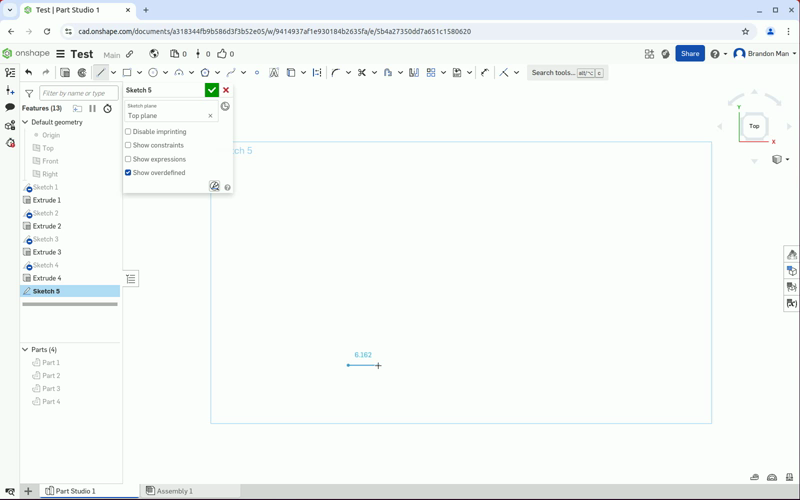
key_down(shift)
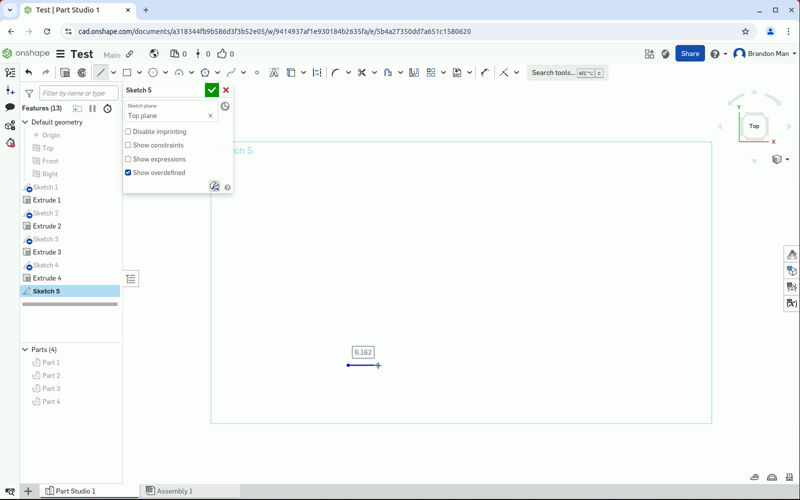
mouse_move(408, 365)
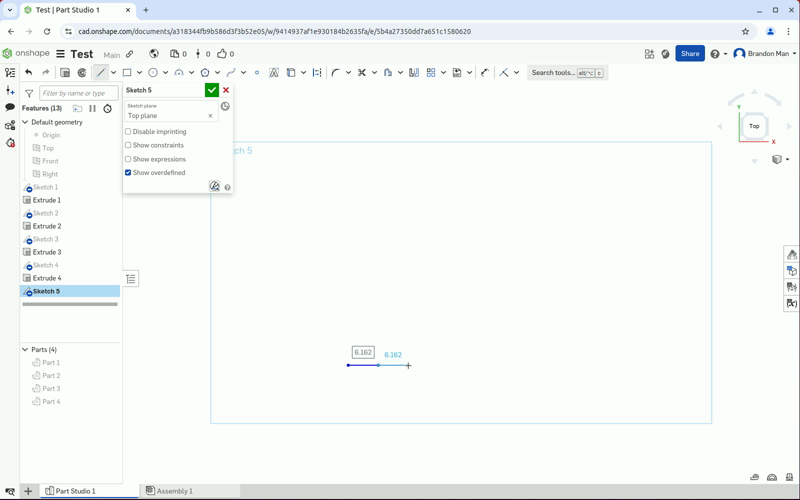
mouse_move(378, 343)
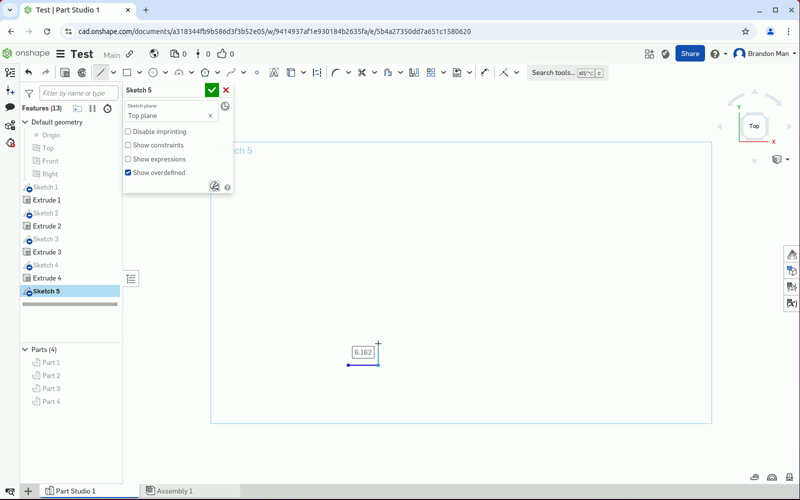
click(378, 343)
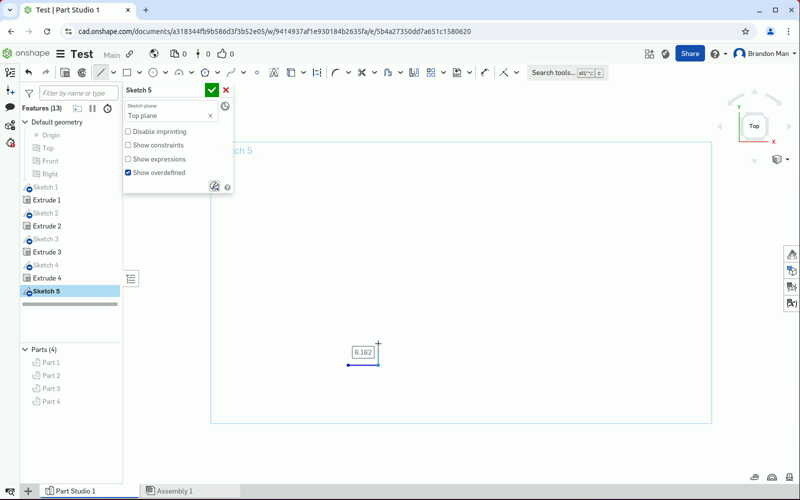
key_up(shift)
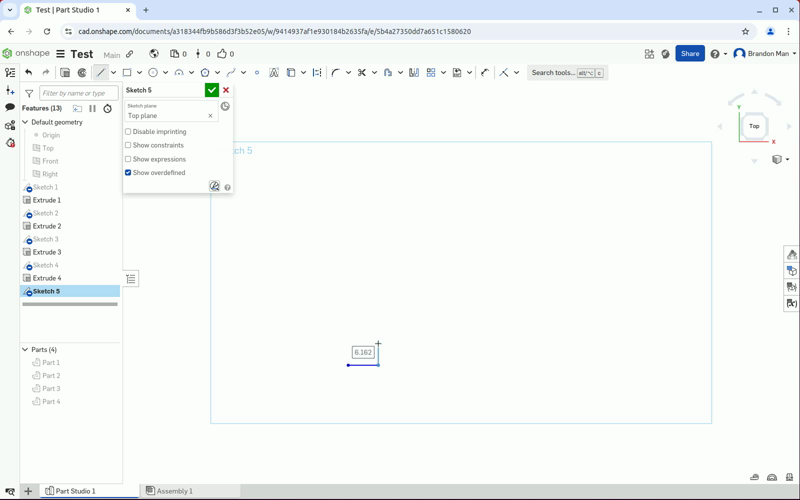
key_down(shift)
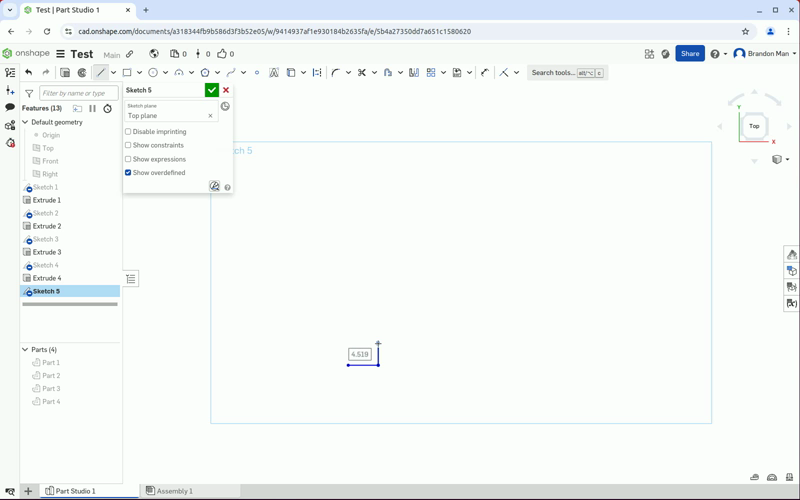
mouse_move(408, 343)
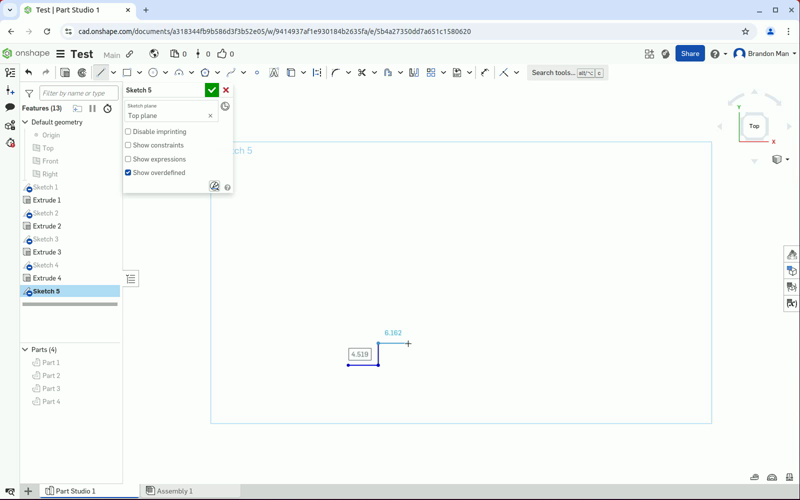
mouse_move(369, 343)
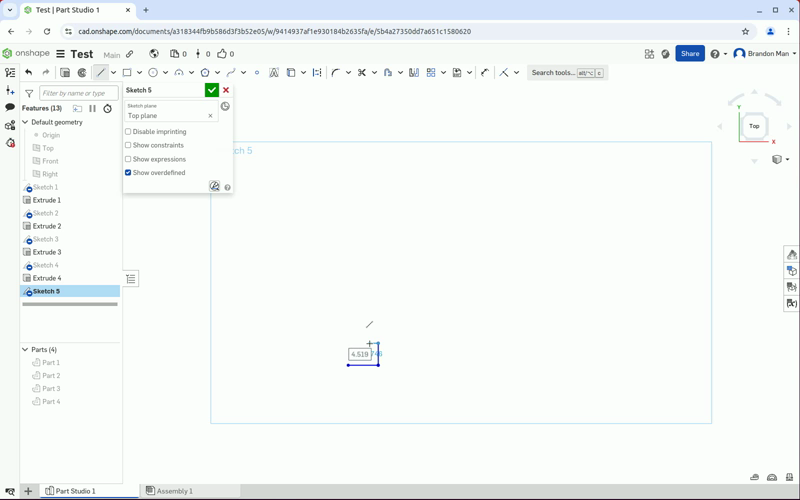
click(369, 343)
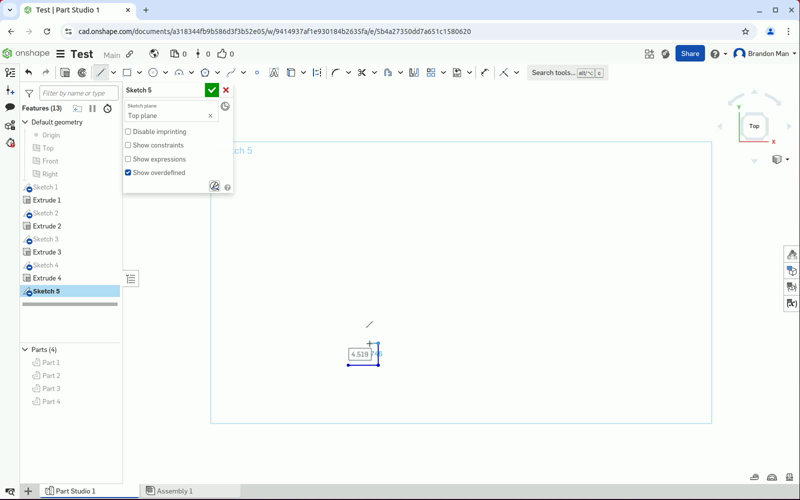
key_up(shift)
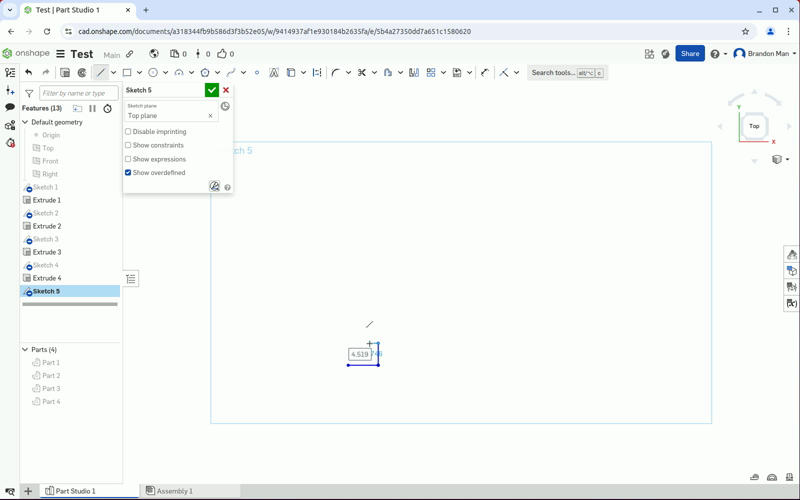
key_down(shift)
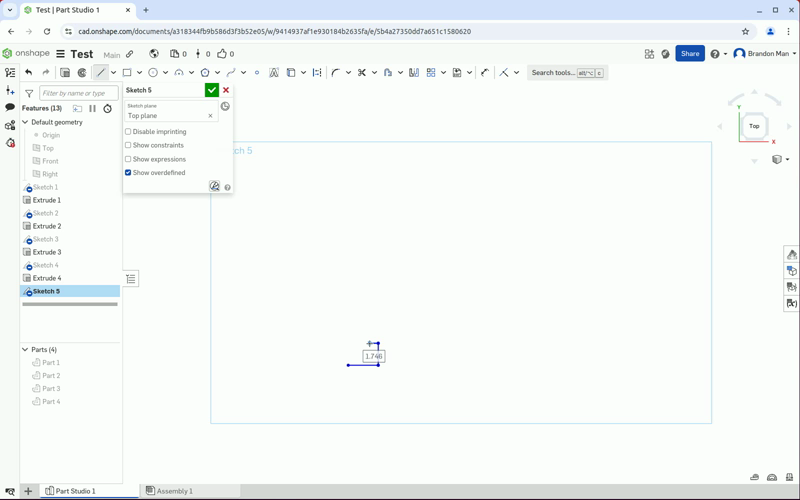
mouse_move(399, 343)
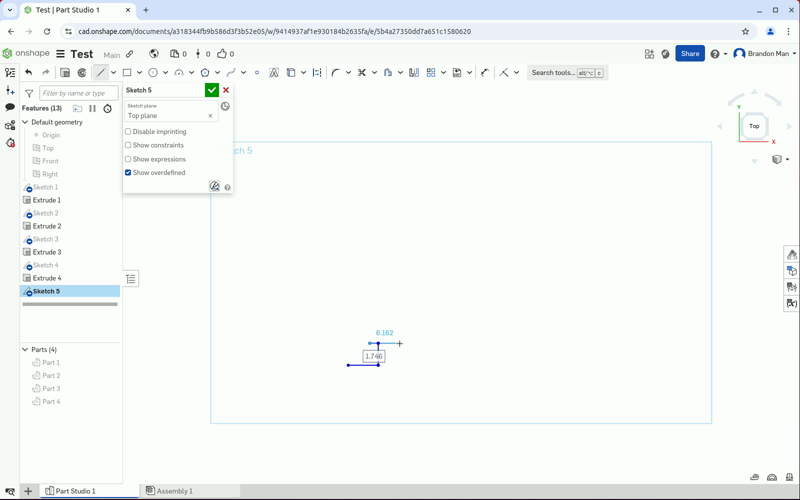
mouse_move(369, 296)
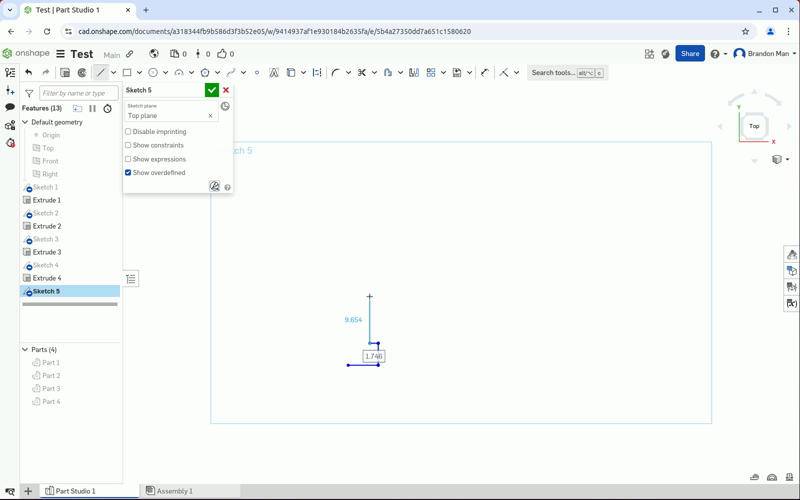
click(369, 296)
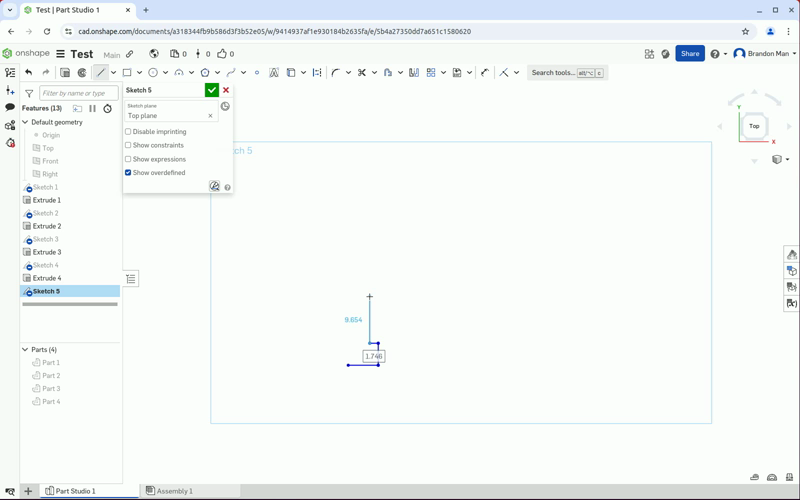
key_up(shift)
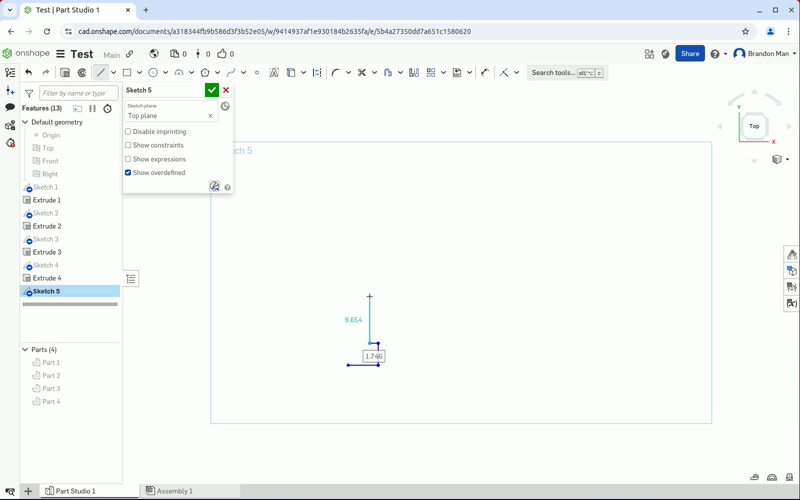
key_down(shift)
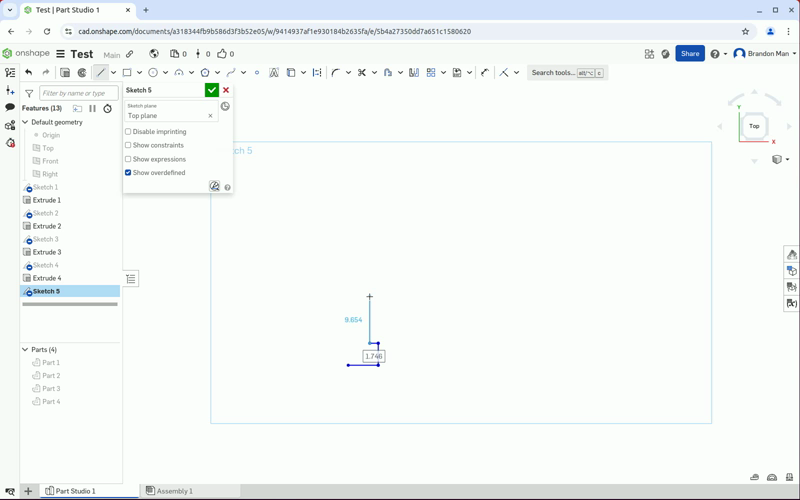
mouse_move(399, 296)
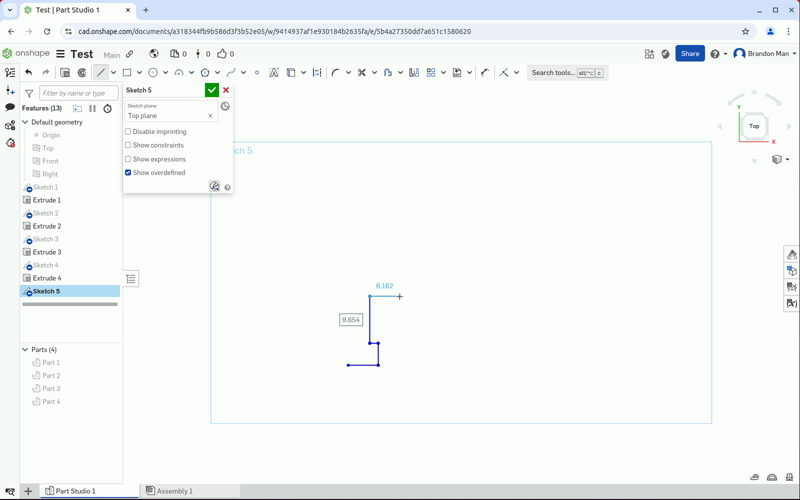
mouse_move(378, 296)
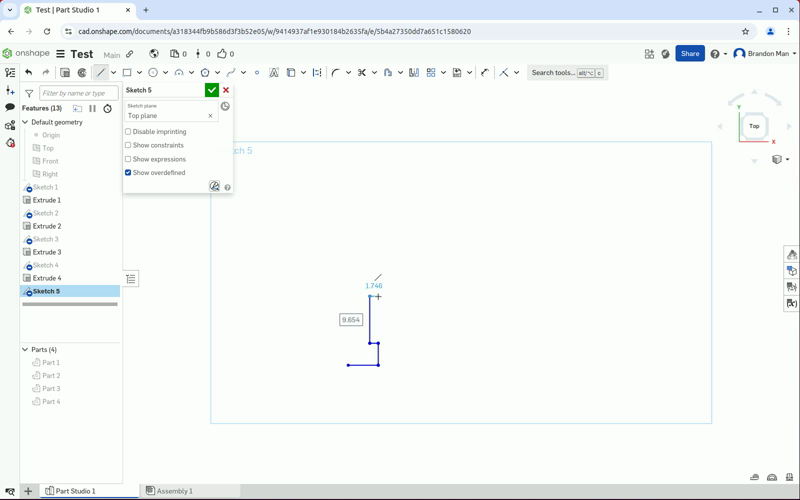
click(378, 296)
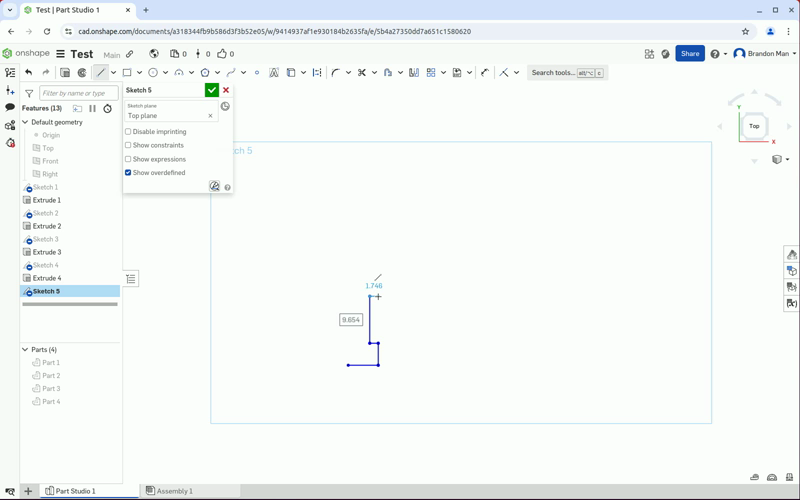
key_up(shift)
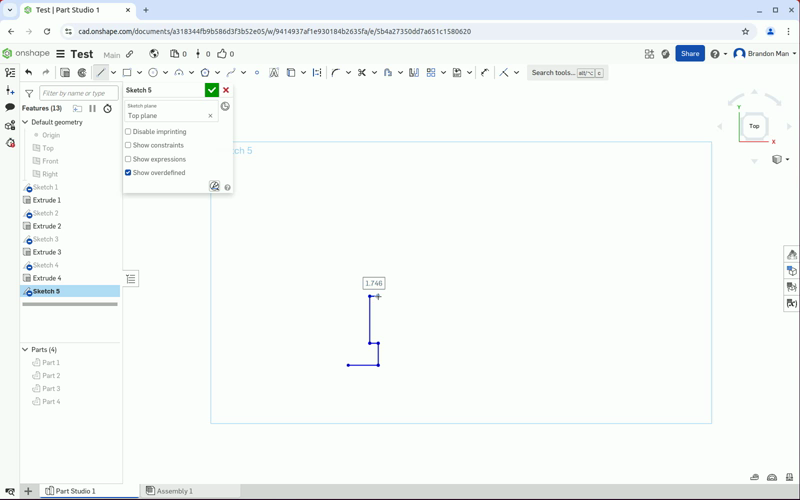
key_down(shift)
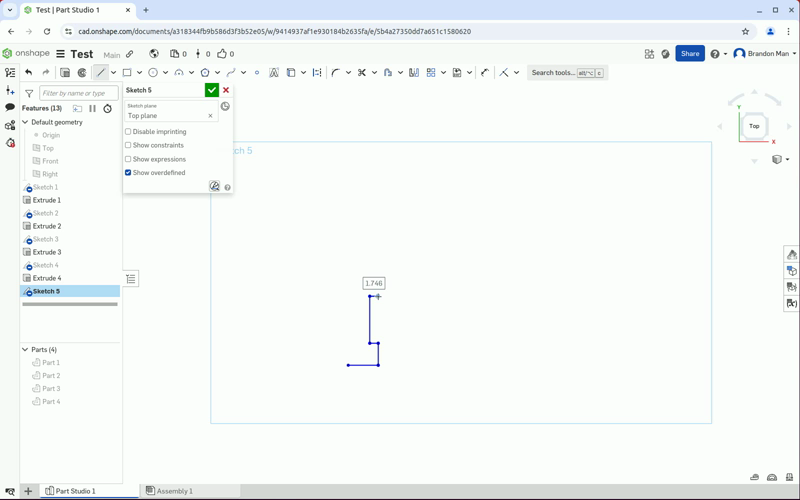
mouse_move(408, 296)
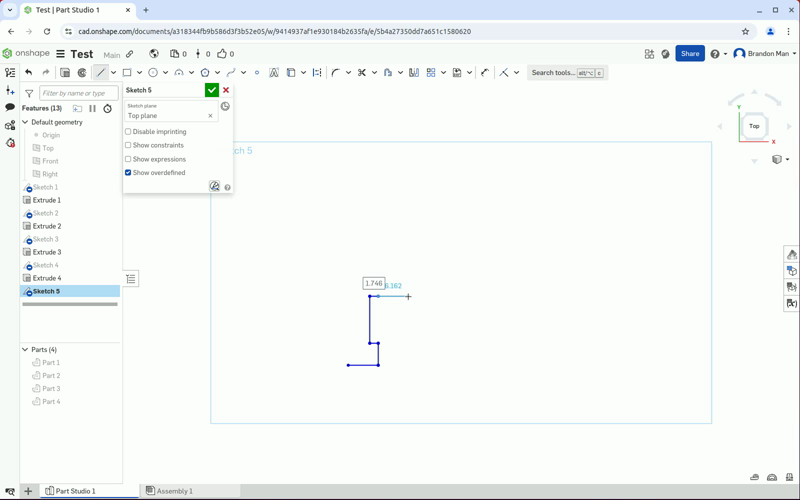
mouse_move(378, 275)
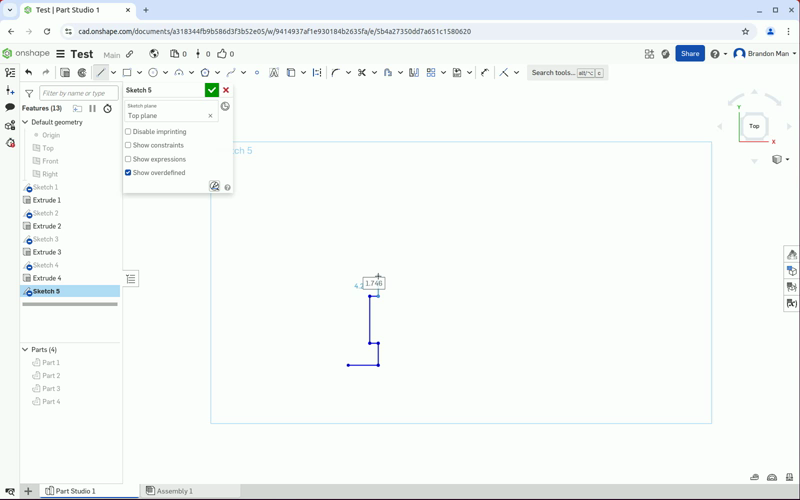
click(378, 275)
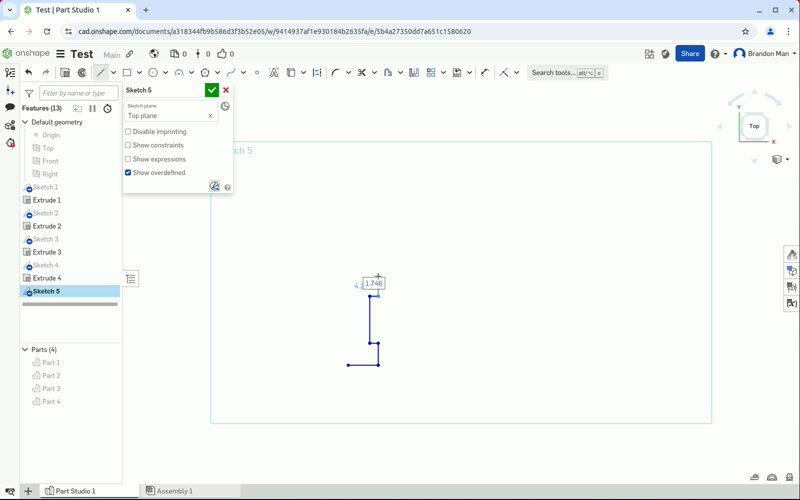
key_up(shift)
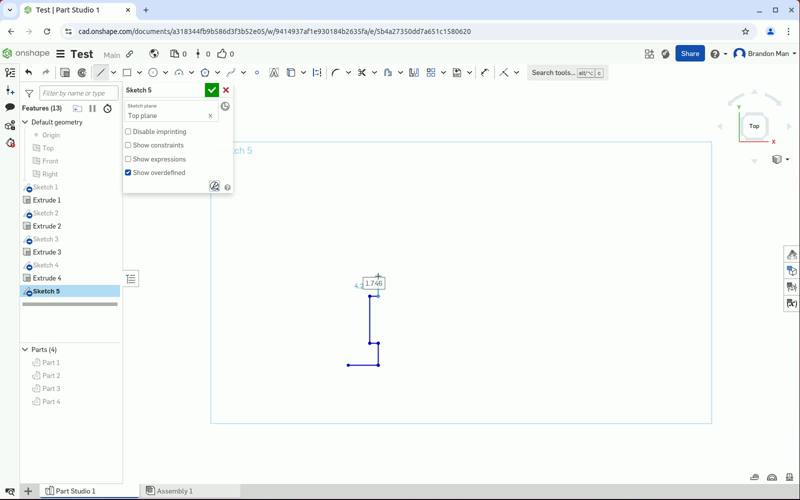
key_down(shift)
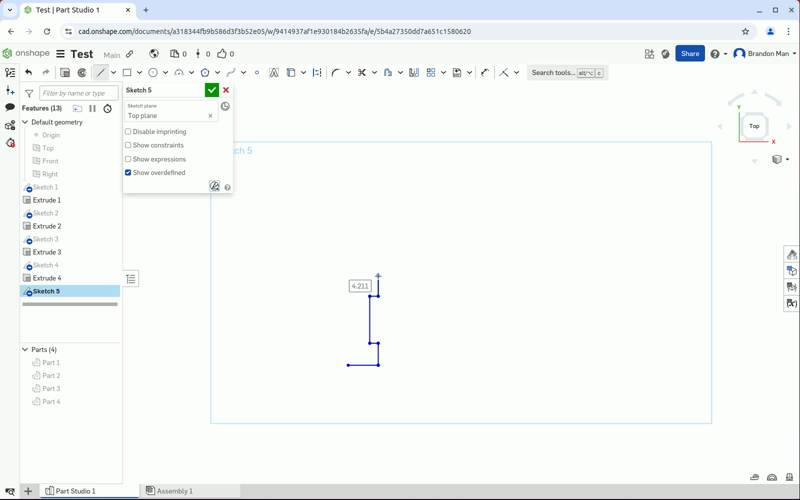
mouse_move(408, 275)
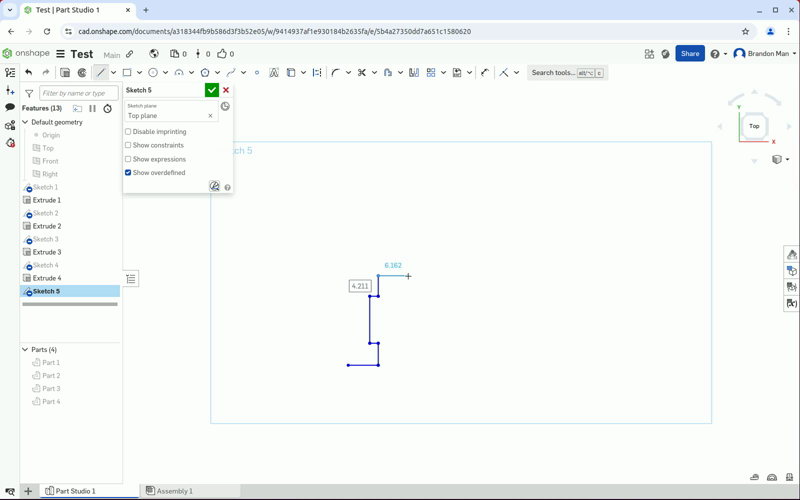
mouse_move(348, 275)
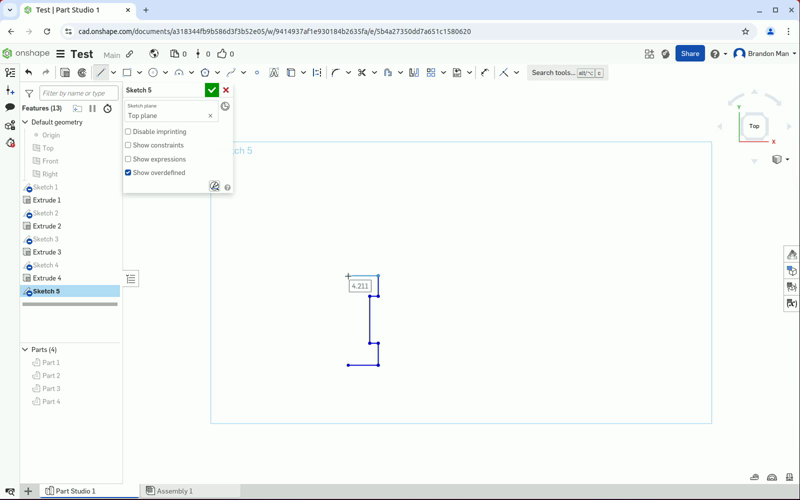
click(348, 275)
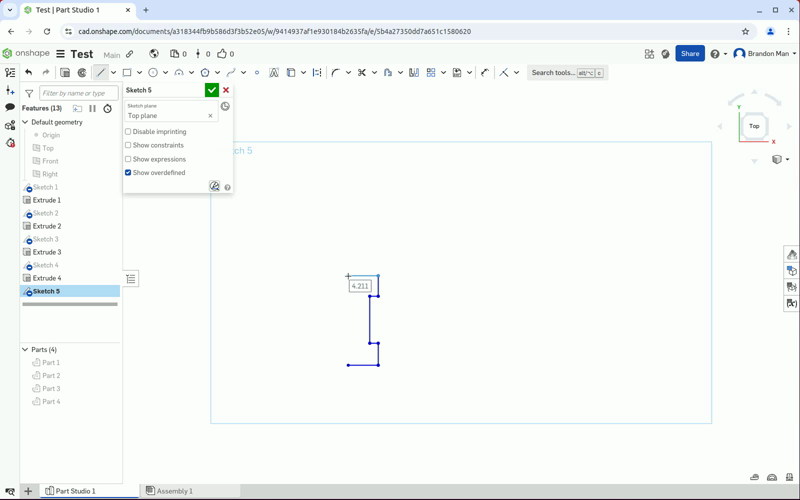
key_up(shift)
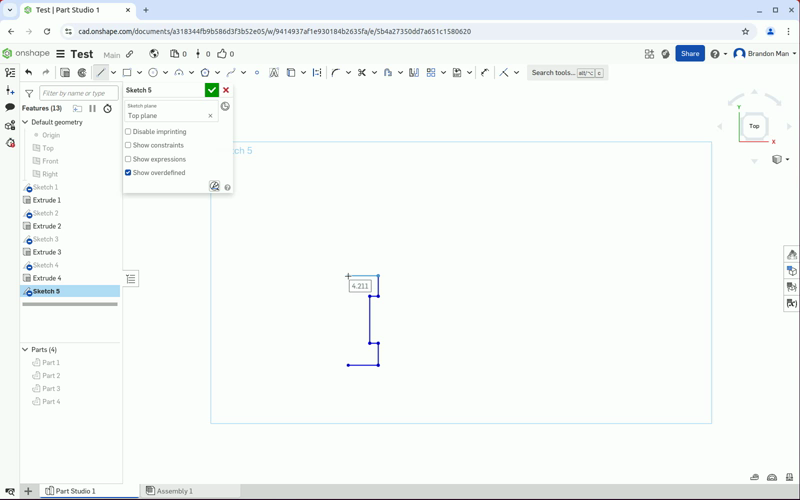
key_down(shift)
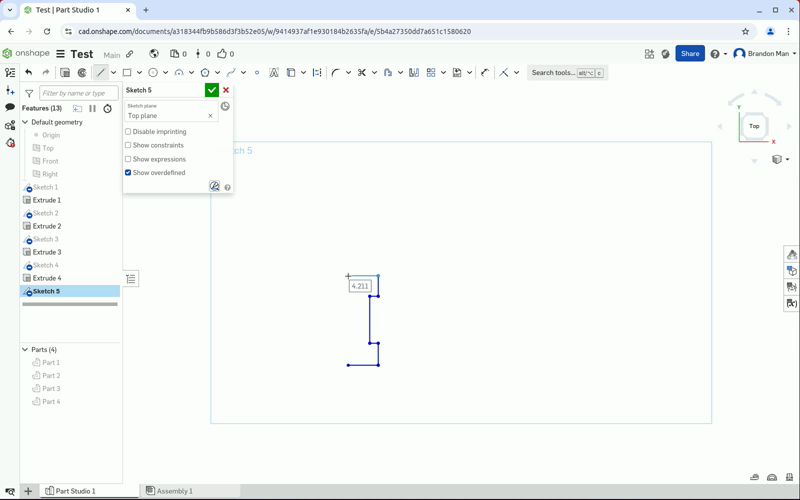
mouse_move(348, 365)
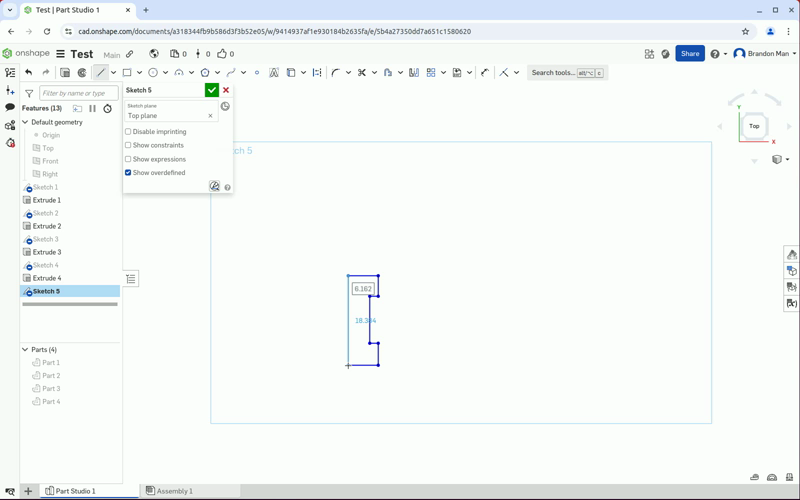
key_up(shift)
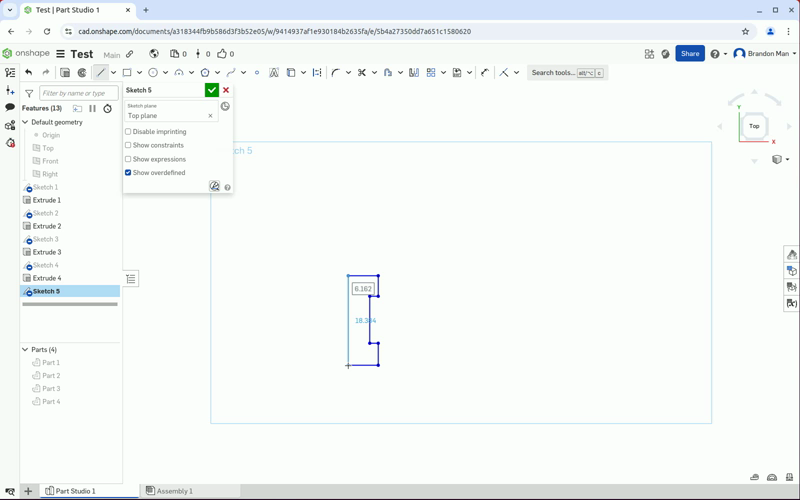
click(348, 365)
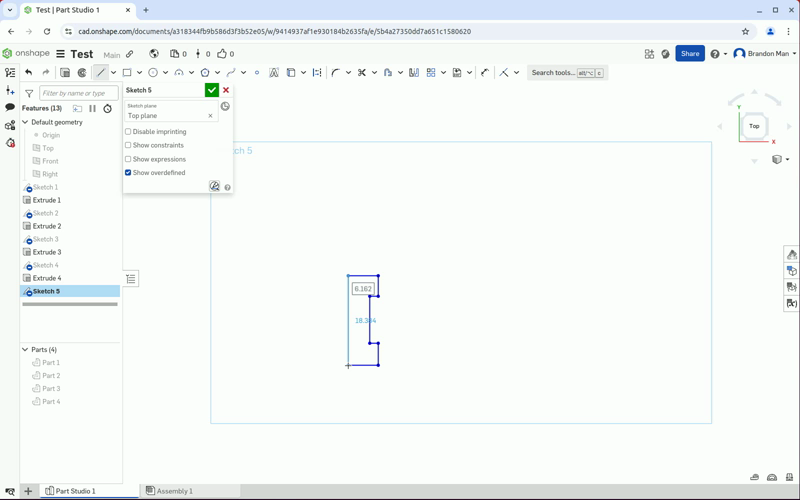
key(esc)
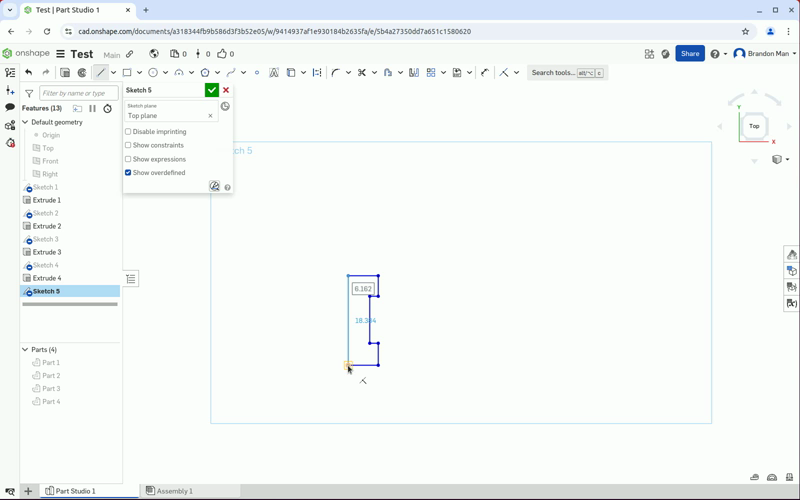
key(c)
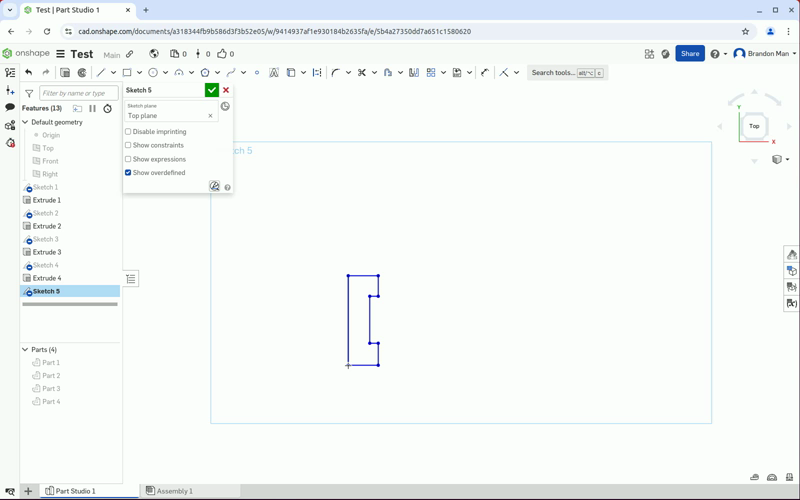
key_down(shift)
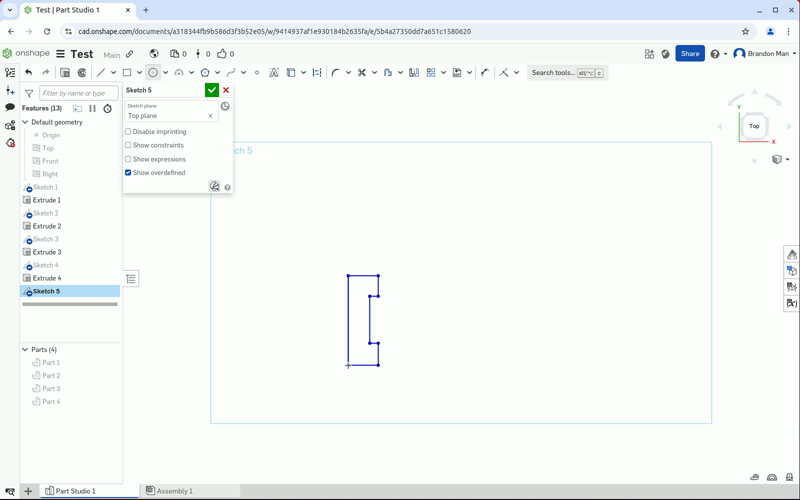
mouse_move(353, 359)
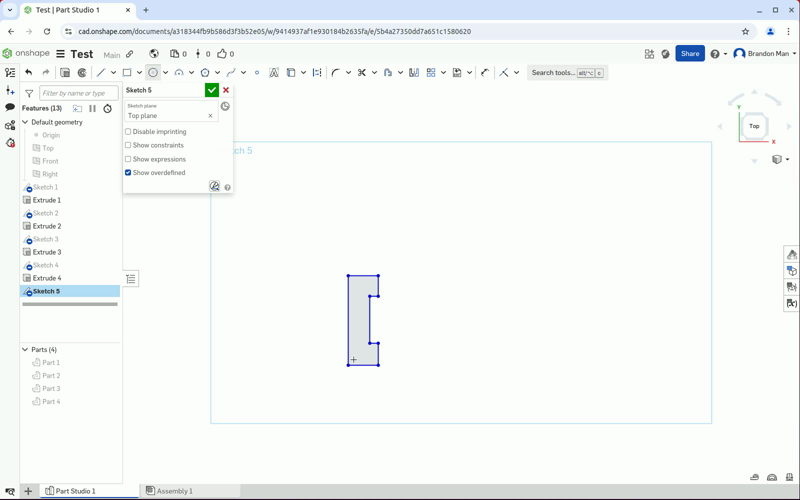
click(353, 359)
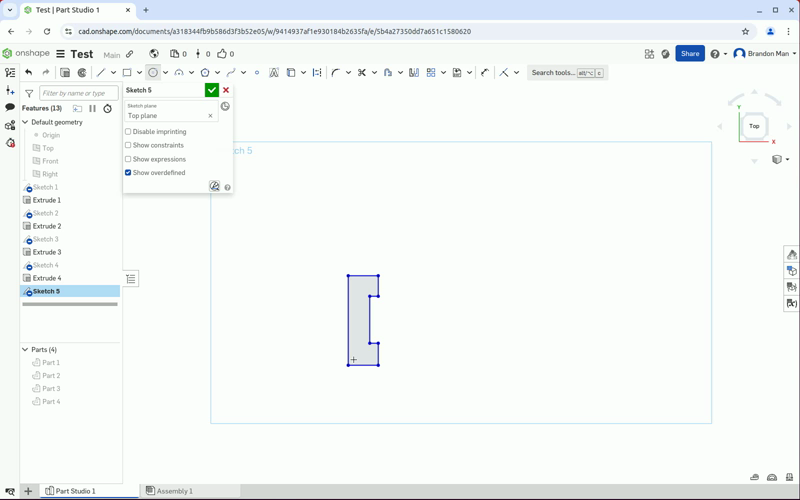
key_up(shift)
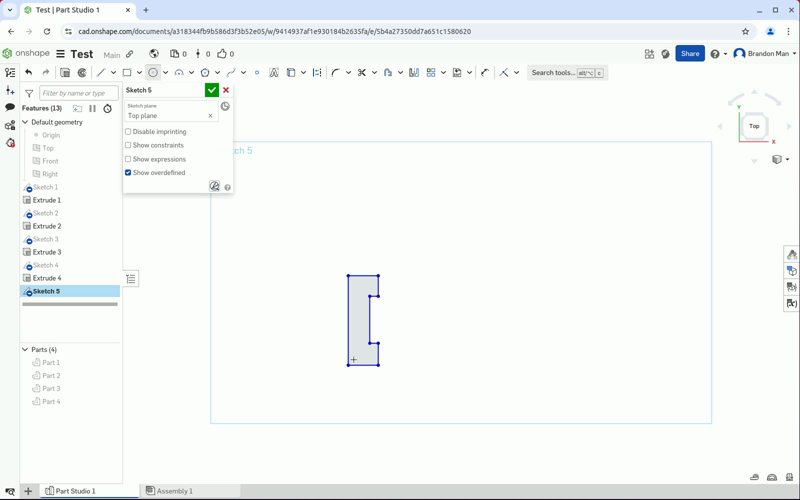
mouse_move(356, 359)
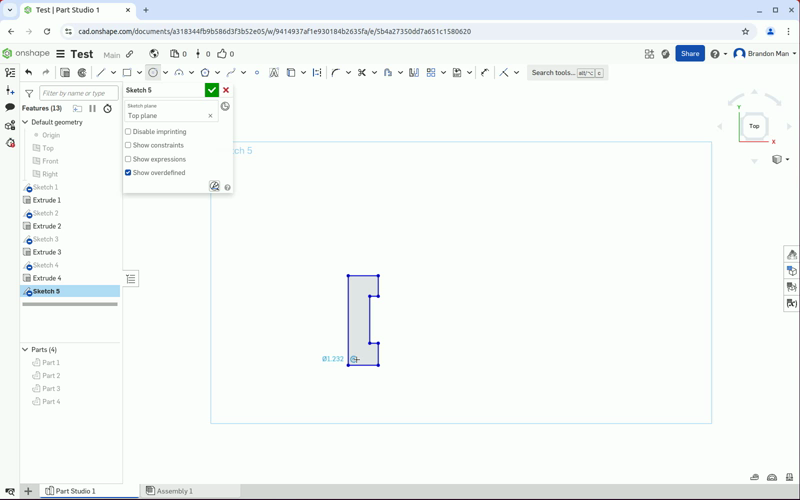
scroll(6)
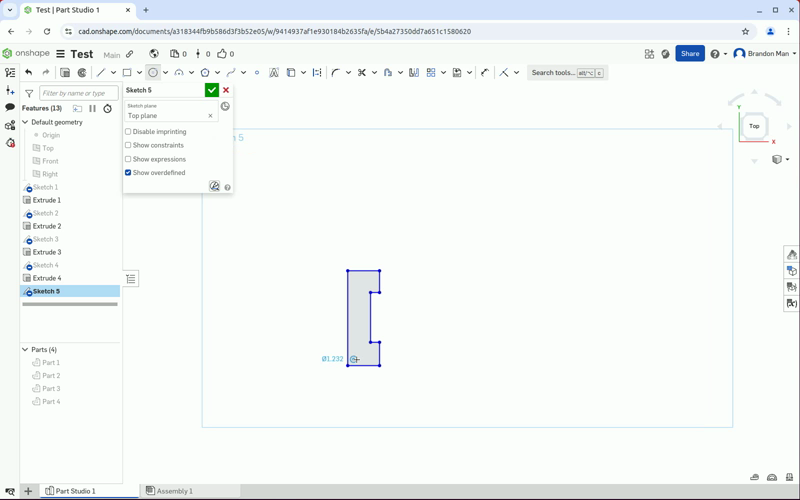
scroll(6)
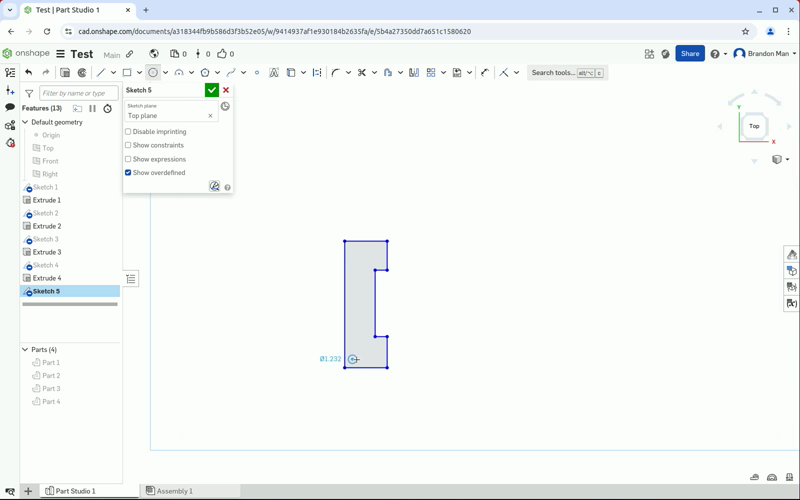
scroll(6)
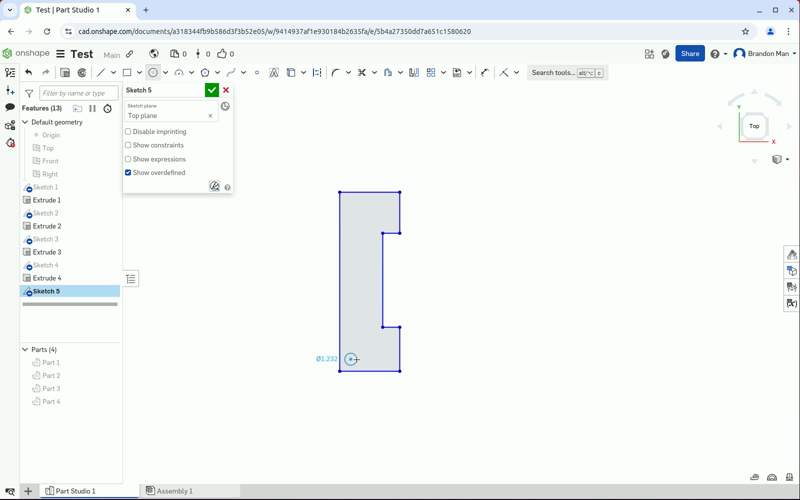
scroll(6)
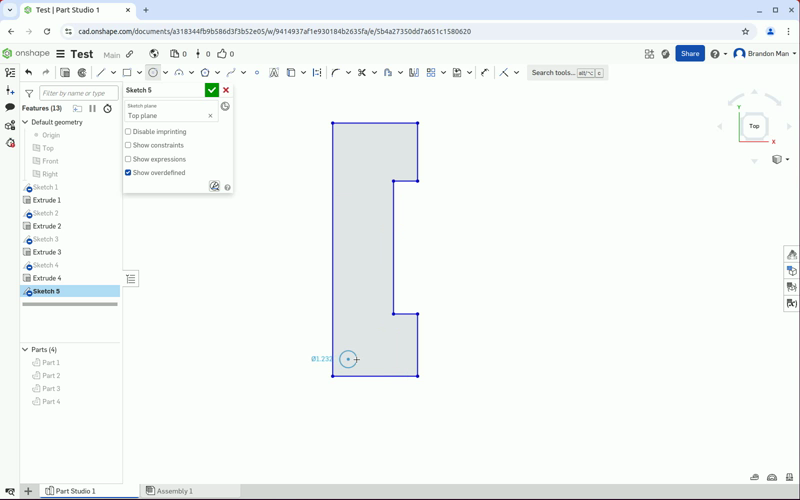
scroll(6)
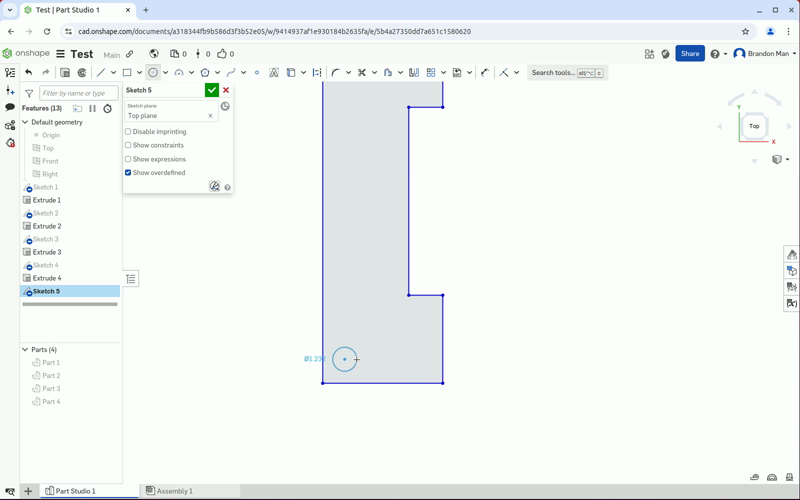
scroll(6)
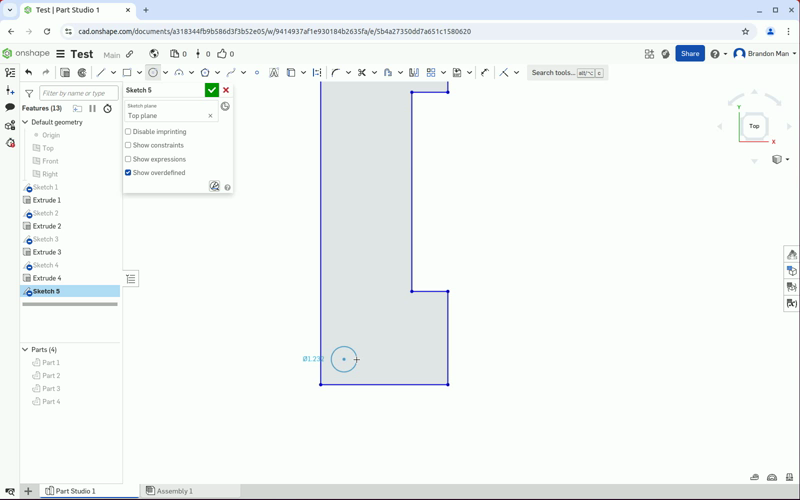
scroll(6)
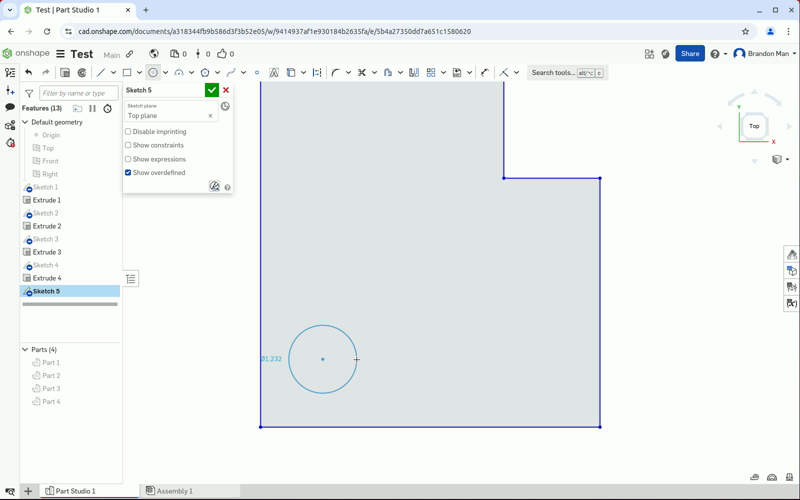
click(356, 359)
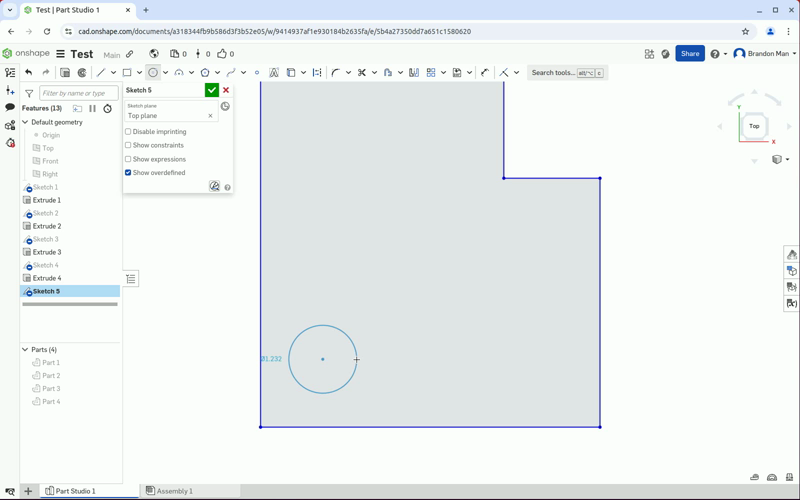
scroll(-6)
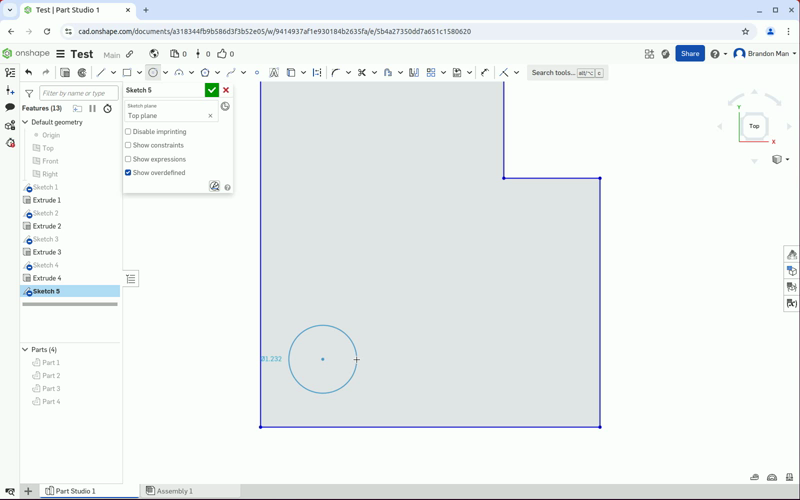
scroll(-6)
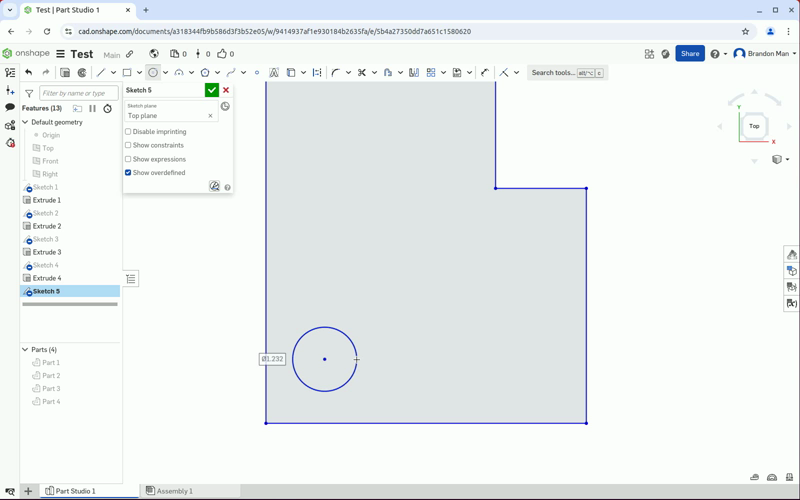
scroll(-6)
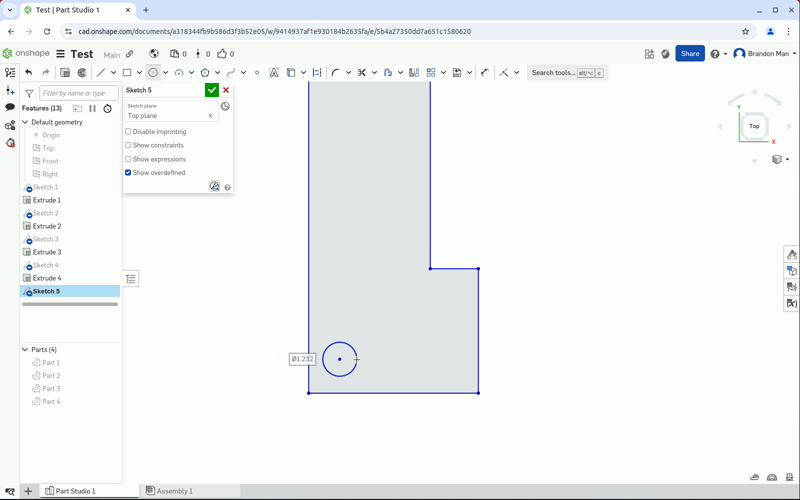
scroll(-6)
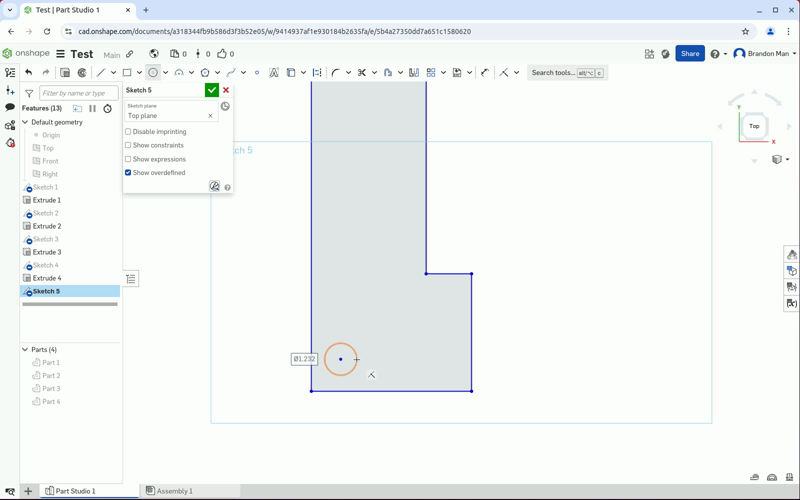
scroll(-6)
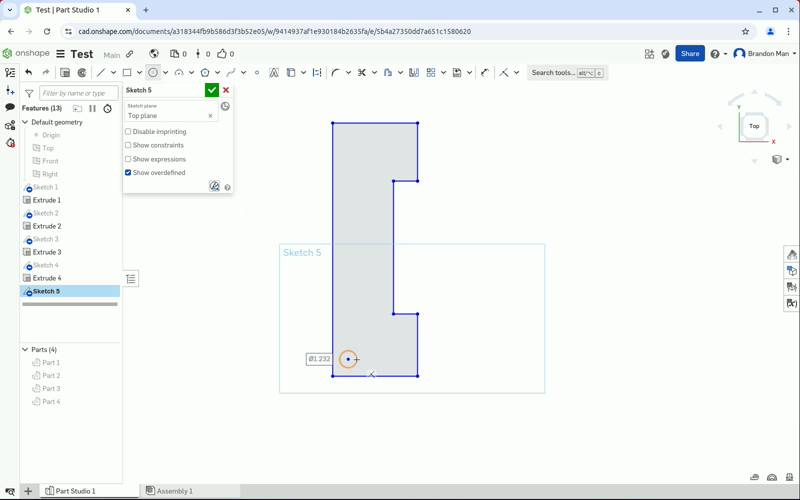
scroll(-6)
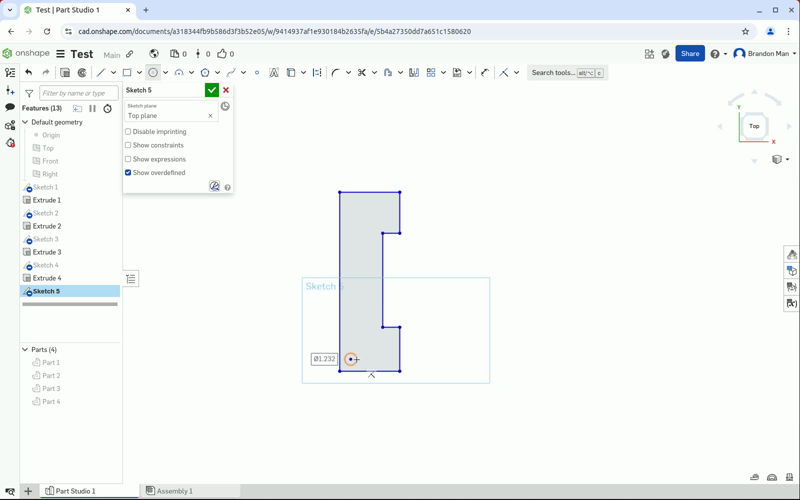
scroll(-6)
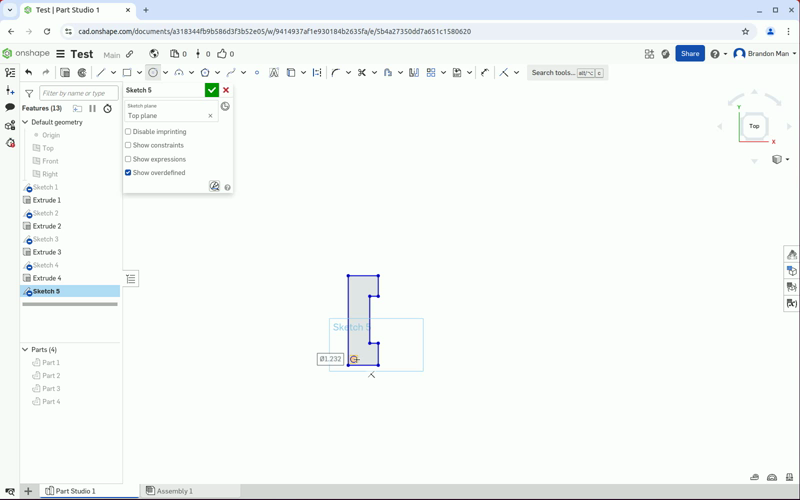
key(esc)
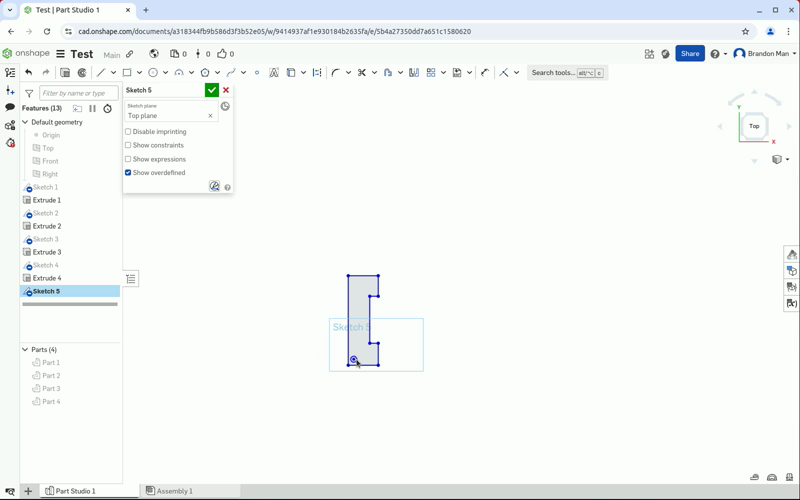
key(c)
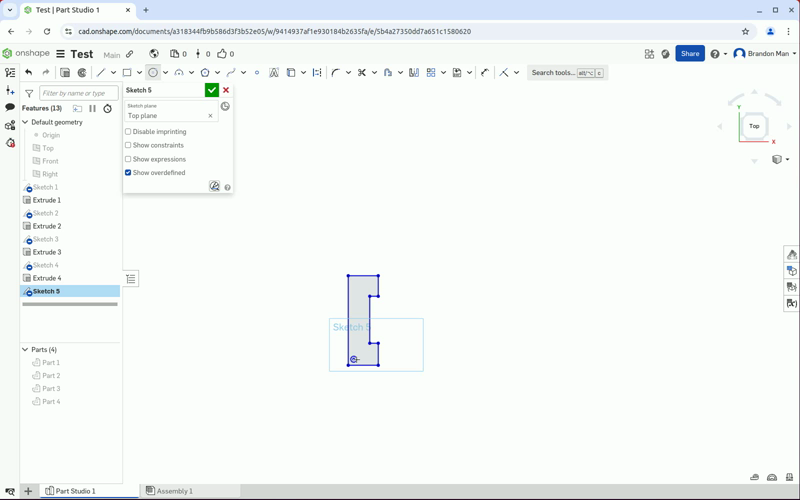
key_down(shift)
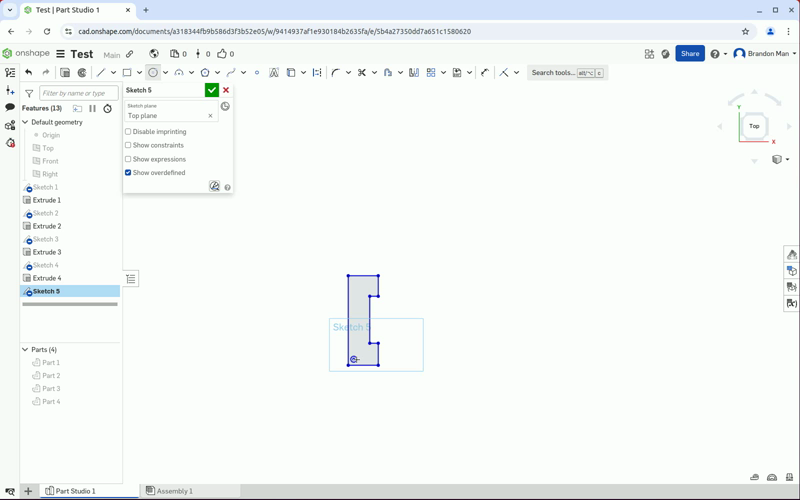
mouse_move(353, 281)
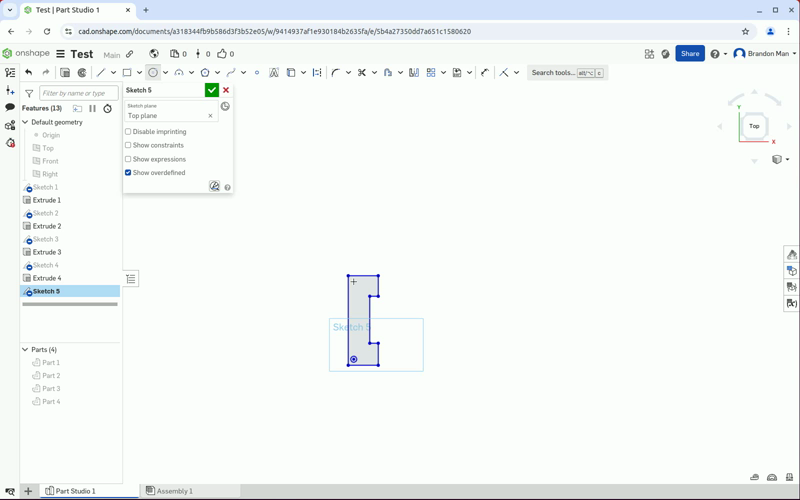
click(353, 281)
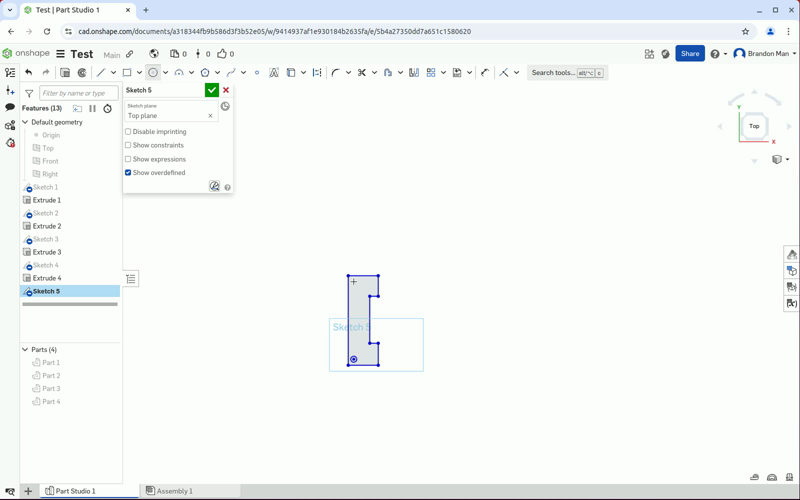
key_up(shift)
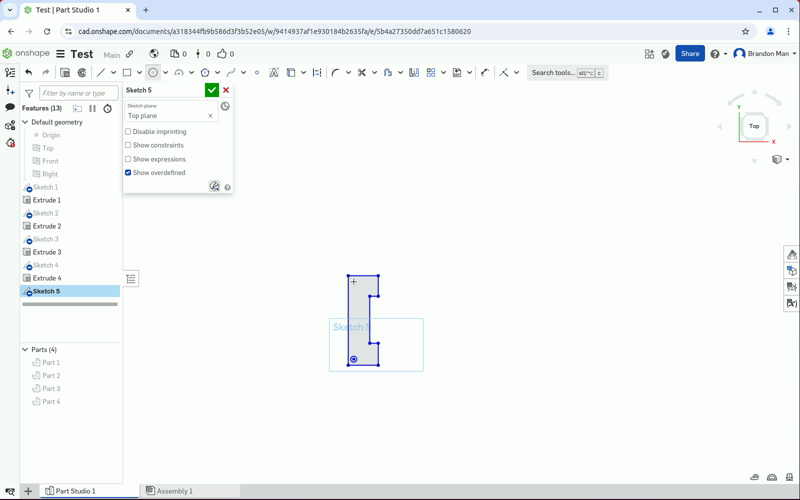
mouse_move(356, 281)
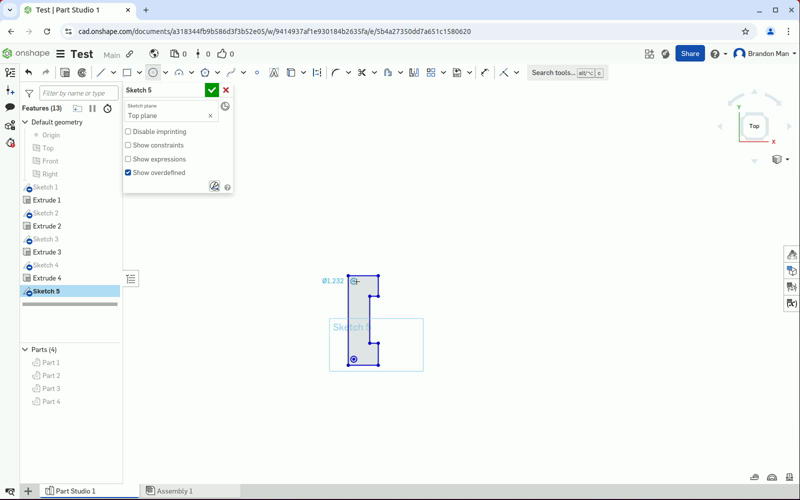
scroll(6)
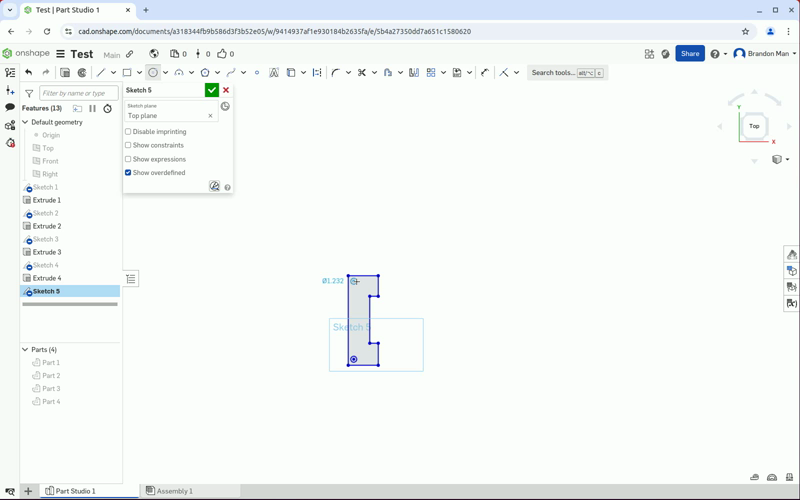
scroll(6)
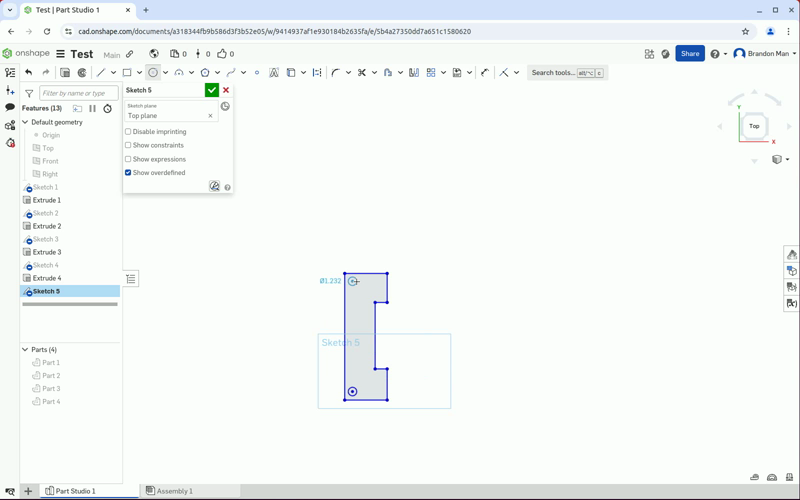
scroll(6)
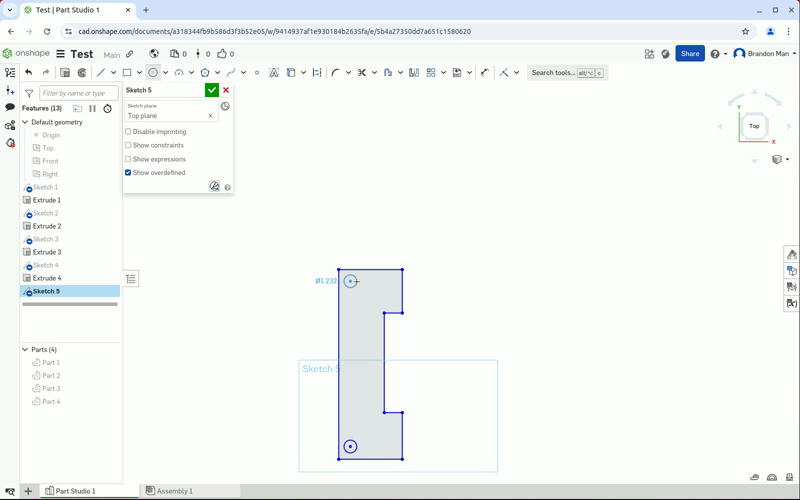
scroll(6)
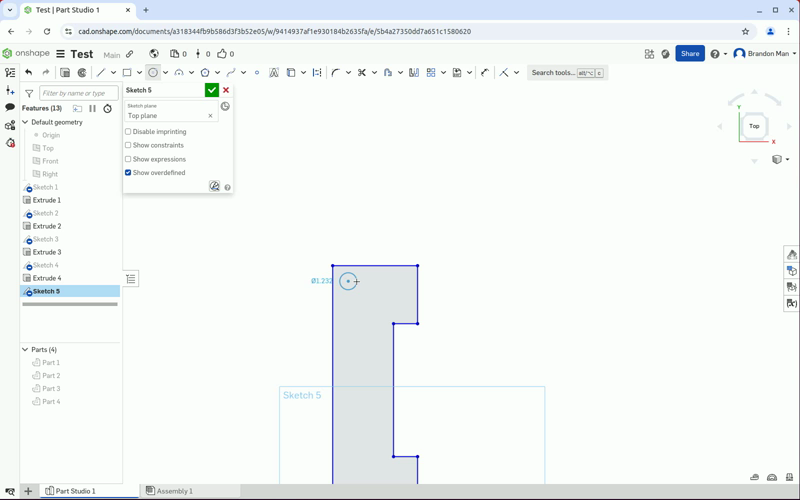
scroll(6)
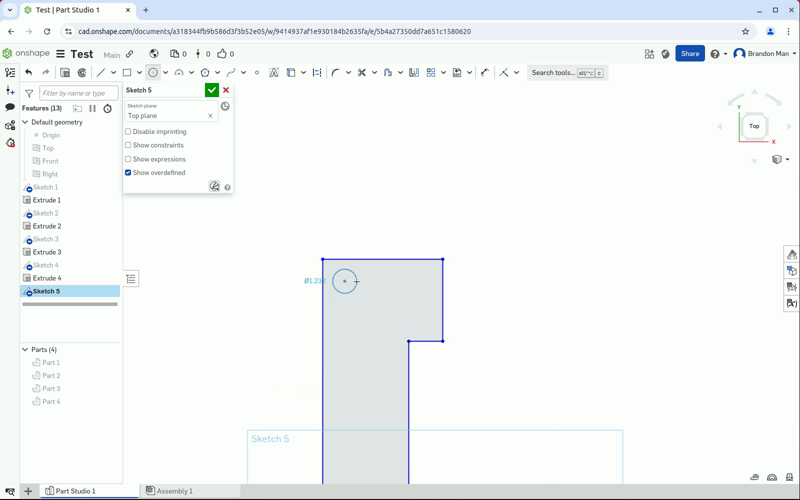
scroll(6)
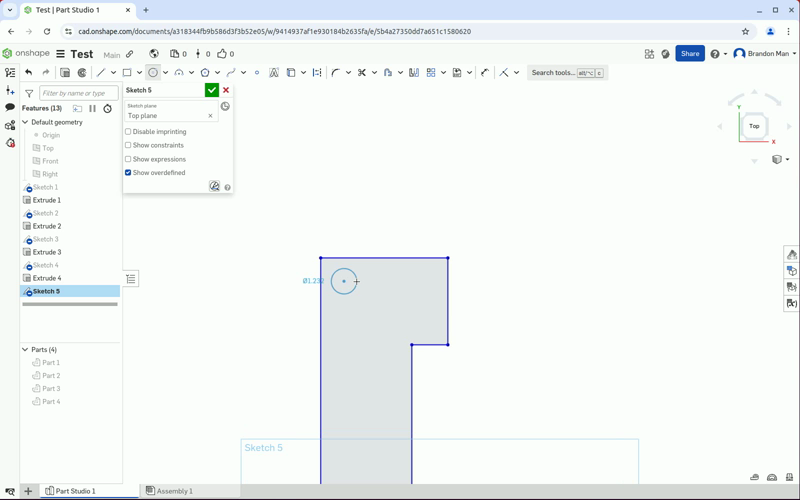
scroll(6)
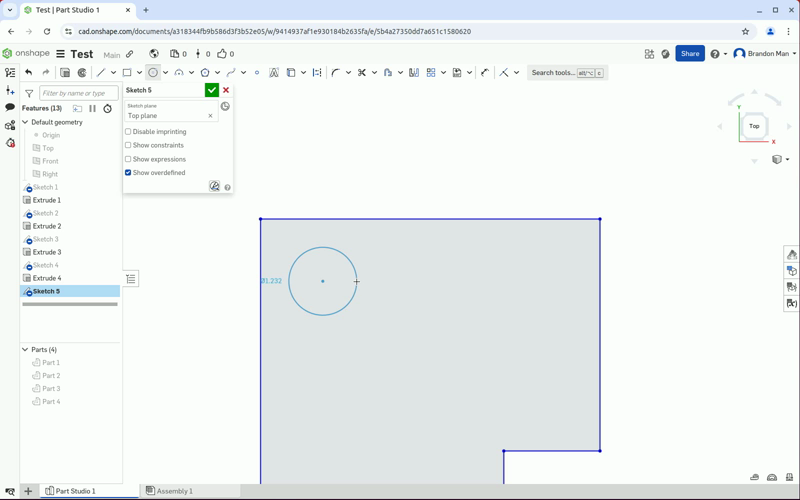
click(356, 281)
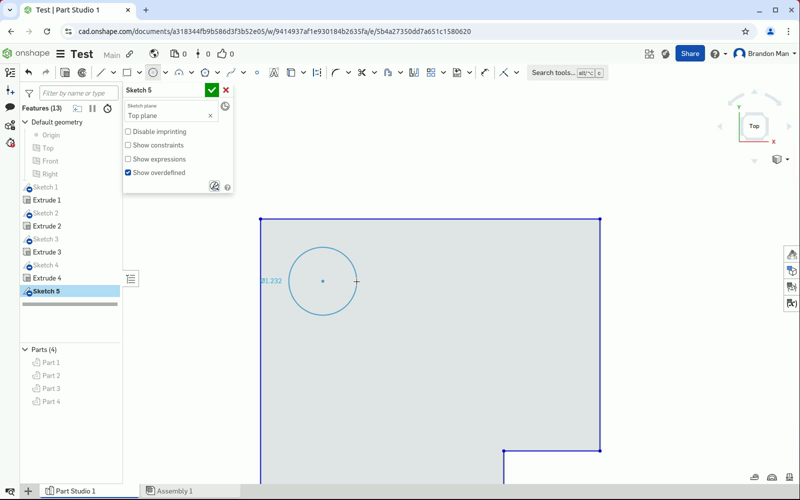
scroll(-6)
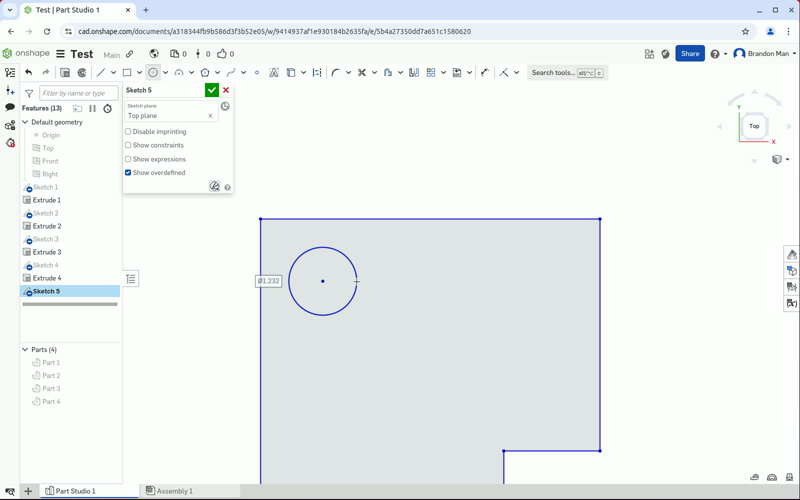
scroll(-6)
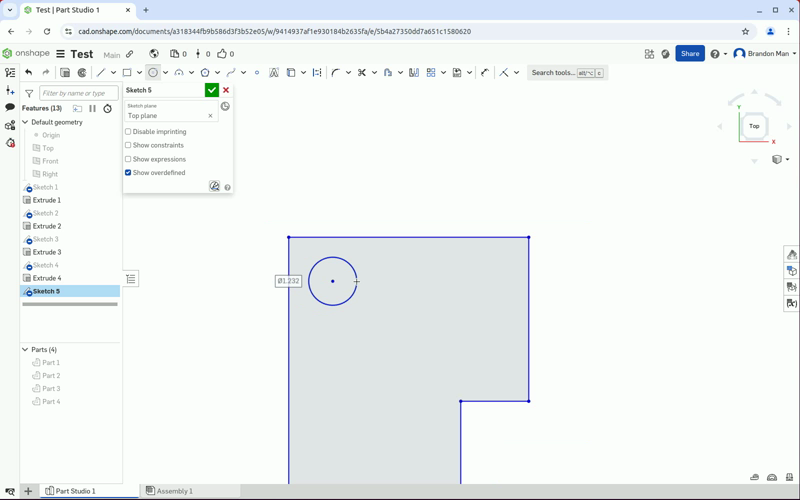
scroll(-6)
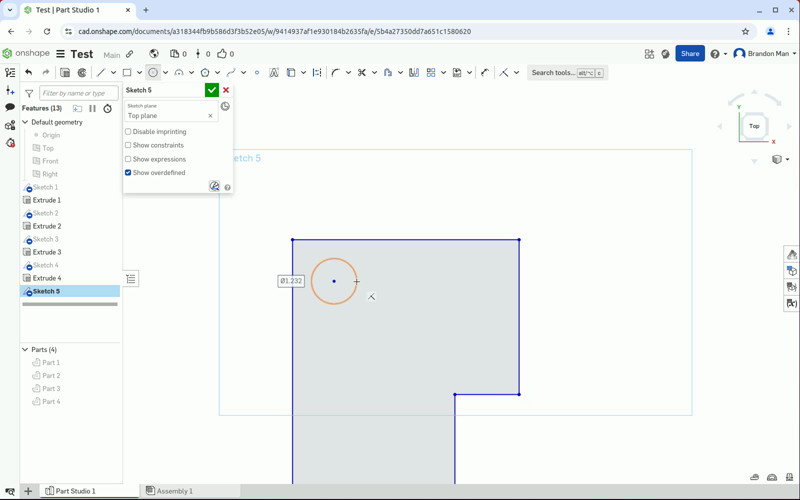
scroll(-6)
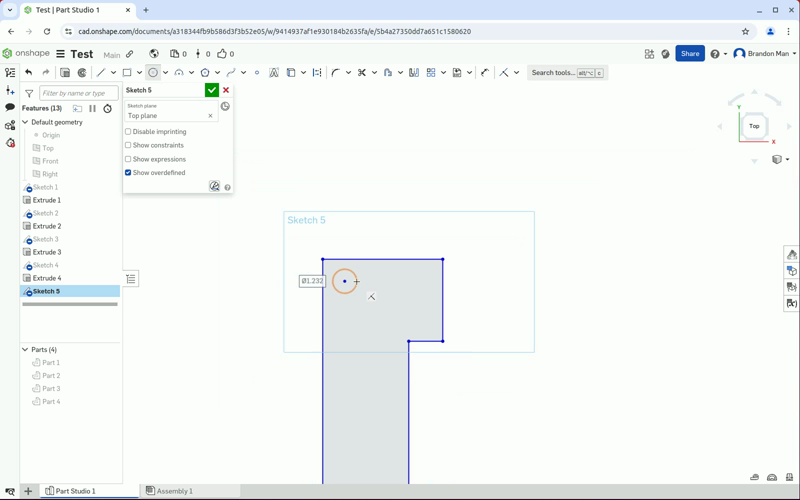
scroll(-6)
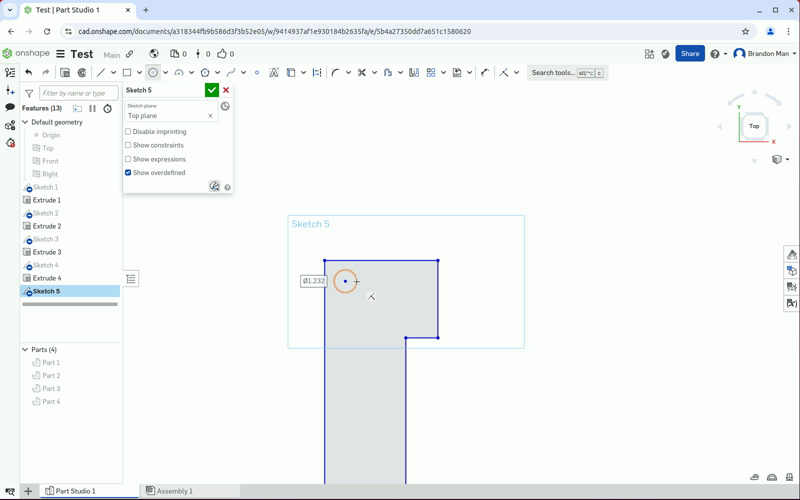
scroll(-6)
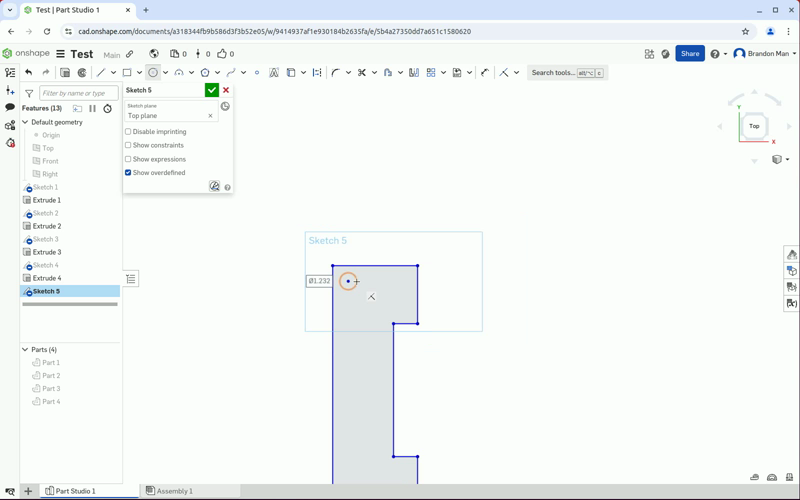
scroll(-6)
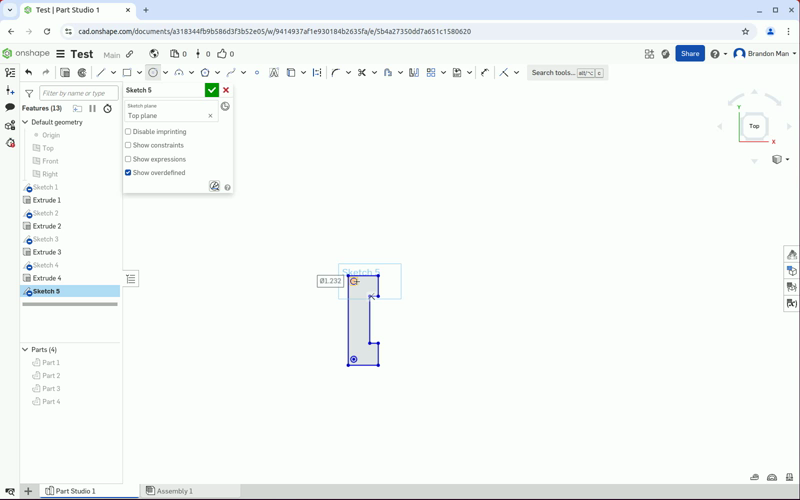
key(esc)
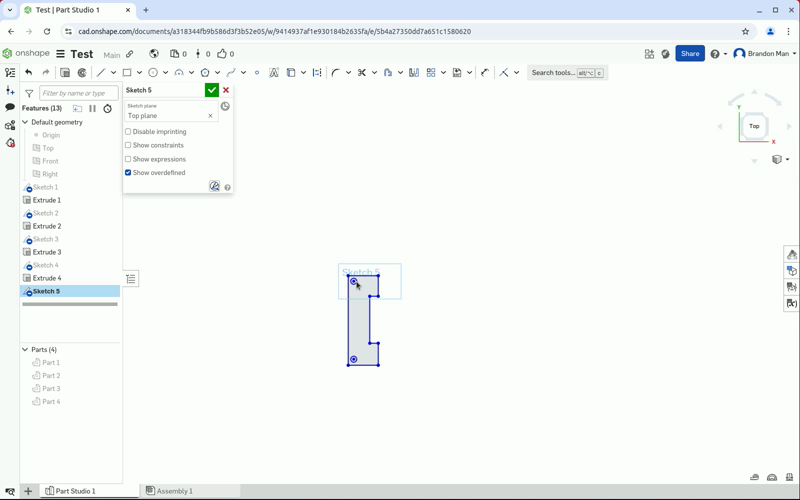
mouse_move(363, 335)
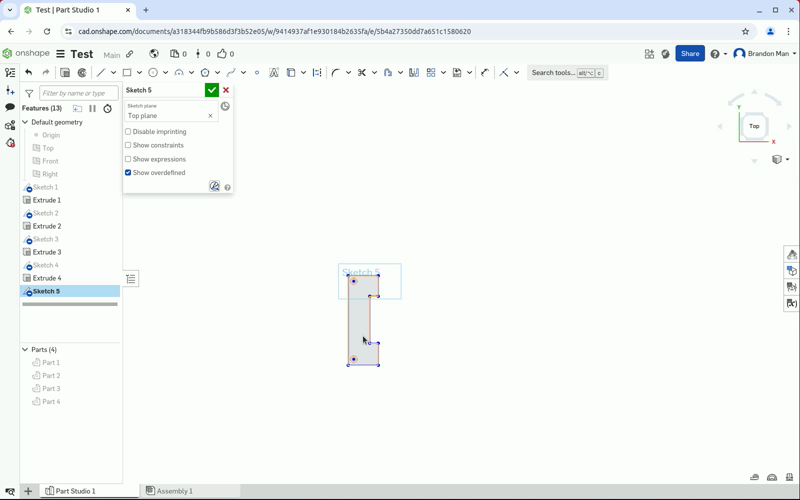
click(363, 335)
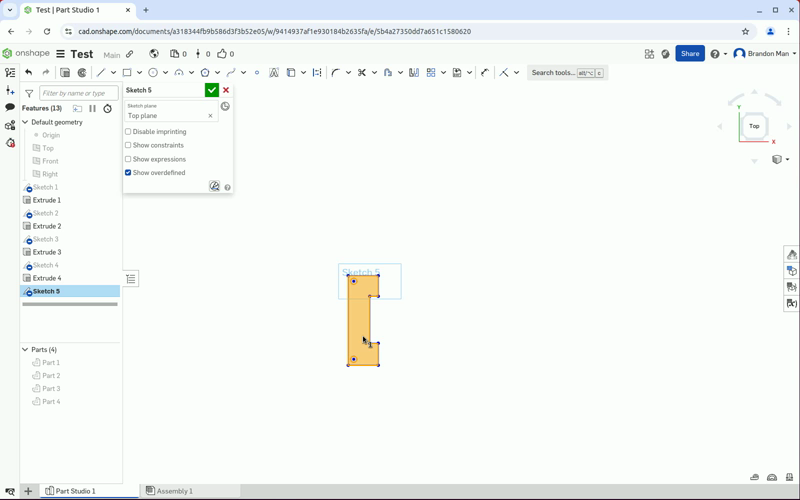
mouse_move(73, 352)
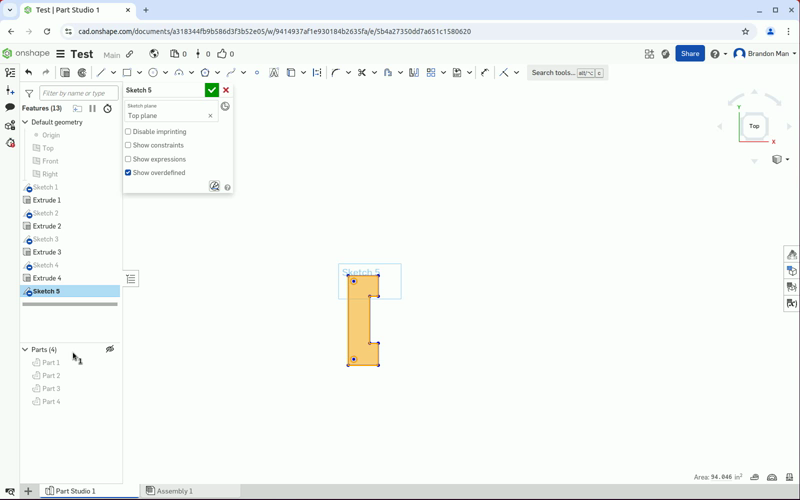
key(shift+y)
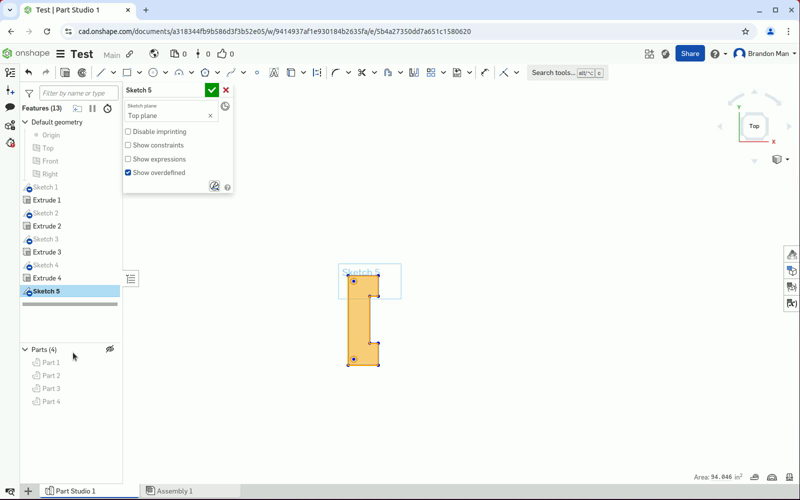
key(shift+e)
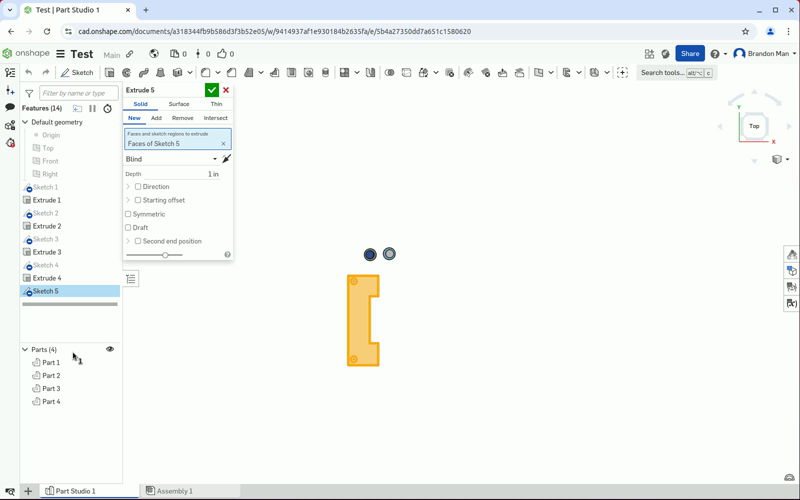
mouse_move(143, 106)
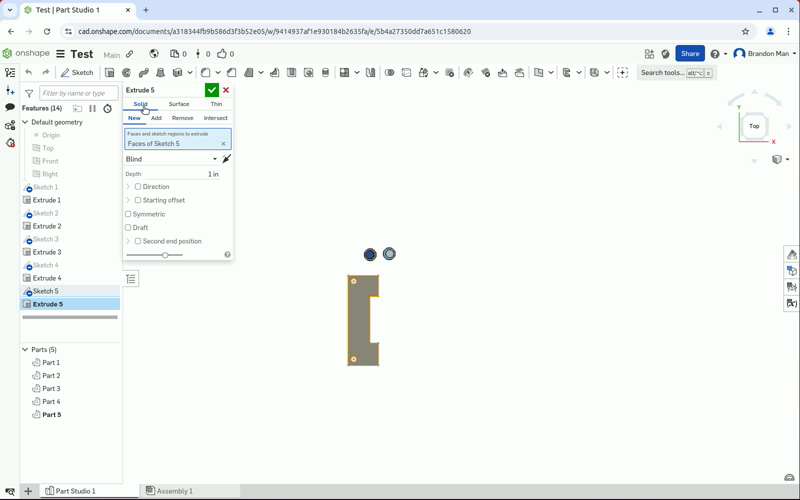
click(143, 106)
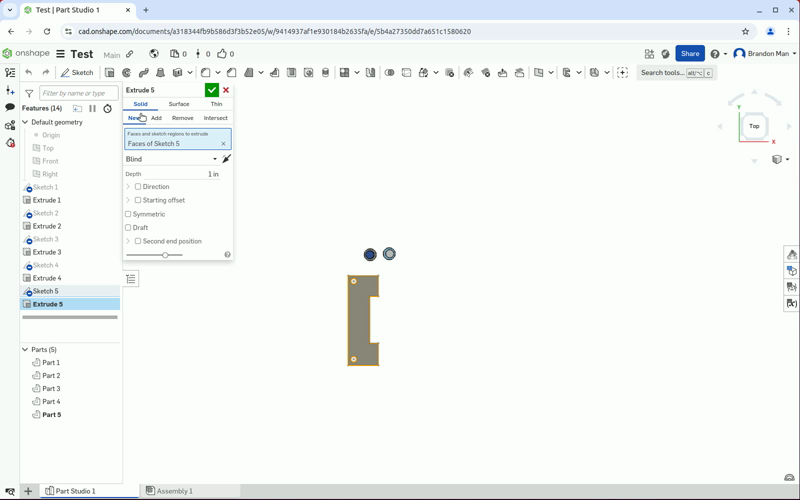
mouse_move(137, 120)
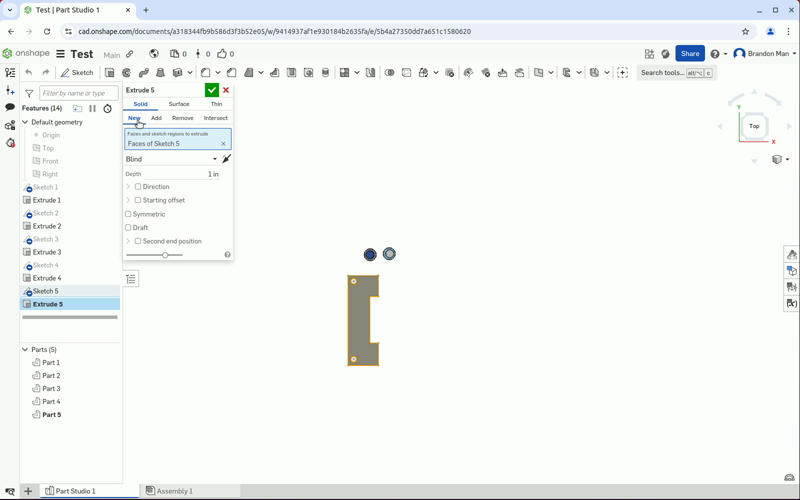
click(137, 120)
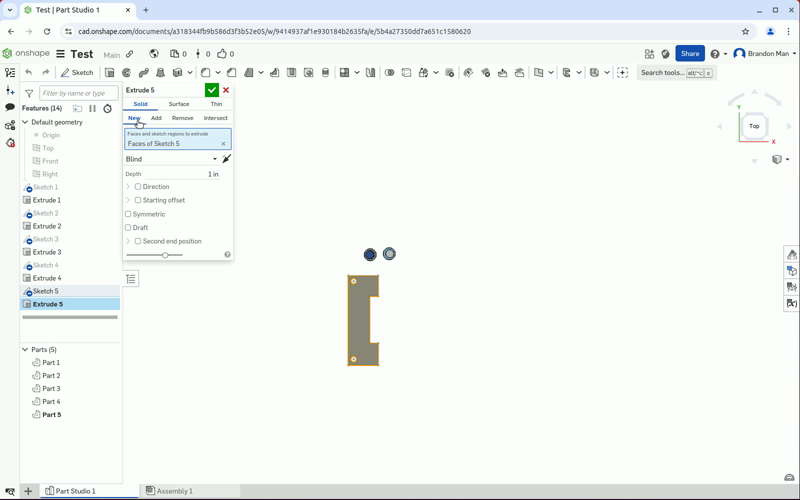
key(tab, 4)
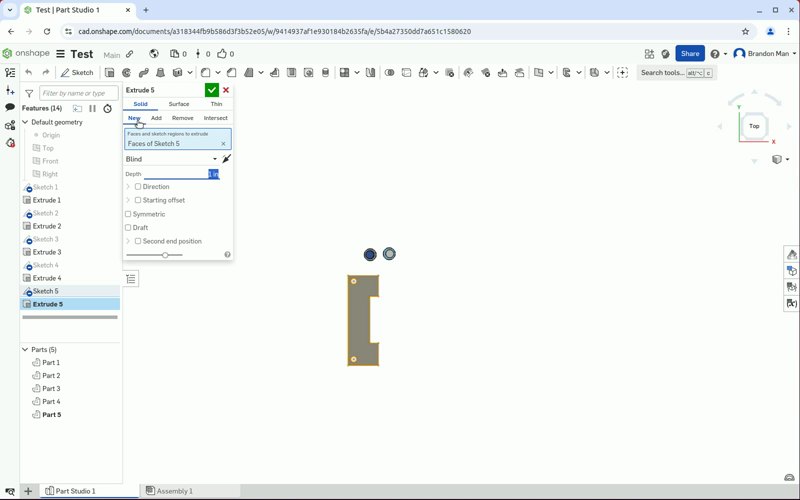
text(1.204)
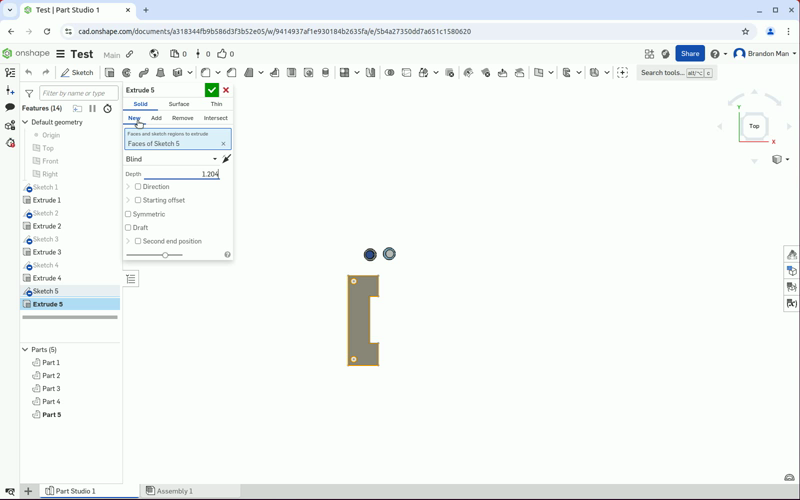
key(enter)
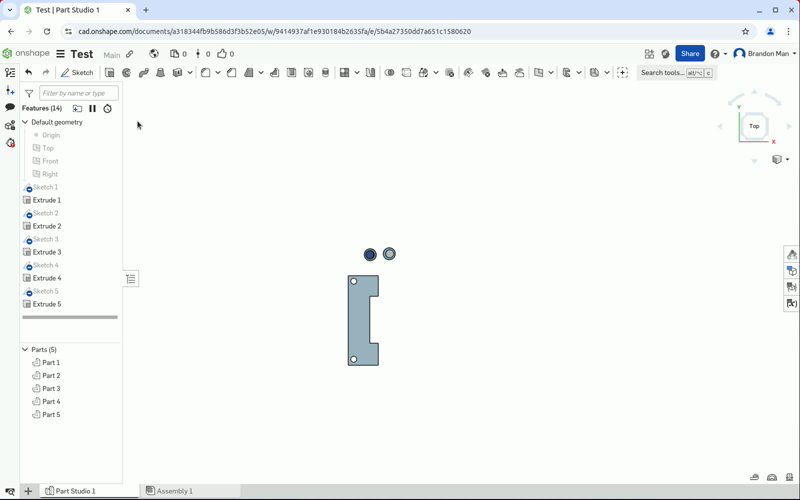
key(shift+h)
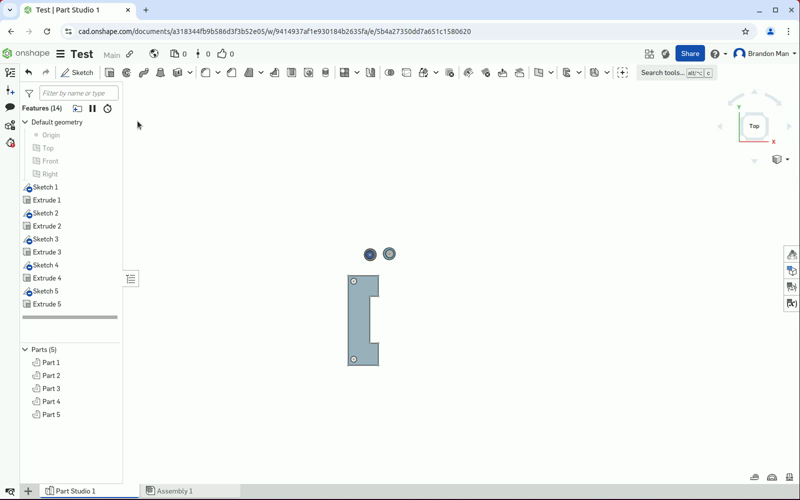
key(shift+h)
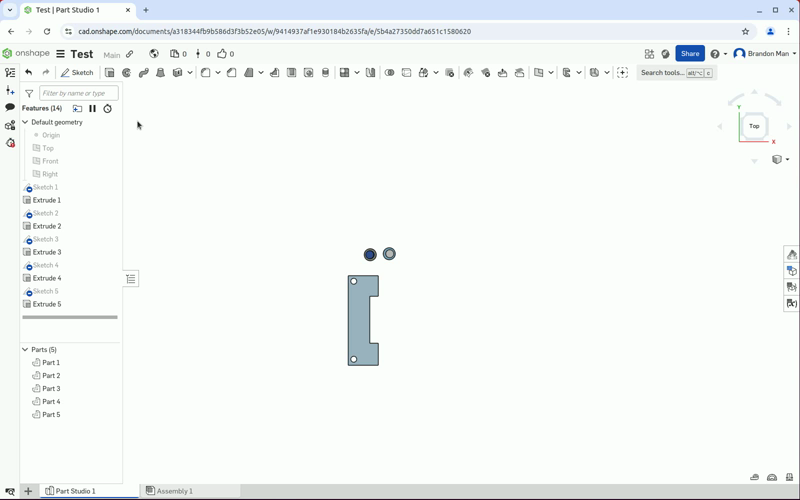
mouse_move(73, 189)
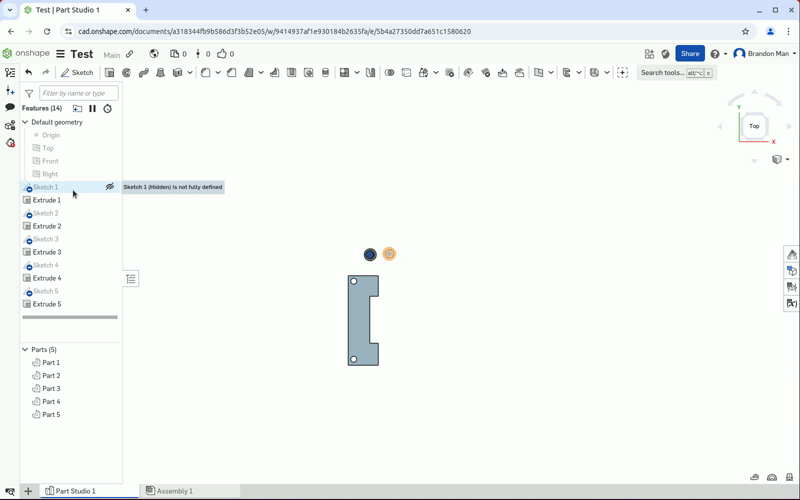
click(73, 189)
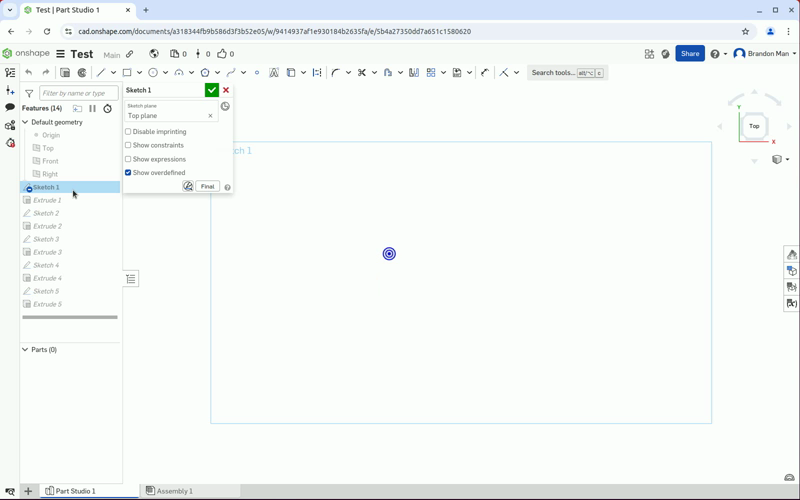
mouse_move(229, 92)
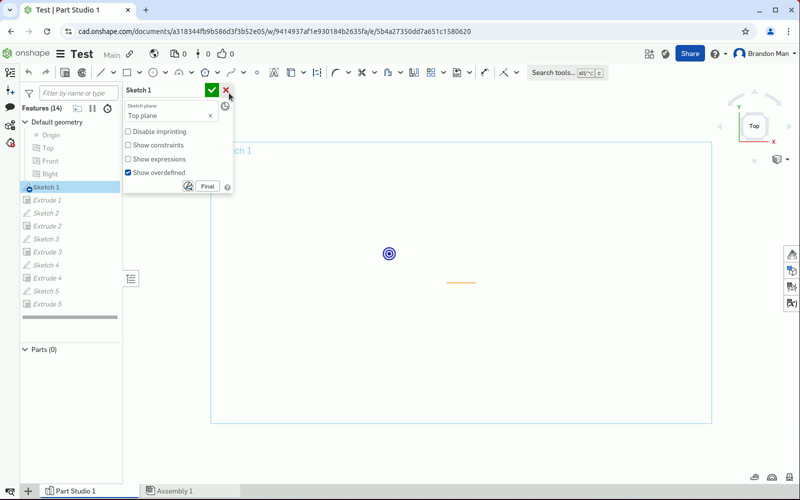
click(229, 92)
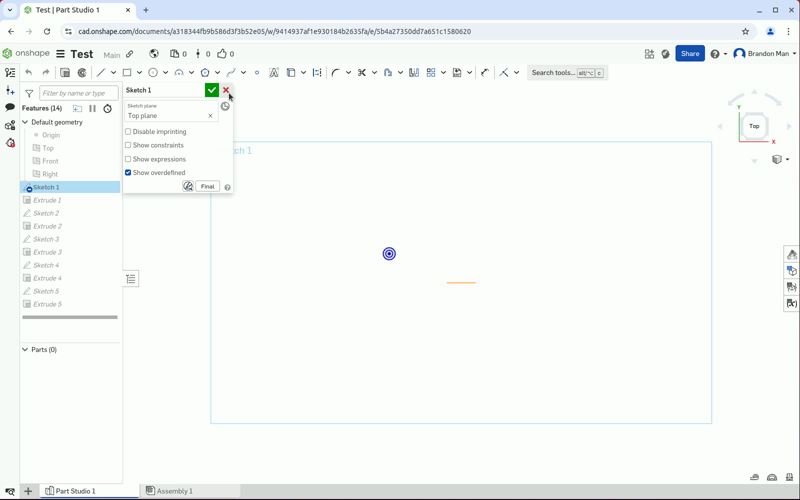
key(shift+s)
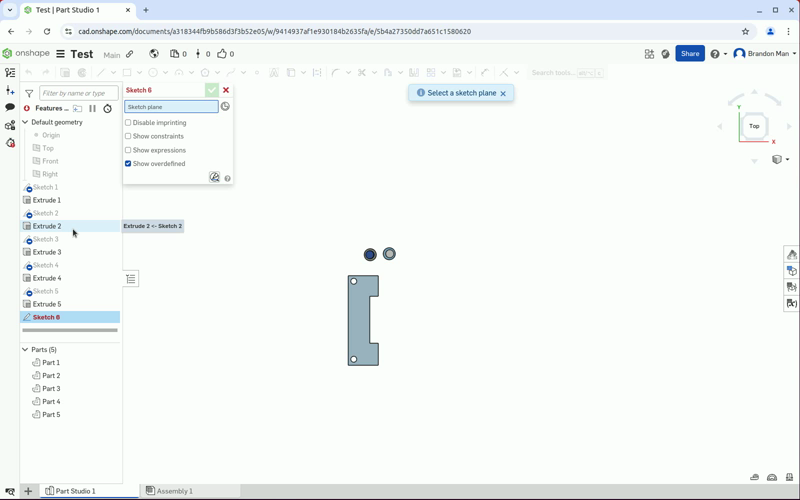
scroll(3)
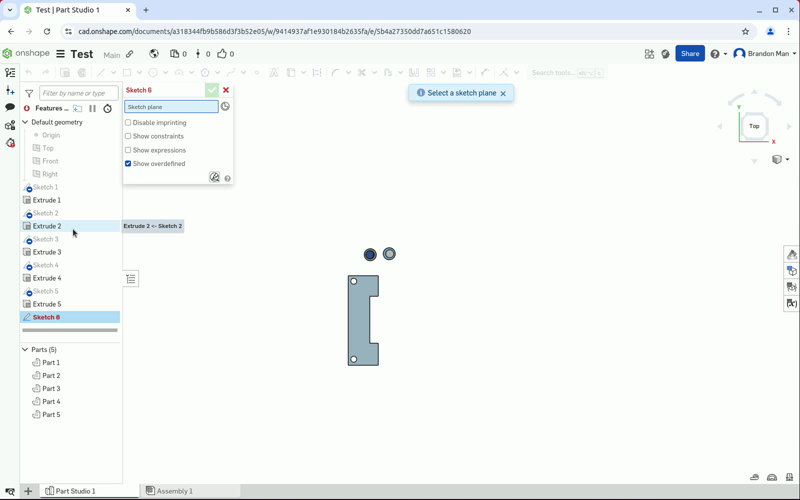
mouse_move(73, 150)
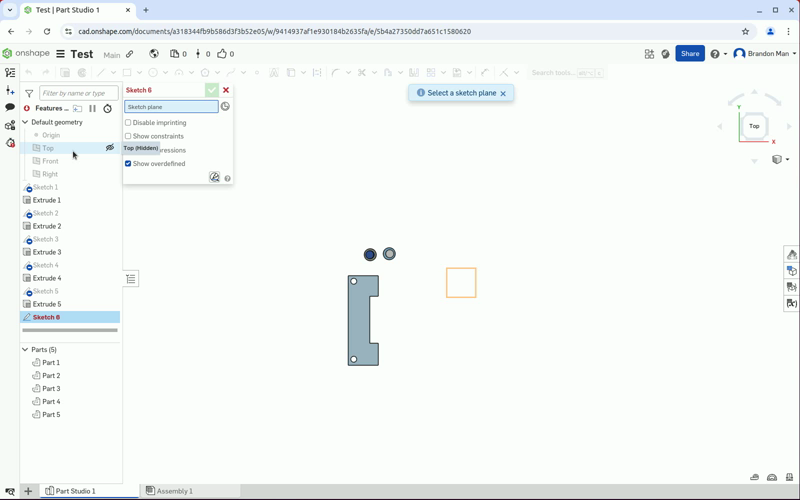
click(73, 150)
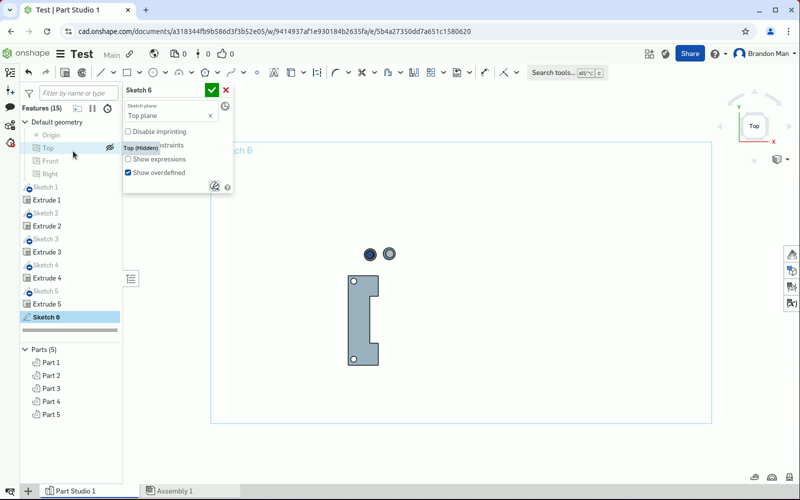
mouse_move(73, 352)
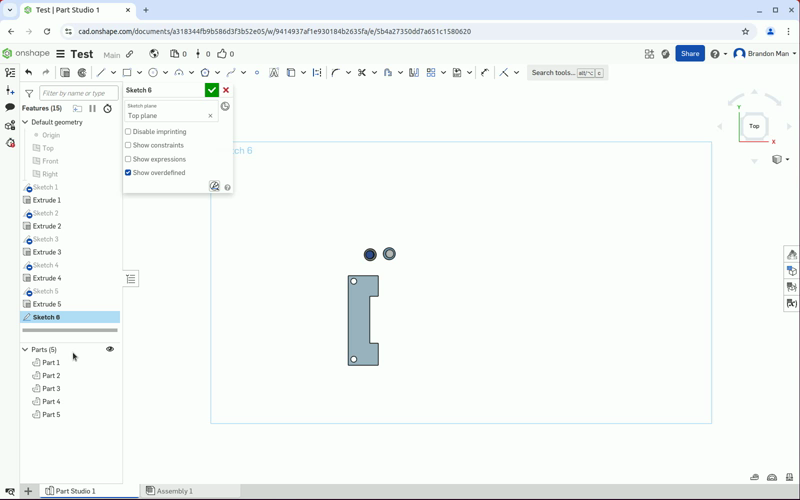
key(y)
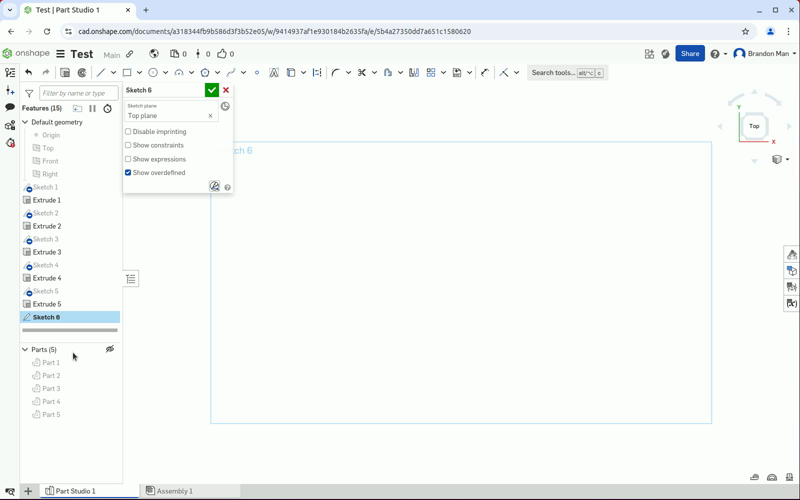
key(l)
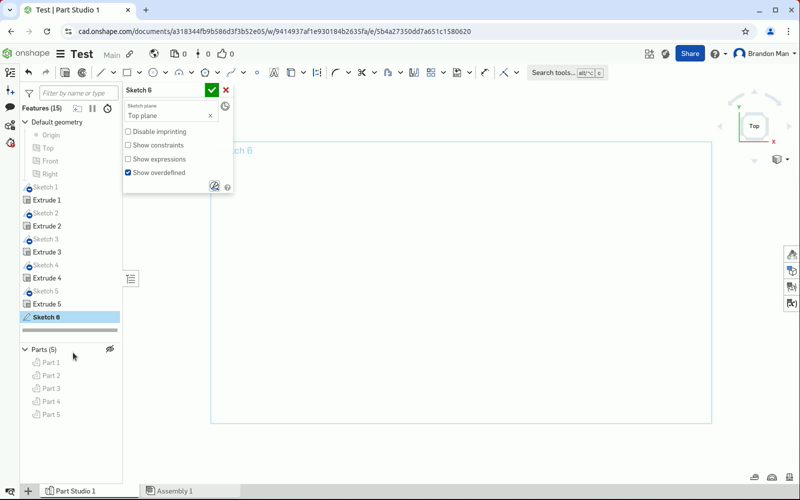
key_down(shift)
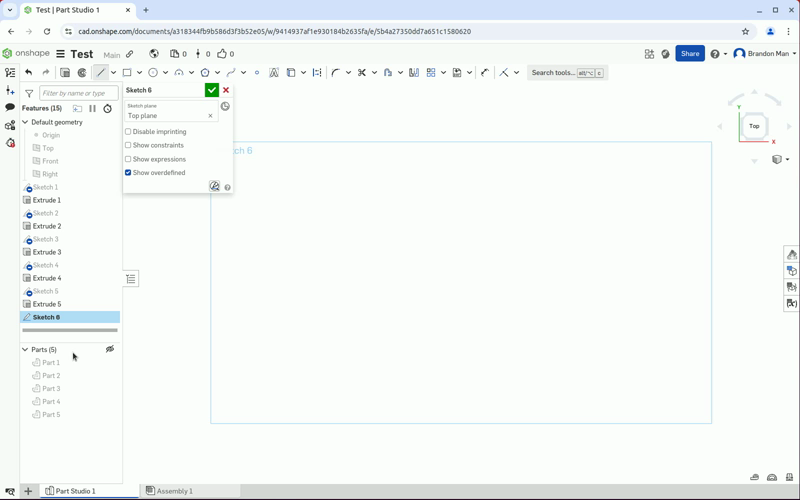
mouse_move(398, 365)
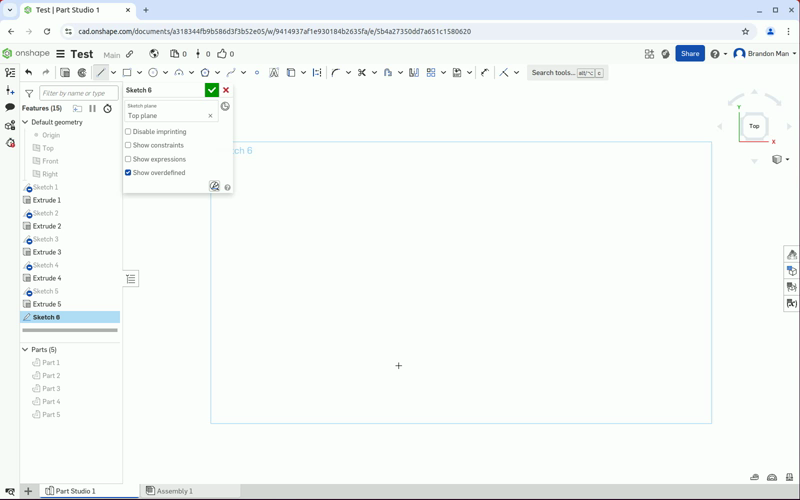
click(398, 365)
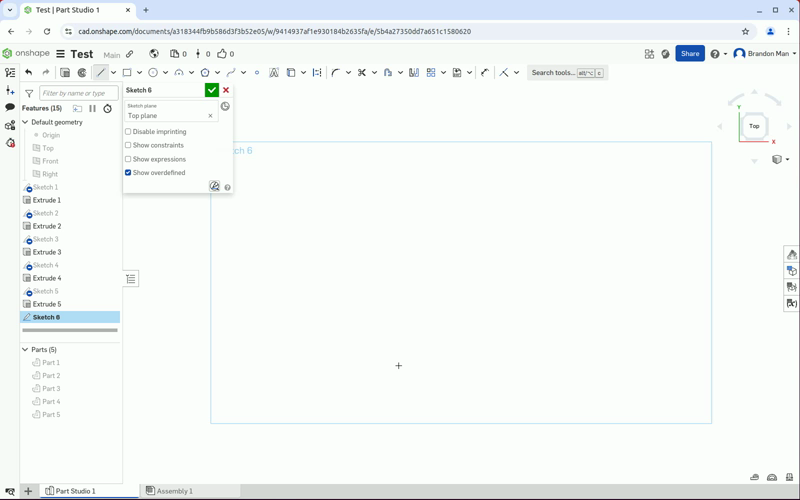
key_up(shift)
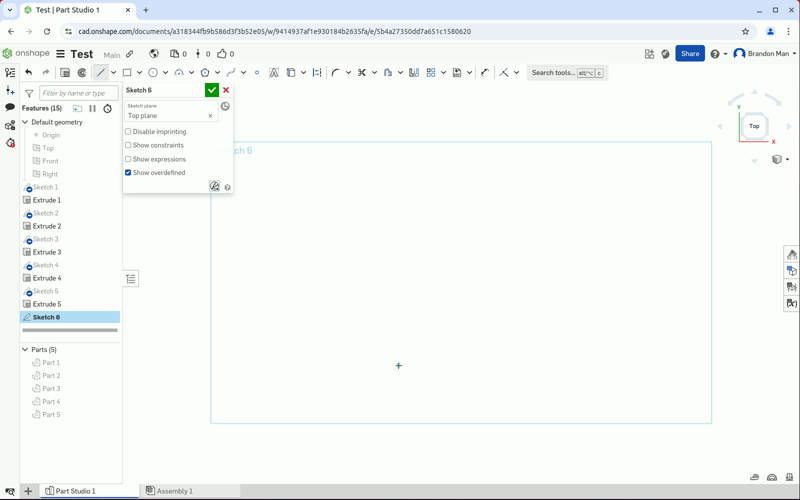
key_down(shift)
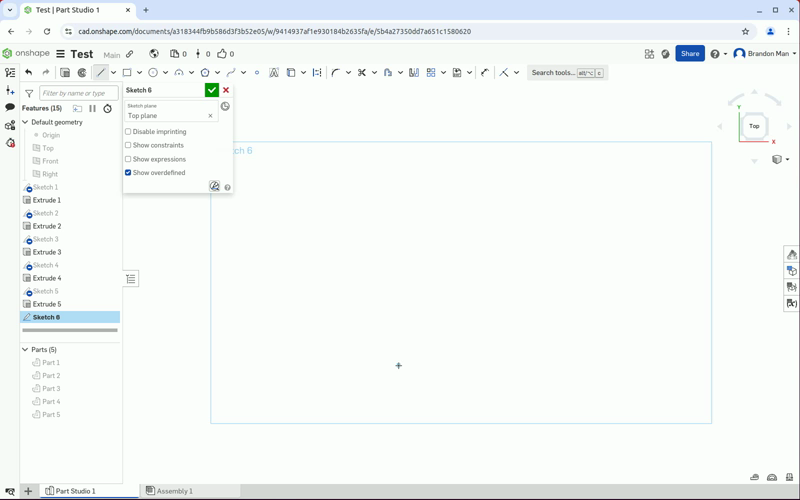
mouse_move(428, 365)
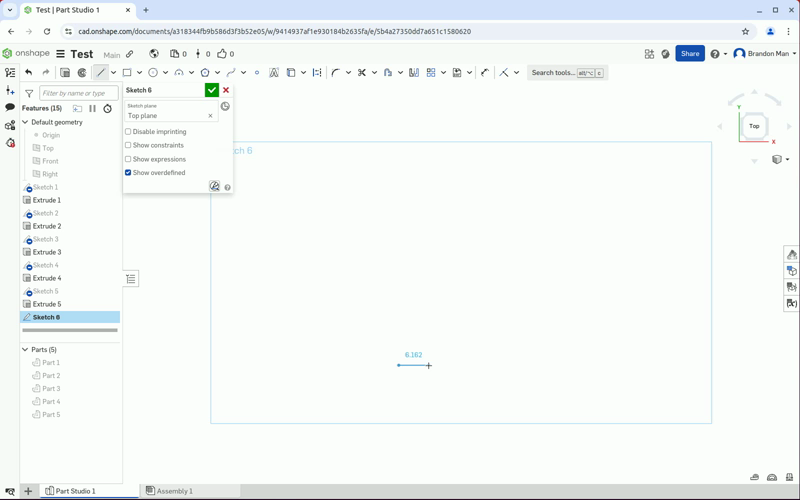
mouse_move(428, 365)
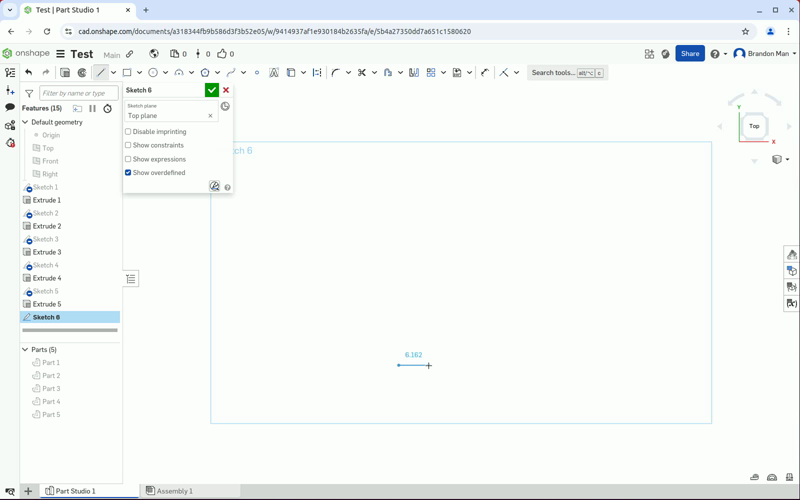
click(428, 365)
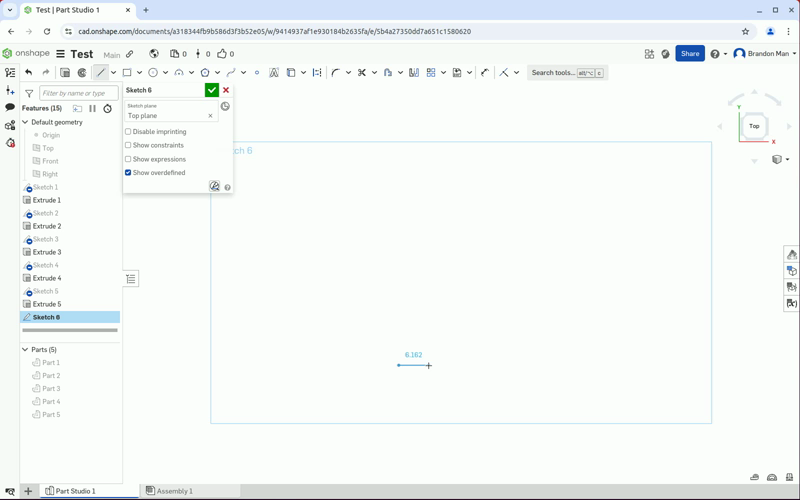
key_up(shift)
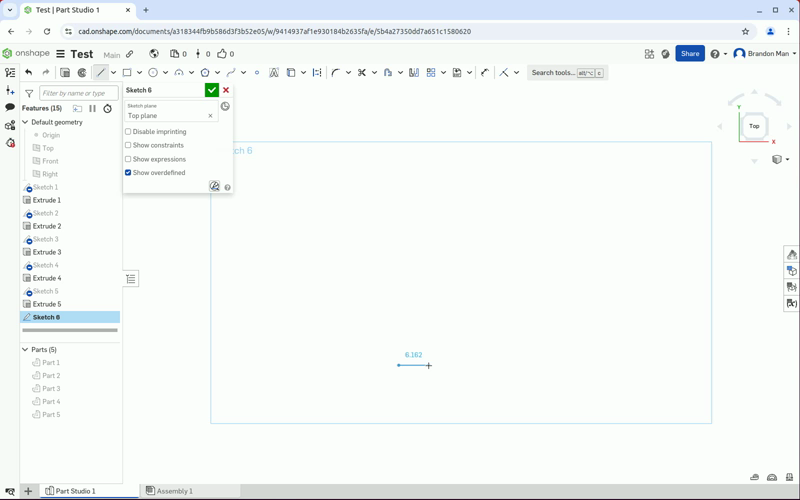
key_down(shift)
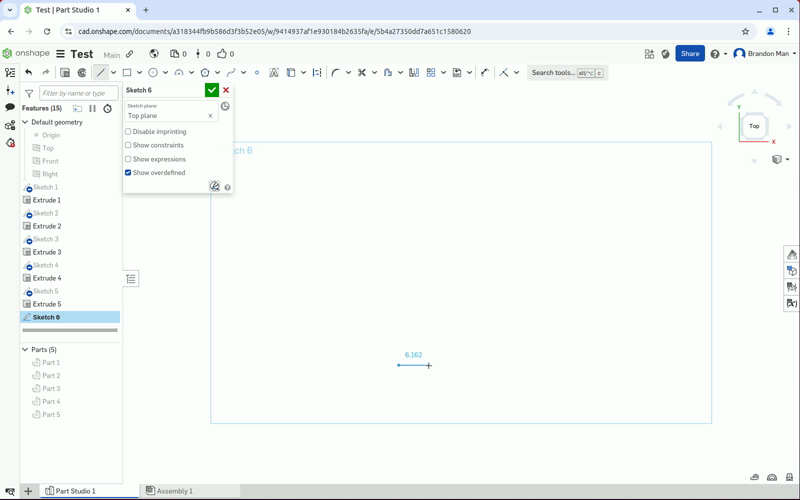
mouse_move(428, 275)
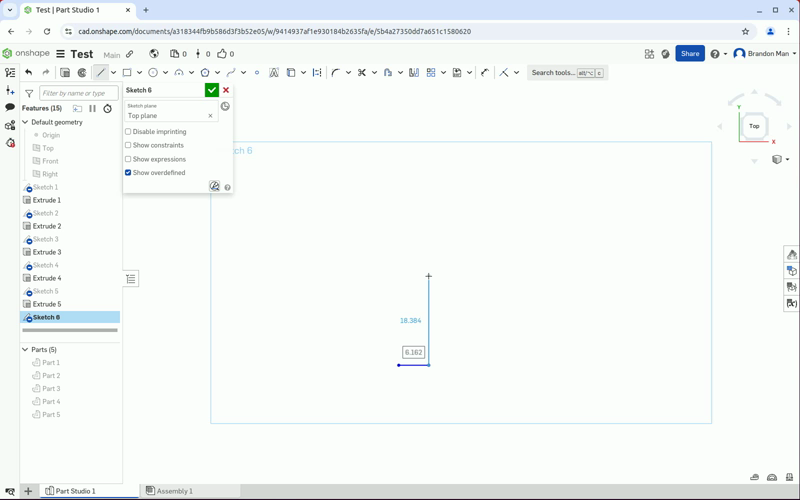
click(428, 275)
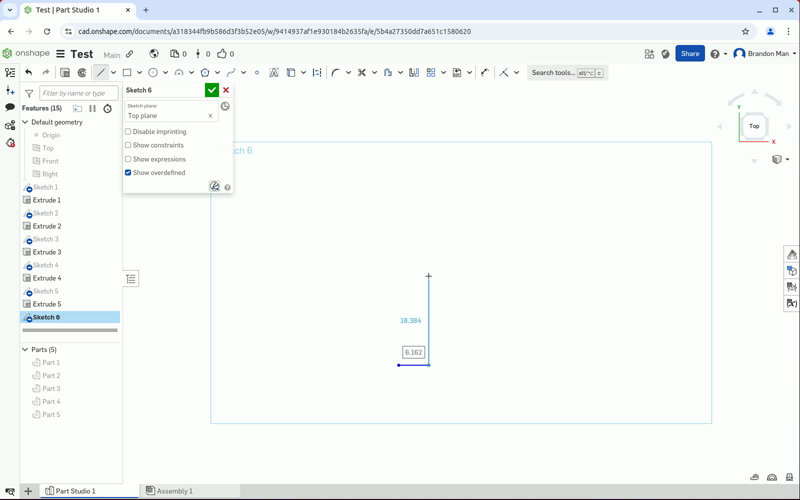
key_up(shift)
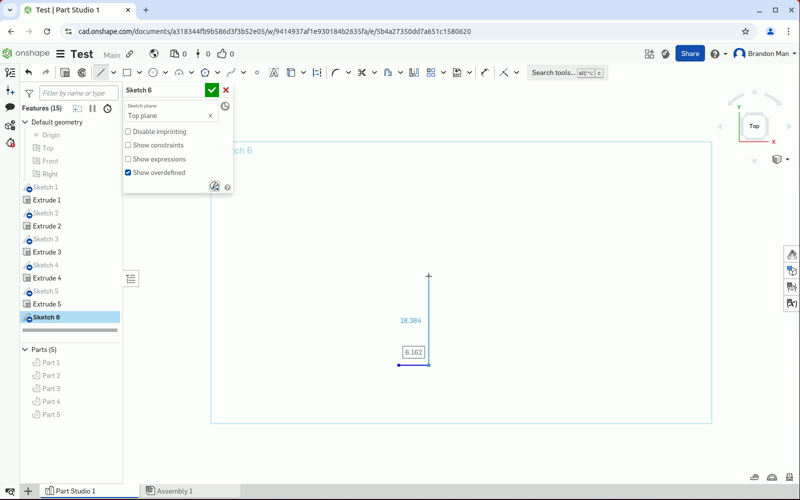
key_down(shift)
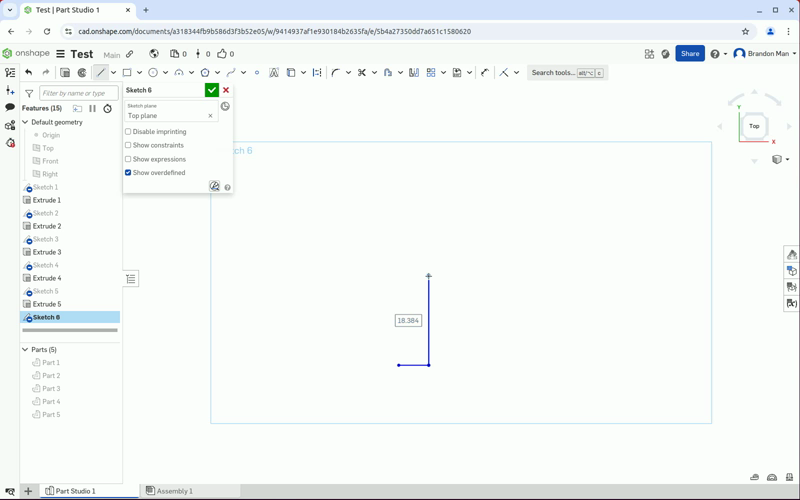
mouse_move(458, 275)
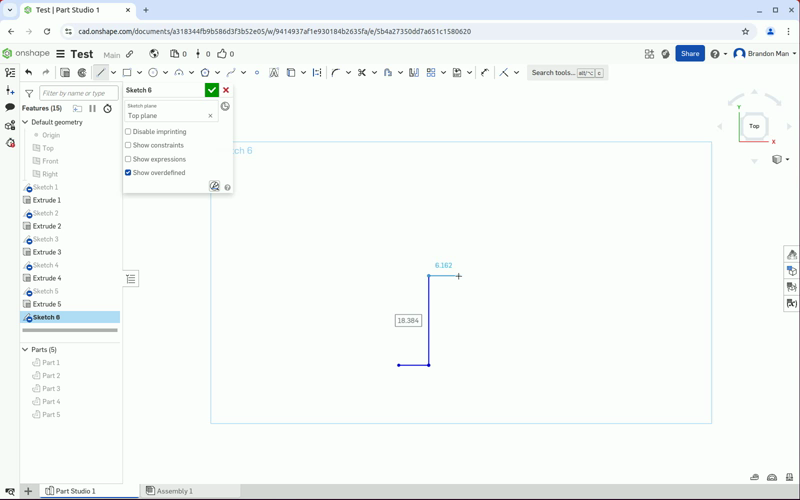
mouse_move(398, 275)
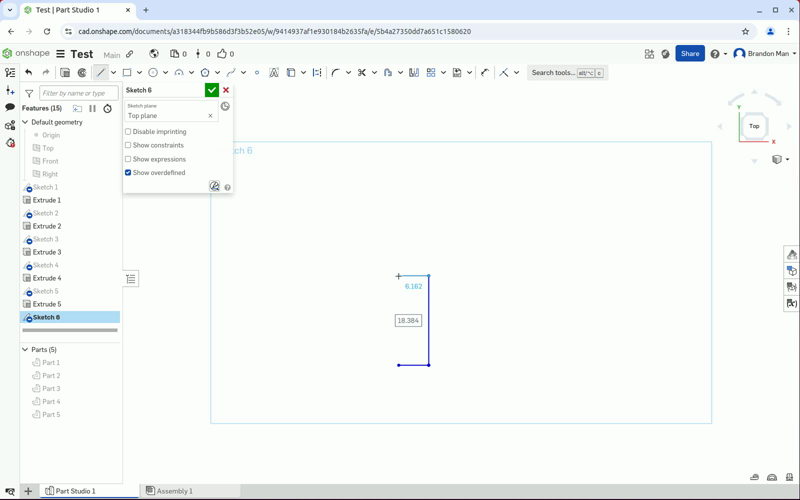
click(398, 275)
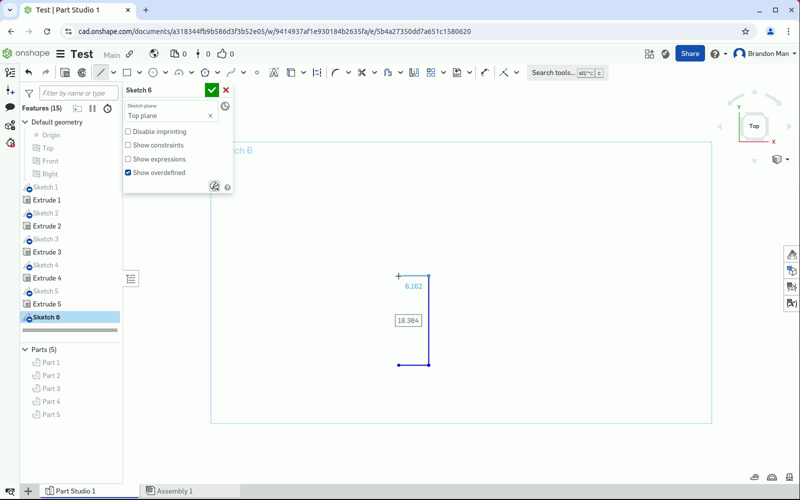
key_up(shift)
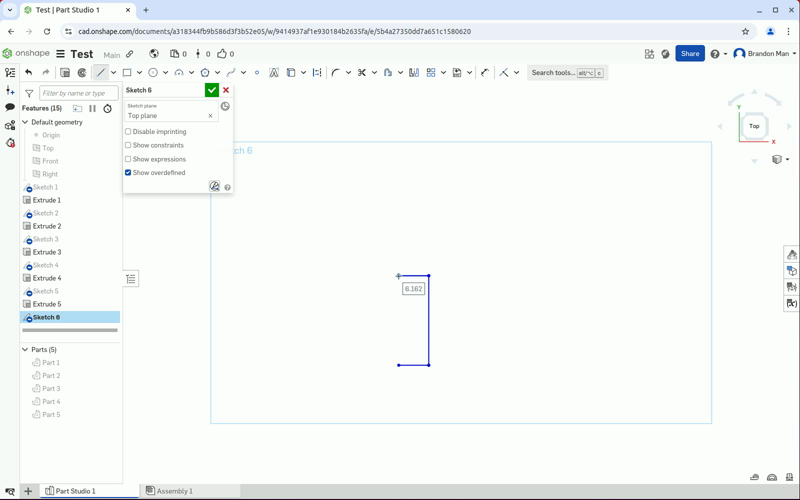
key_down(shift)
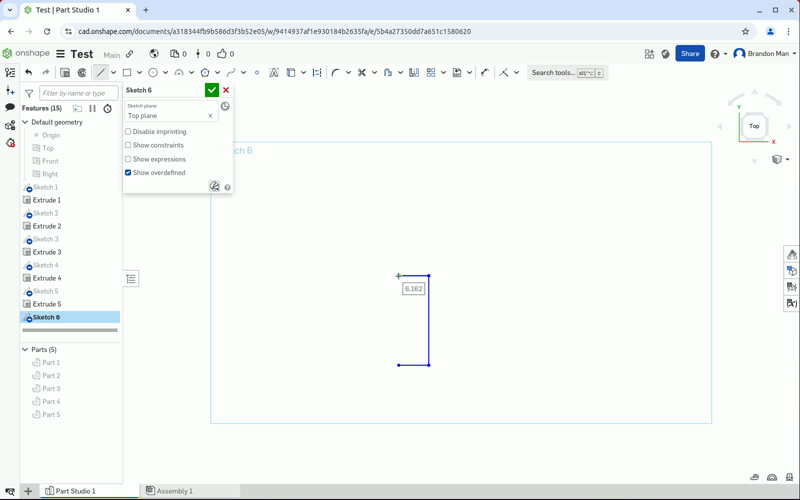
mouse_move(428, 275)
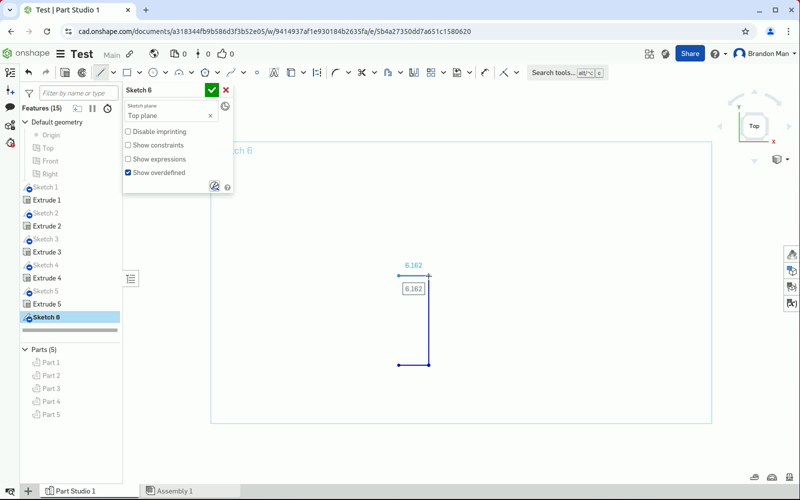
mouse_move(398, 296)
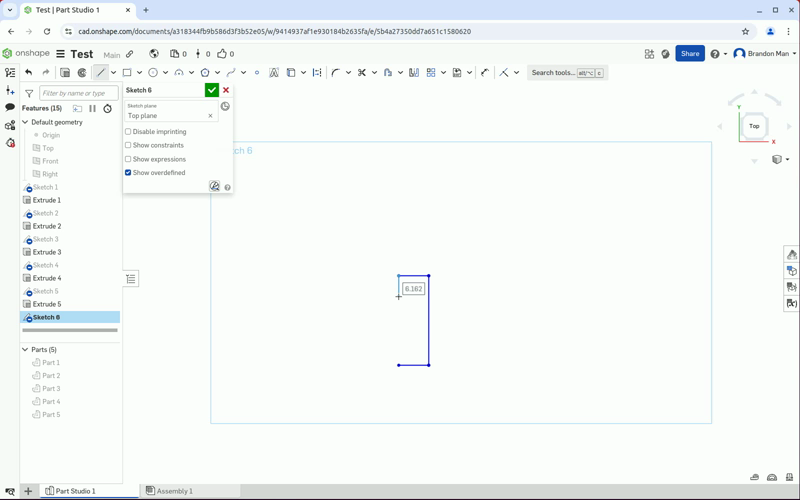
click(398, 296)
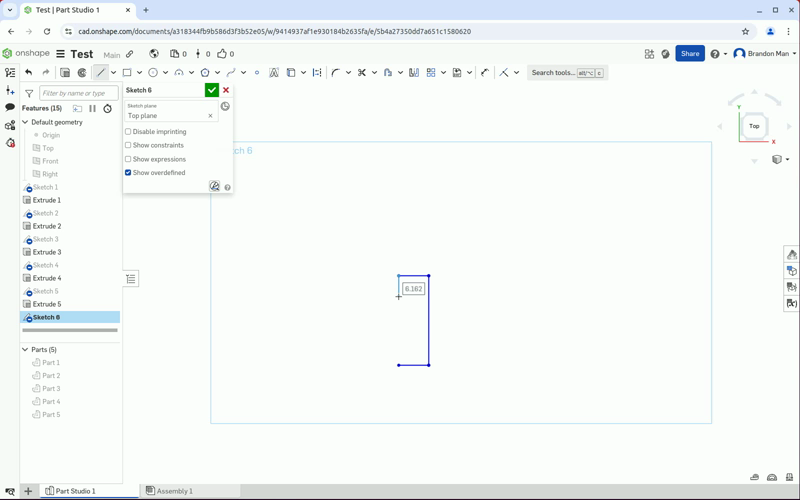
key_up(shift)
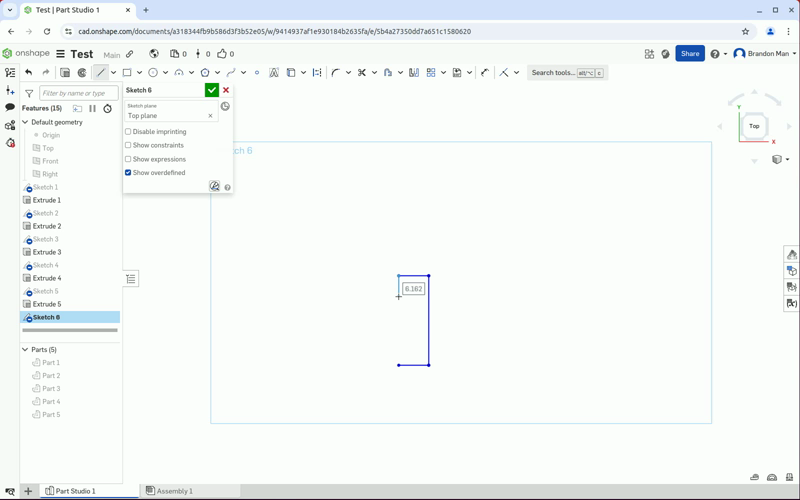
key_down(shift)
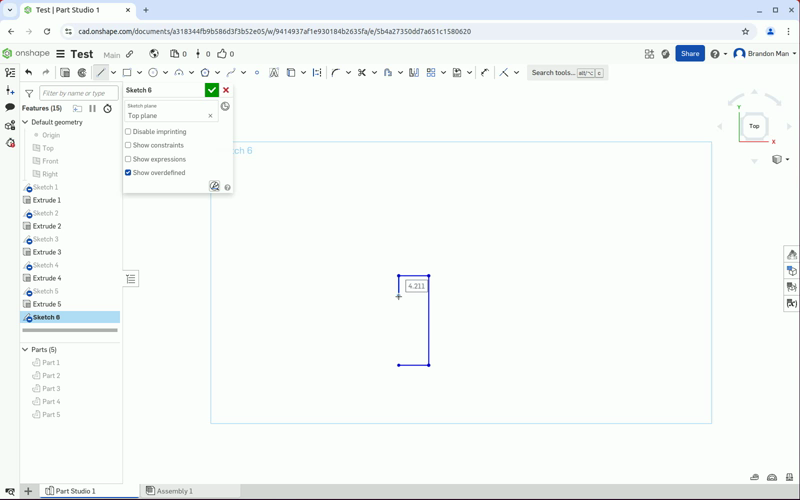
mouse_move(428, 296)
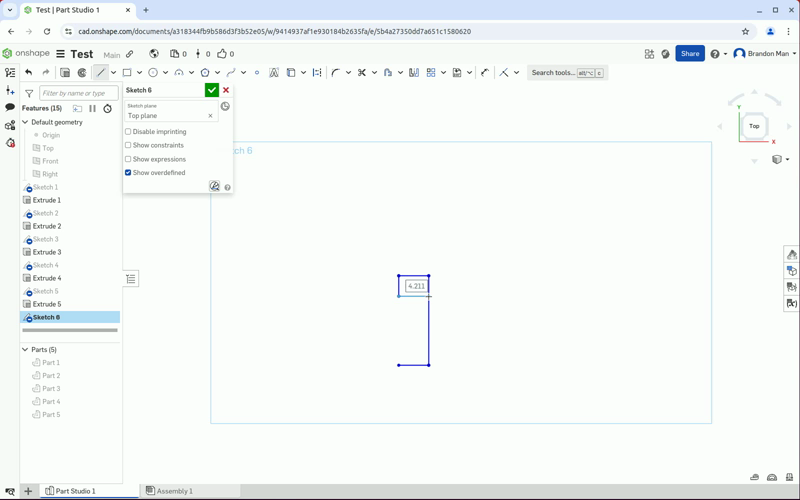
mouse_move(407, 296)
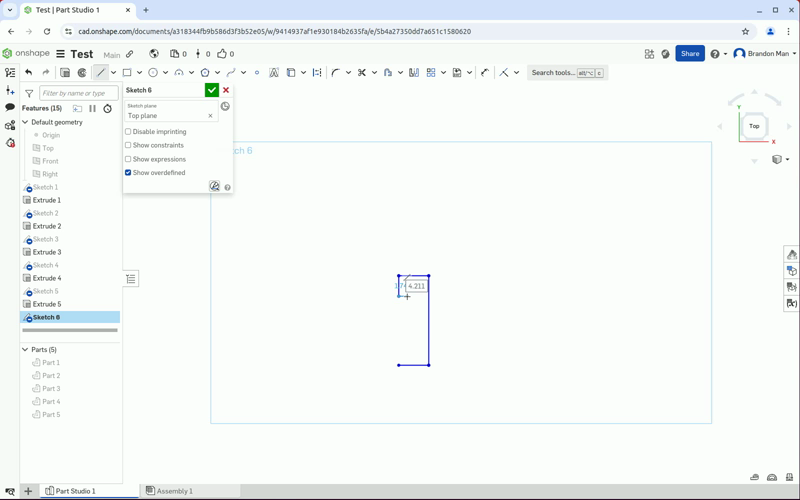
click(407, 296)
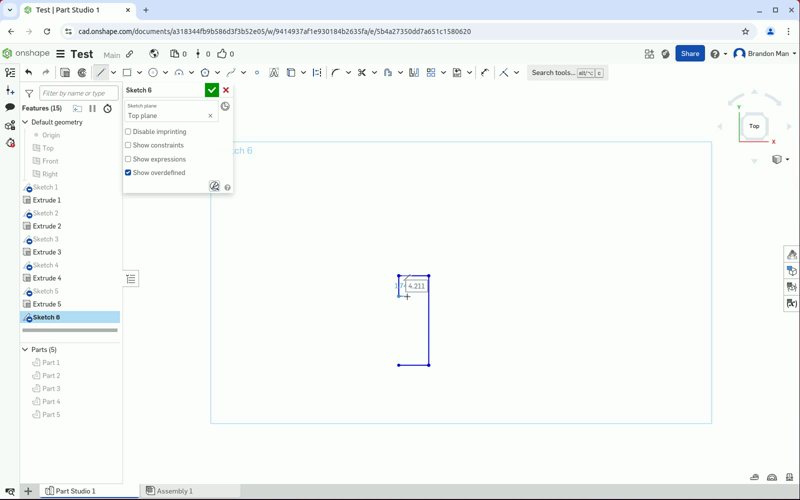
key_up(shift)
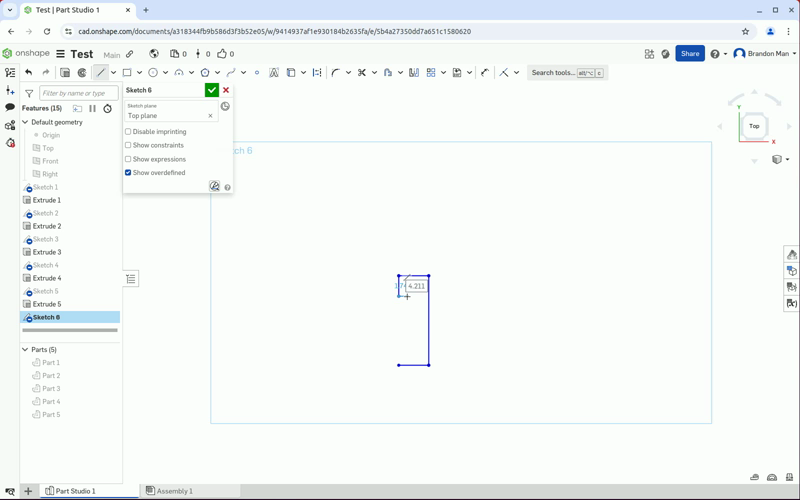
key_down(shift)
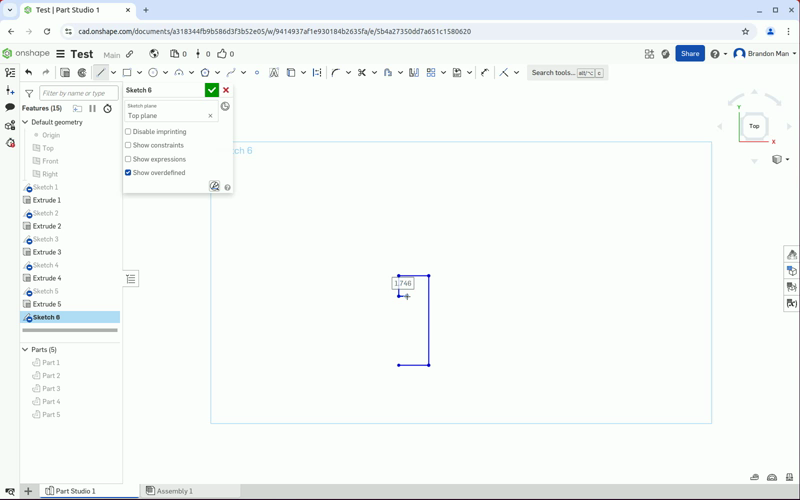
mouse_move(437, 296)
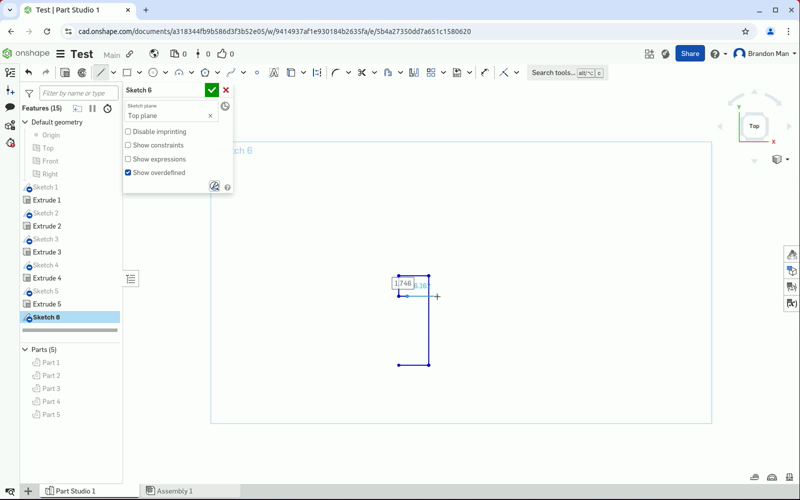
mouse_move(407, 343)
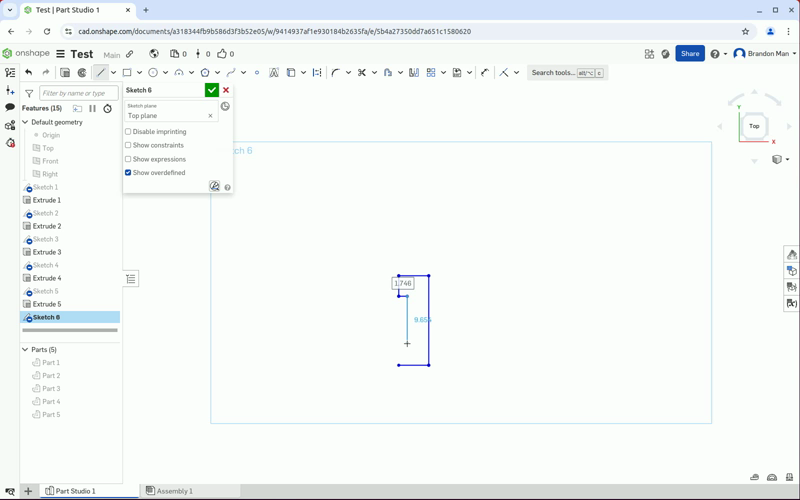
click(407, 343)
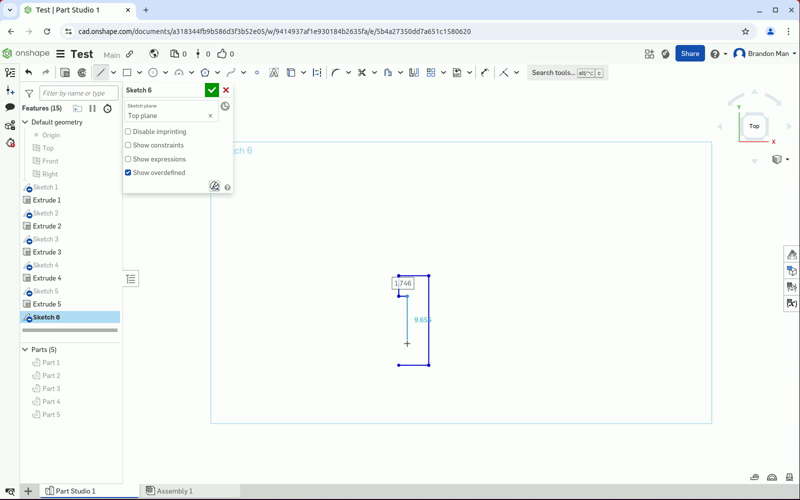
key_up(shift)
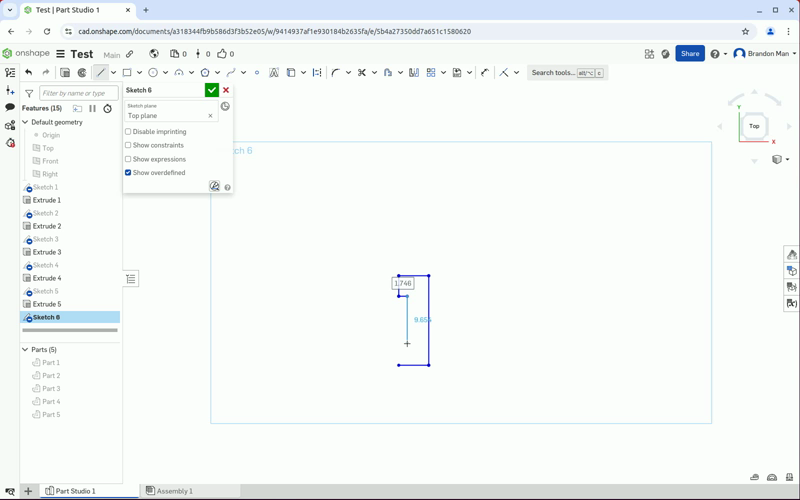
key_down(shift)
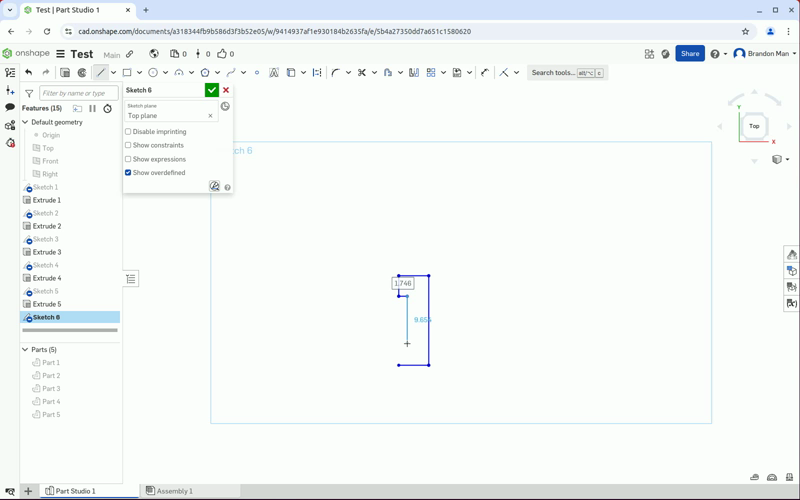
mouse_move(437, 343)
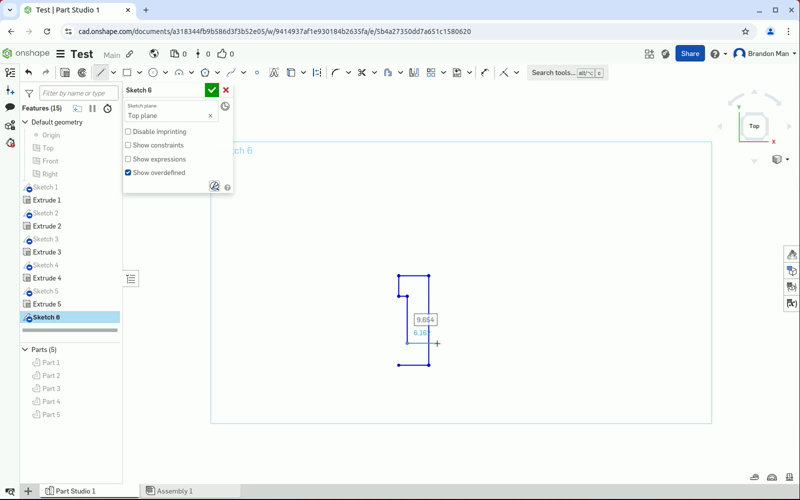
mouse_move(398, 343)
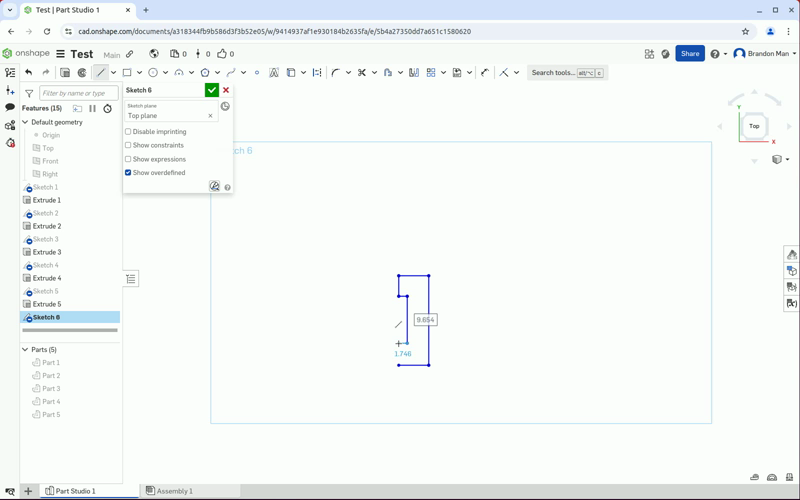
click(398, 343)
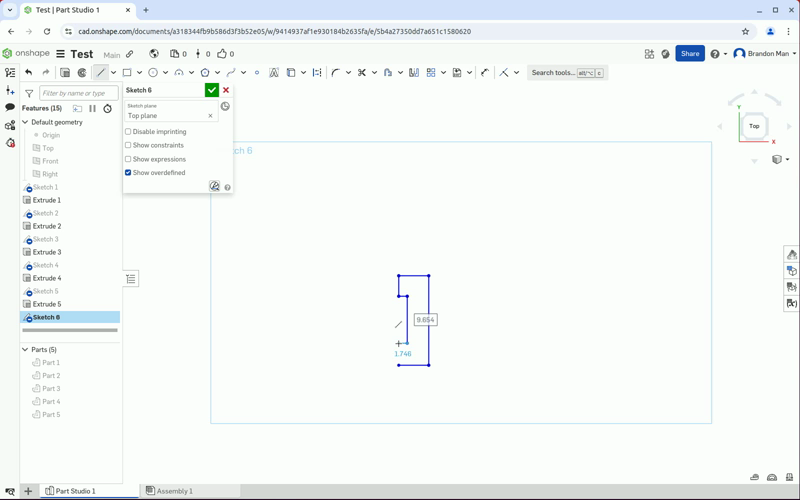
key_up(shift)
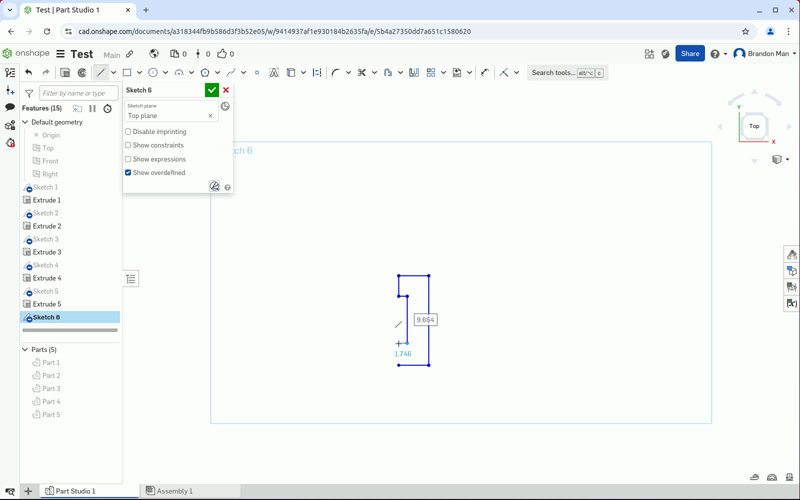
mouse_move(428, 343)
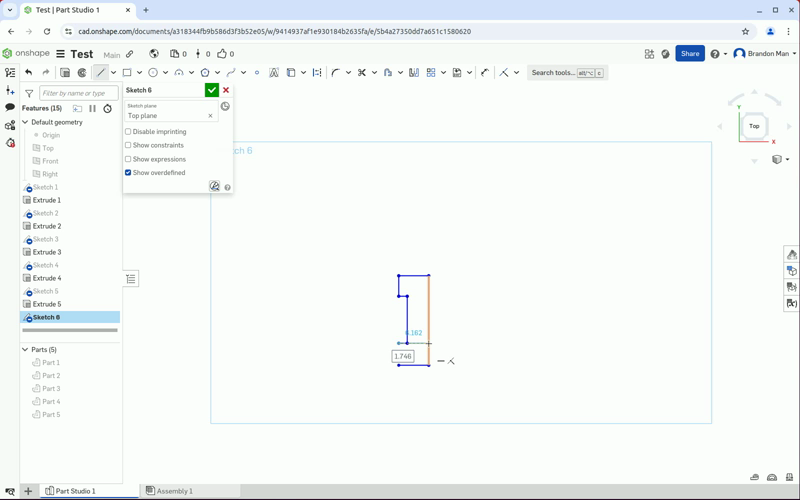
key_down(shift)
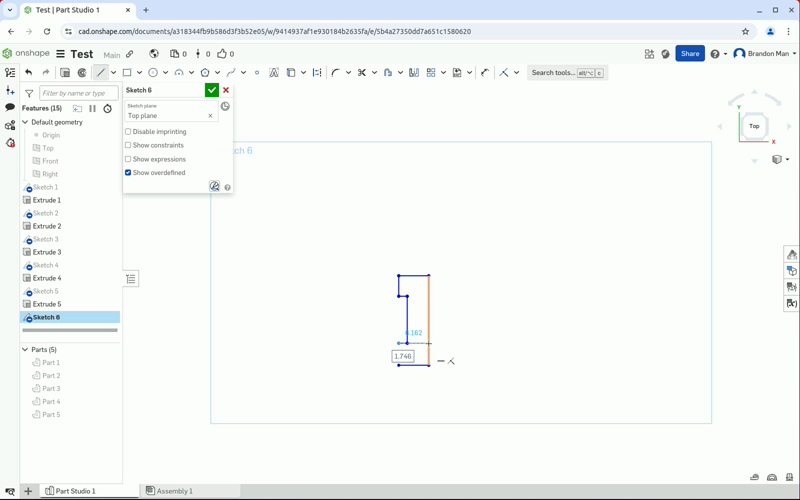
mouse_move(398, 365)
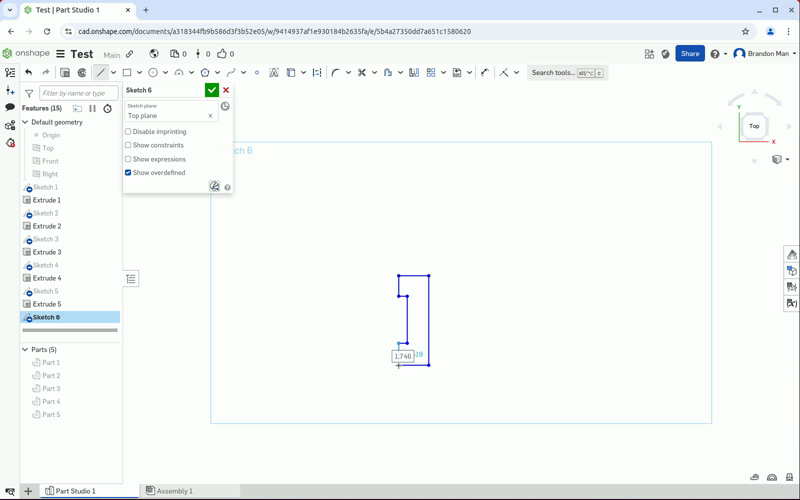
key_up(shift)
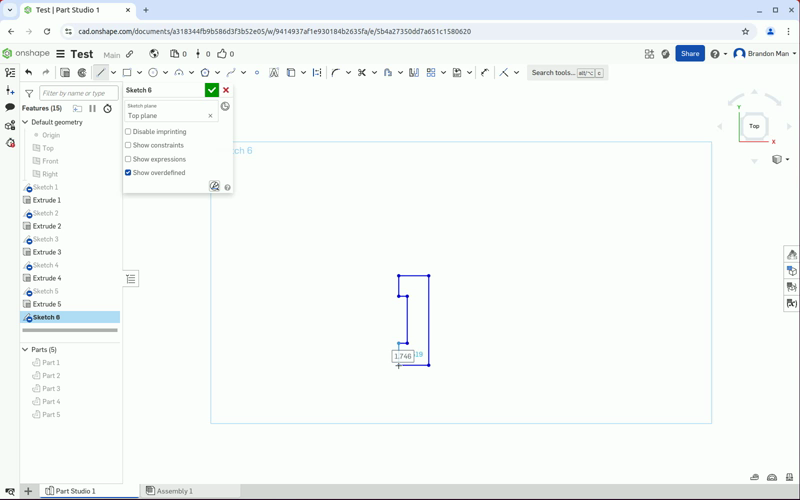
click(398, 365)
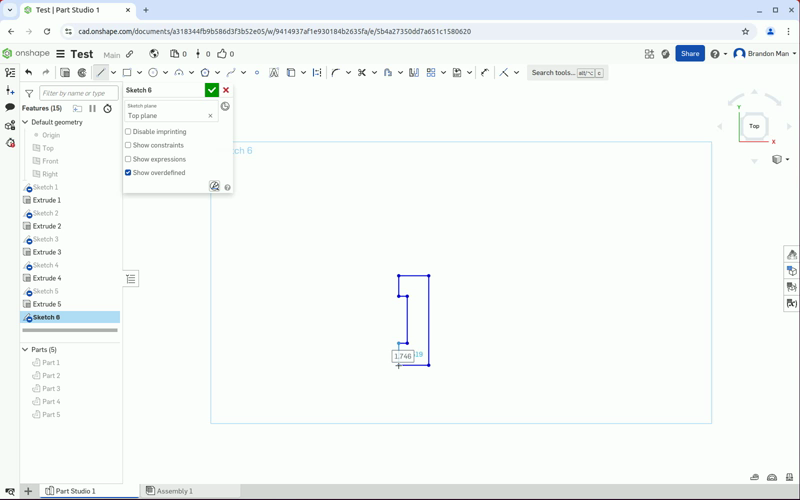
key(esc)
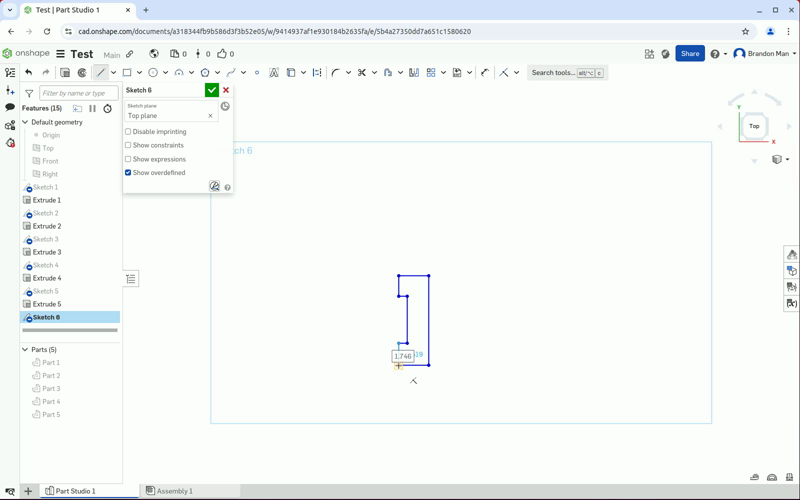
key(c)
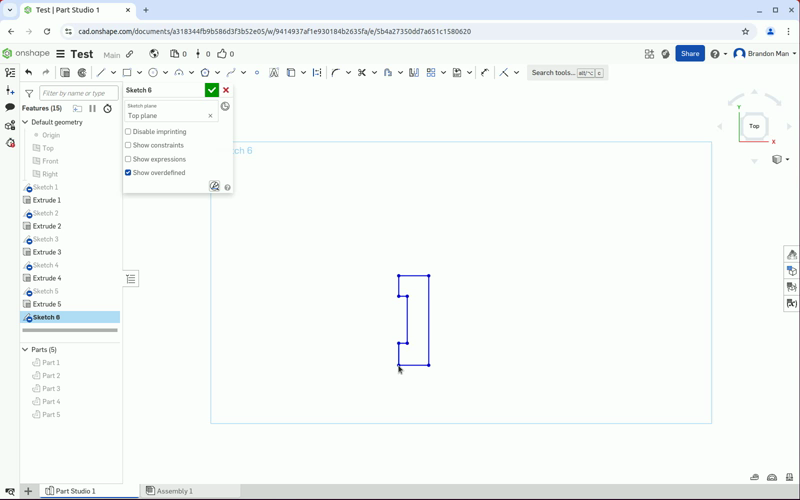
key_down(shift)
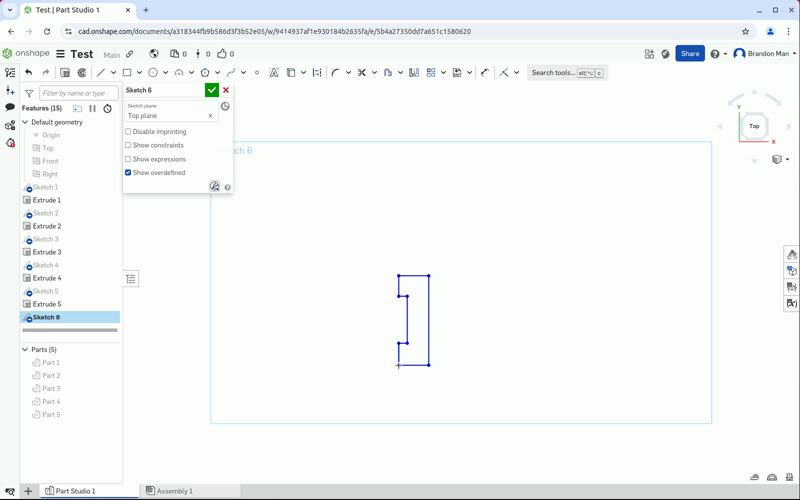
mouse_move(422, 359)
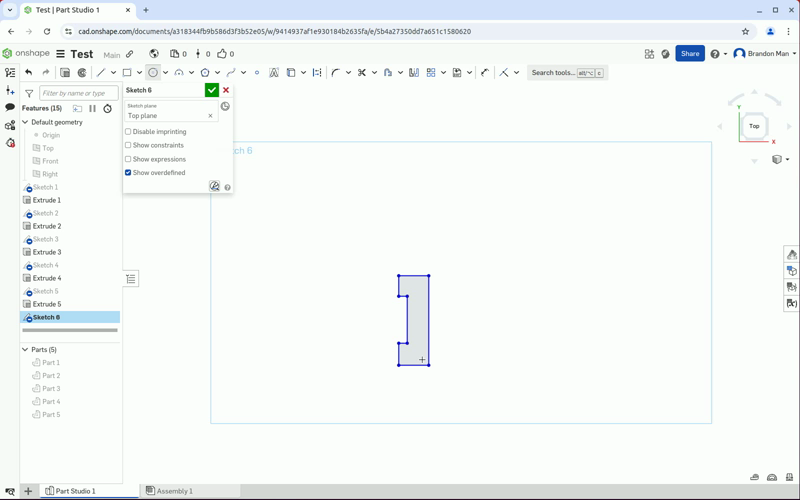
click(422, 359)
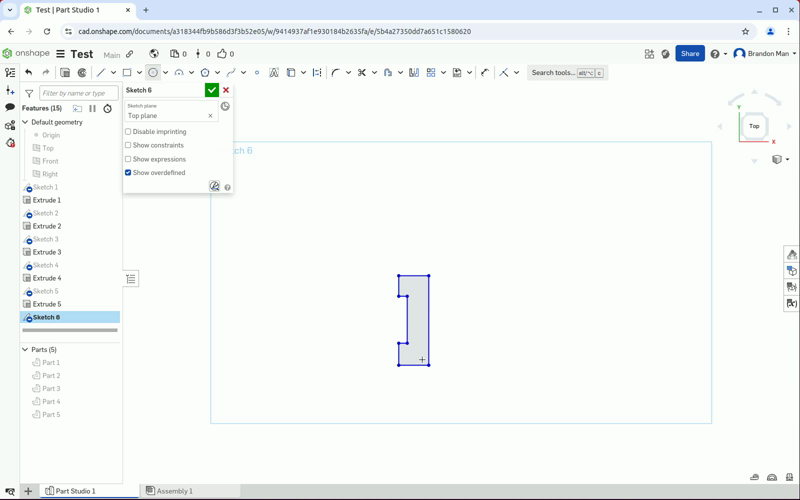
key_up(shift)
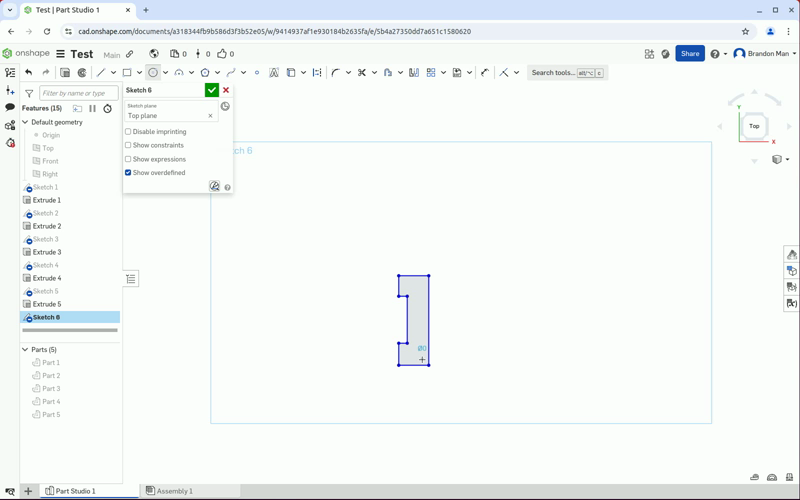
mouse_move(424, 359)
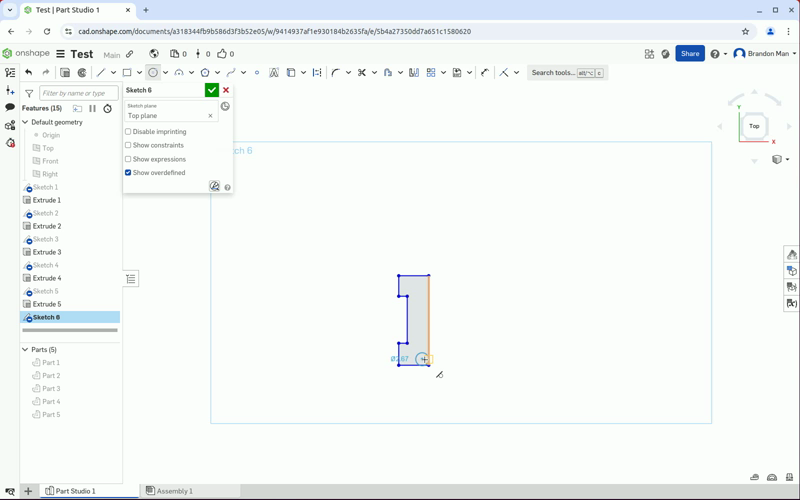
scroll(6)
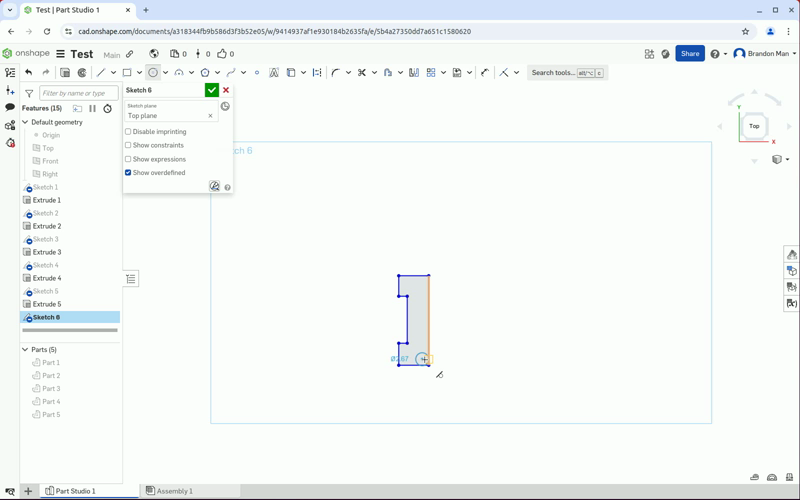
scroll(6)
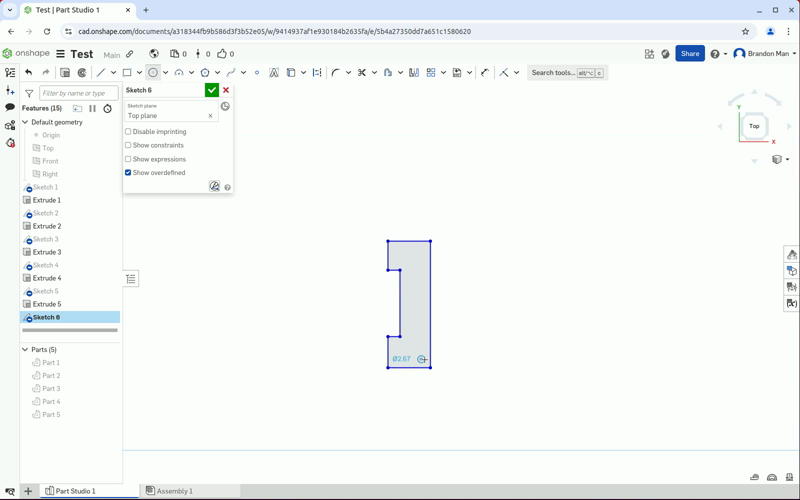
scroll(6)
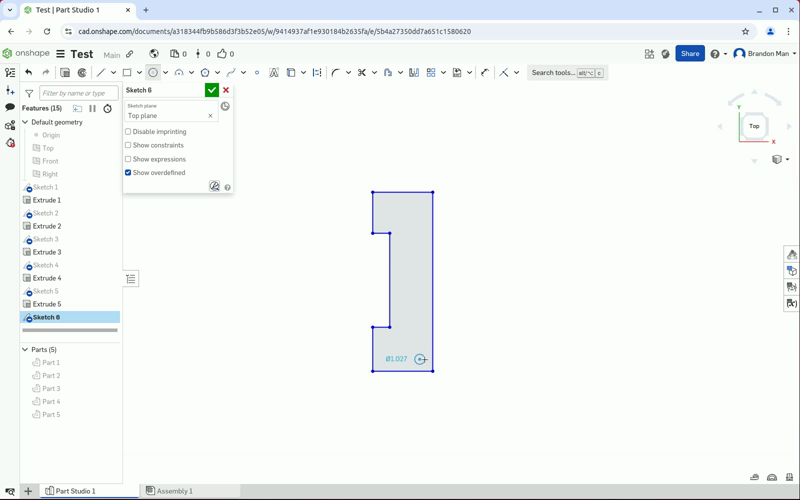
scroll(6)
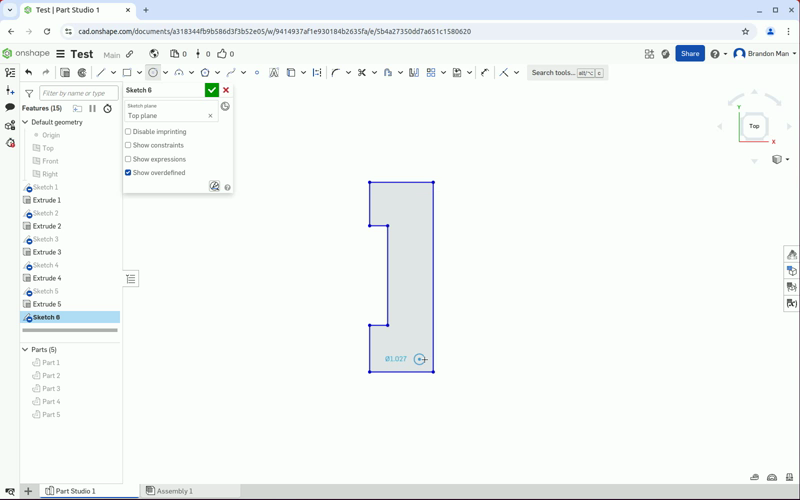
scroll(6)
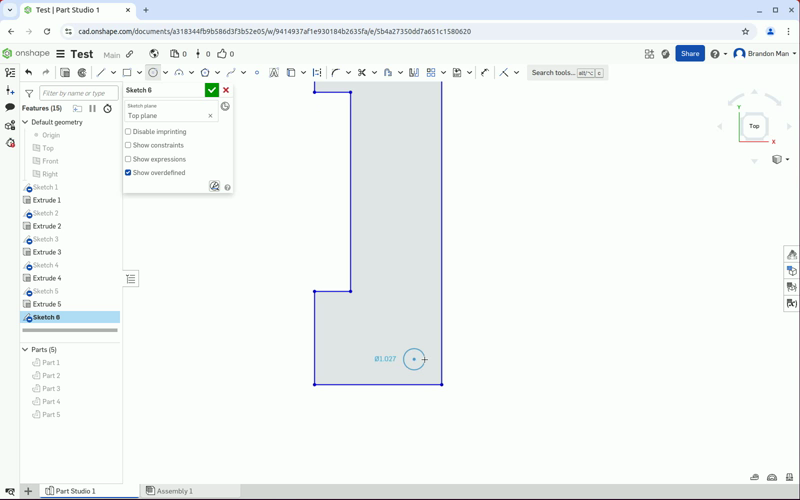
scroll(6)
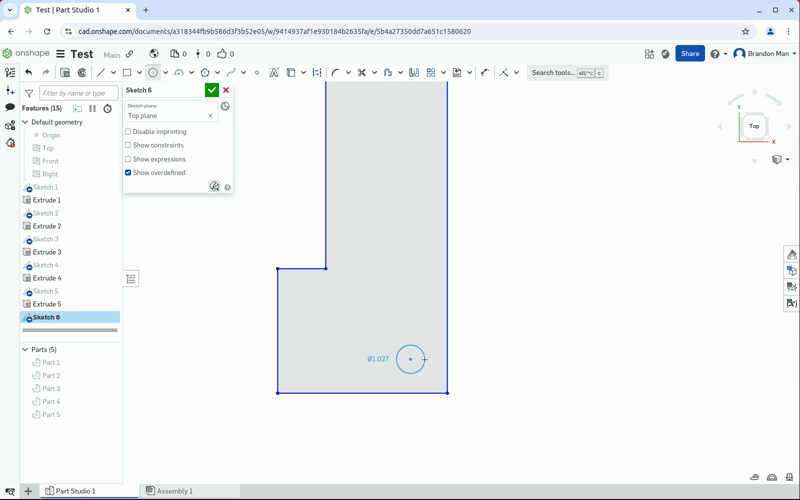
scroll(6)
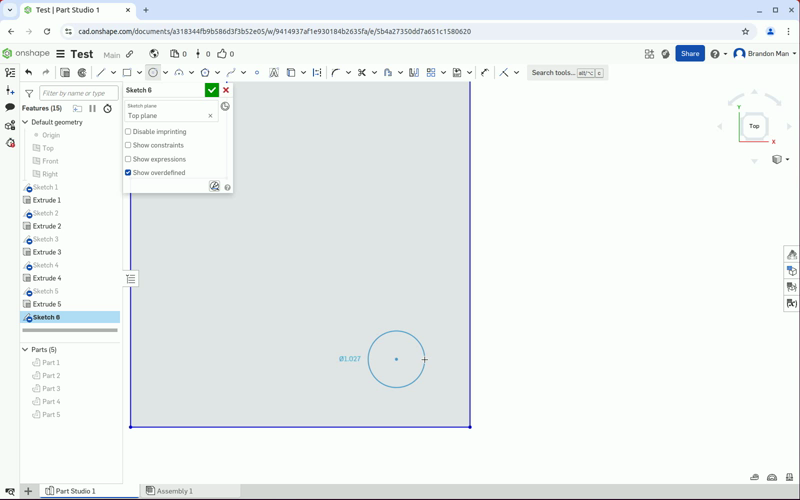
click(424, 359)
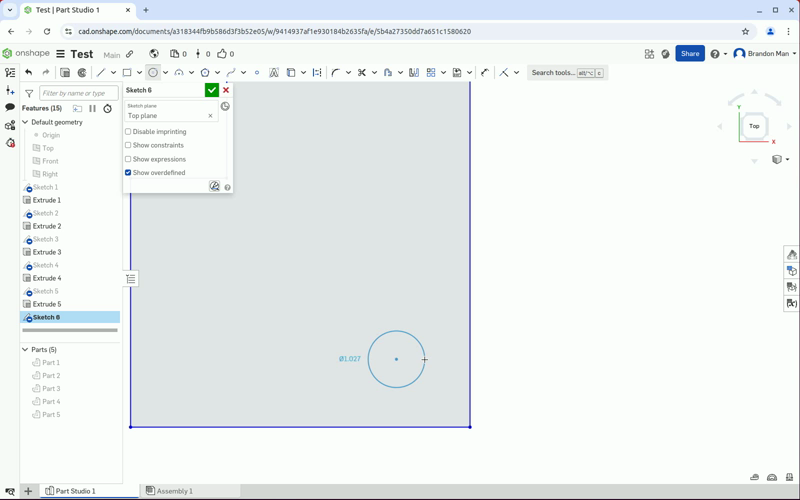
scroll(-6)
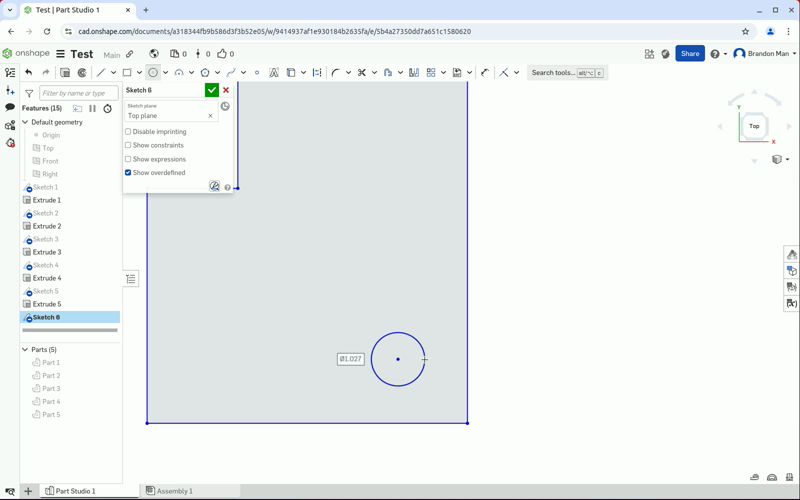
scroll(-6)
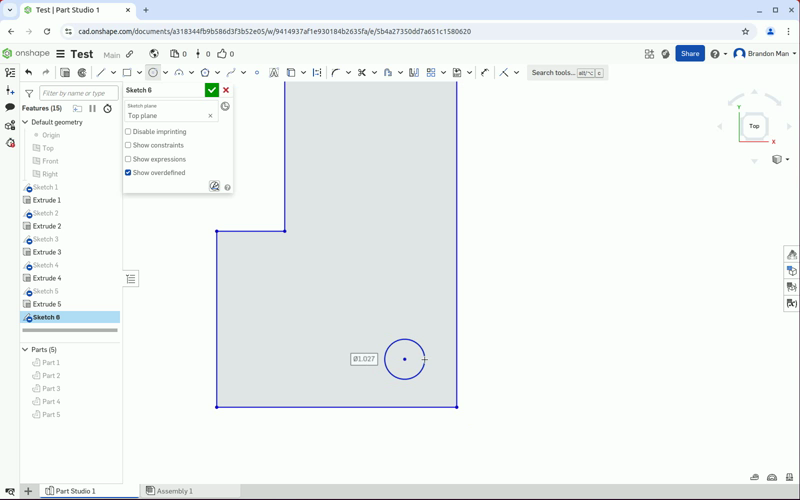
scroll(-6)
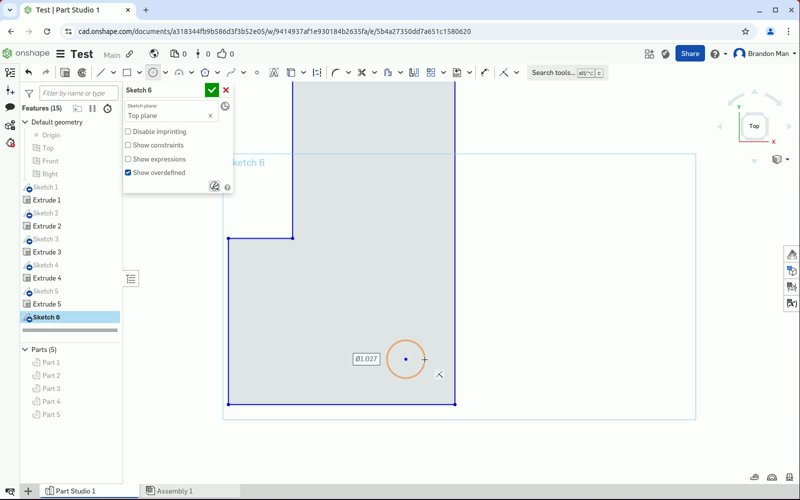
scroll(-6)
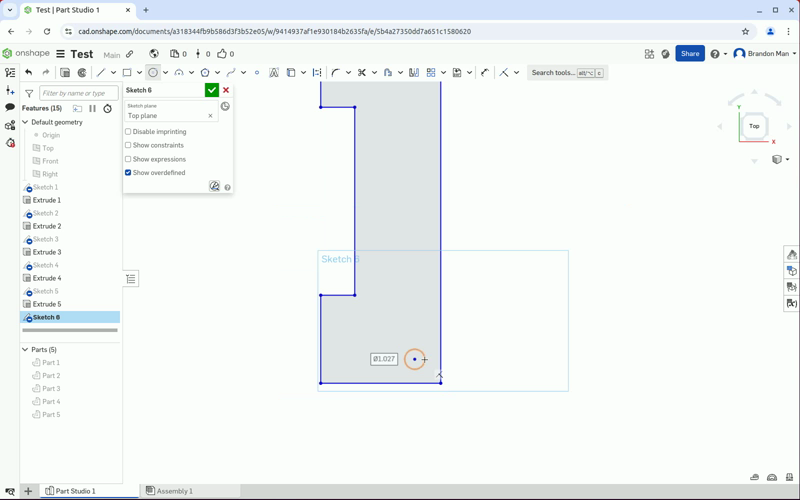
scroll(-6)
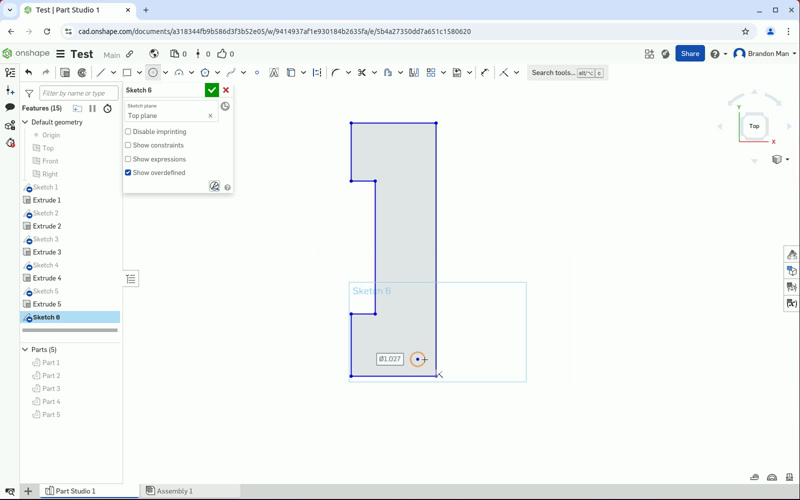
scroll(-6)
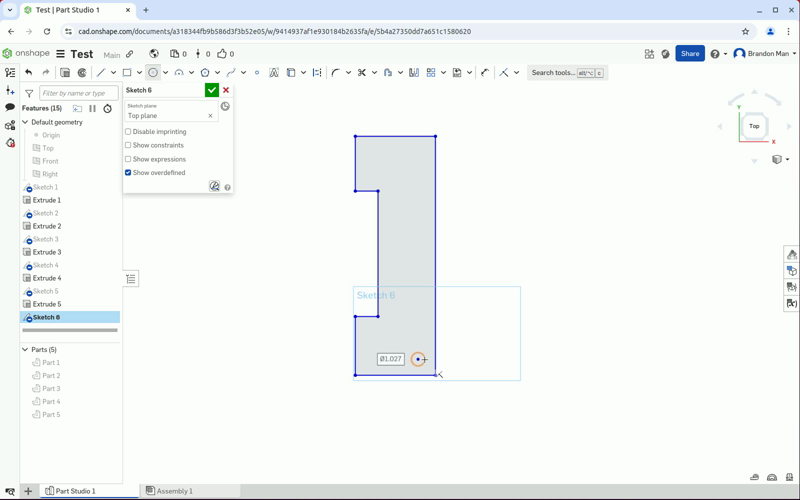
scroll(-6)
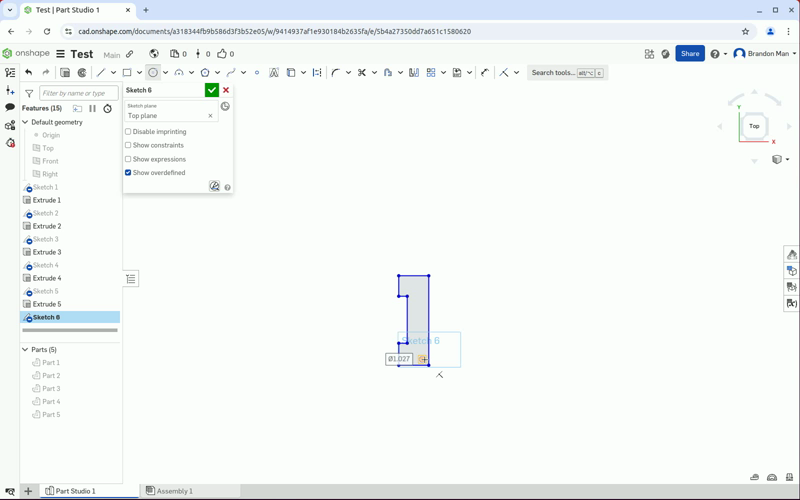
key(esc)
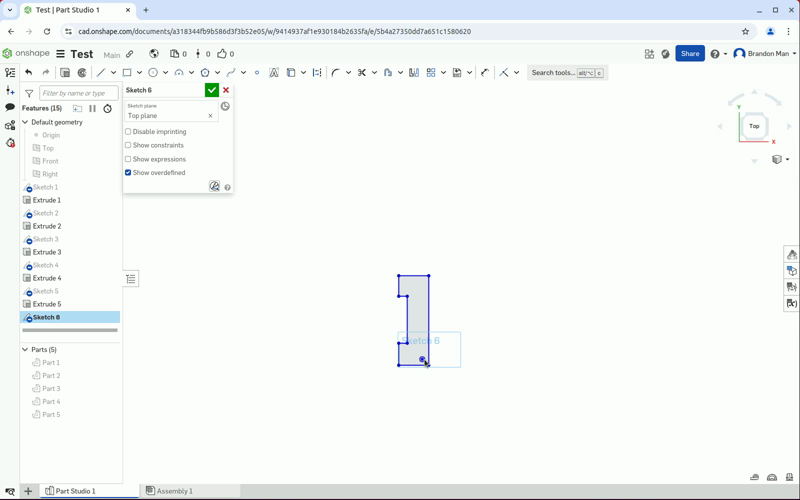
key(c)
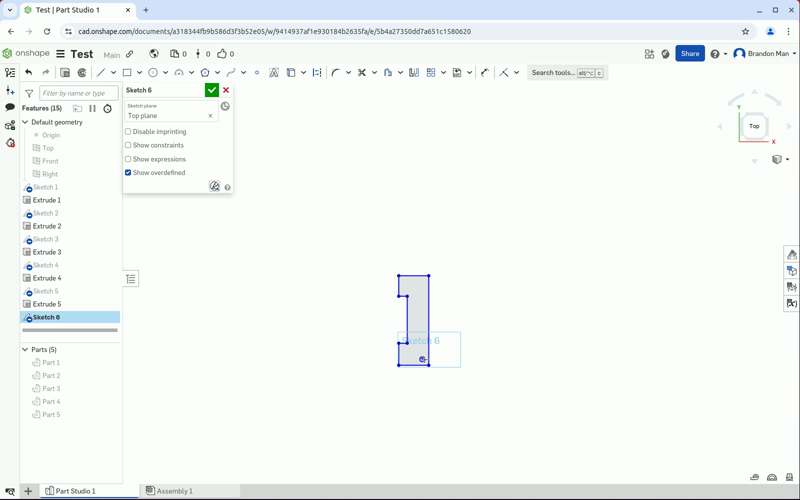
key_down(shift)
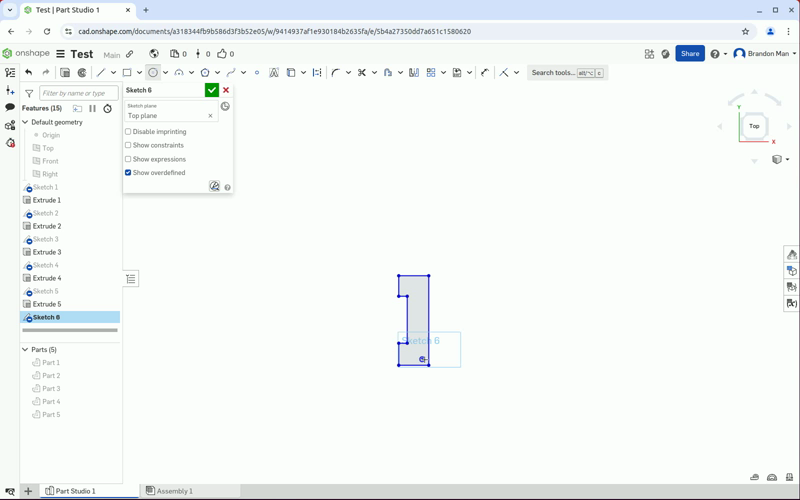
mouse_move(422, 281)
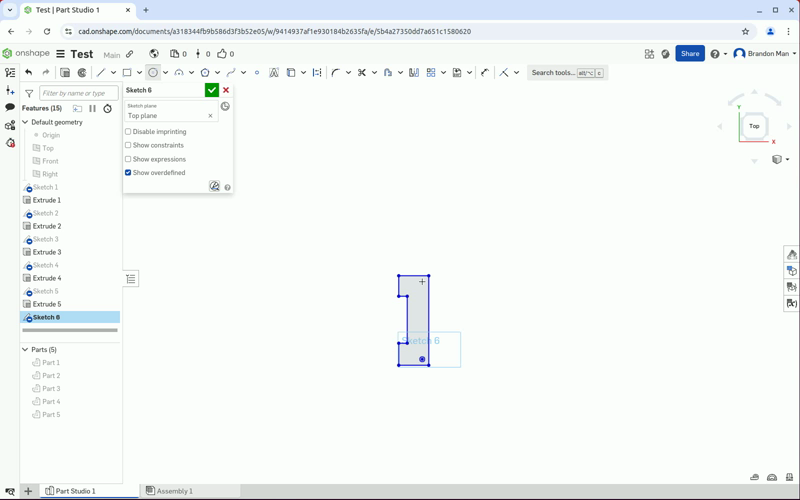
click(422, 281)
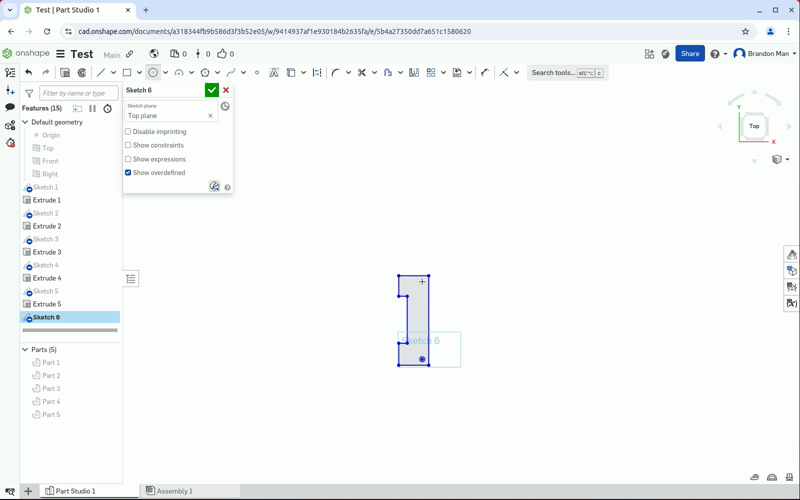
key_up(shift)
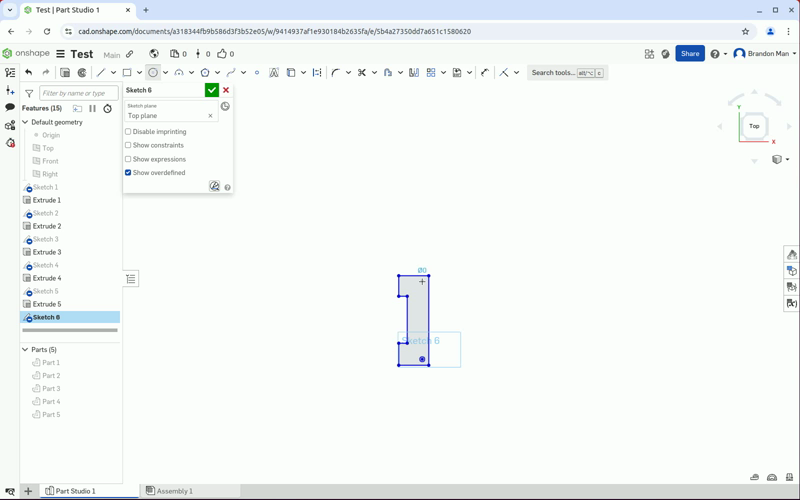
mouse_move(424, 281)
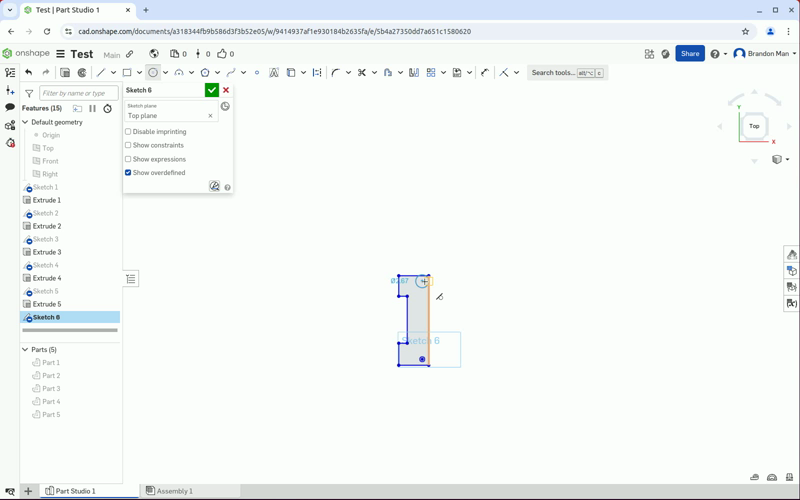
scroll(6)
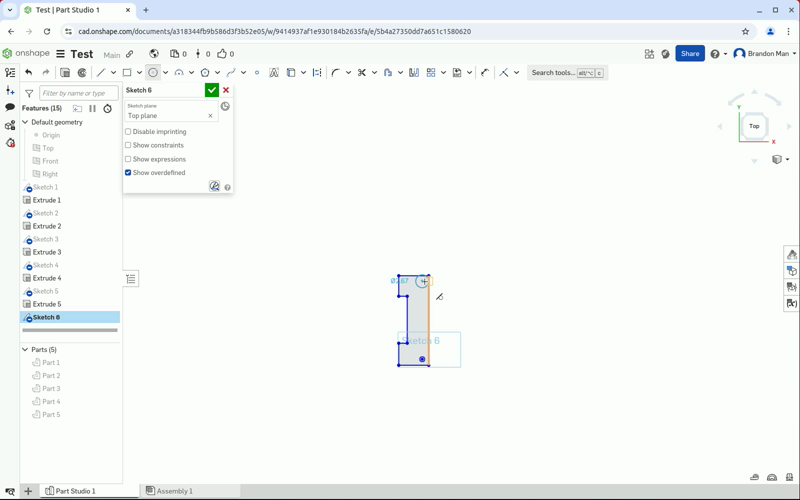
scroll(6)
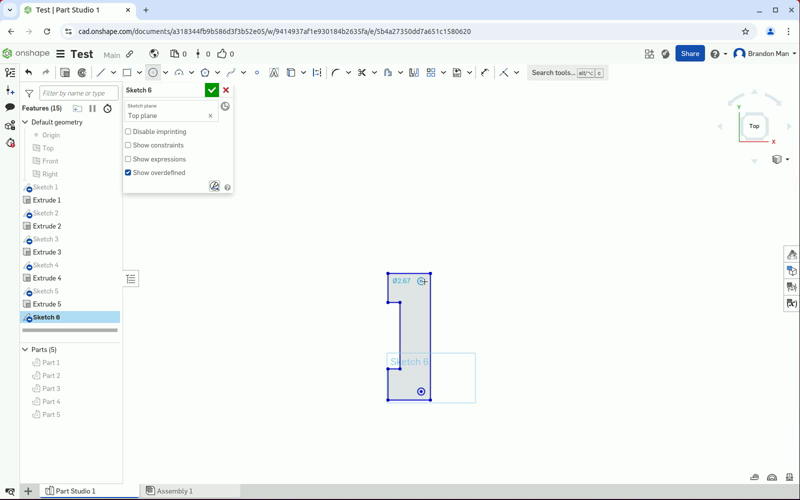
scroll(6)
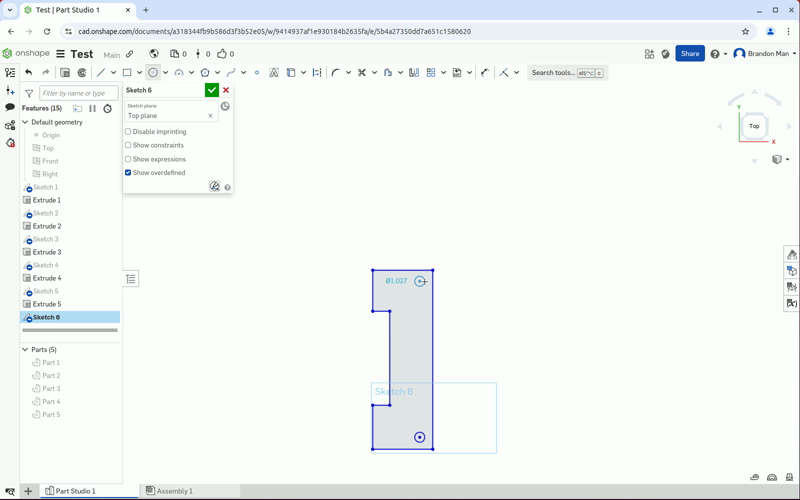
scroll(6)
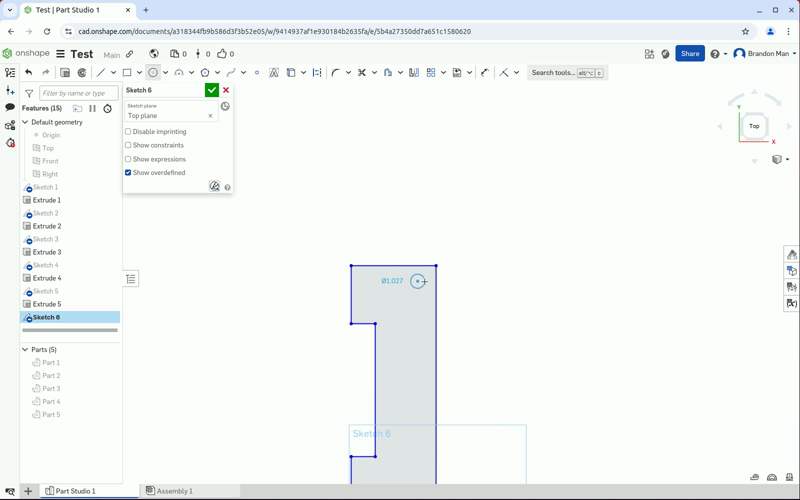
scroll(6)
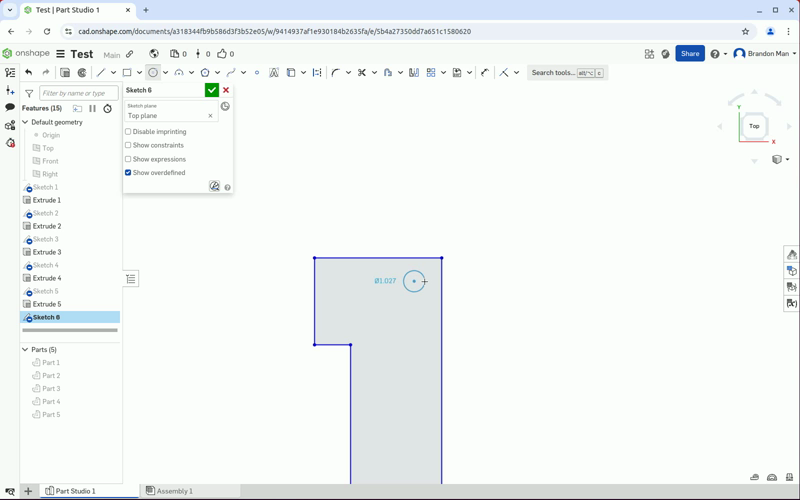
scroll(6)
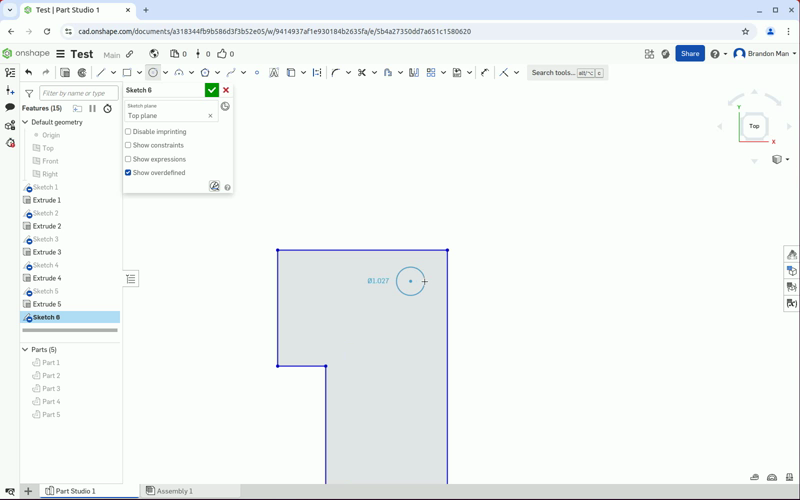
scroll(6)
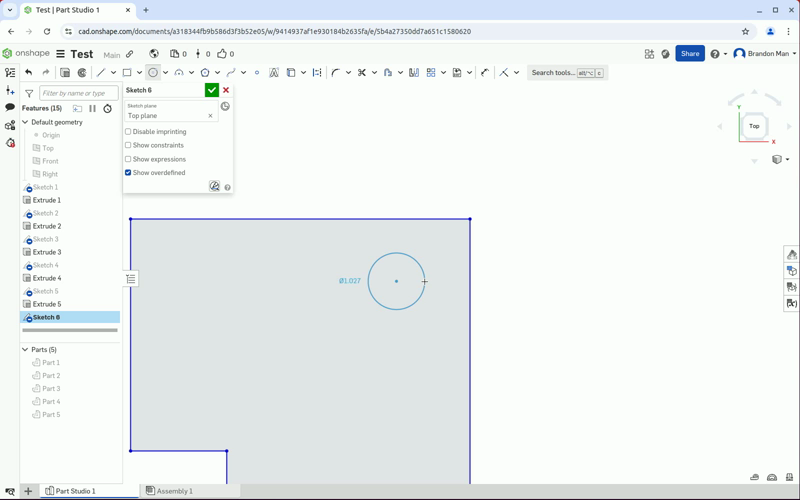
click(424, 281)
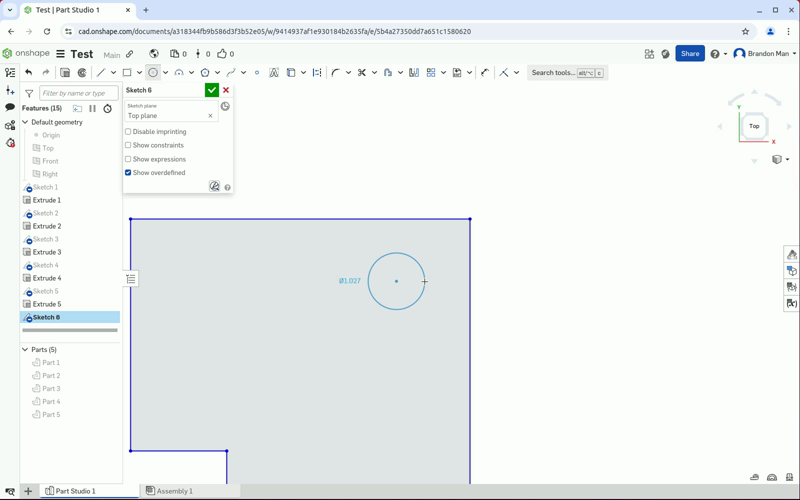
scroll(-6)
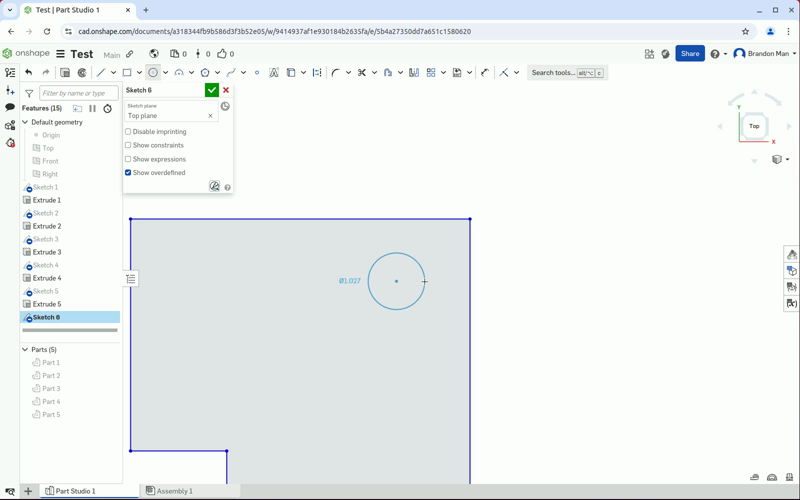
scroll(-6)
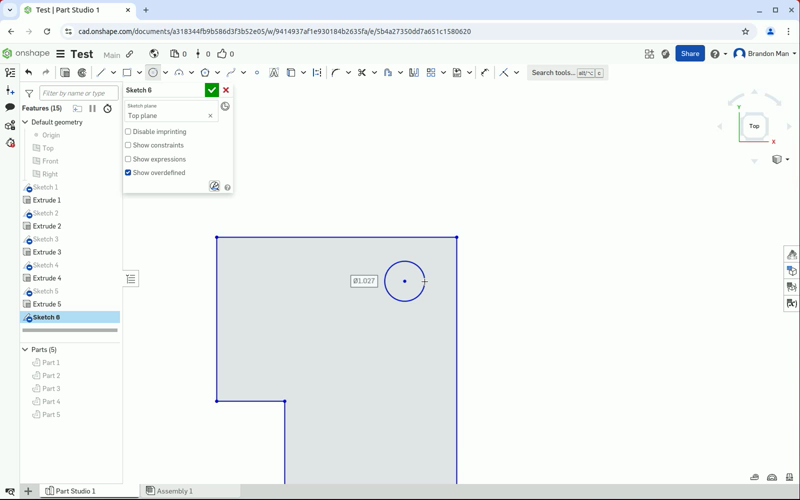
scroll(-6)
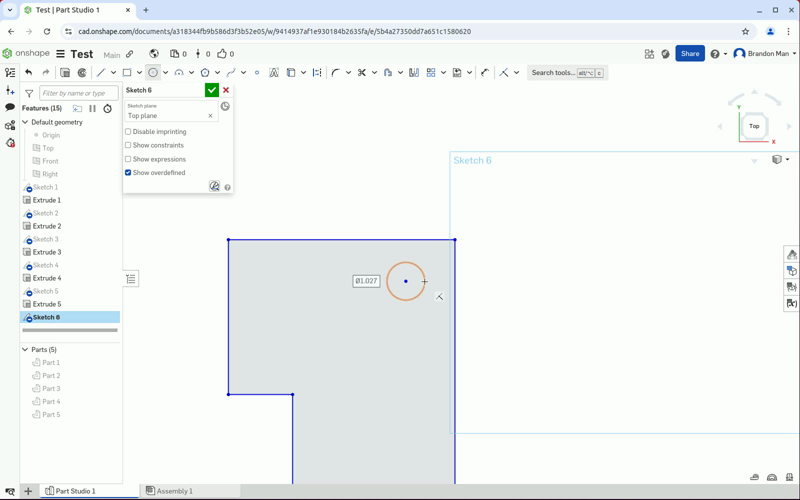
scroll(-6)
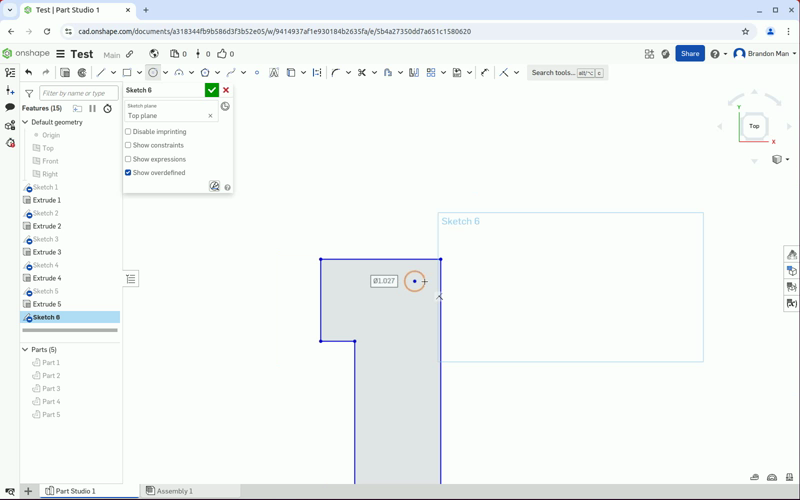
scroll(-6)
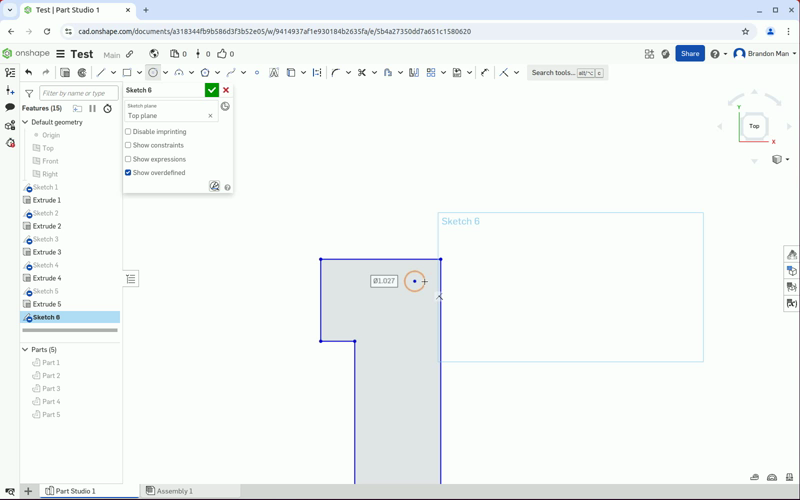
scroll(-6)
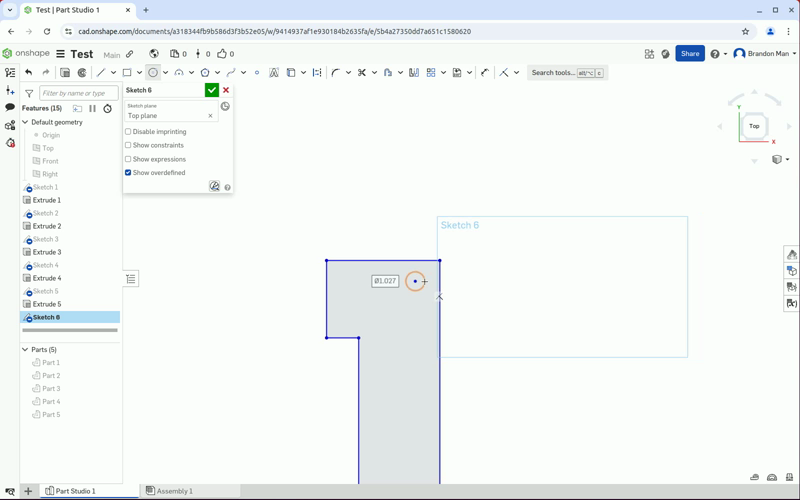
scroll(-6)
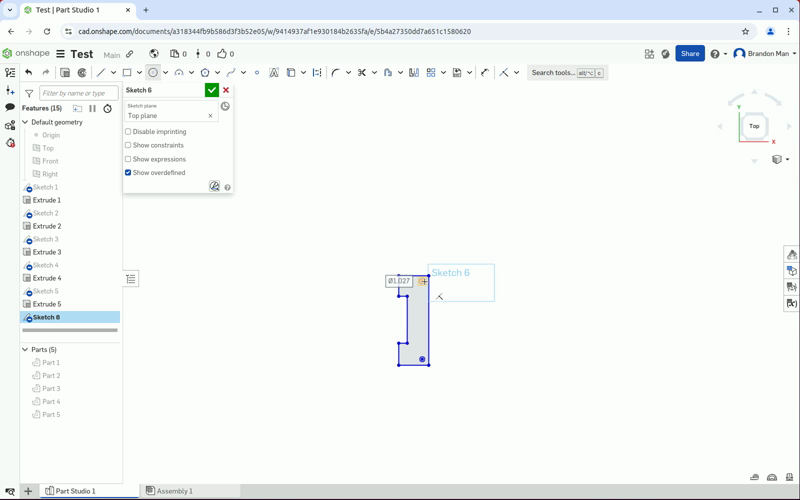
key(esc)
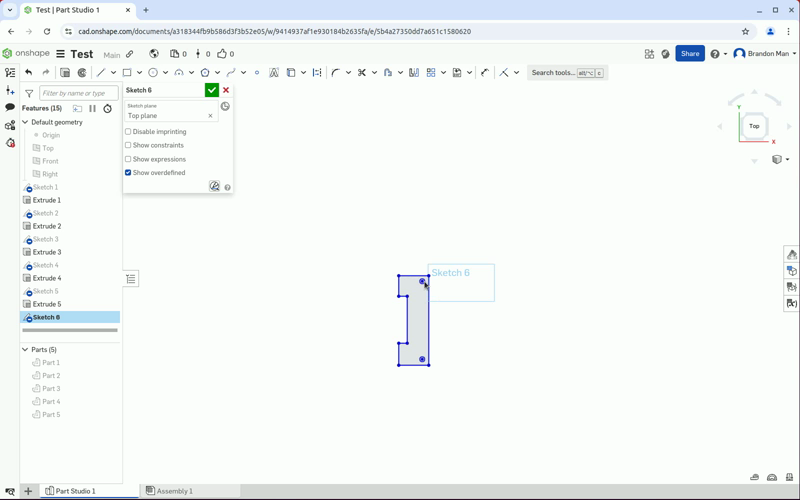
mouse_move(414, 322)
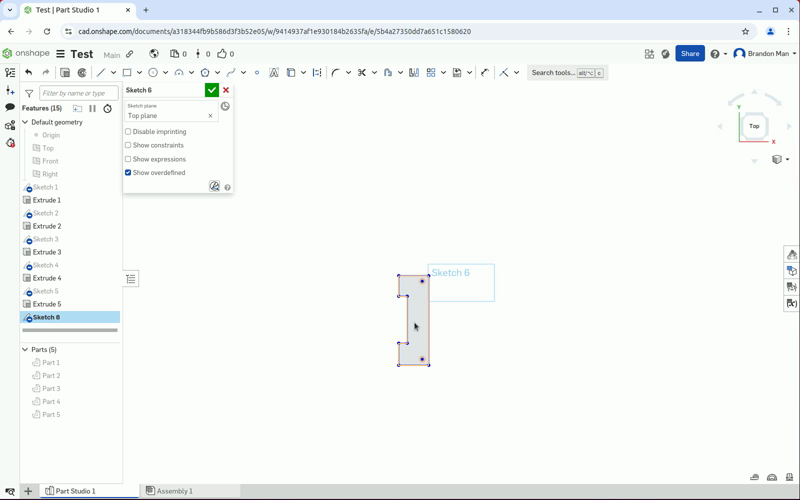
click(414, 322)
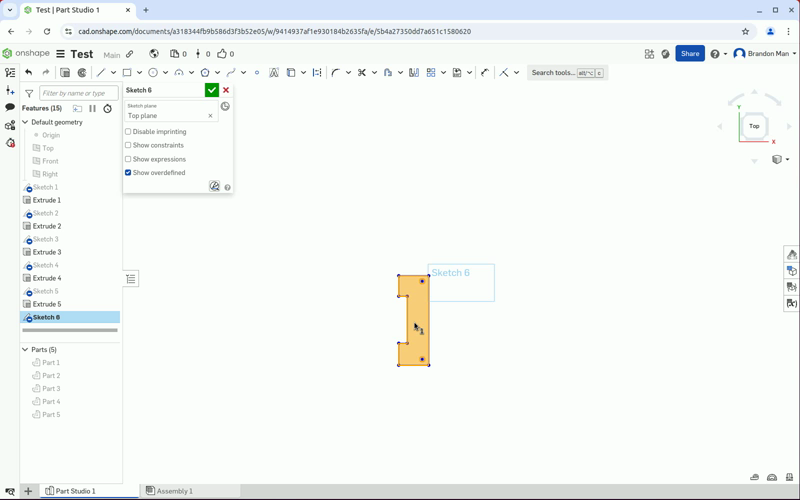
mouse_move(73, 352)
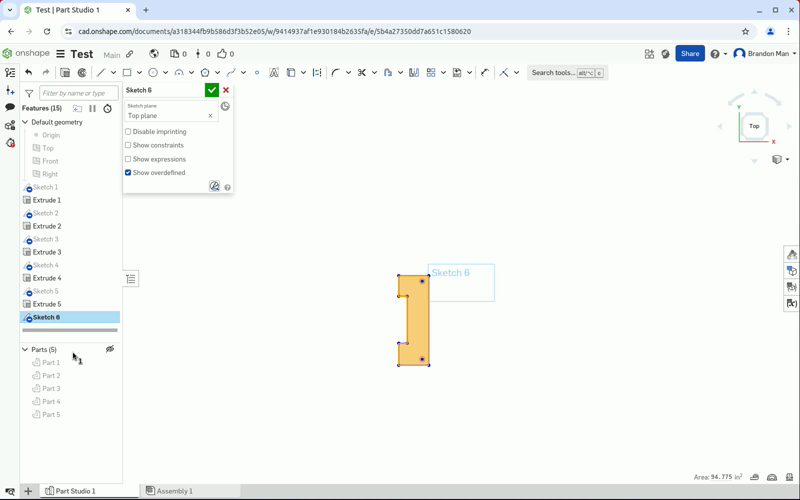
key(shift+y)
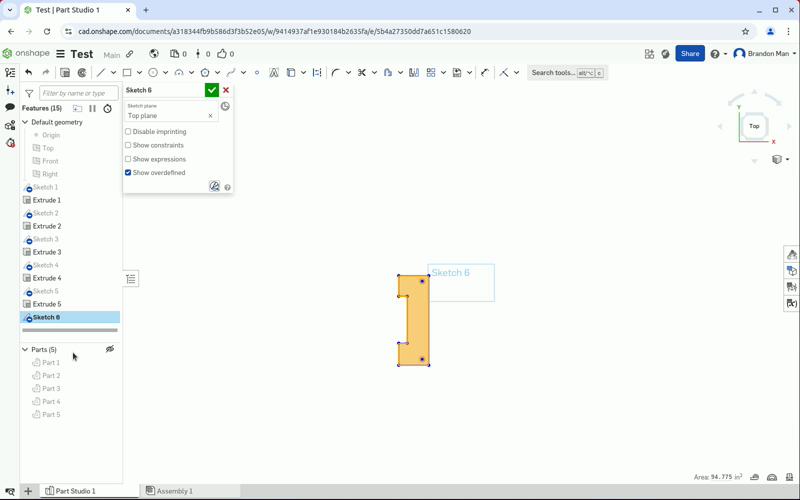
key(shift+e)
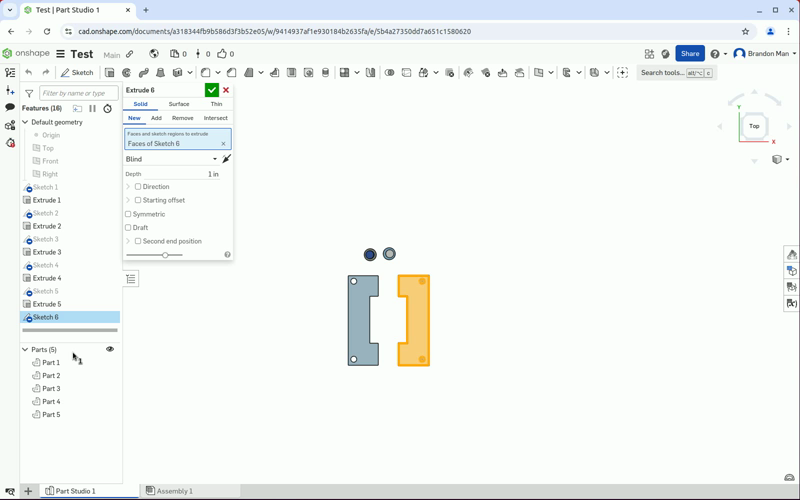
mouse_move(143, 106)
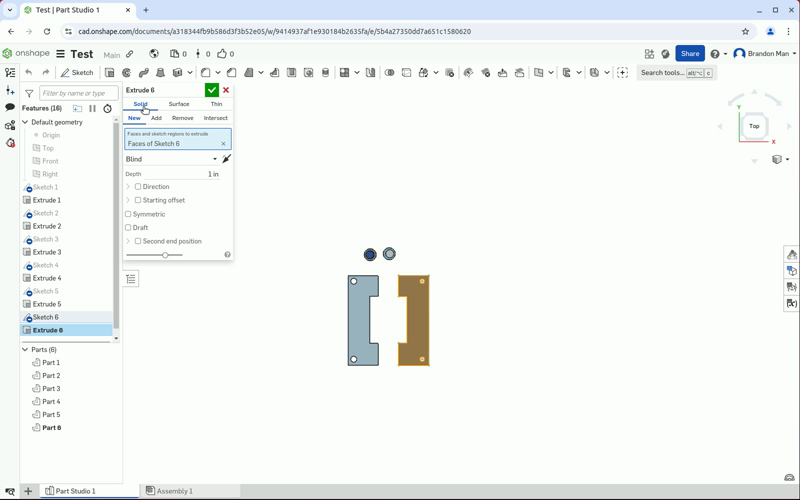
click(143, 106)
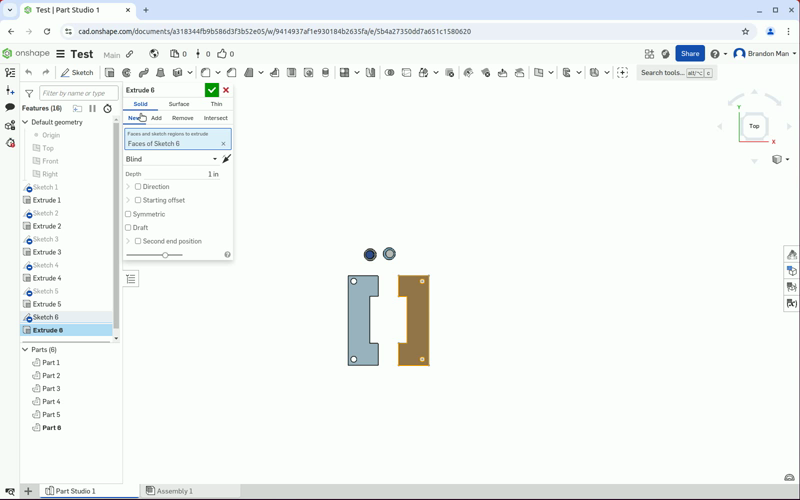
mouse_move(137, 120)
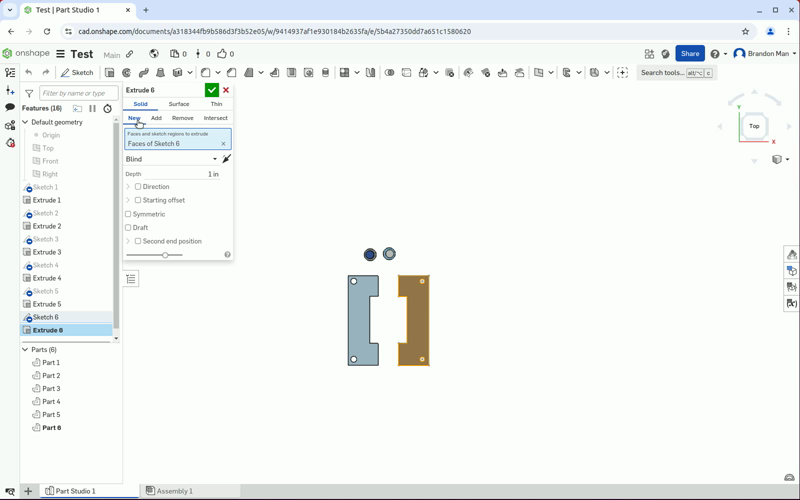
click(137, 120)
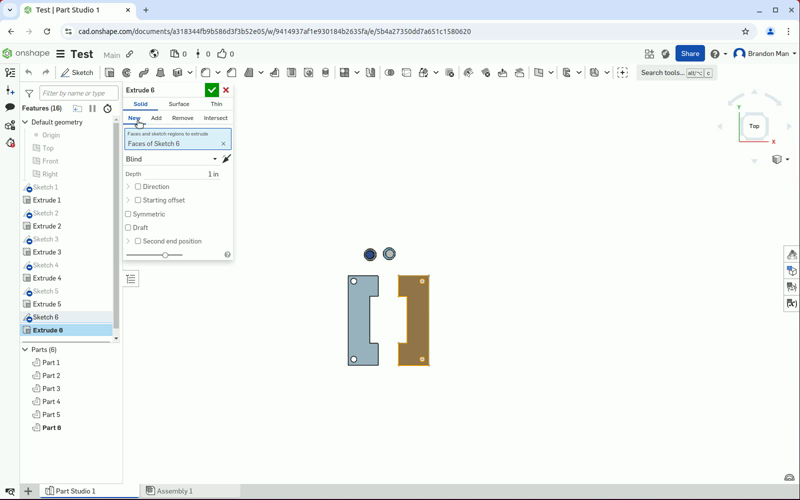
key(tab, 4)
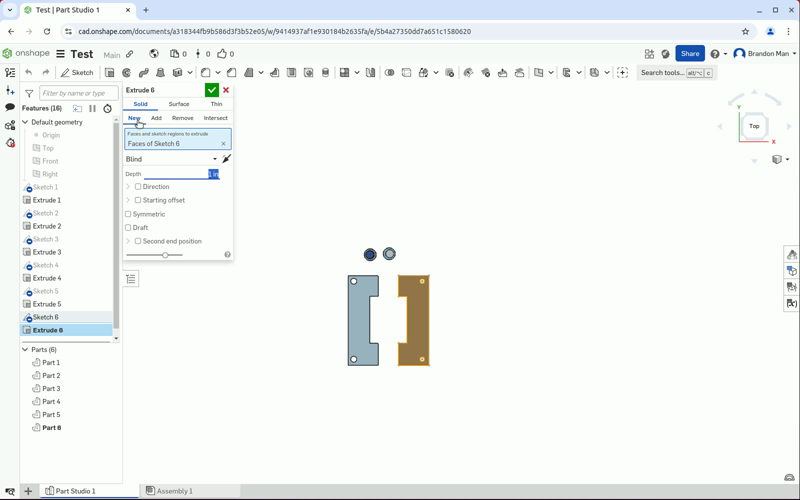
text(1.204)
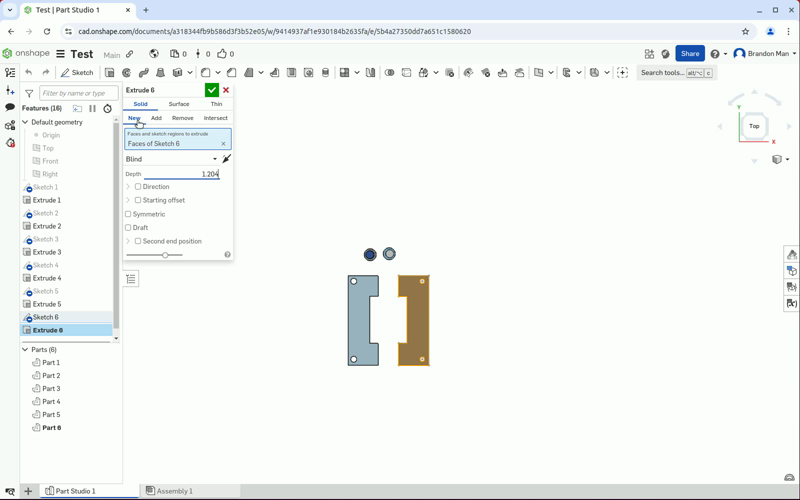
key(enter)
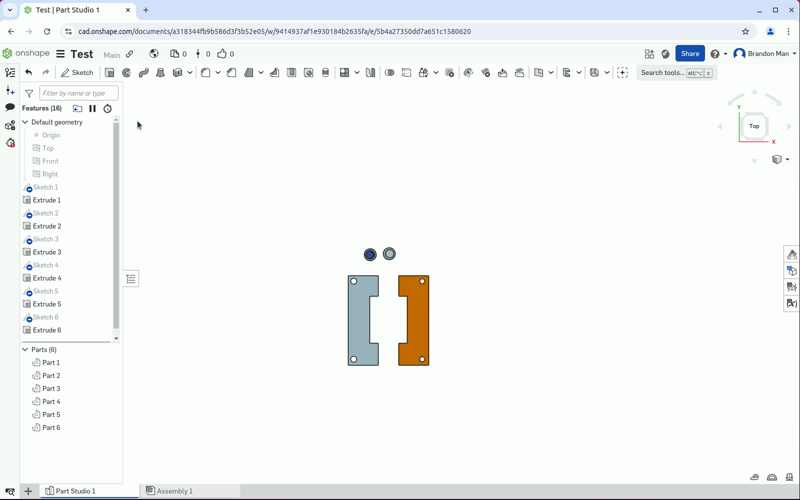
key(shift+h)
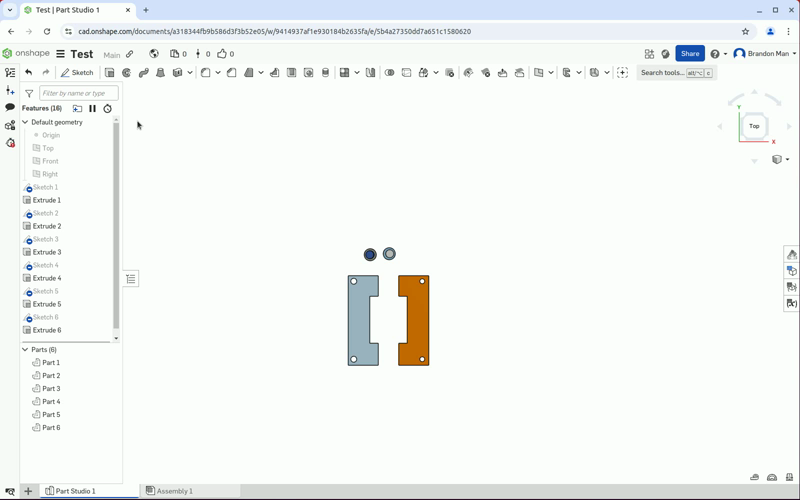
key(shift+h)
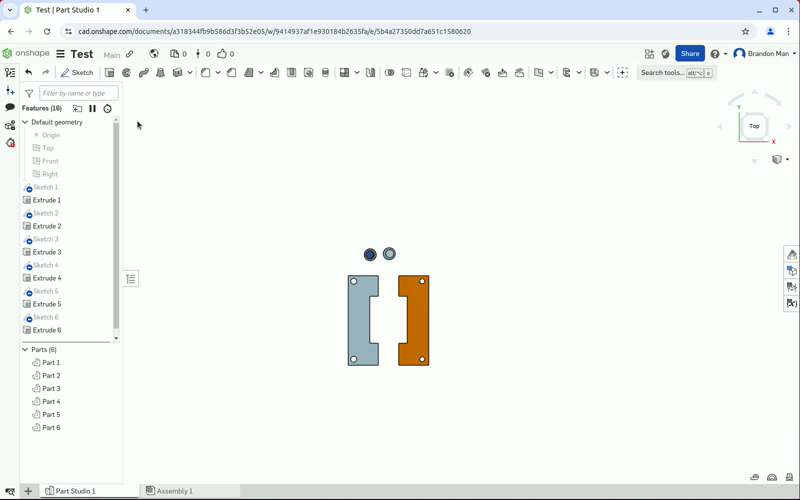
mouse_move(69, 189)
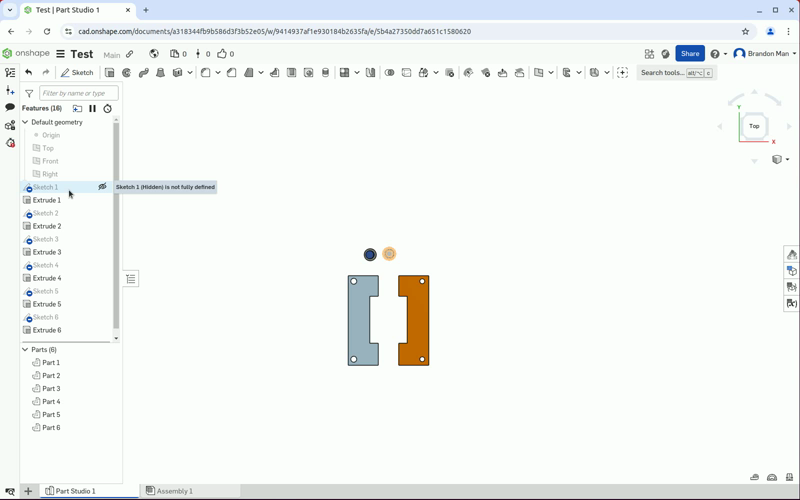
click(69, 189)
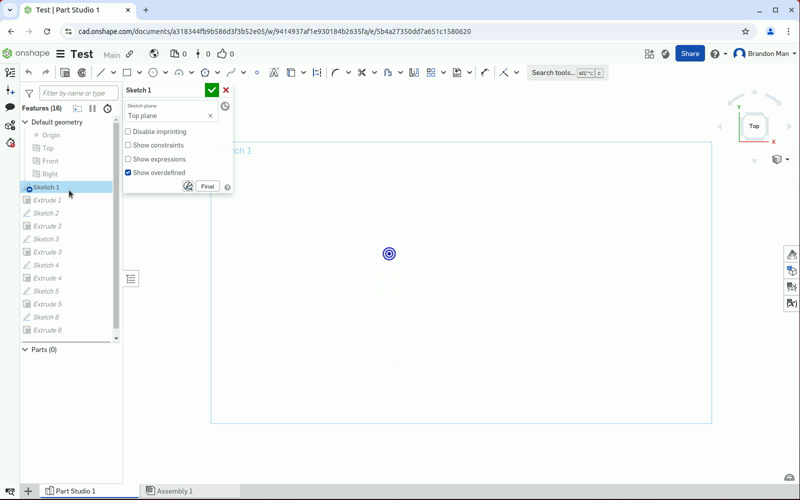
mouse_move(229, 92)
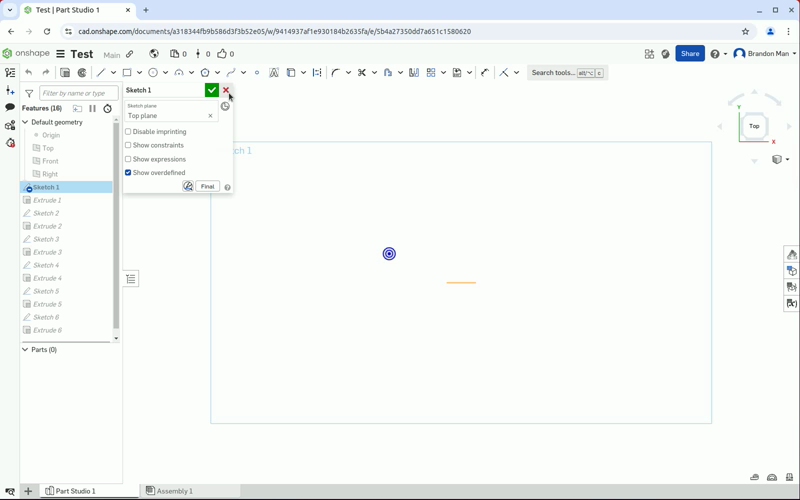
click(229, 92)
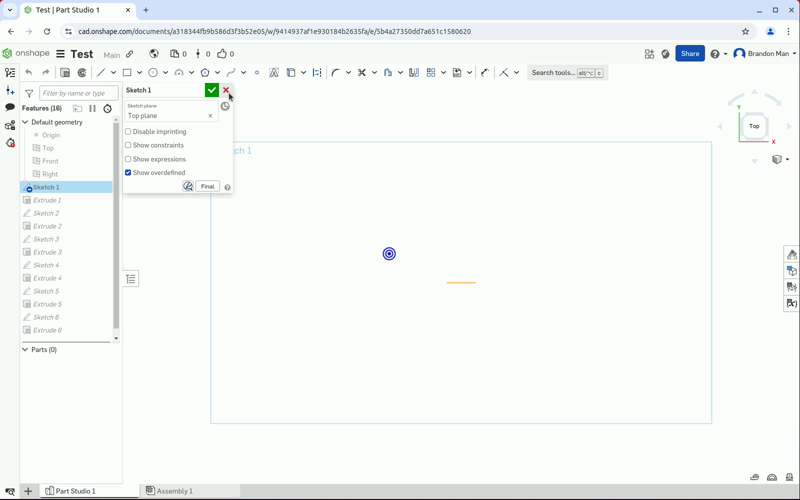
key(shift+s)
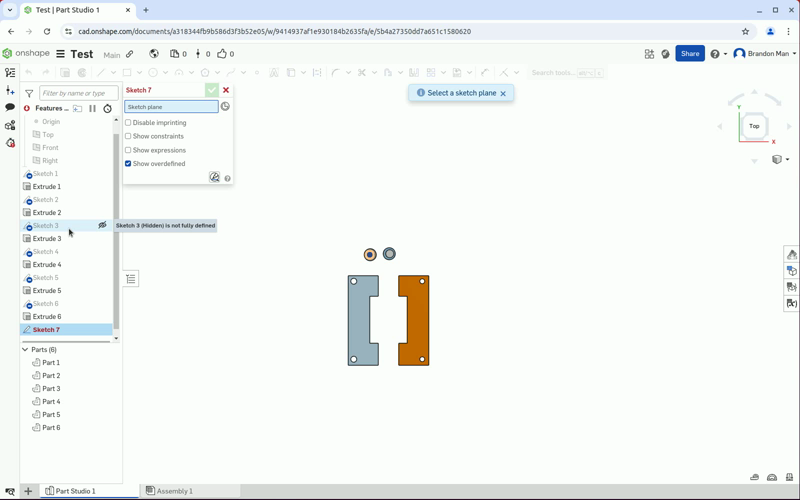
scroll(3)
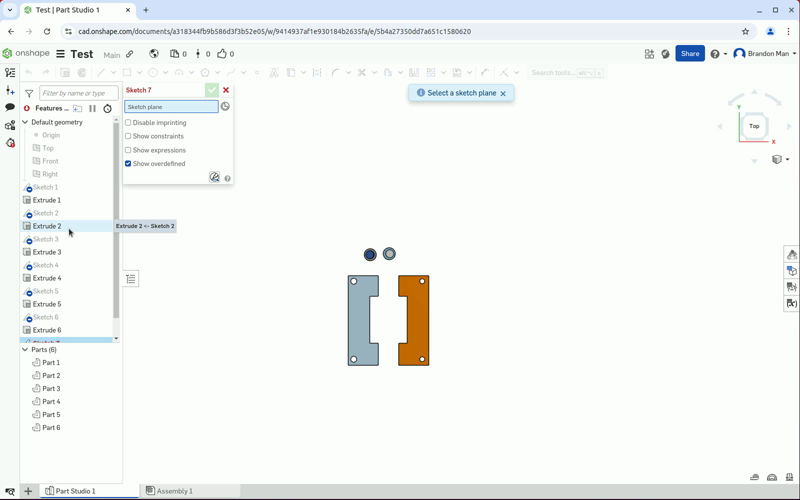
mouse_move(69, 150)
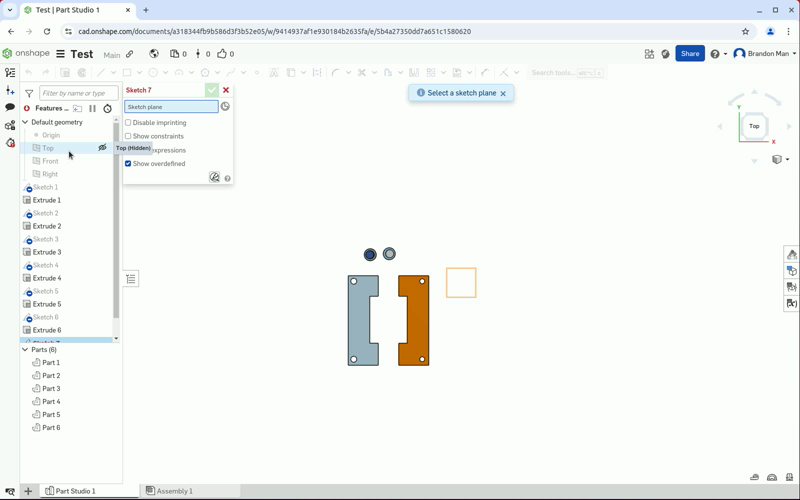
click(69, 150)
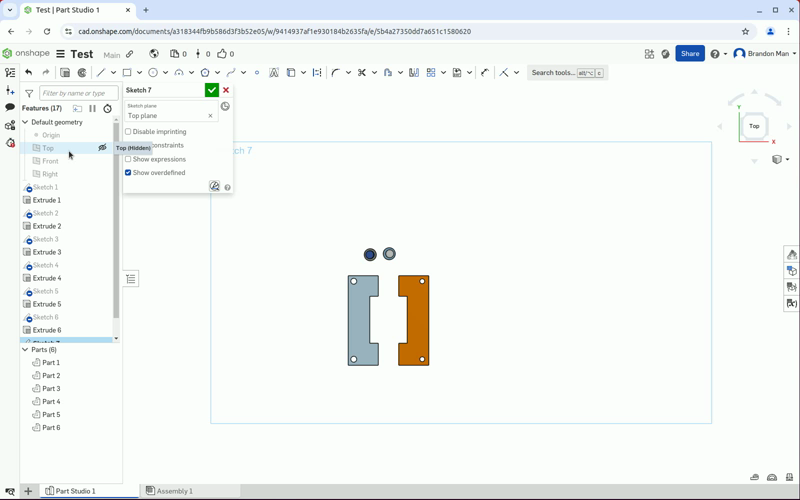
mouse_move(73, 352)
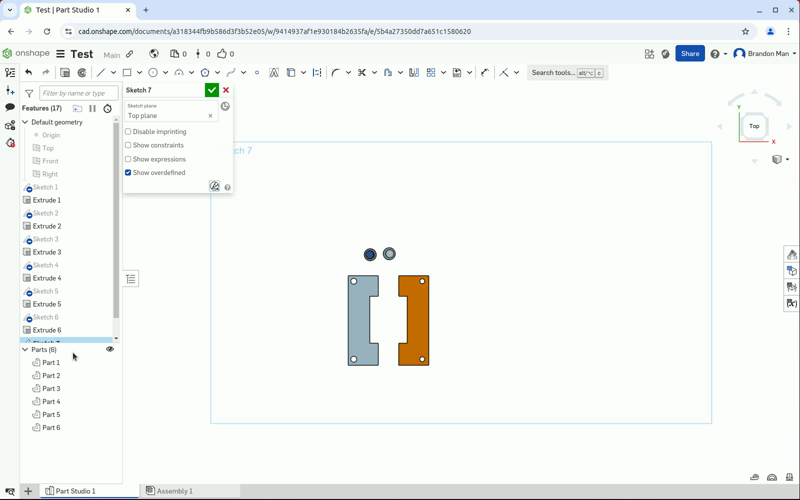
key(y)
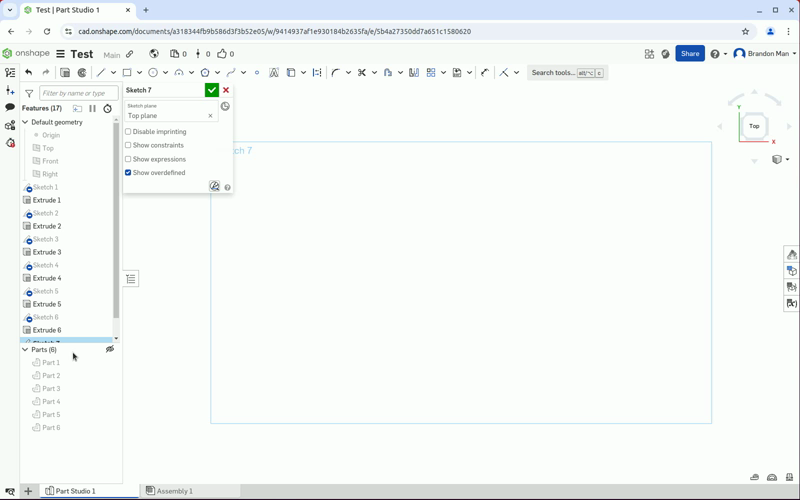
key(l)
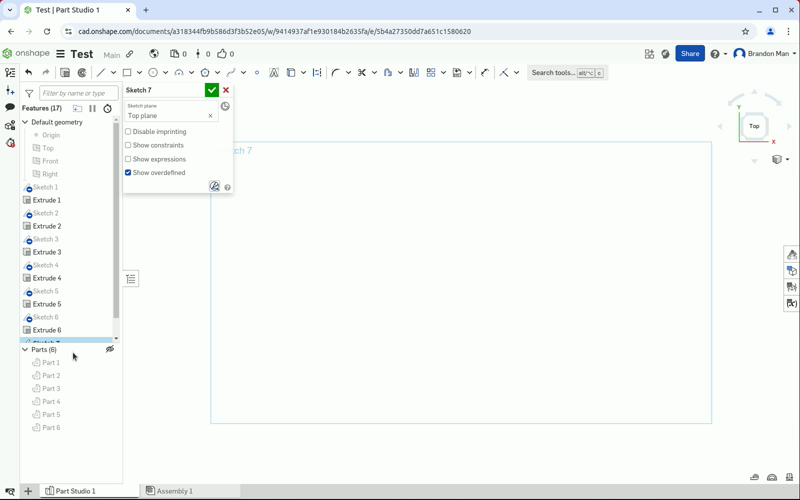
key_down(shift)
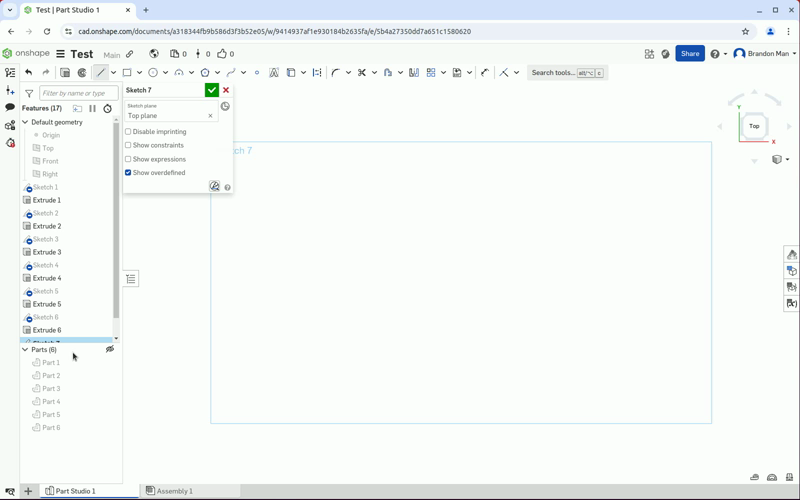
mouse_move(369, 343)
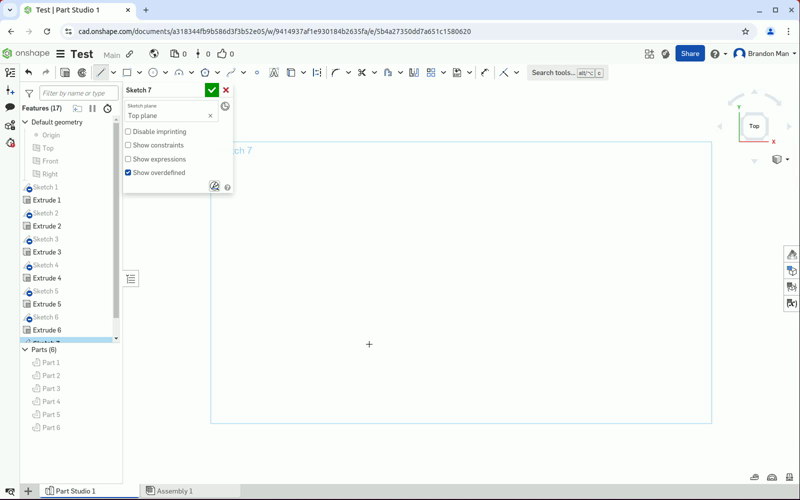
click(369, 343)
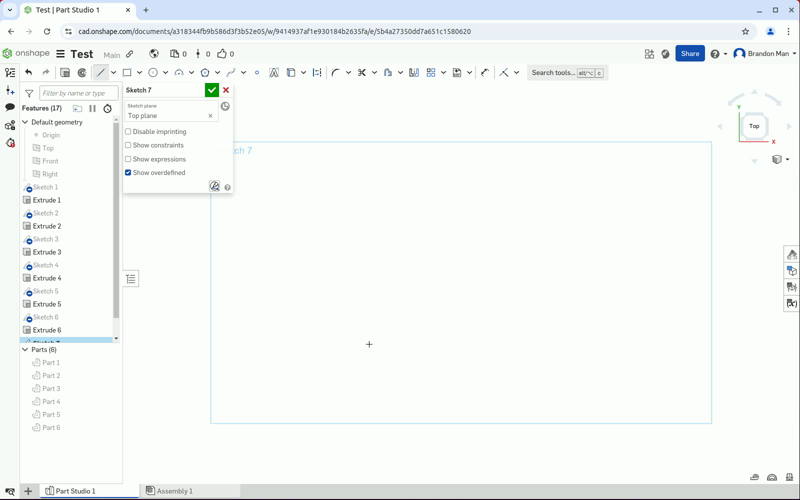
key_up(shift)
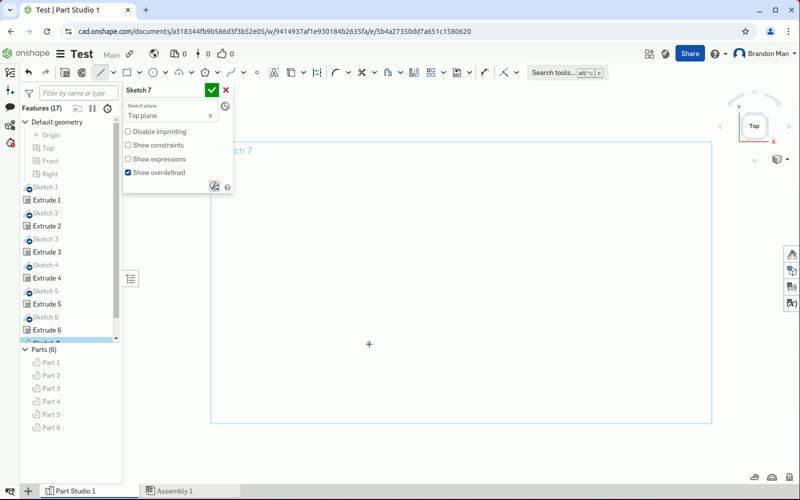
key_down(shift)
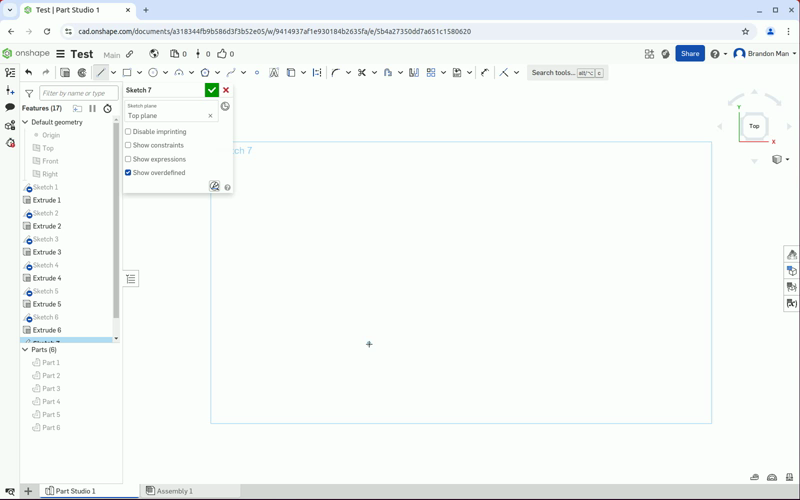
mouse_move(399, 343)
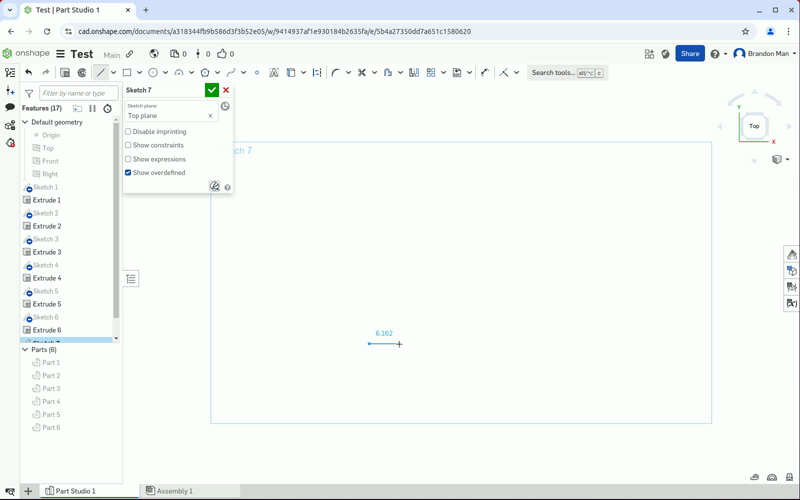
mouse_move(377, 343)
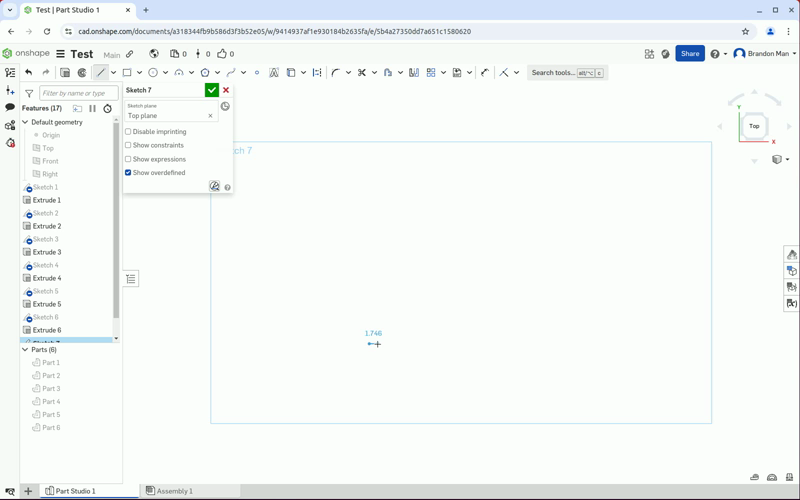
click(377, 343)
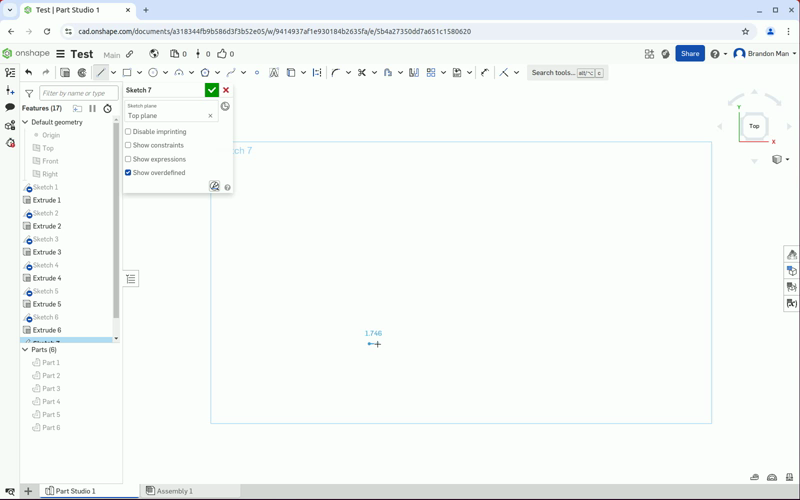
key_up(shift)
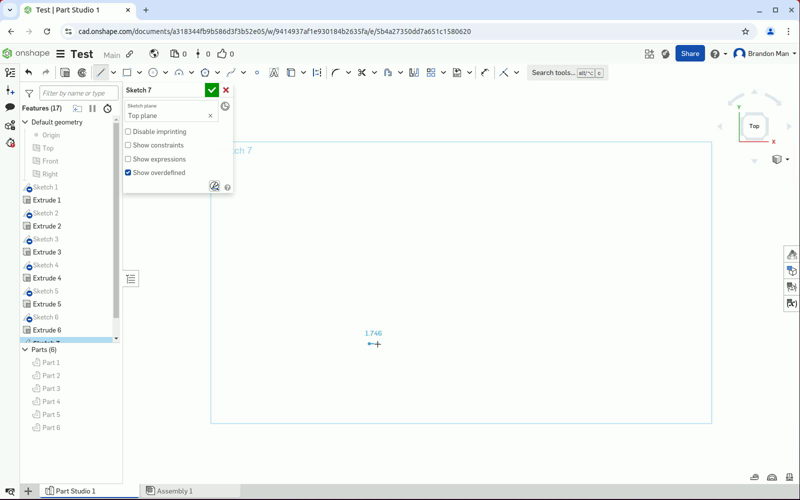
key_down(shift)
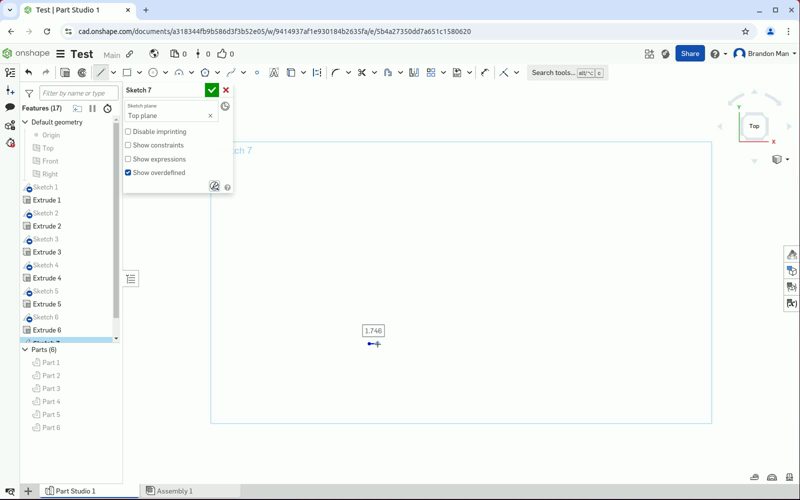
mouse_move(407, 343)
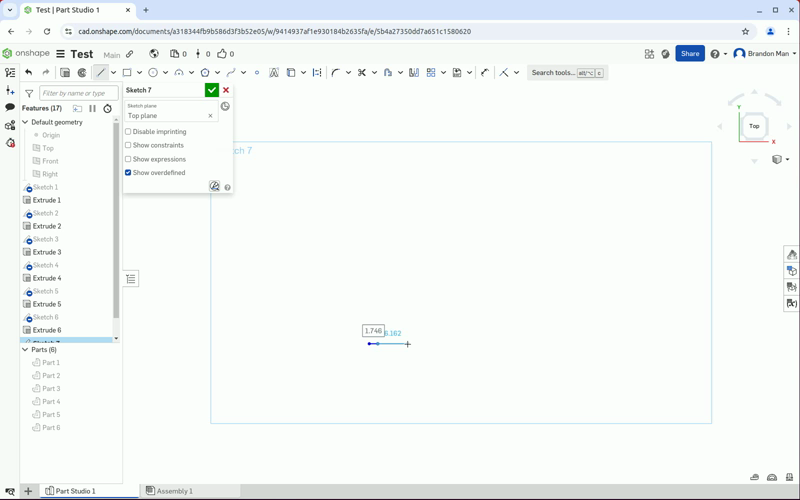
mouse_move(377, 296)
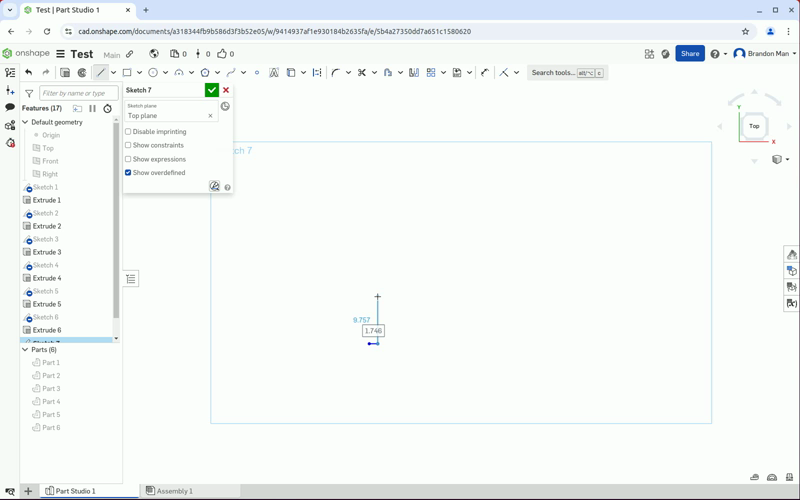
click(377, 296)
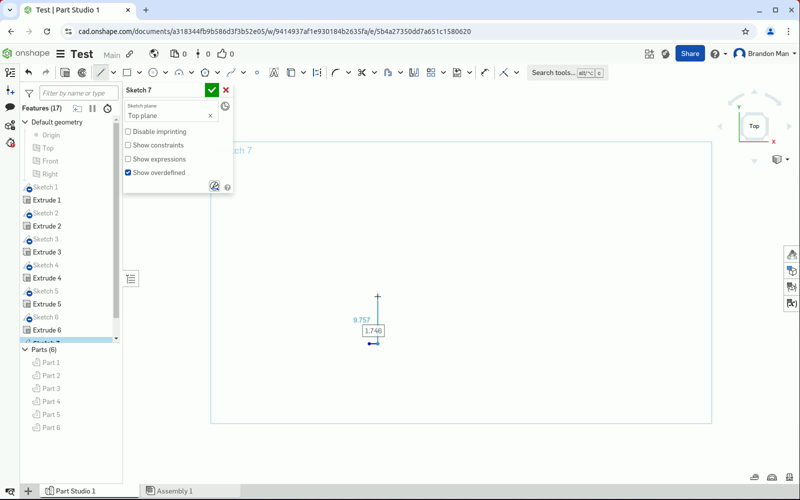
key_up(shift)
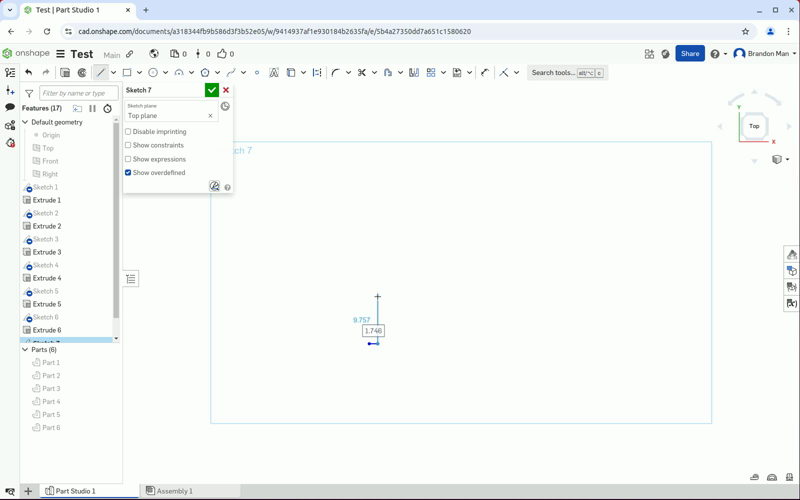
key_down(shift)
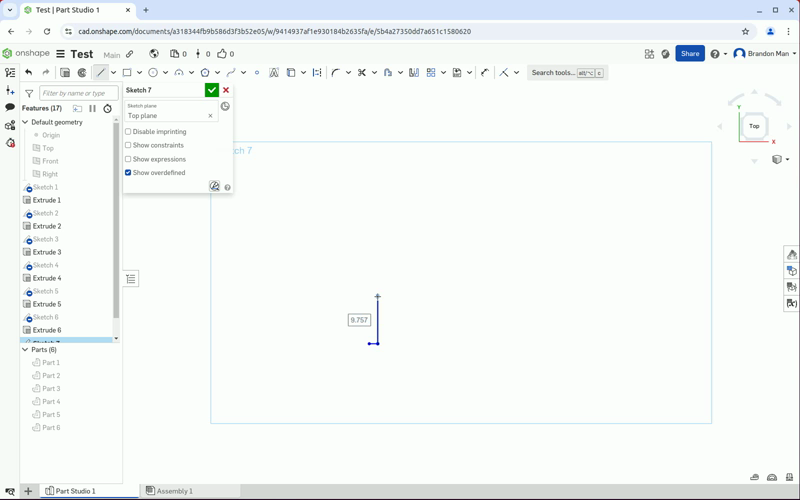
mouse_move(407, 296)
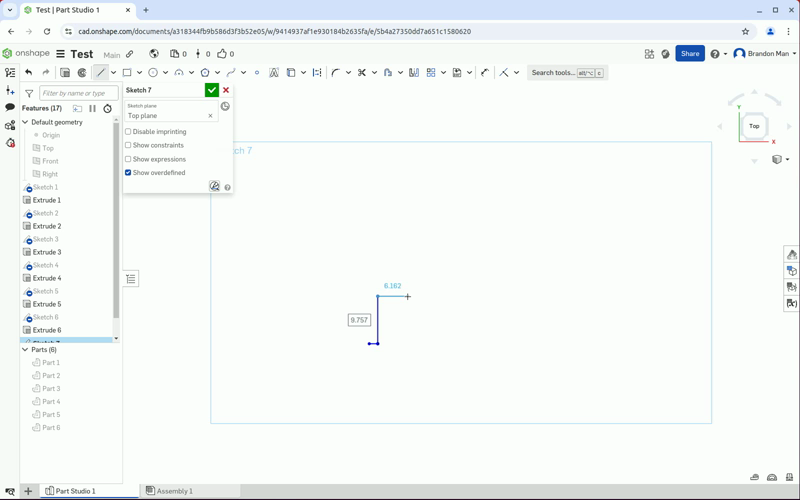
mouse_move(369, 296)
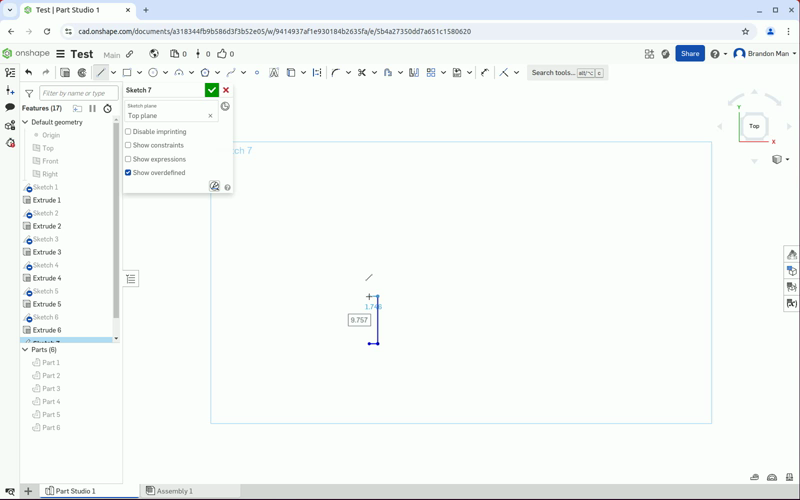
click(369, 296)
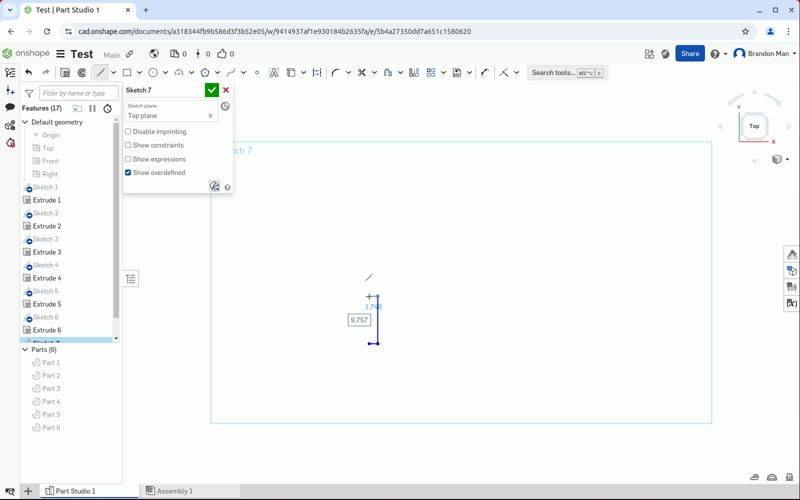
key_up(shift)
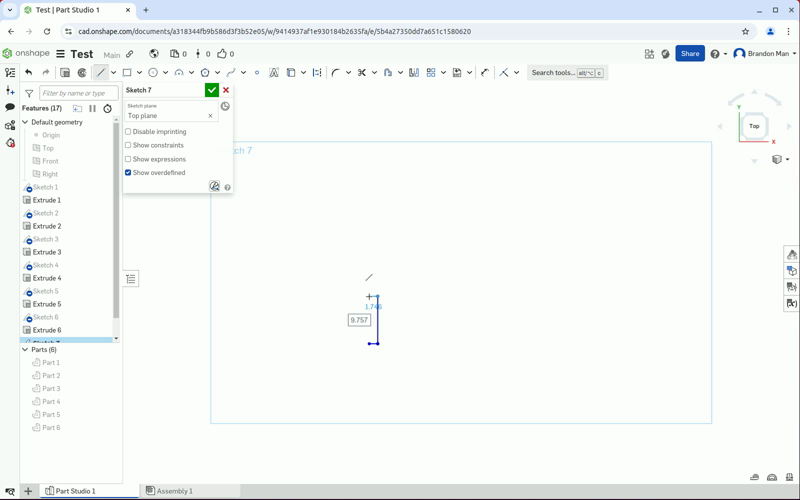
mouse_move(399, 296)
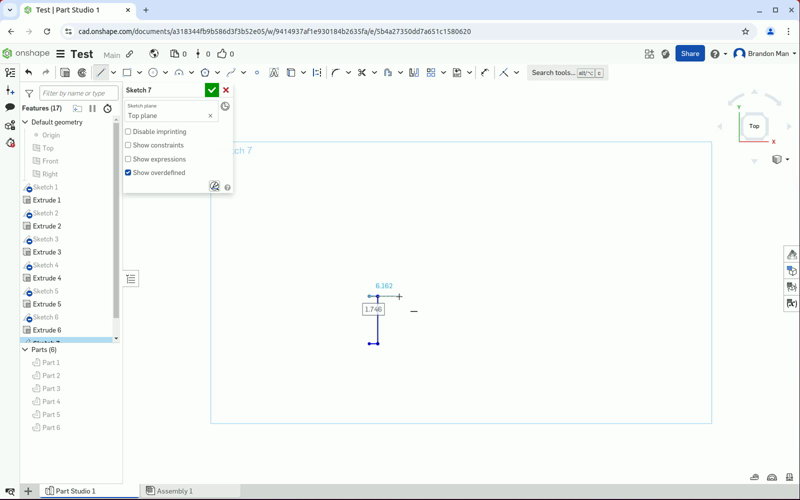
key_down(shift)
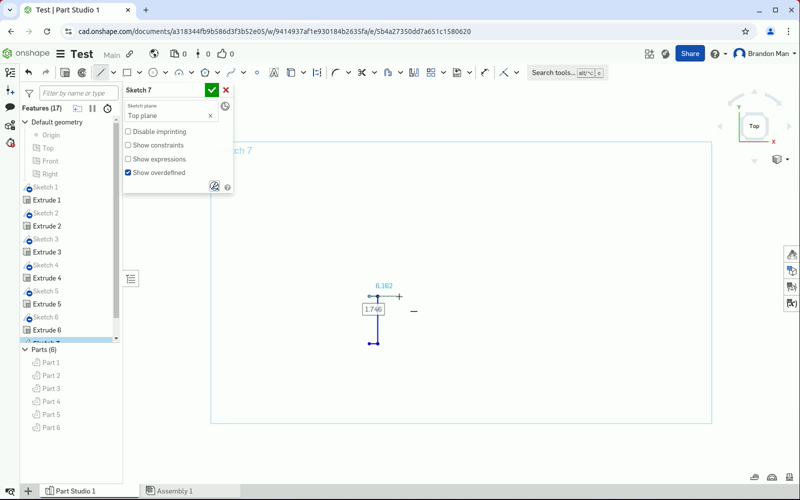
mouse_move(369, 343)
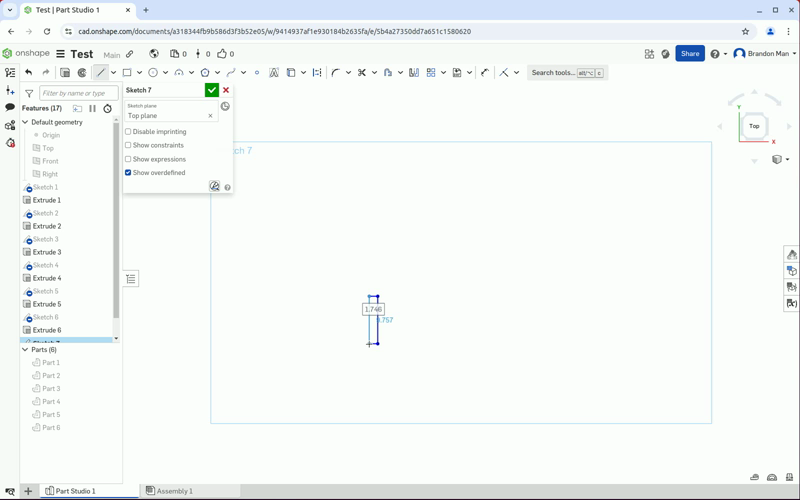
key_up(shift)
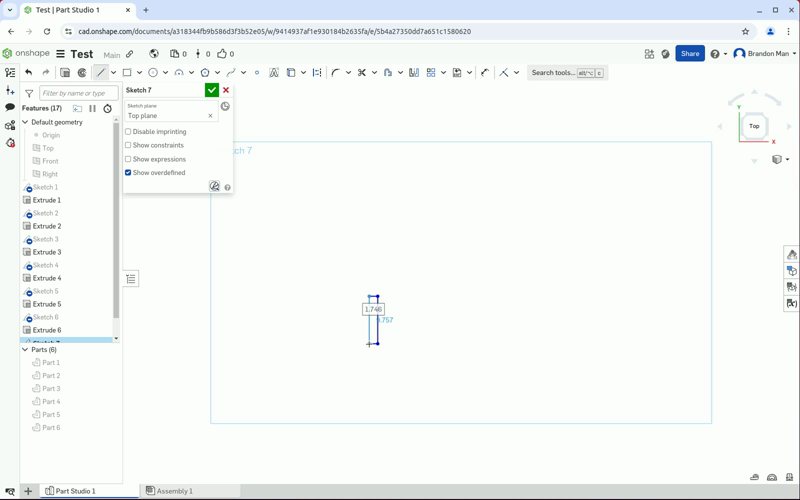
click(369, 343)
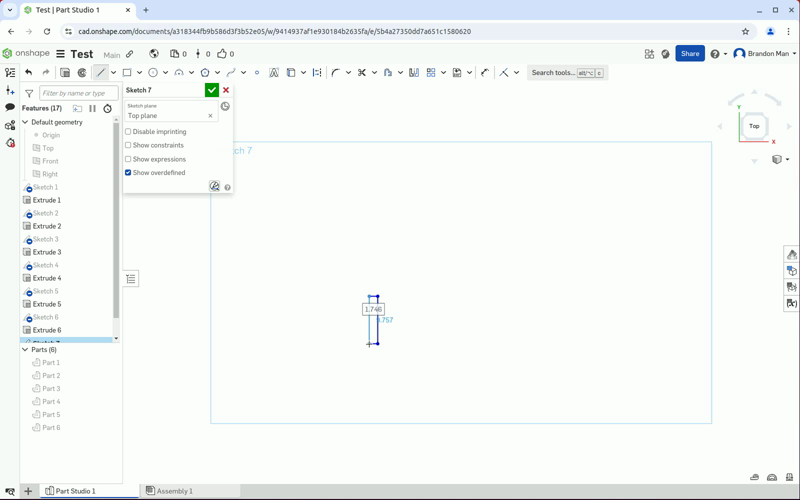
key(esc)
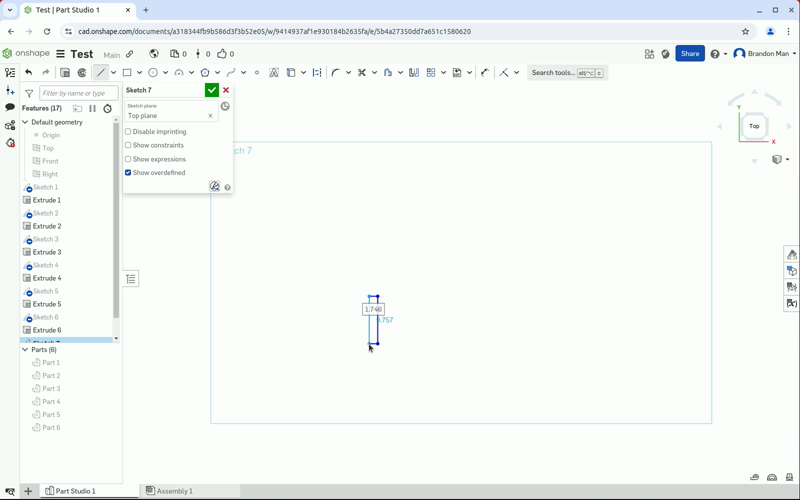
mouse_move(370, 303)
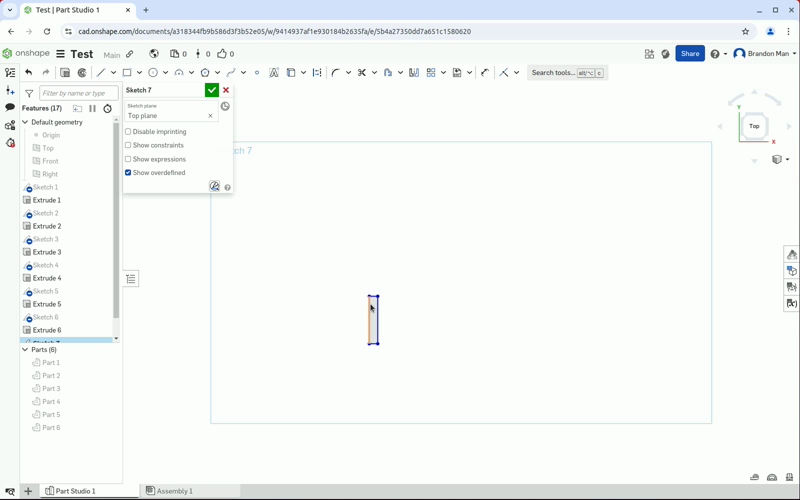
scroll(6)
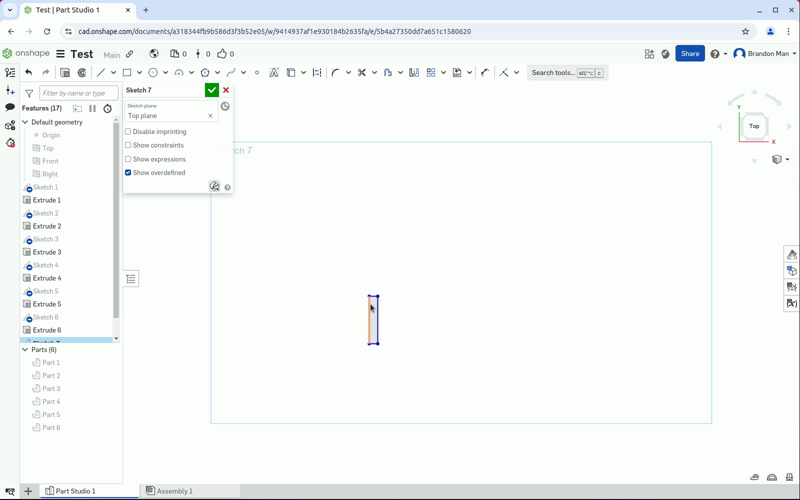
scroll(6)
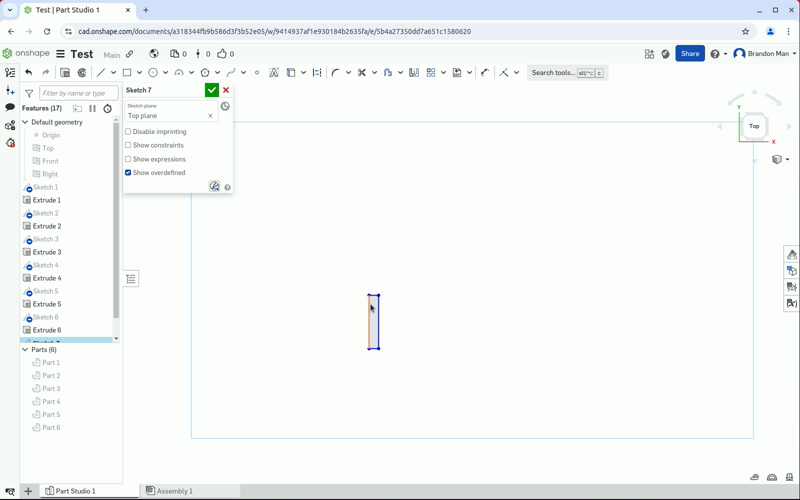
scroll(6)
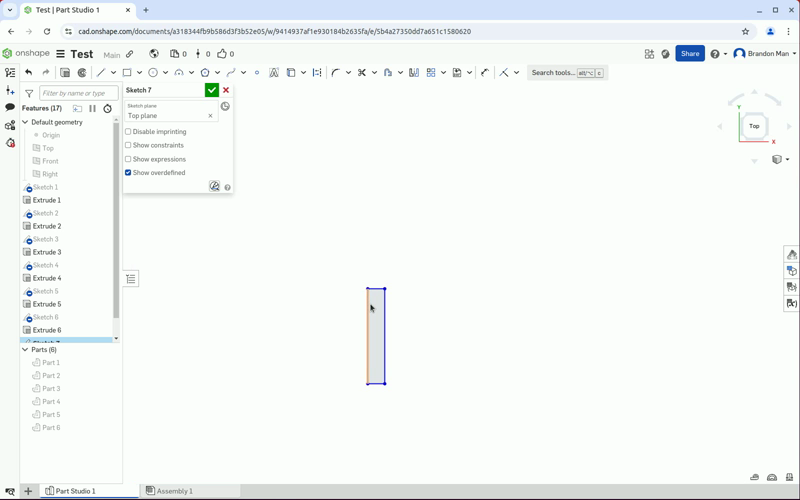
scroll(6)
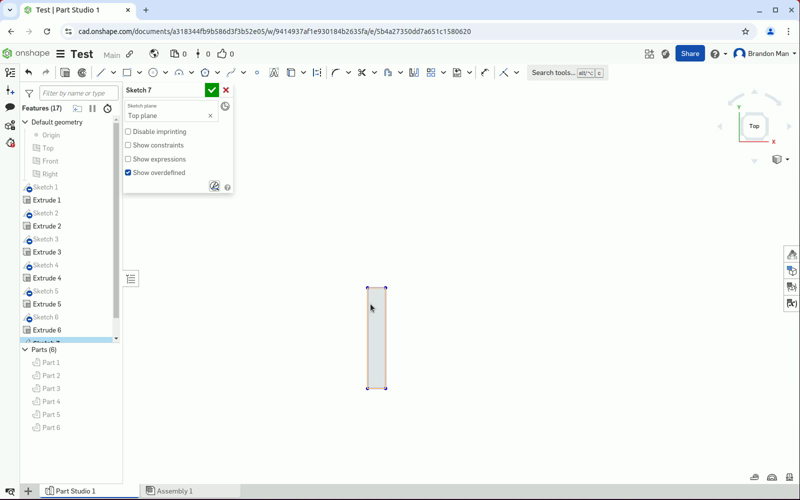
scroll(6)
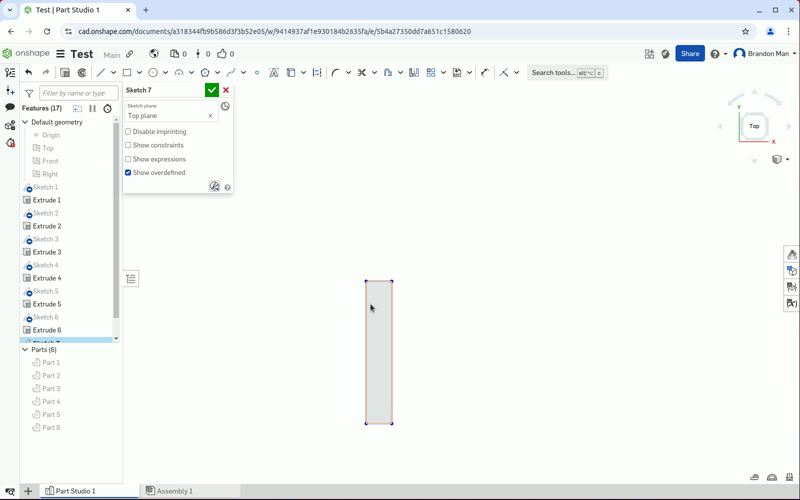
scroll(6)
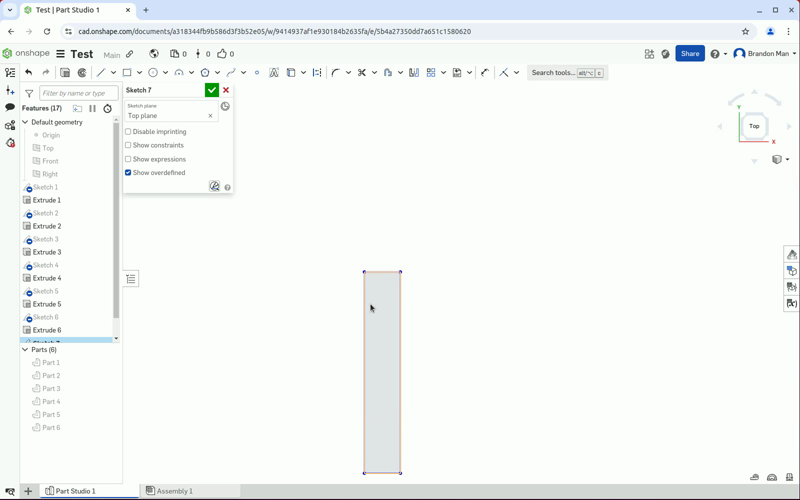
scroll(6)
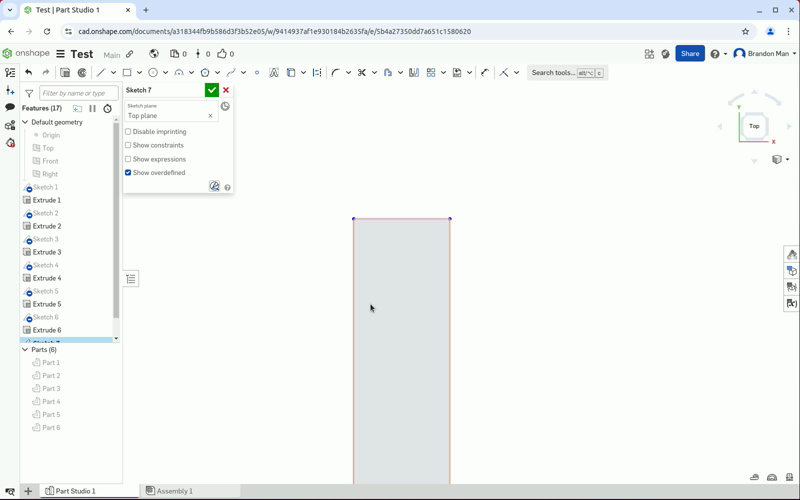
click(370, 303)
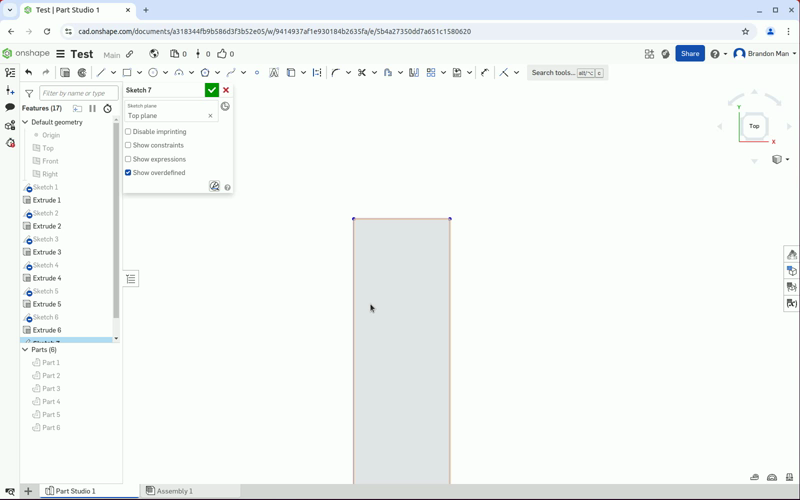
scroll(-6)
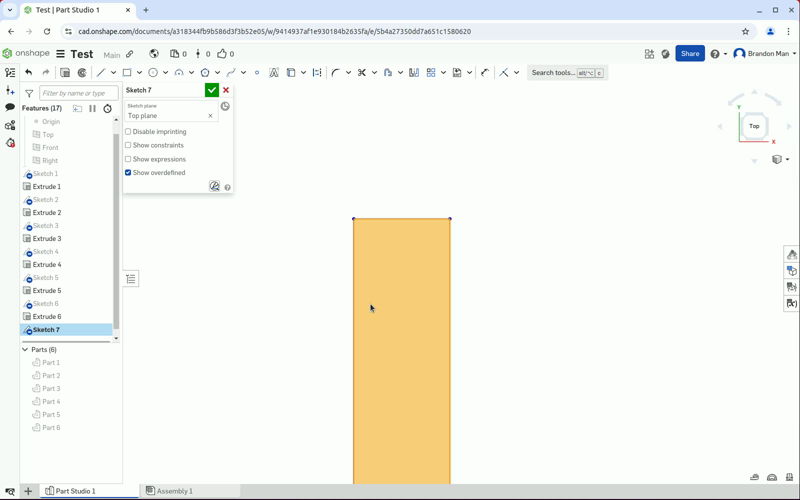
scroll(-6)
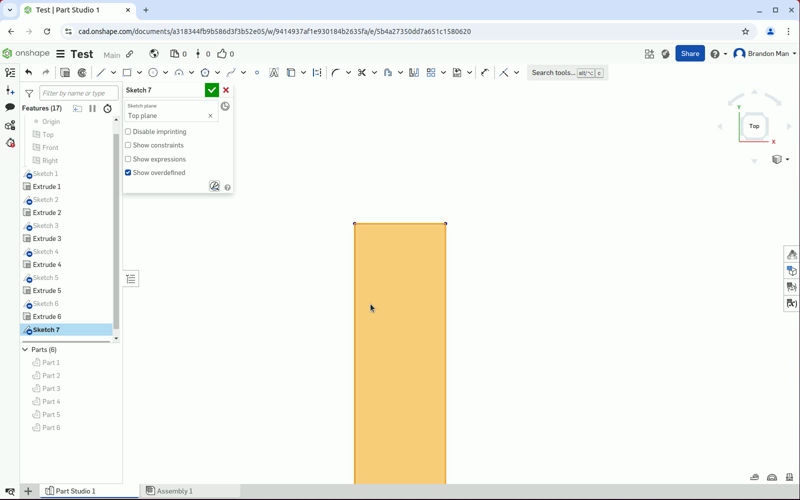
scroll(-6)
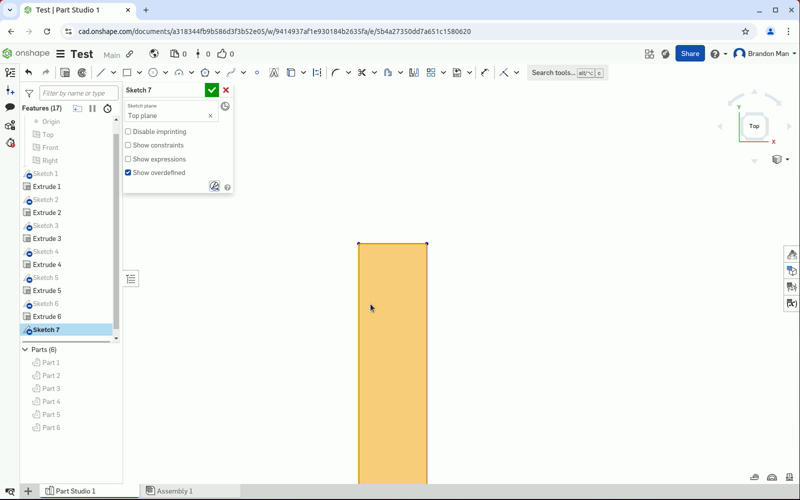
scroll(-6)
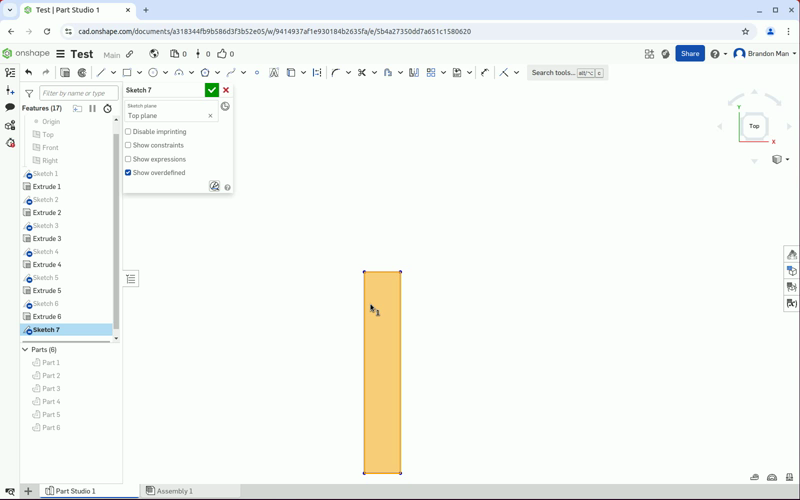
scroll(-6)
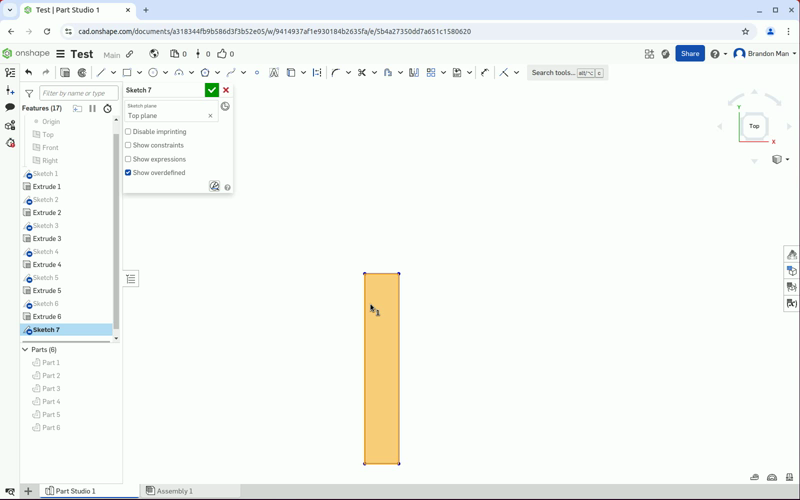
scroll(-6)
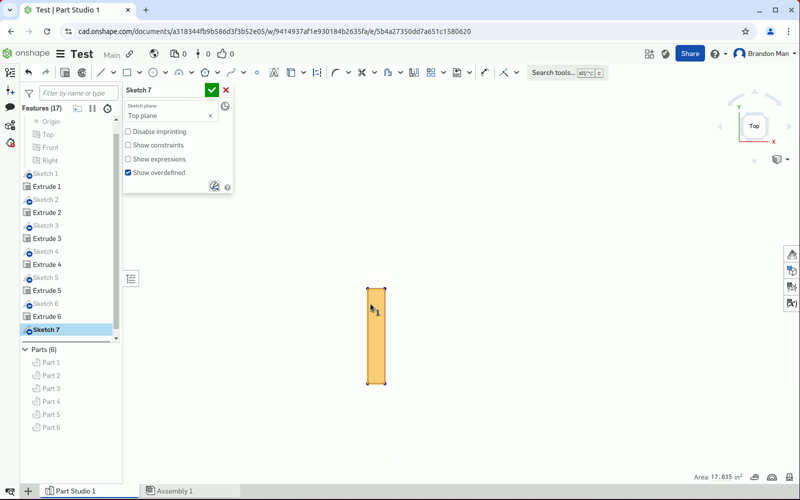
scroll(-6)
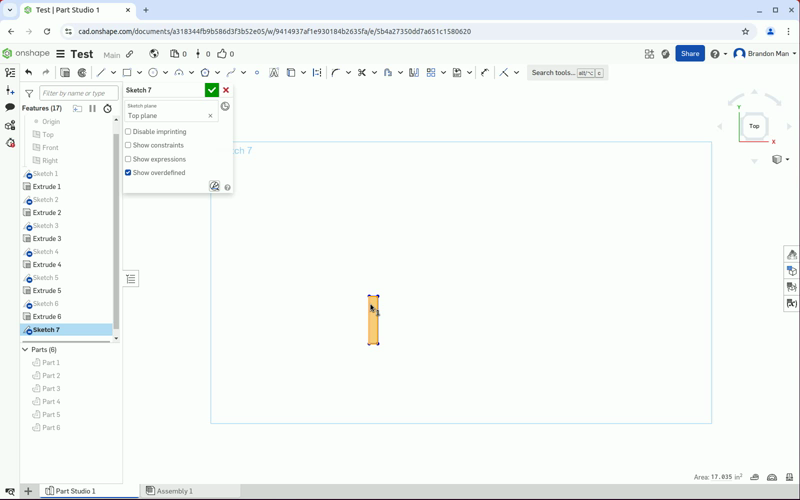
mouse_move(73, 352)
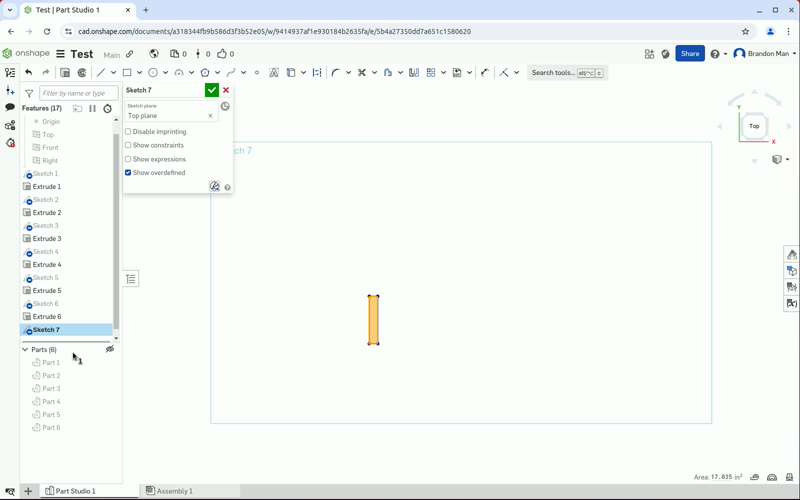
key(shift+y)
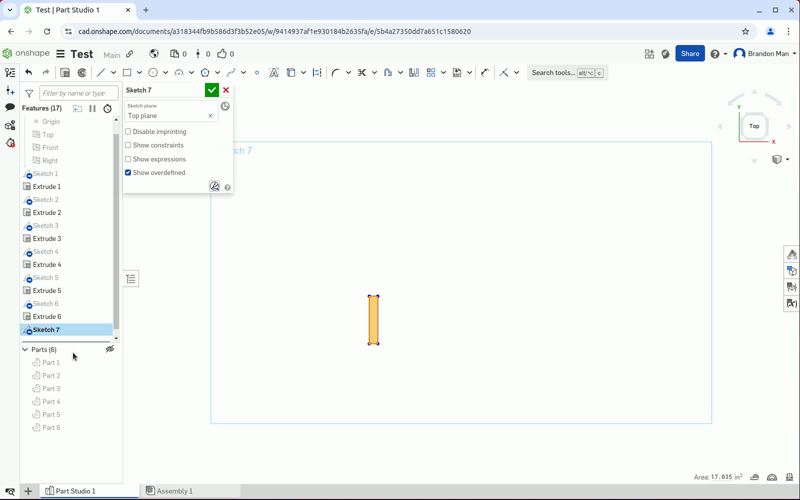
key(shift+e)
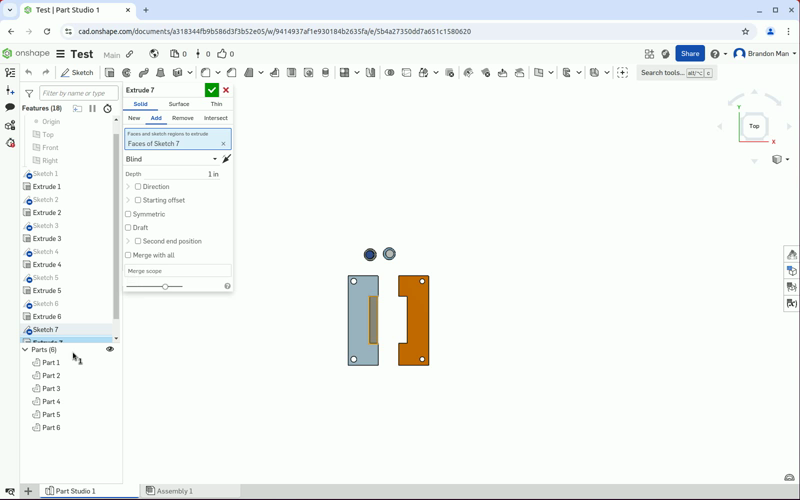
mouse_move(143, 106)
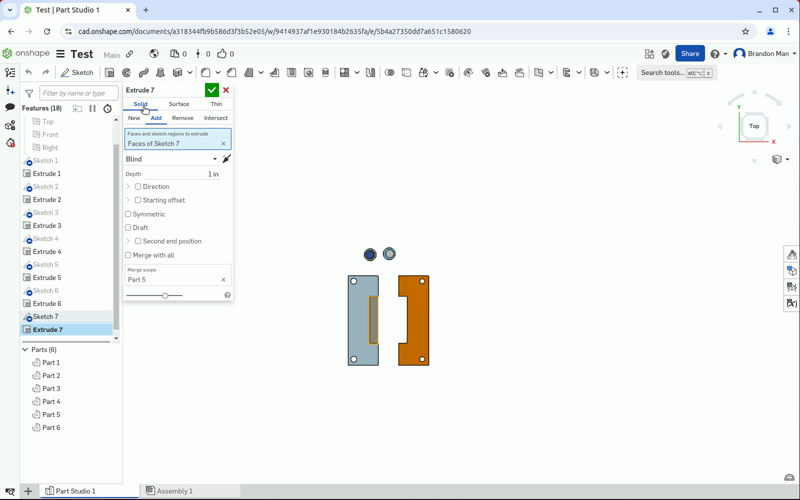
click(143, 106)
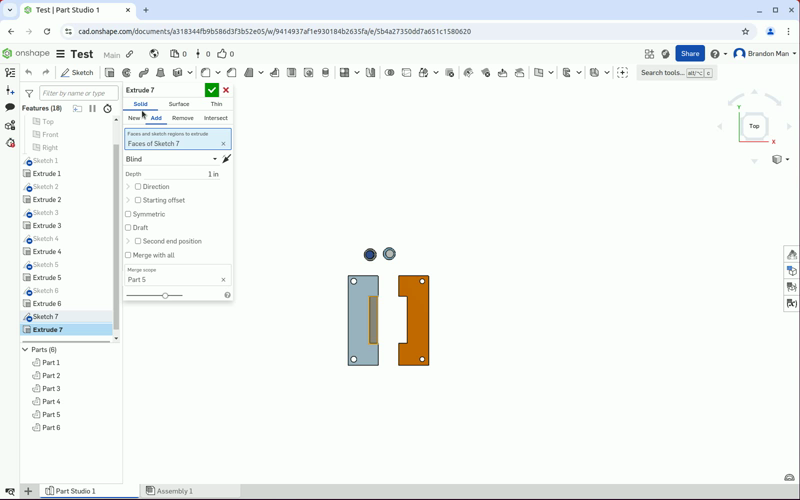
mouse_move(137, 120)
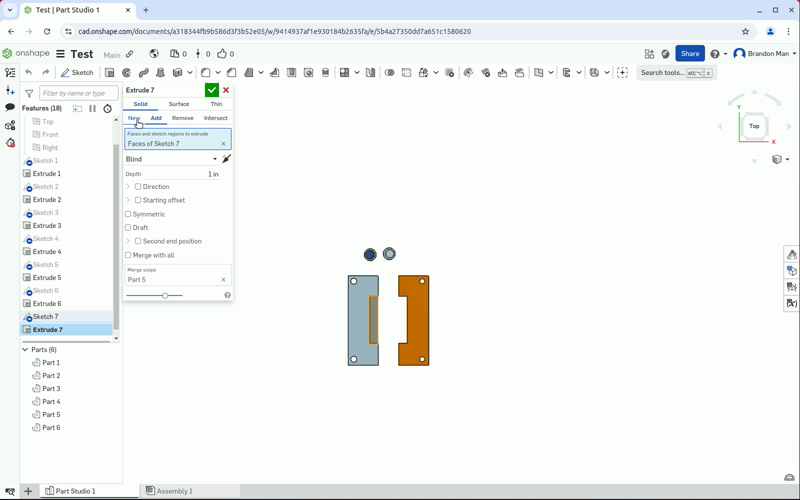
click(137, 120)
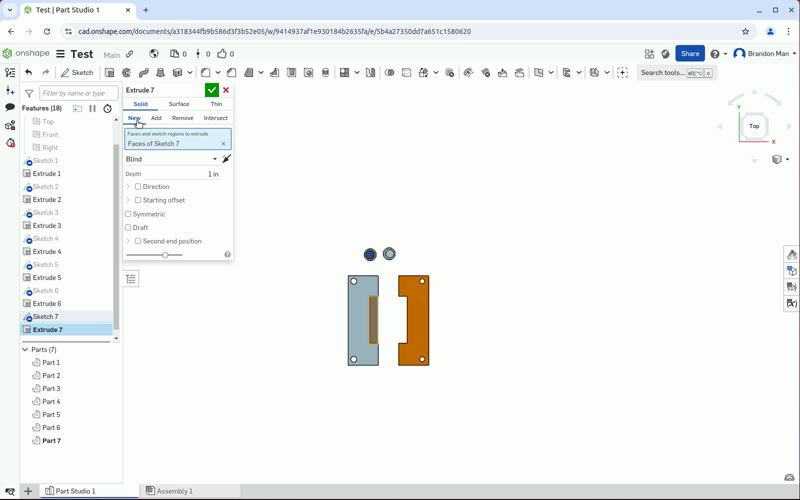
key(tab, 4)
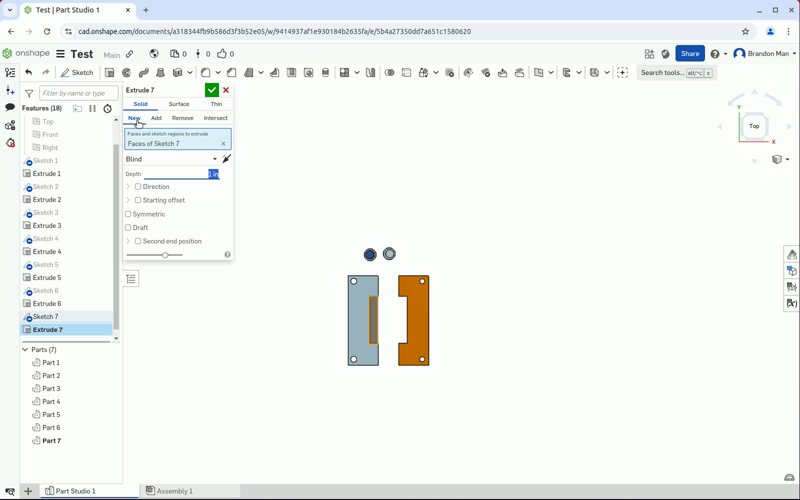
text(0.722)
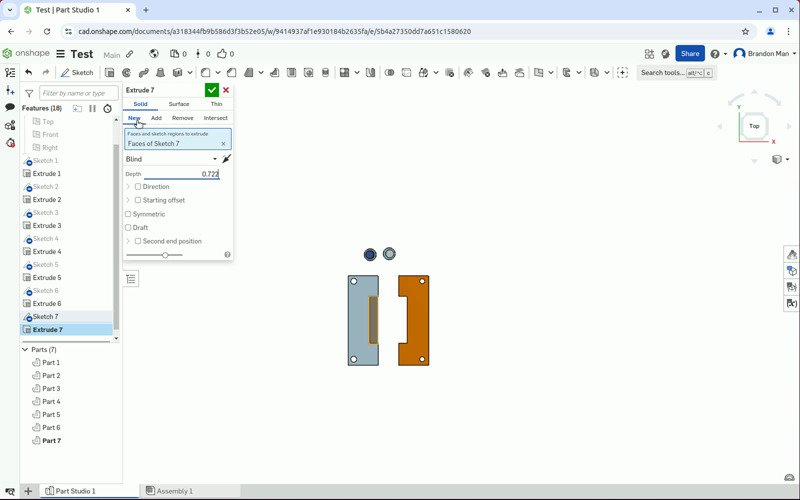
key(enter)
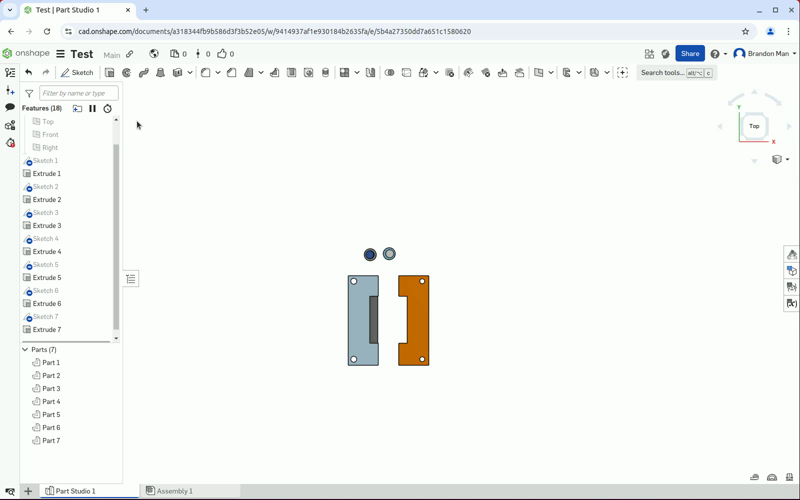
key(shift+h)
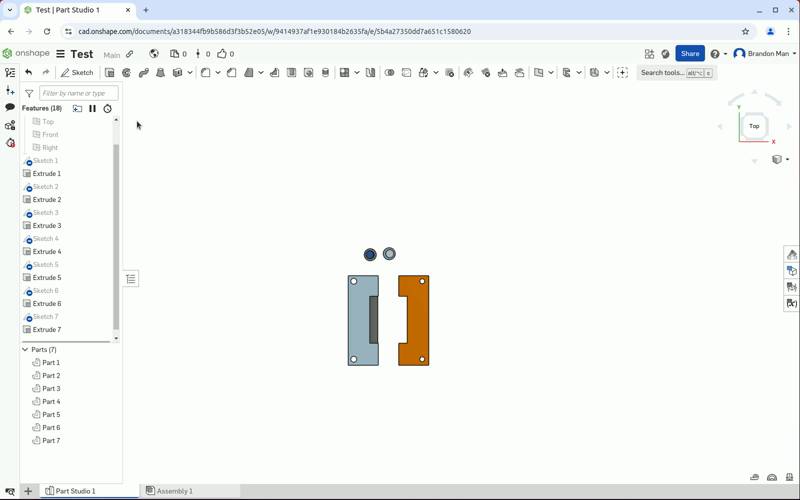
key(shift+h)
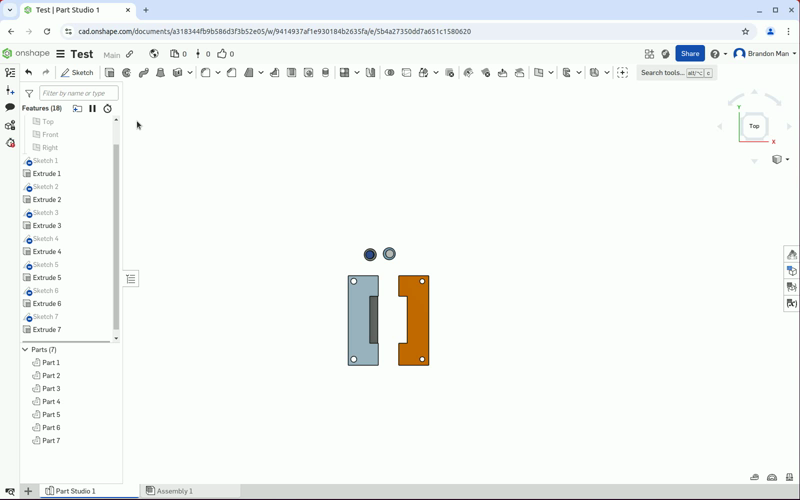
mouse_move(69, 163)
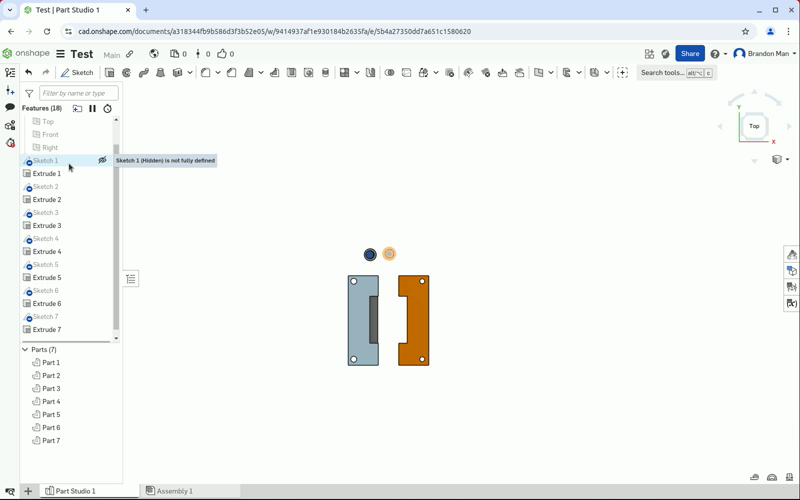
click(69, 163)
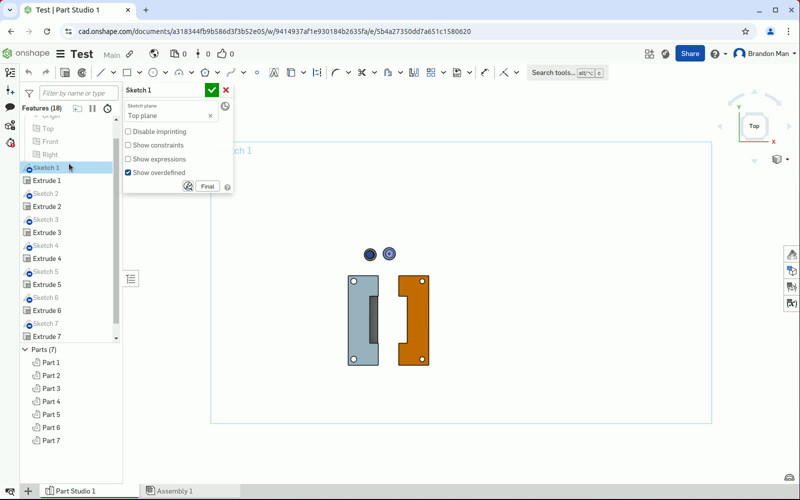
mouse_move(229, 92)
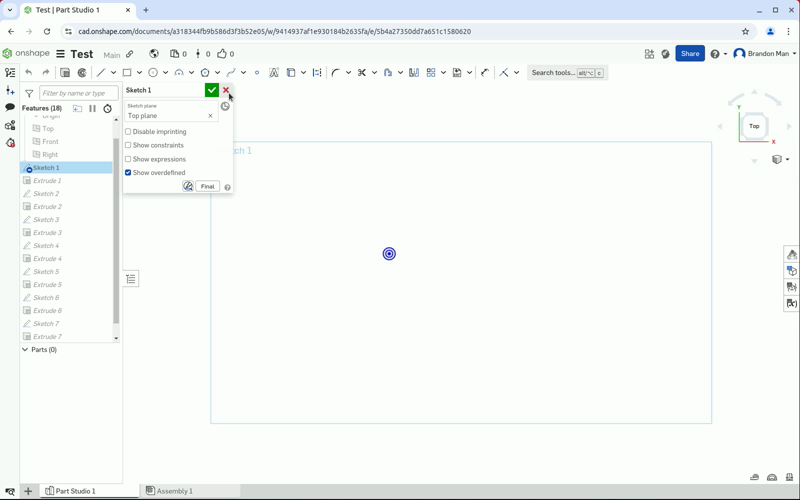
click(229, 92)
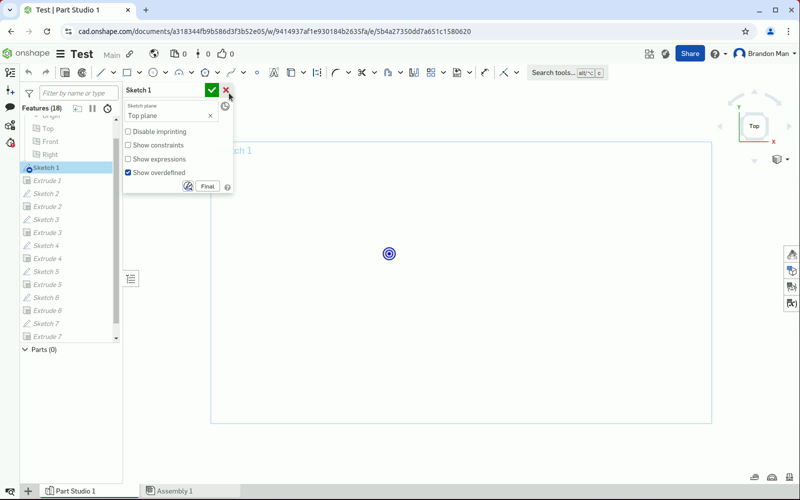
key(shift+s)
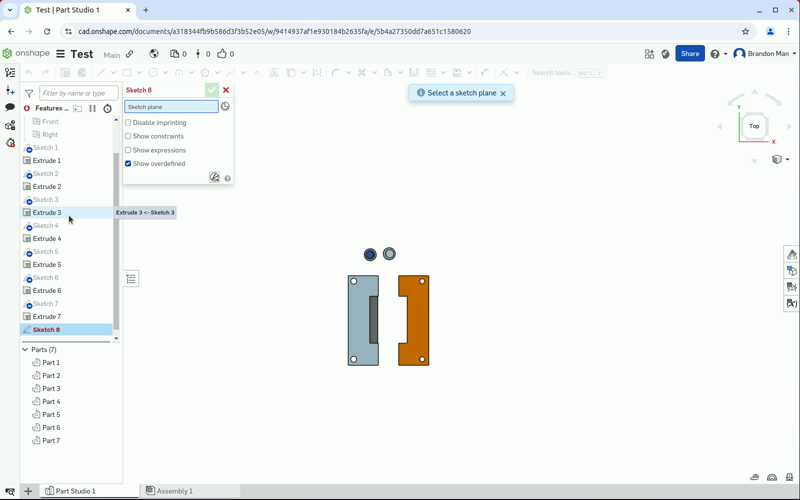
scroll(3)
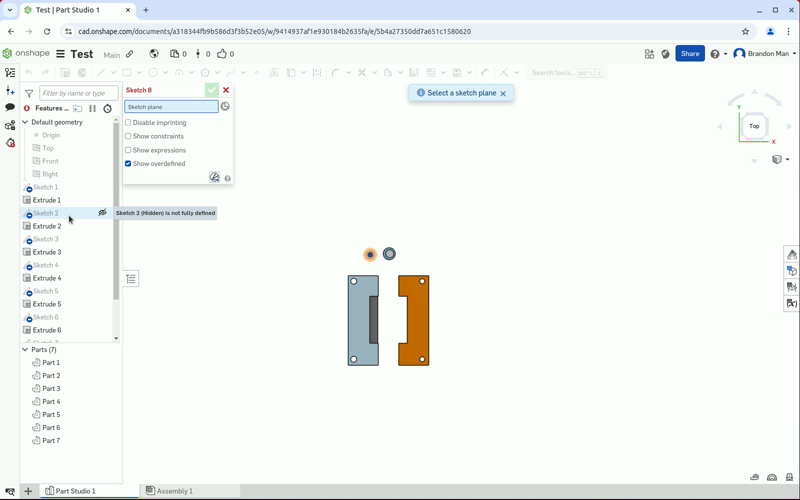
mouse_move(69, 150)
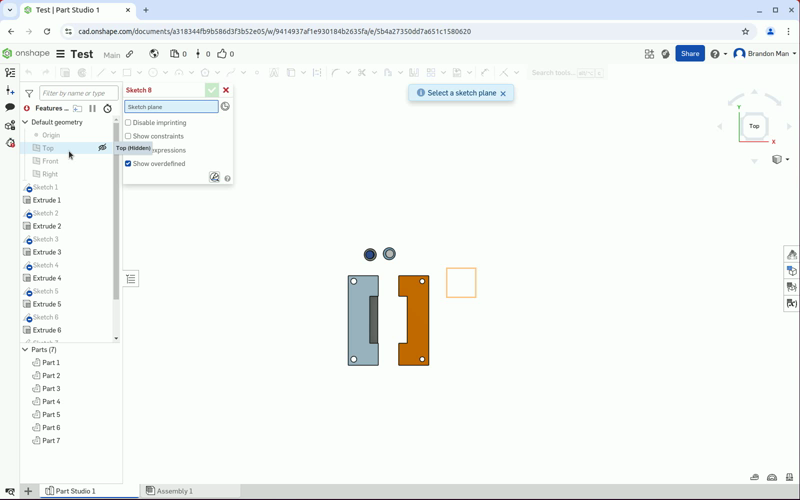
click(69, 150)
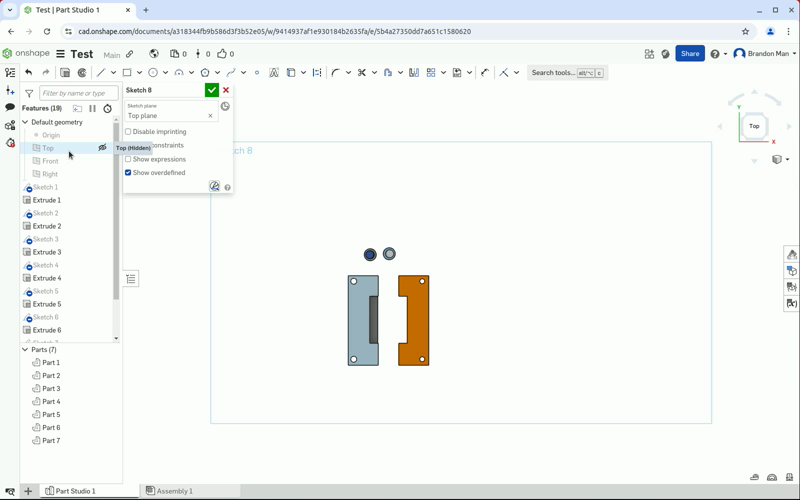
mouse_move(73, 352)
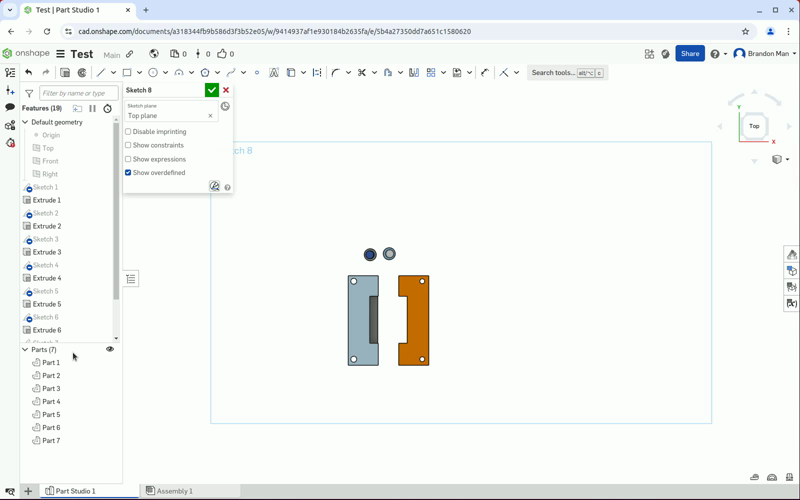
key(y)
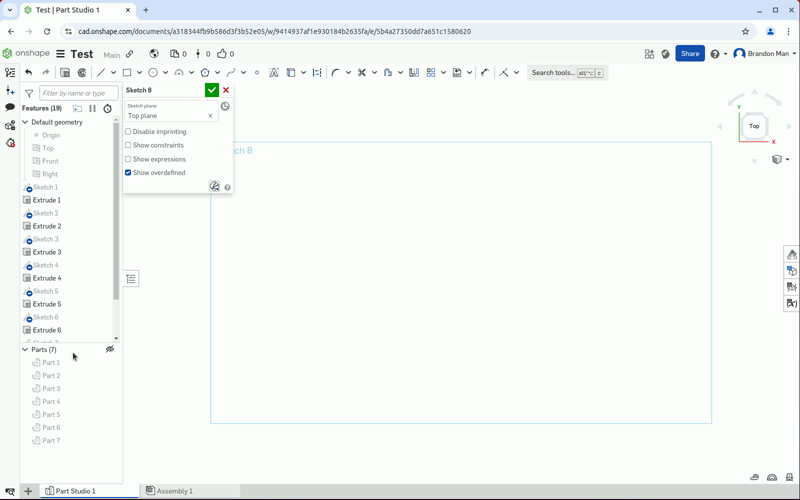
key(l)
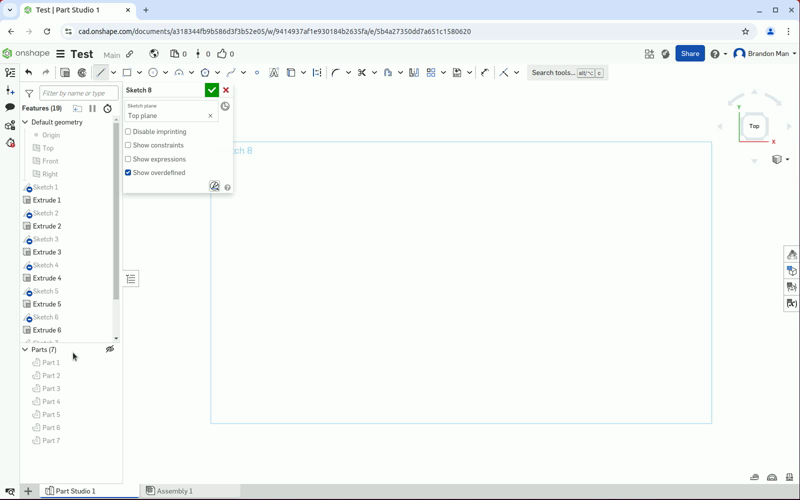
key_down(shift)
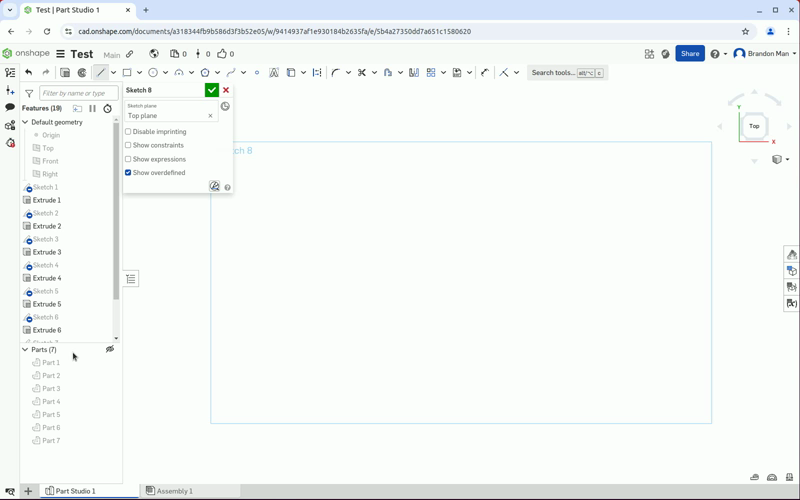
mouse_move(398, 343)
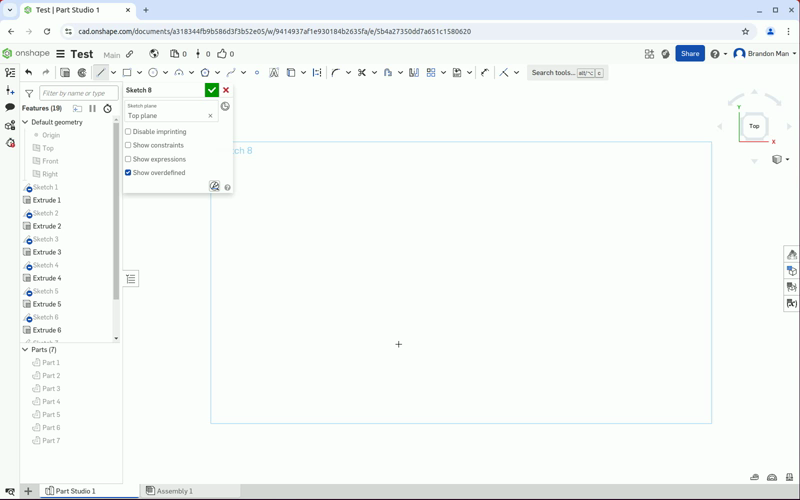
click(398, 343)
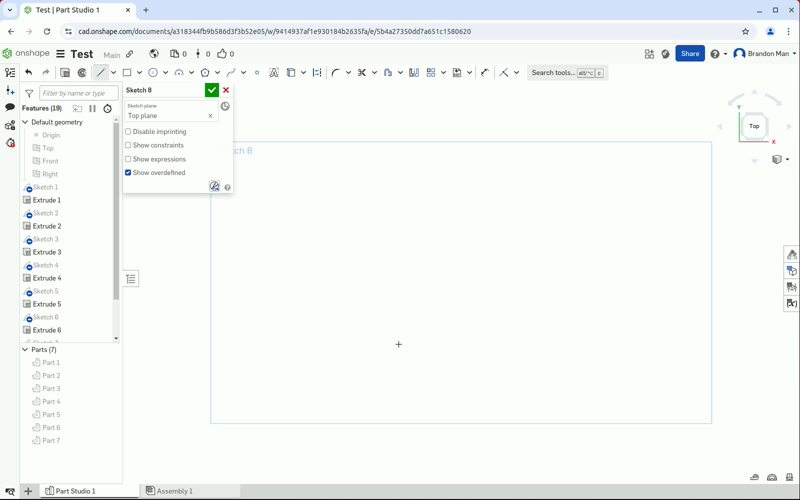
key_up(shift)
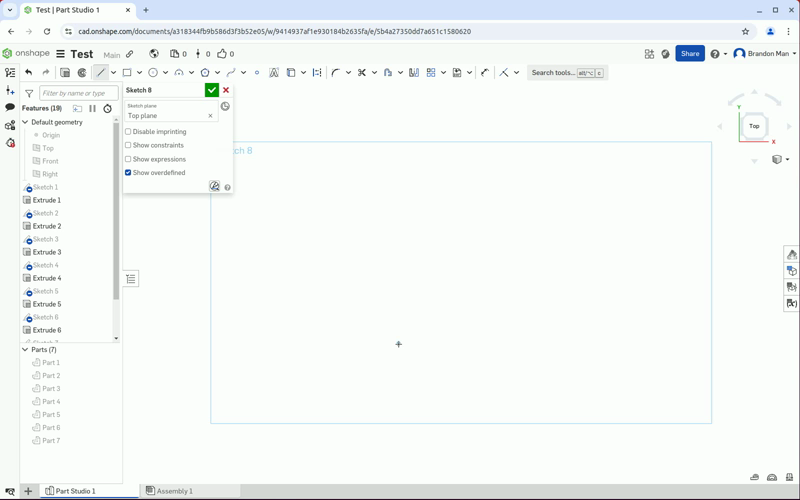
key_down(shift)
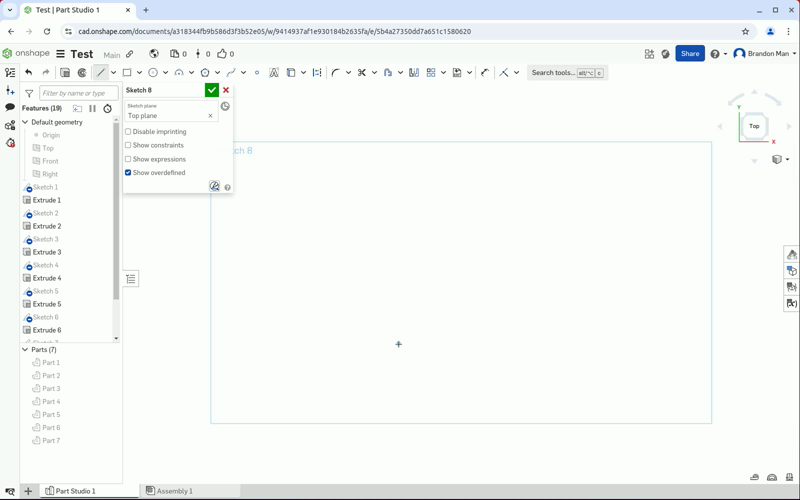
mouse_move(428, 343)
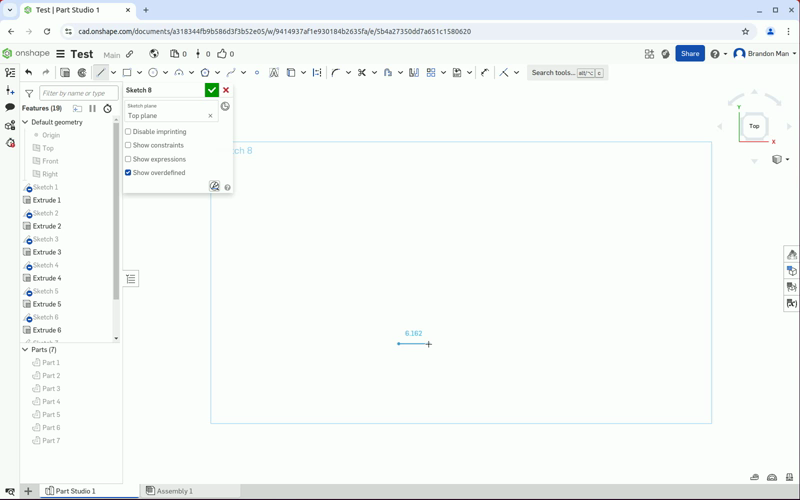
mouse_move(407, 343)
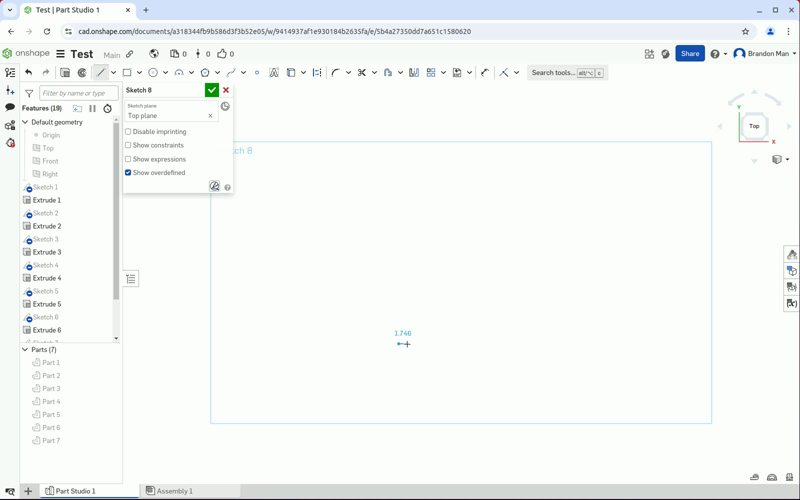
click(407, 343)
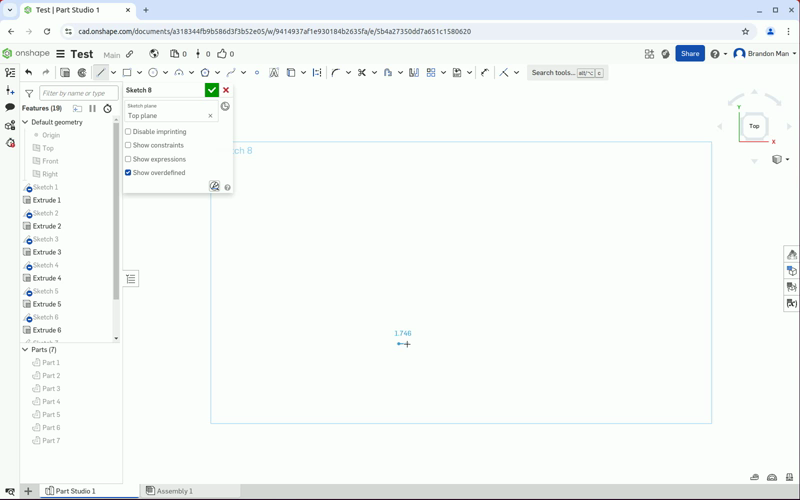
key_up(shift)
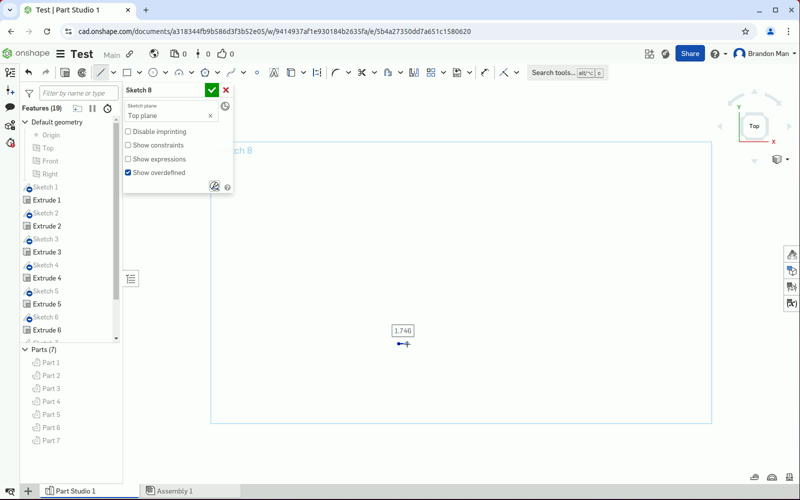
key_down(shift)
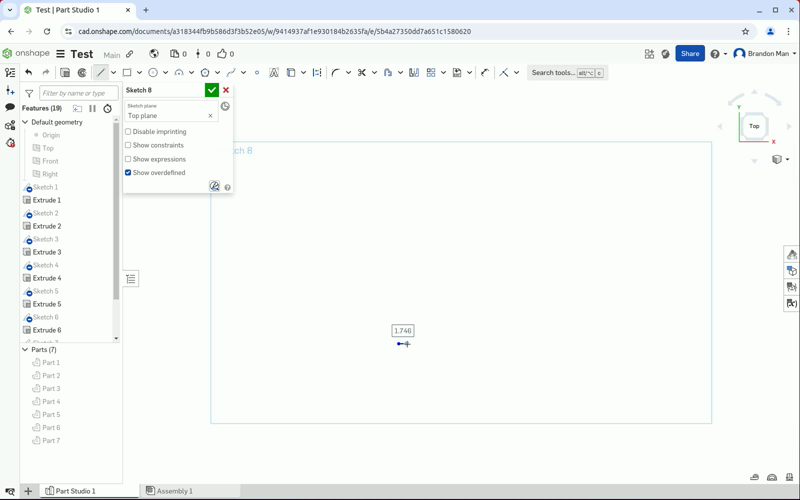
mouse_move(437, 343)
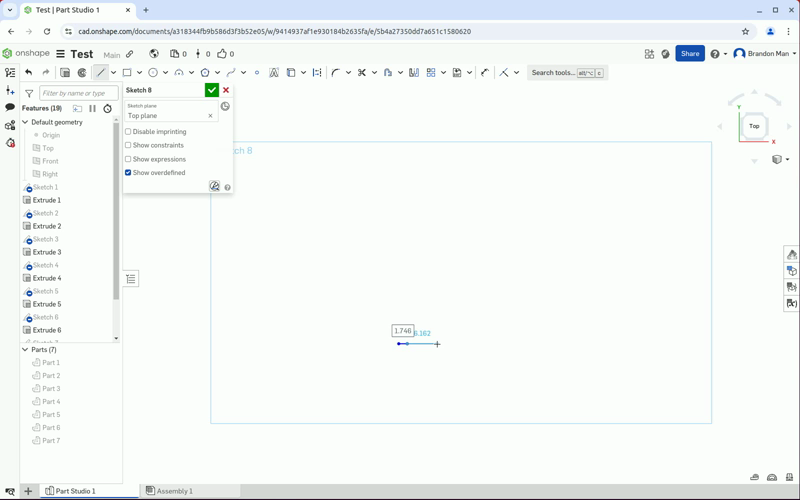
mouse_move(407, 296)
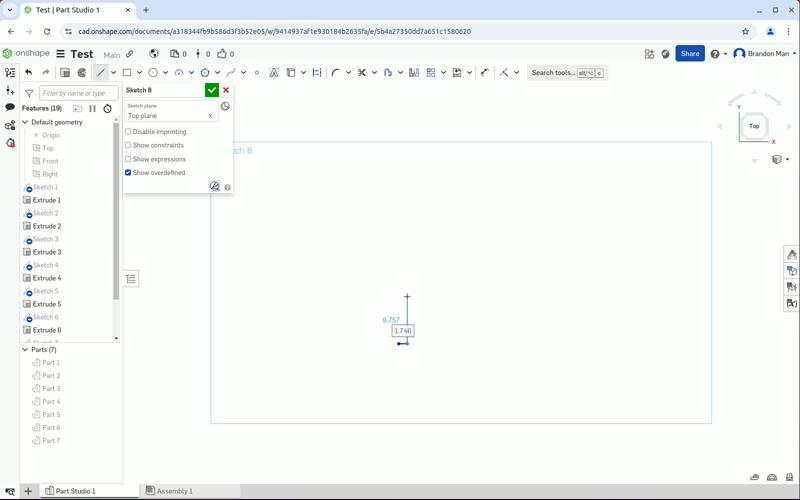
click(407, 296)
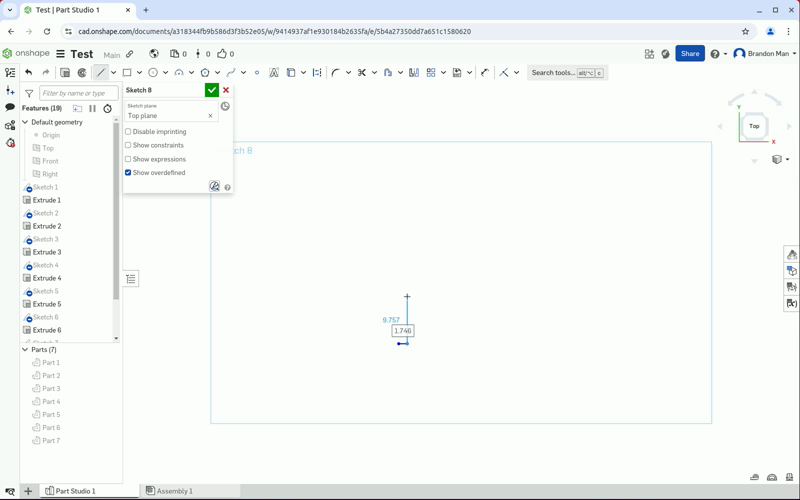
key_up(shift)
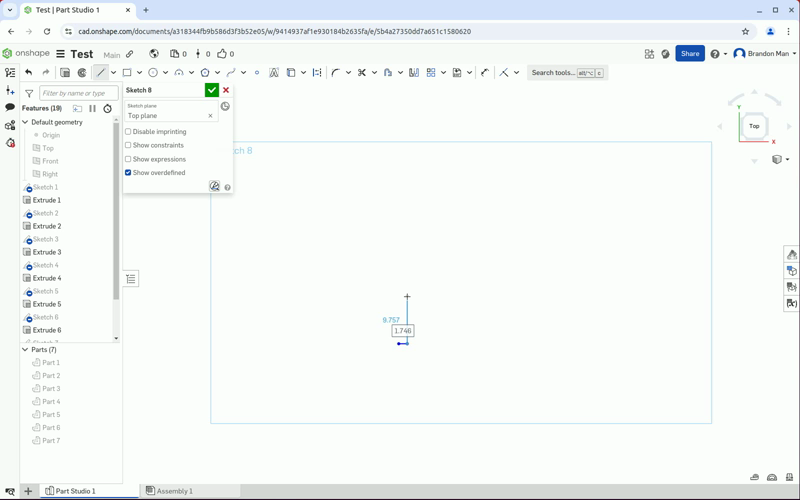
key_down(shift)
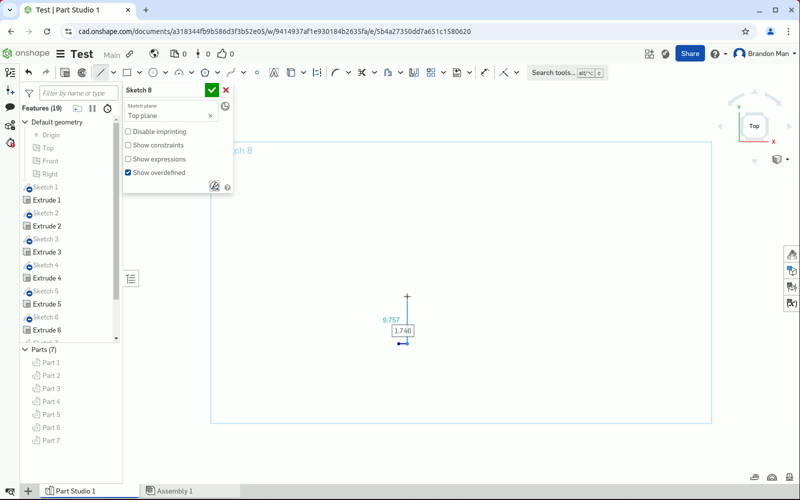
mouse_move(437, 296)
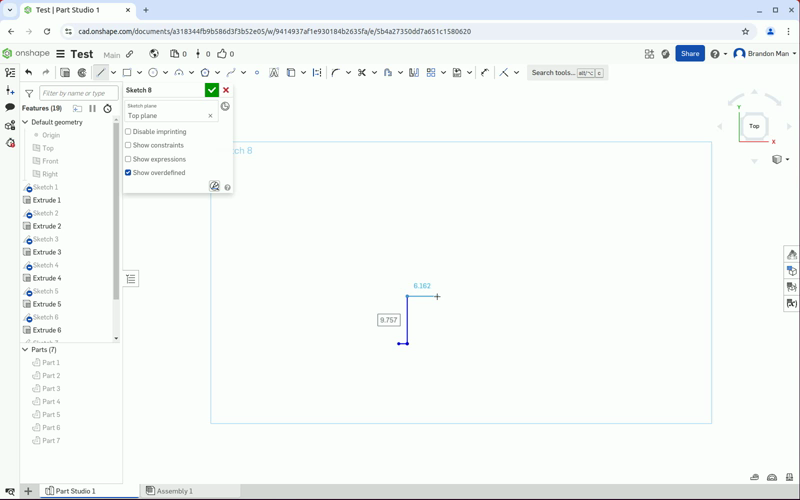
mouse_move(398, 296)
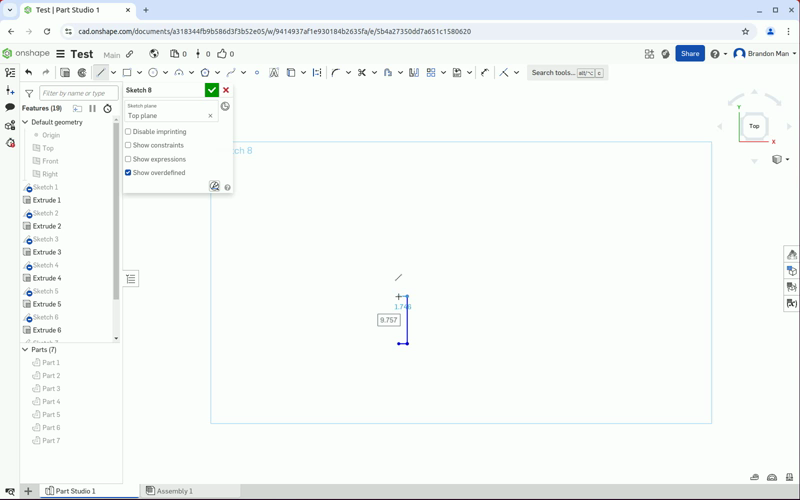
click(398, 296)
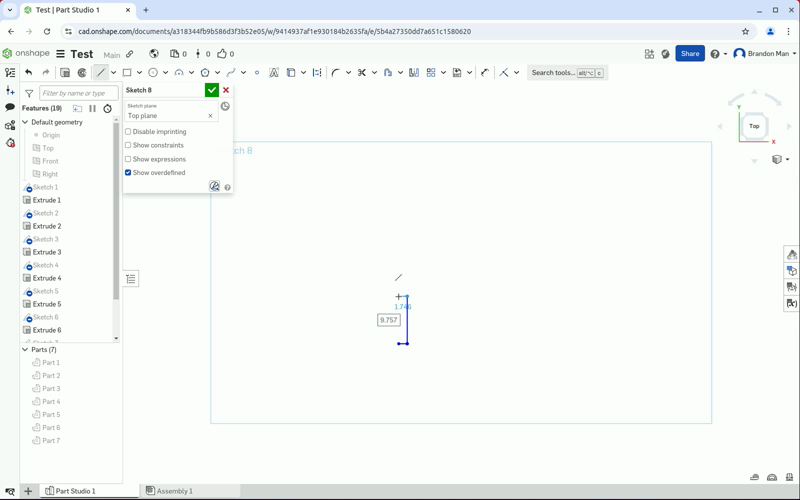
key_up(shift)
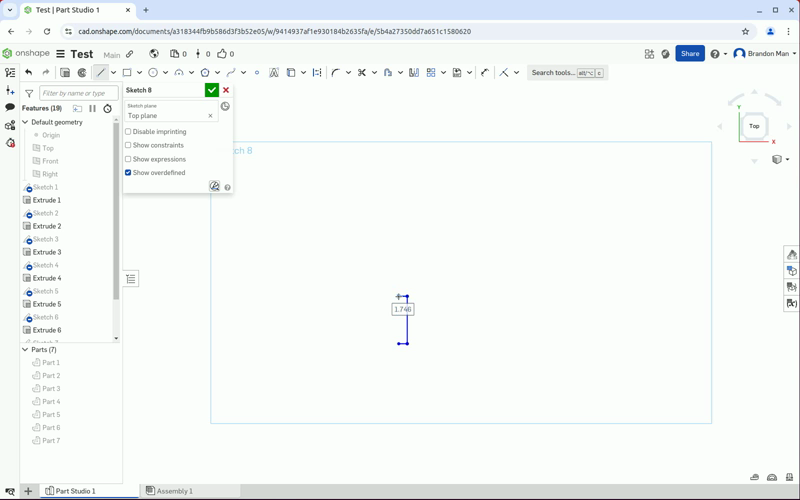
mouse_move(428, 296)
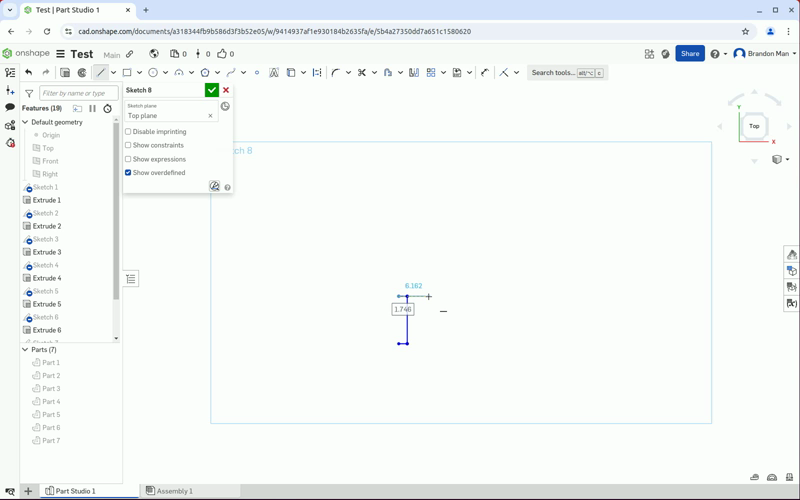
key_down(shift)
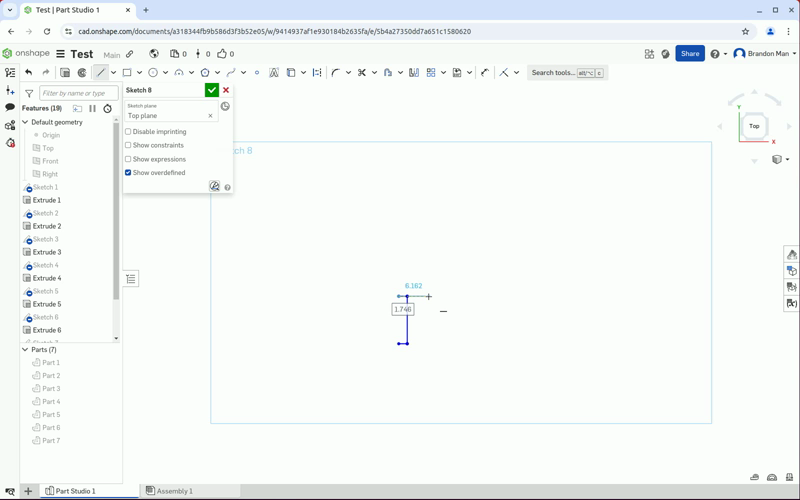
mouse_move(398, 343)
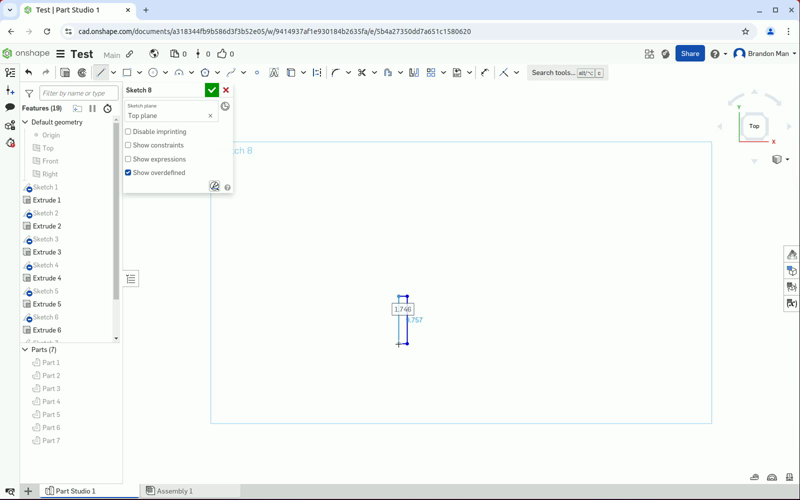
key_up(shift)
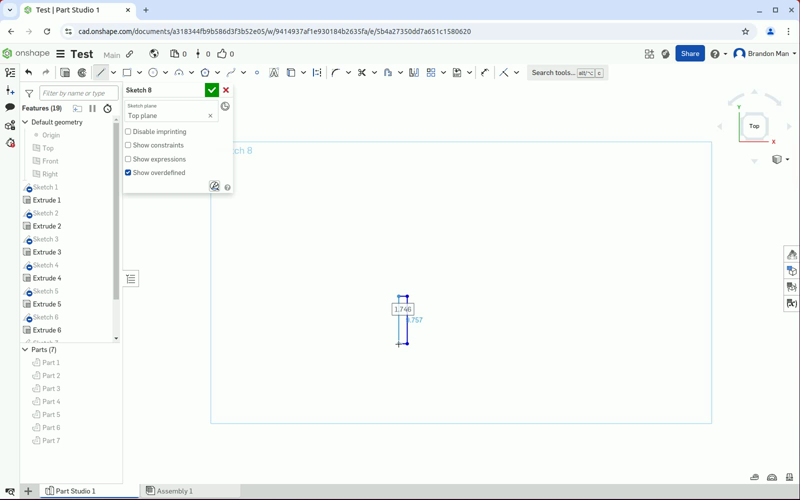
click(398, 343)
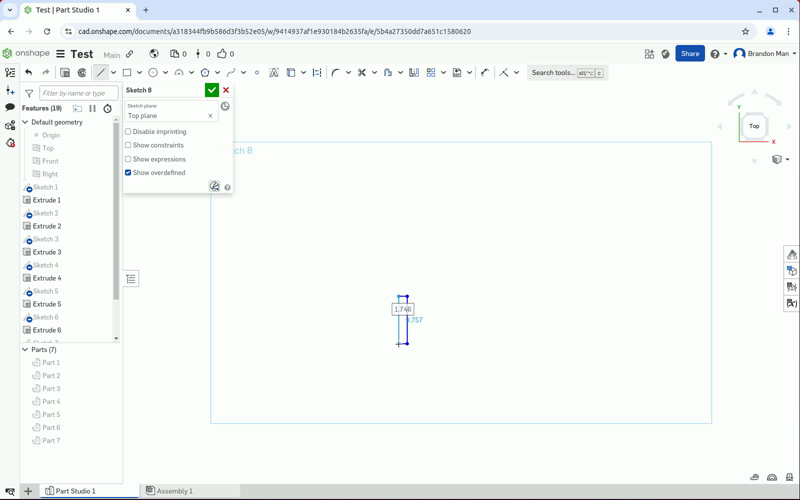
key(esc)
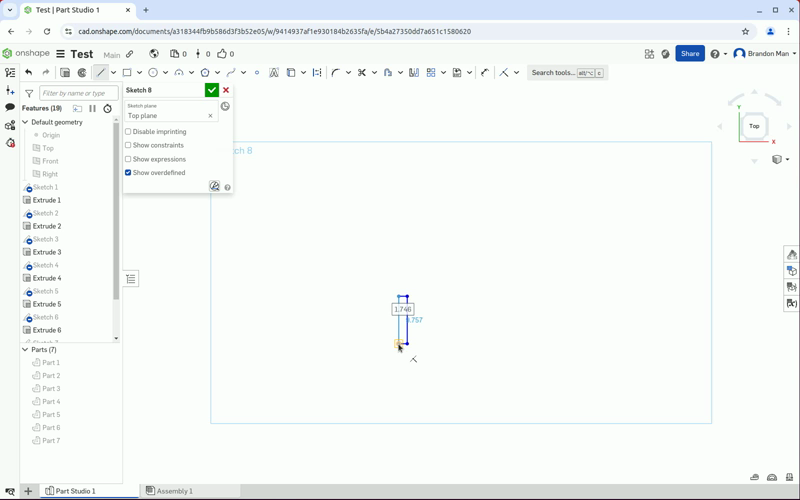
mouse_move(405, 314)
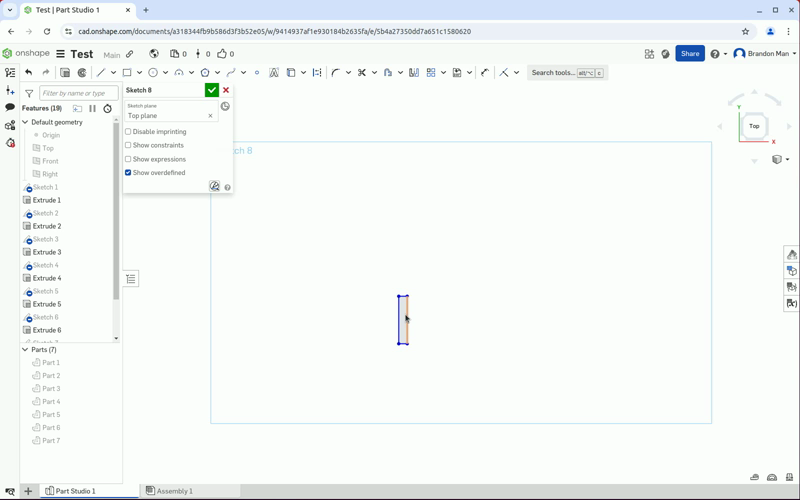
scroll(6)
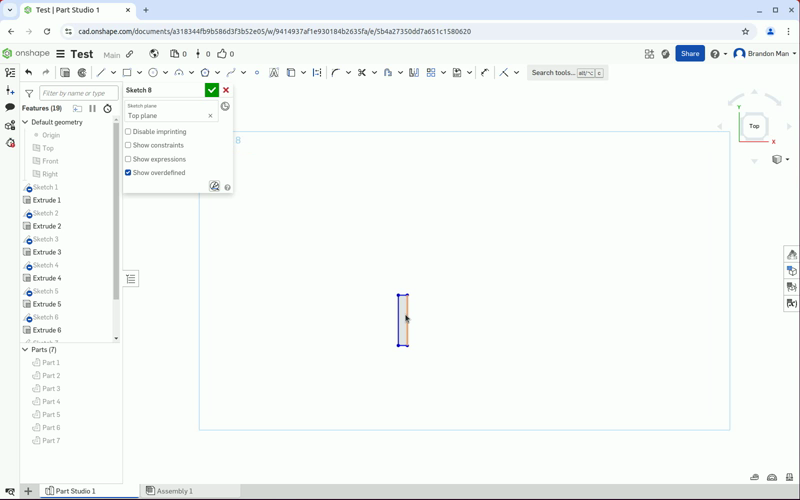
scroll(6)
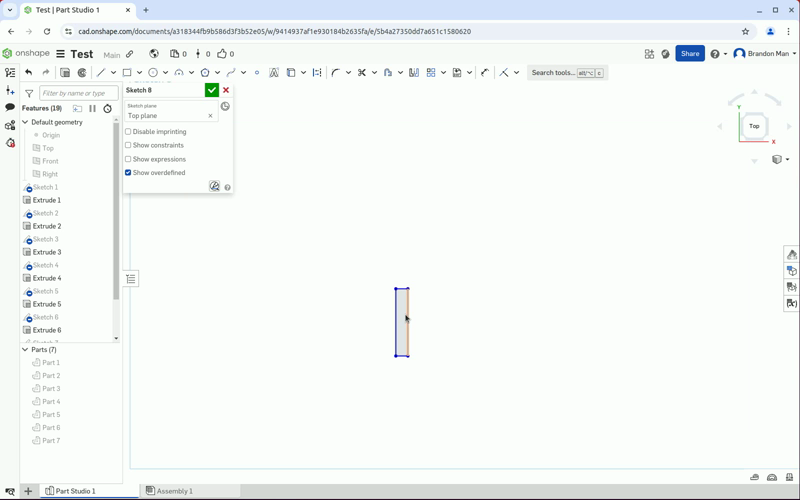
scroll(6)
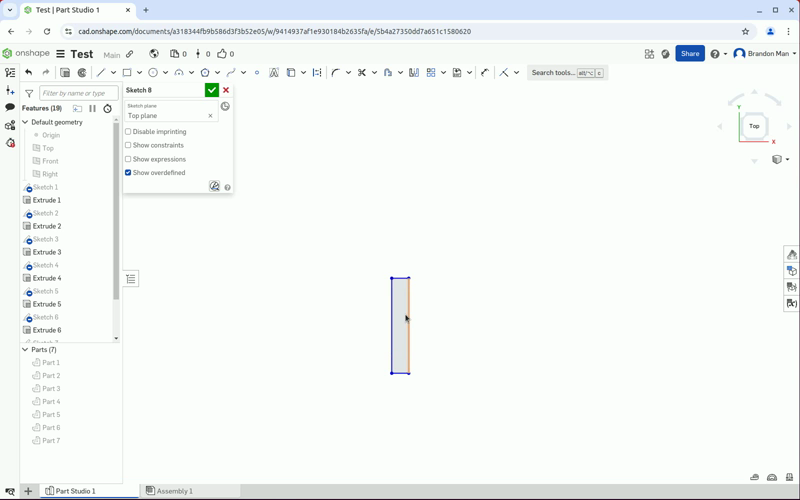
scroll(6)
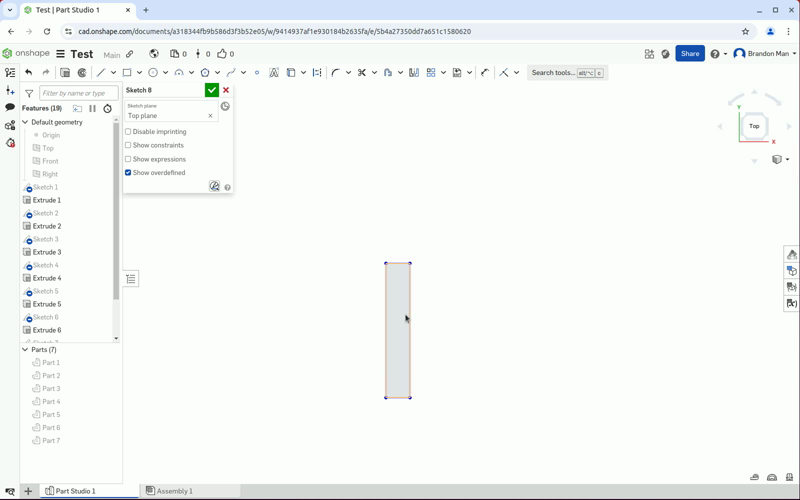
scroll(6)
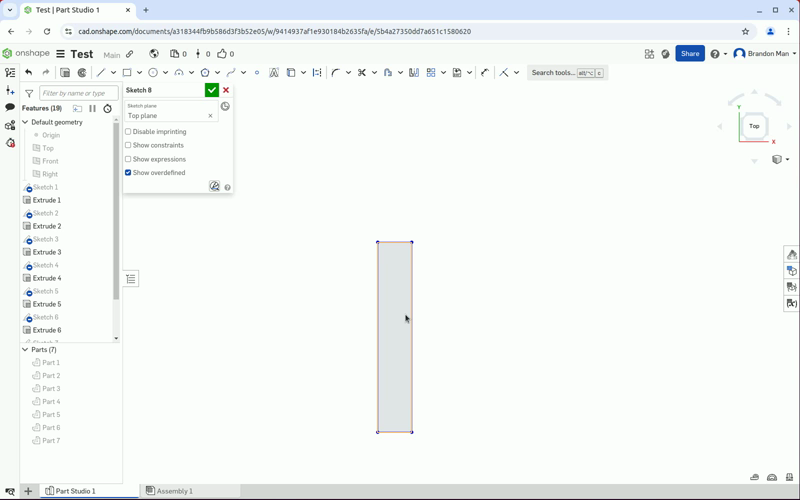
scroll(6)
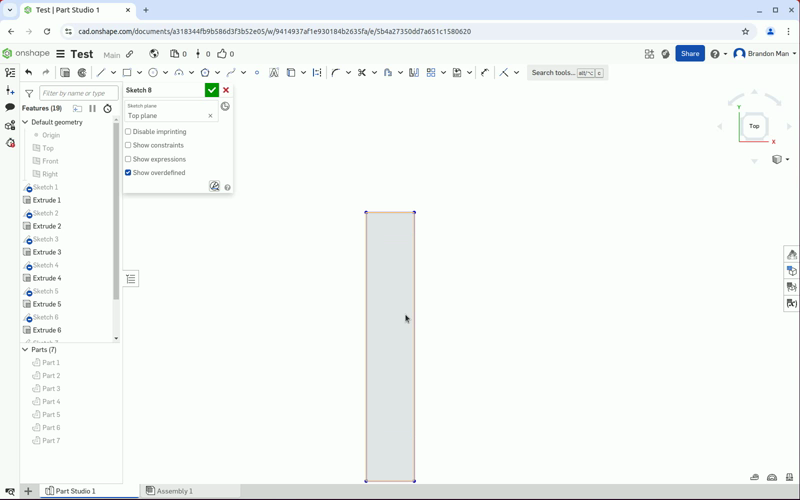
scroll(6)
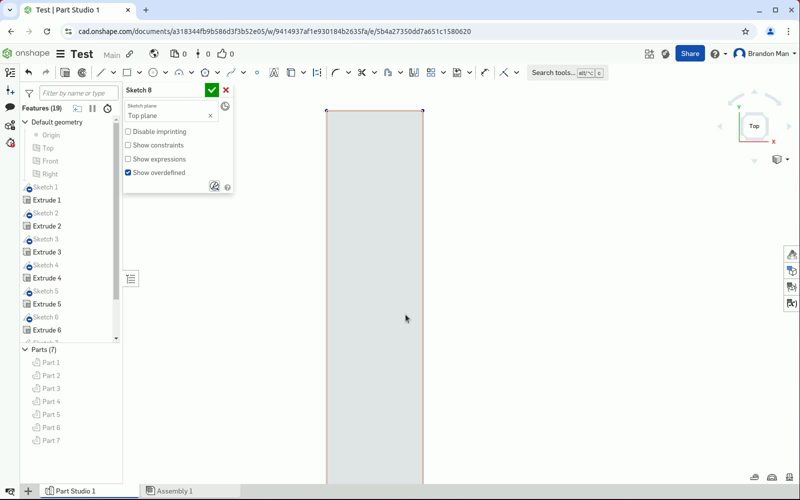
click(405, 314)
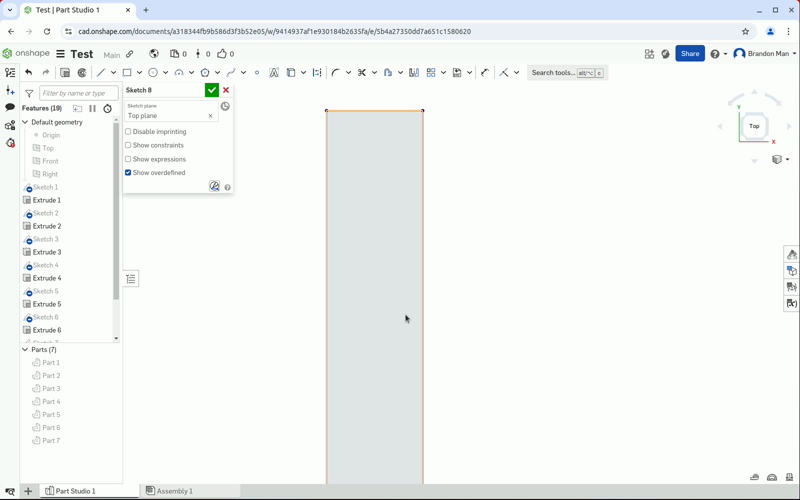
scroll(-6)
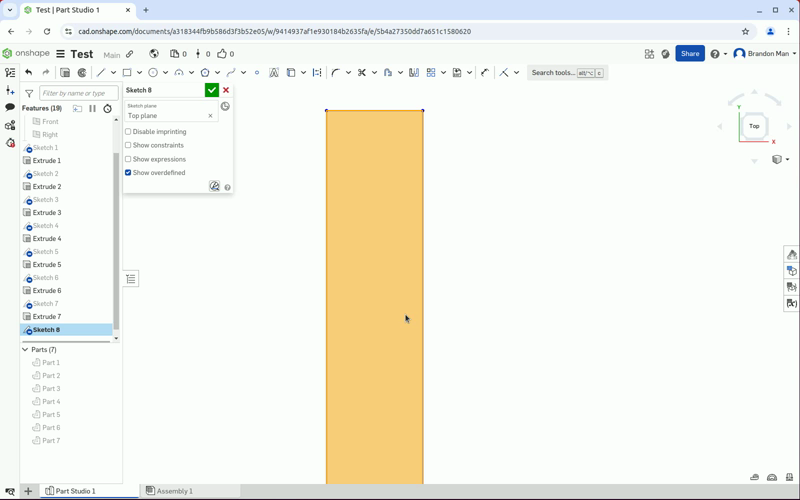
scroll(-6)
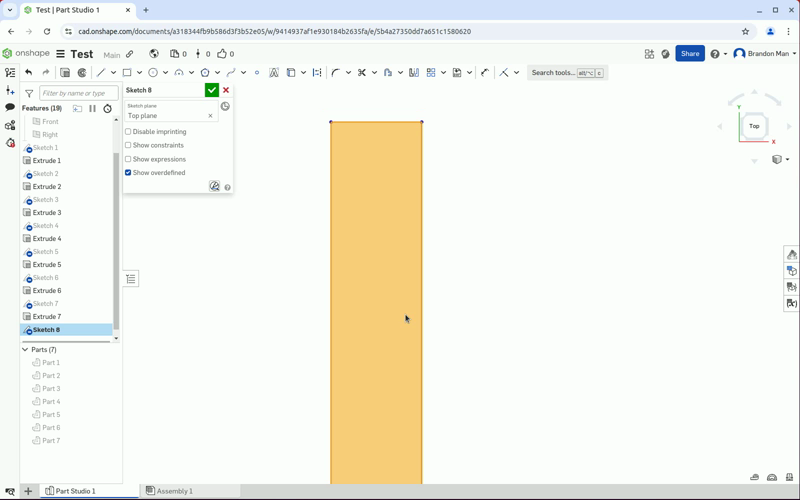
scroll(-6)
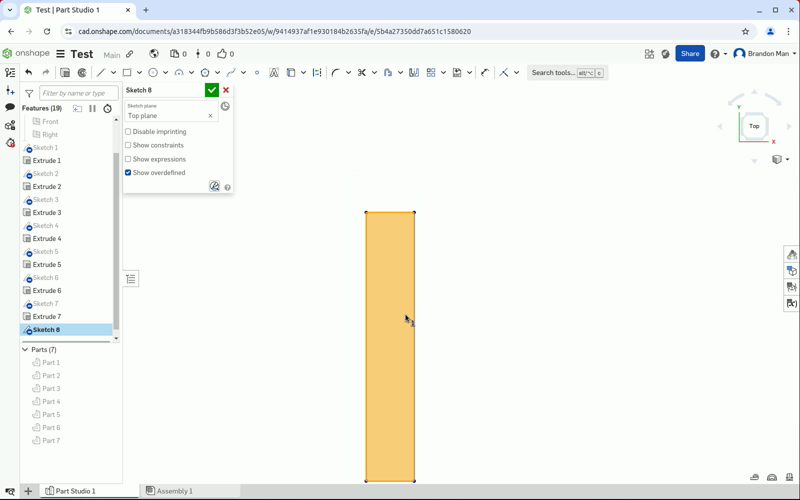
scroll(-6)
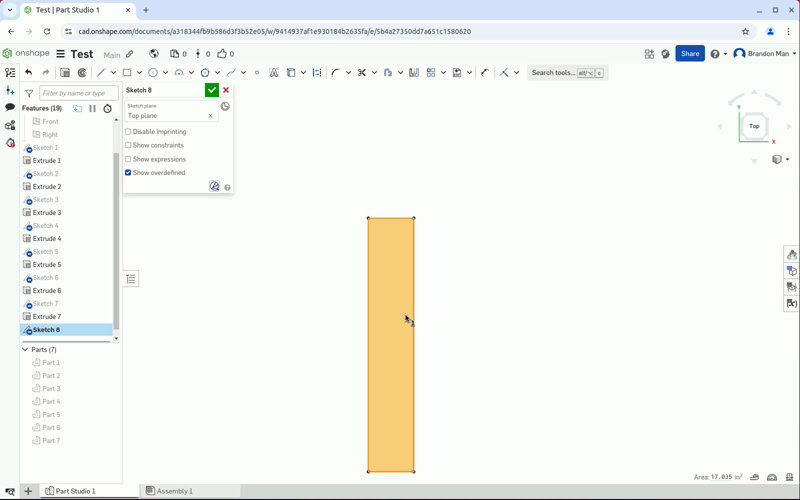
scroll(-6)
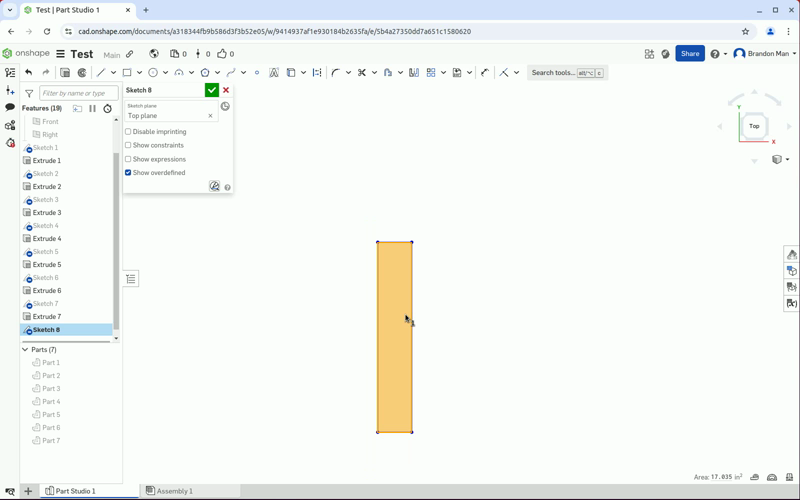
scroll(-6)
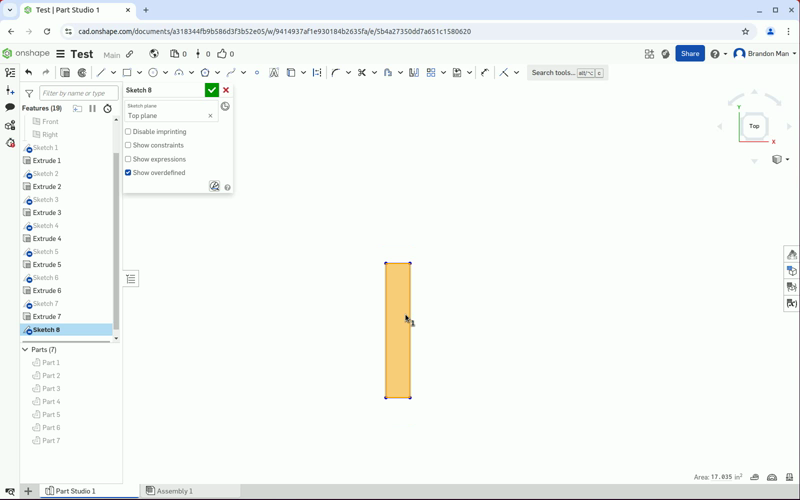
scroll(-6)
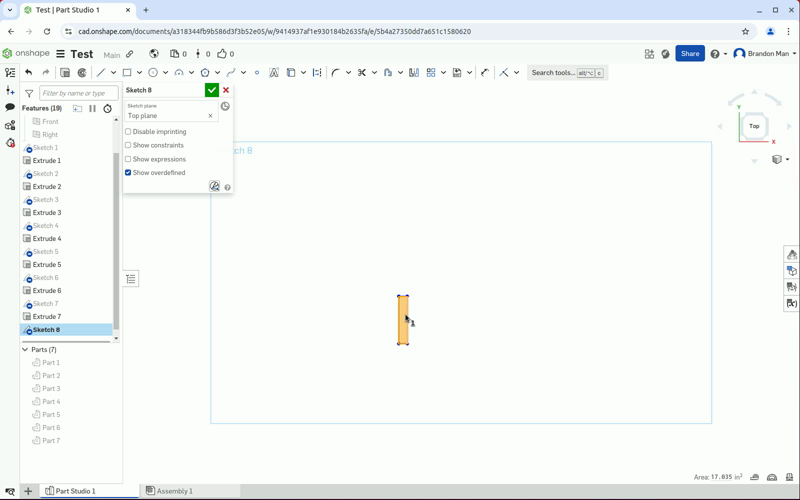
mouse_move(73, 352)
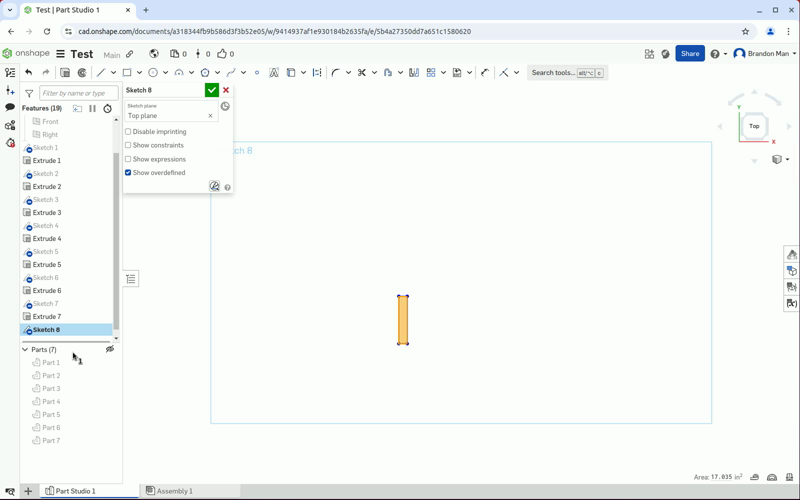
key(shift+y)
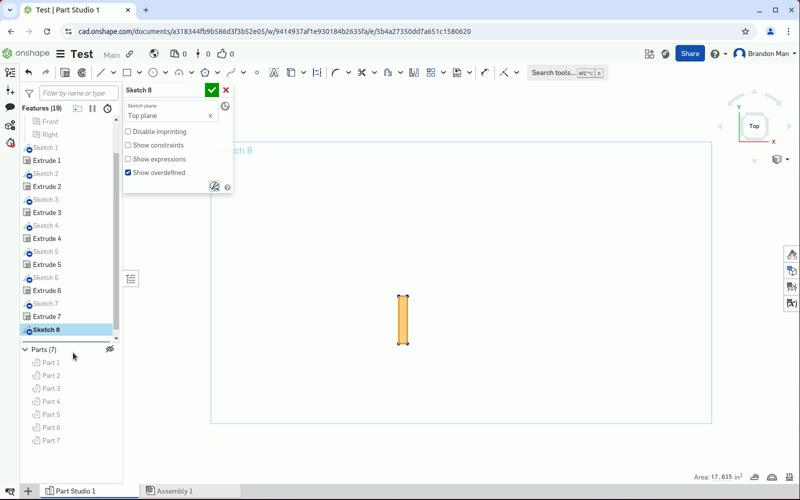
key(shift+e)
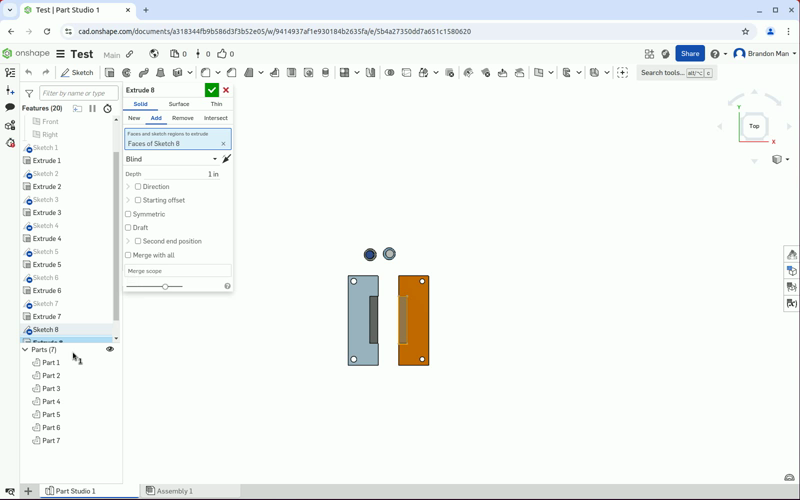
mouse_move(143, 106)
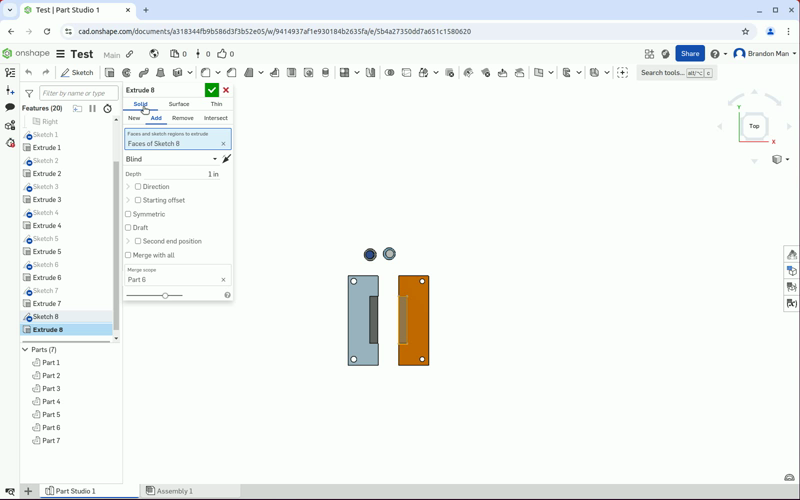
click(143, 106)
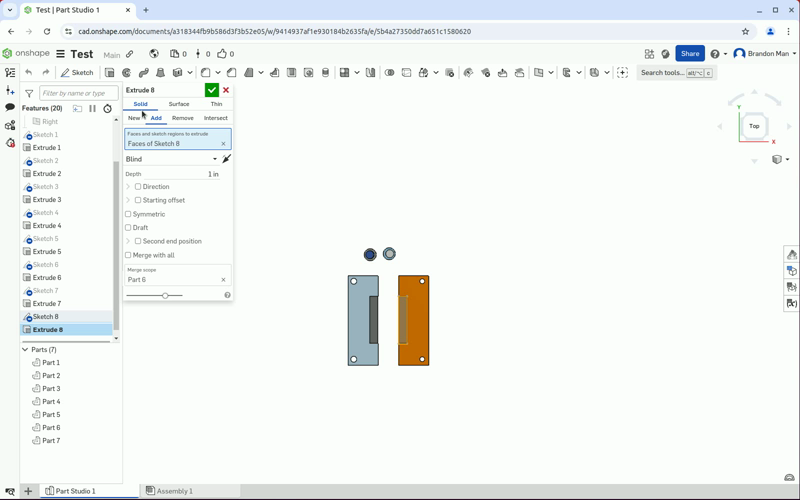
mouse_move(137, 120)
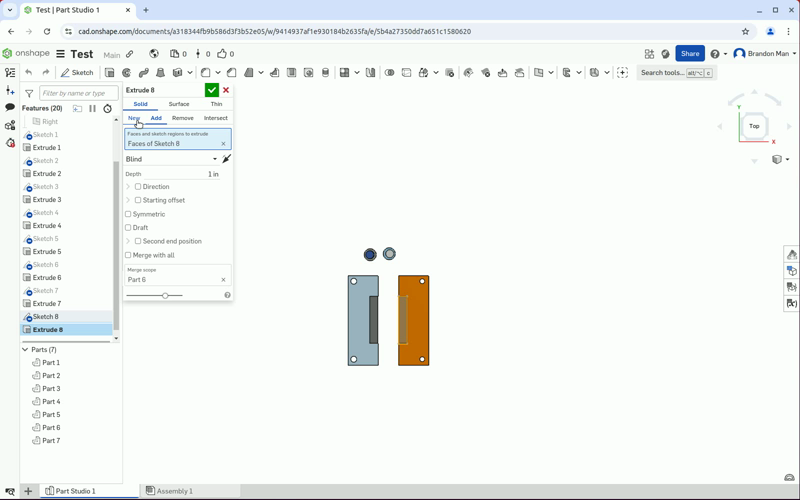
click(137, 120)
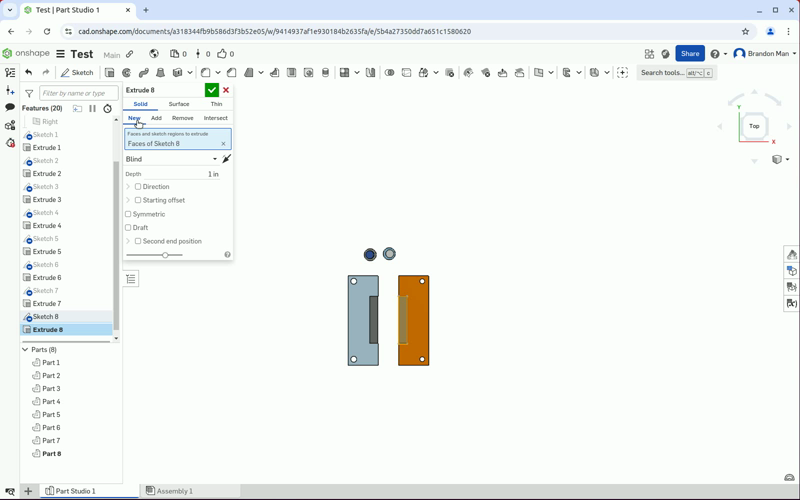
key(tab, 4)
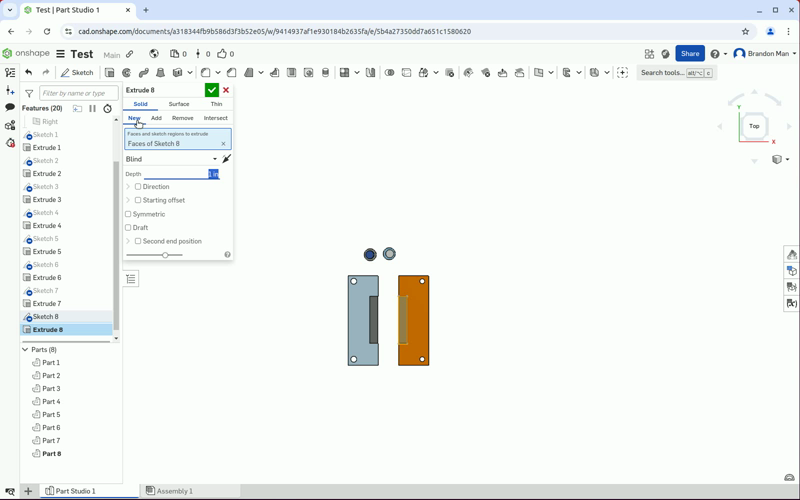
text(0.722)
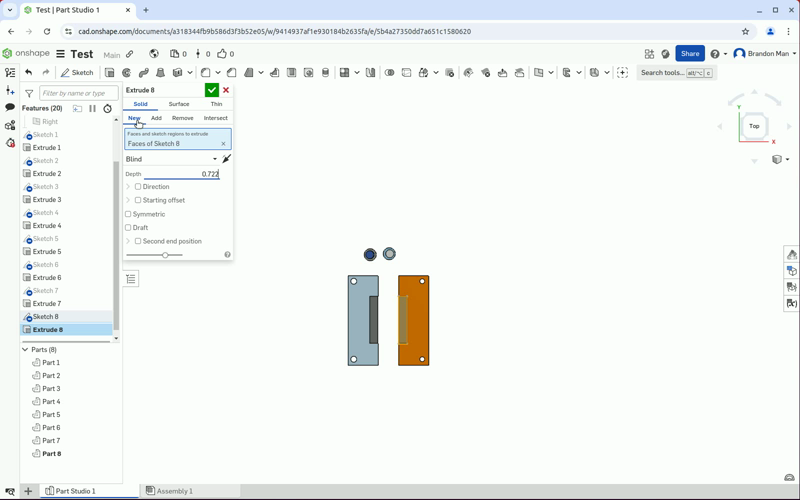
key(enter)
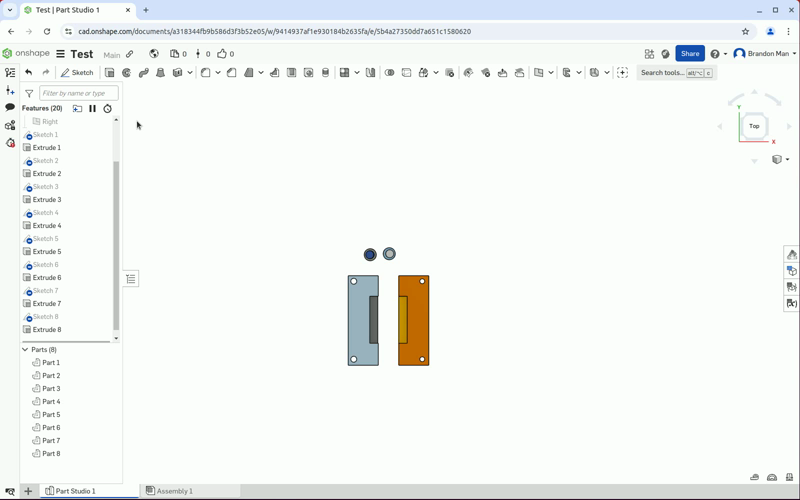
key(shift+h)
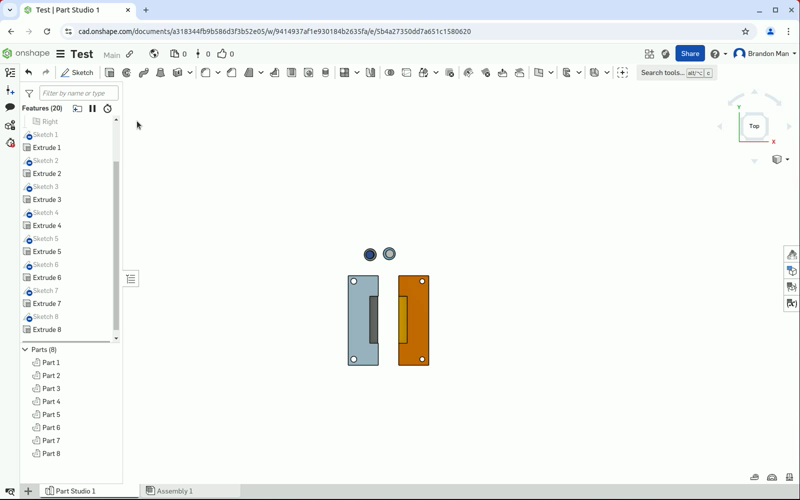
key(shift+h)
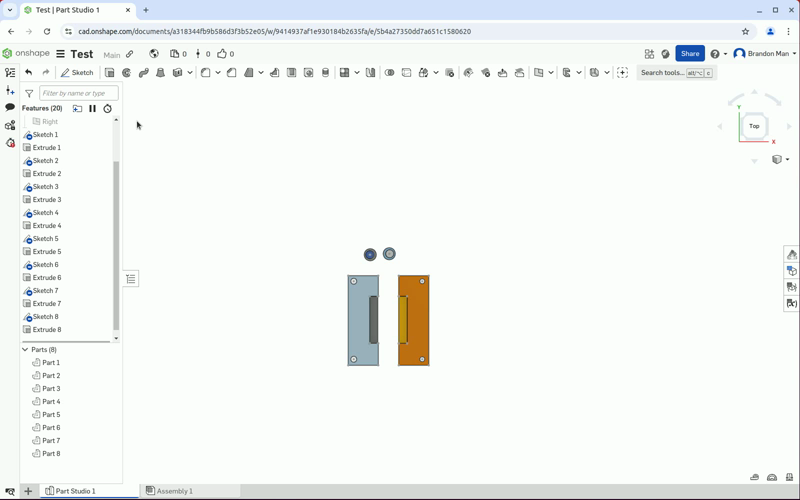
key(shift+7)
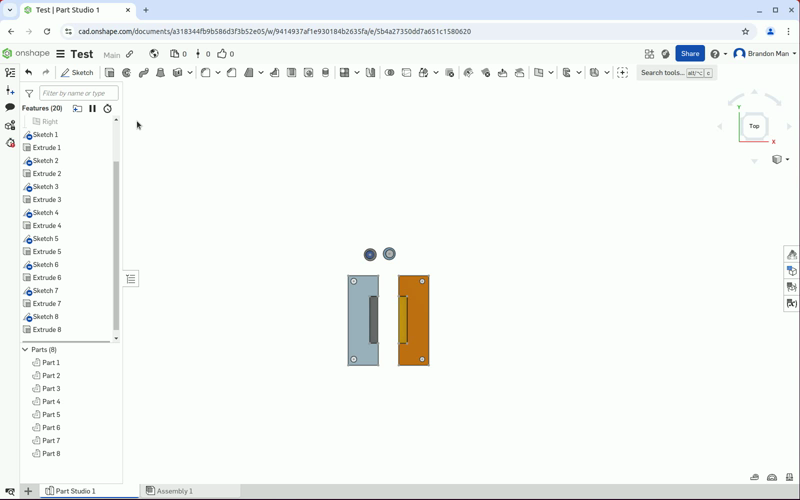
key(up, 3)
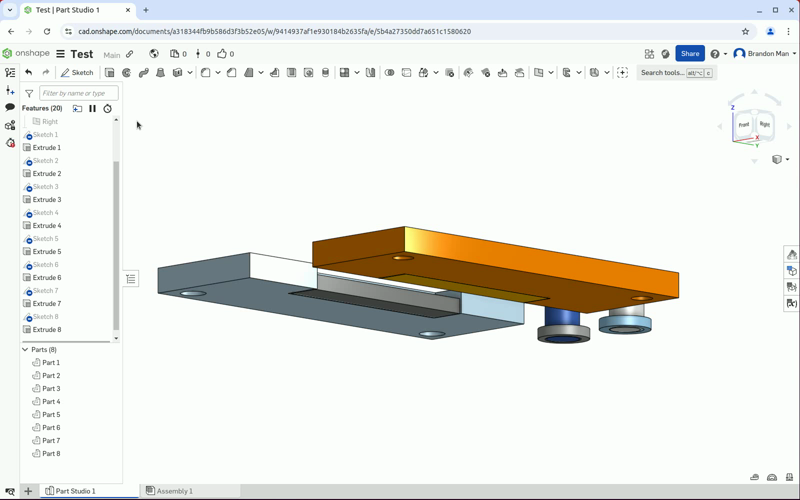
key(left, 3)
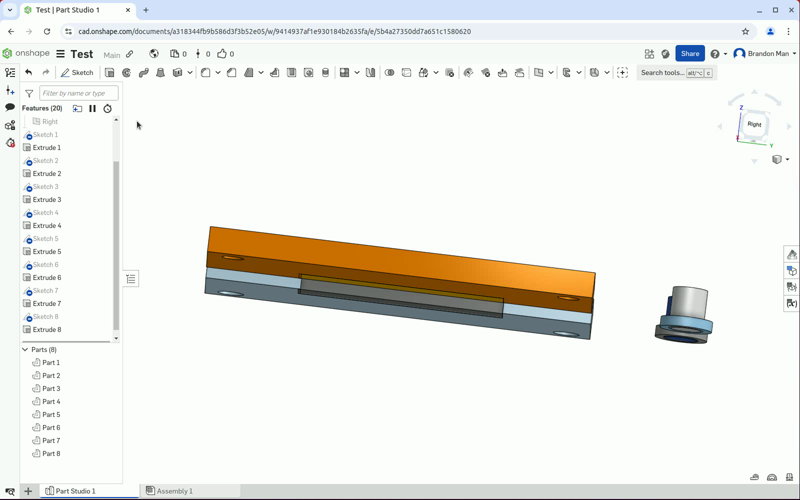
key(right, 3)
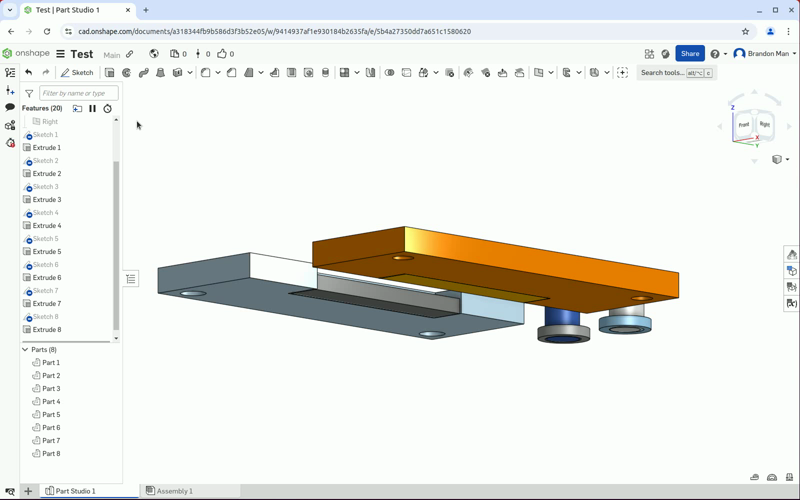
key(down, 3)
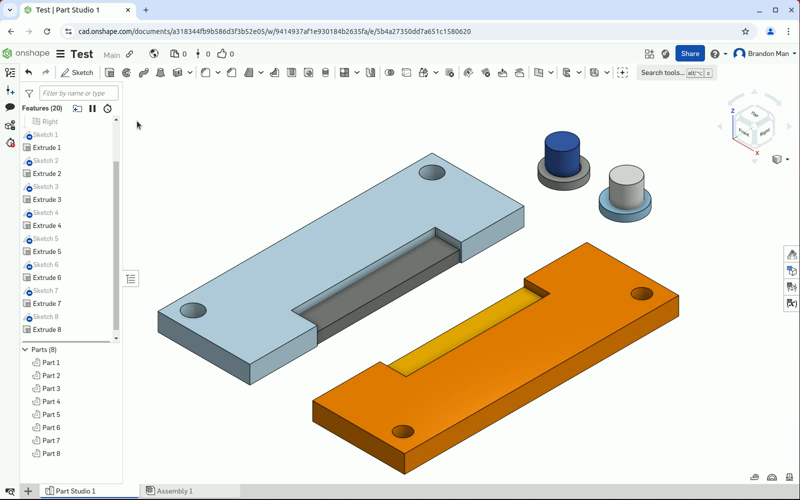
mouse_move(69, 137)
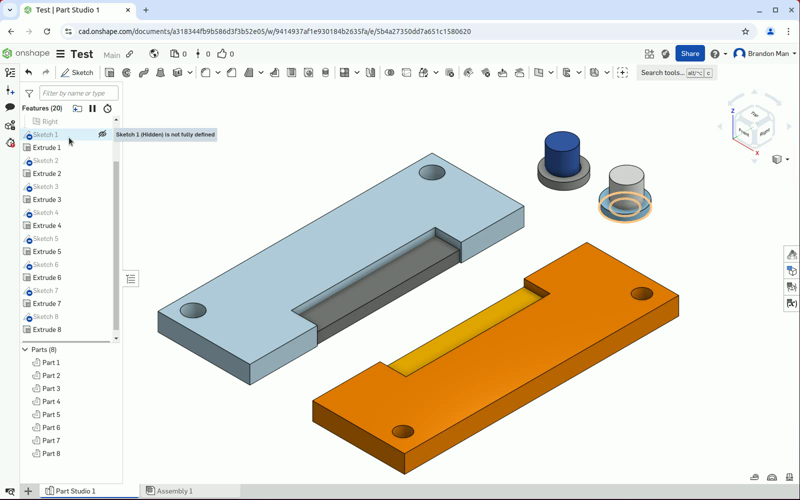
click(69, 137)